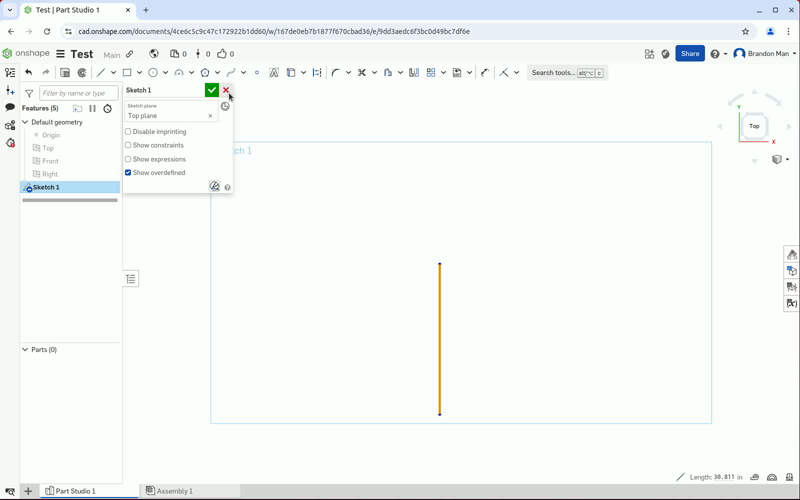
key(shift+h)
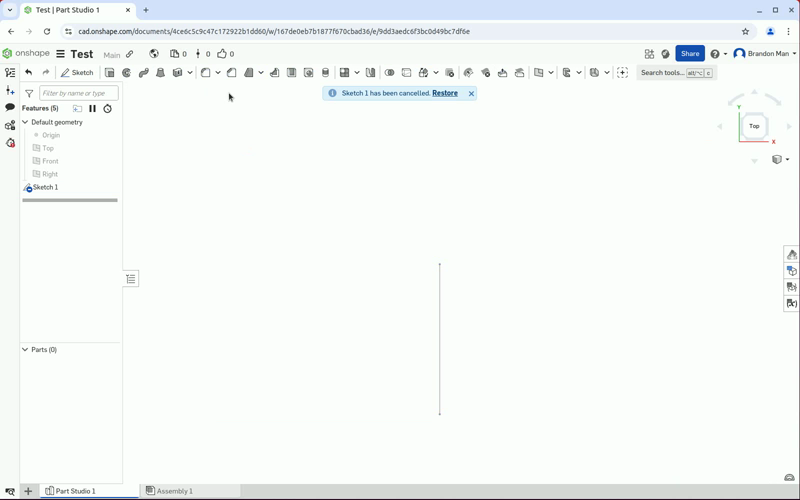
key(shift+s)
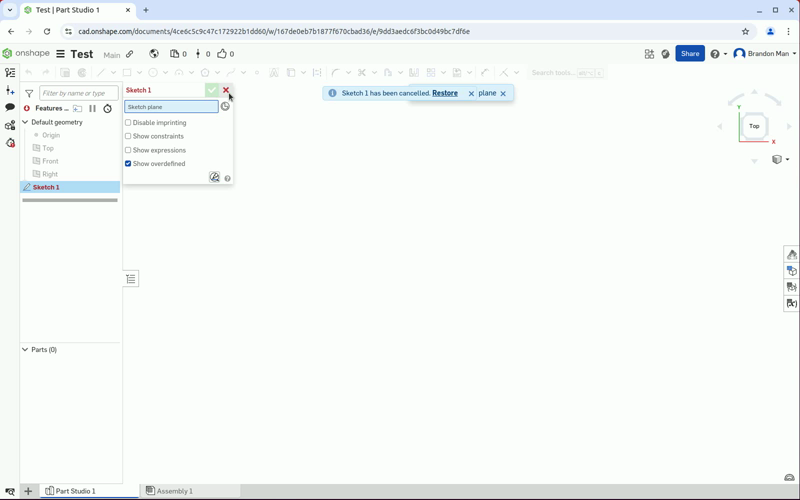
mouse_move(73, 150)
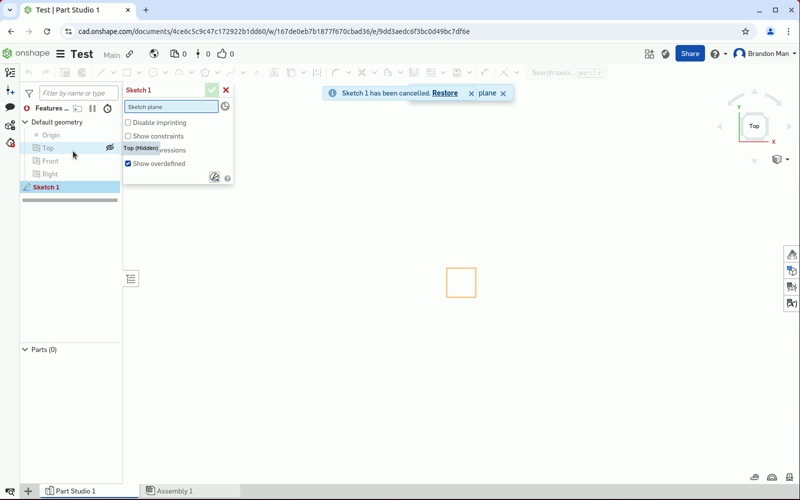
click(73, 150)
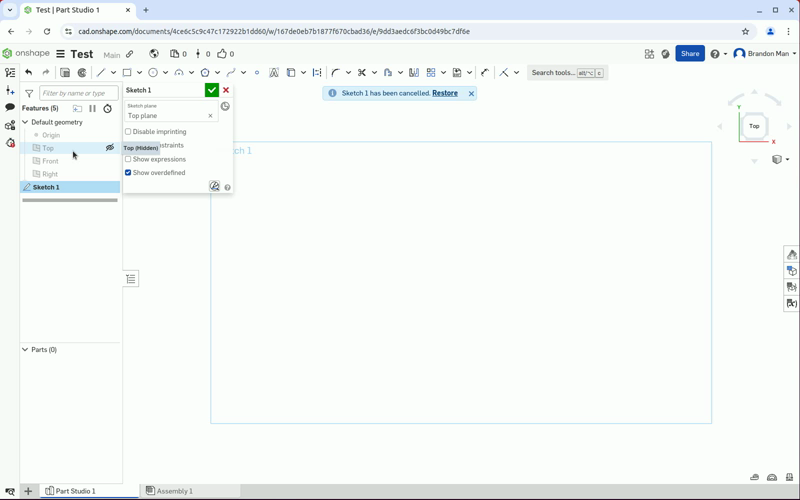
mouse_move(73, 352)
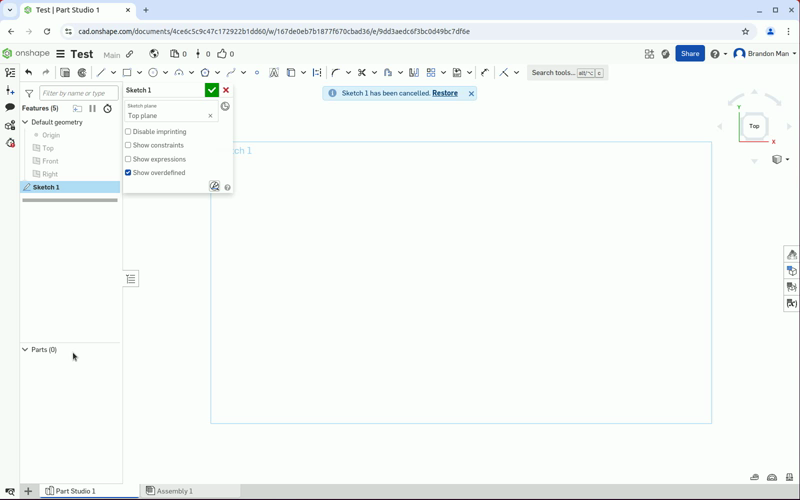
key(y)
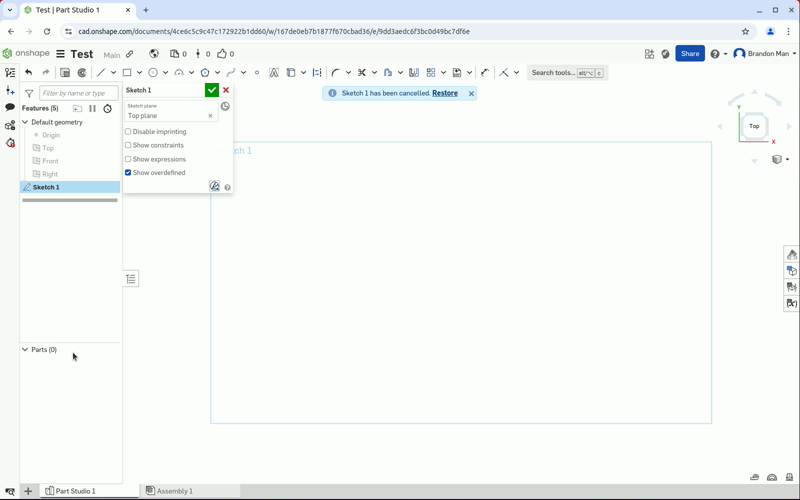
key(l)
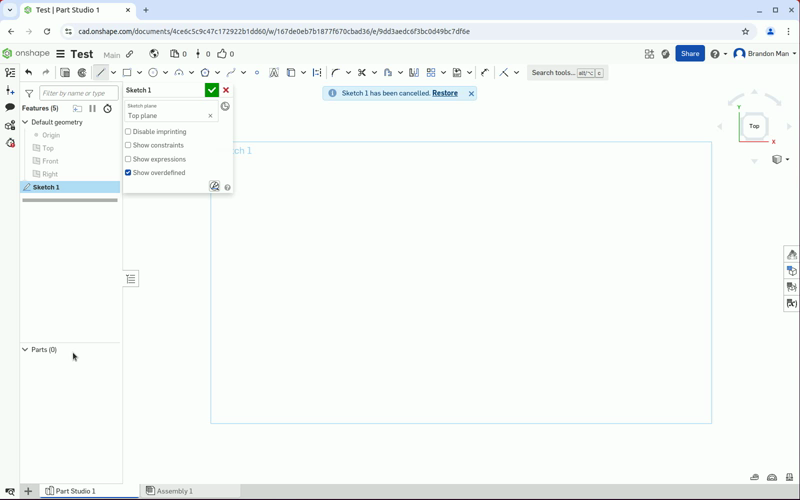
key_down(shift)
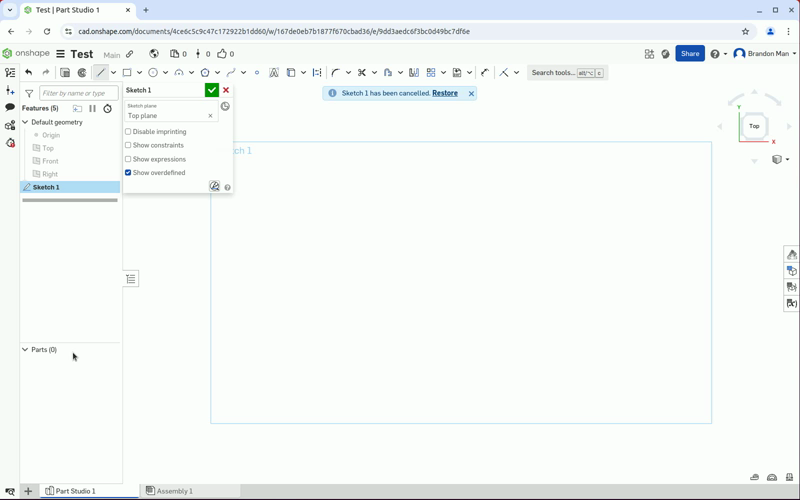
mouse_move(460, 282)
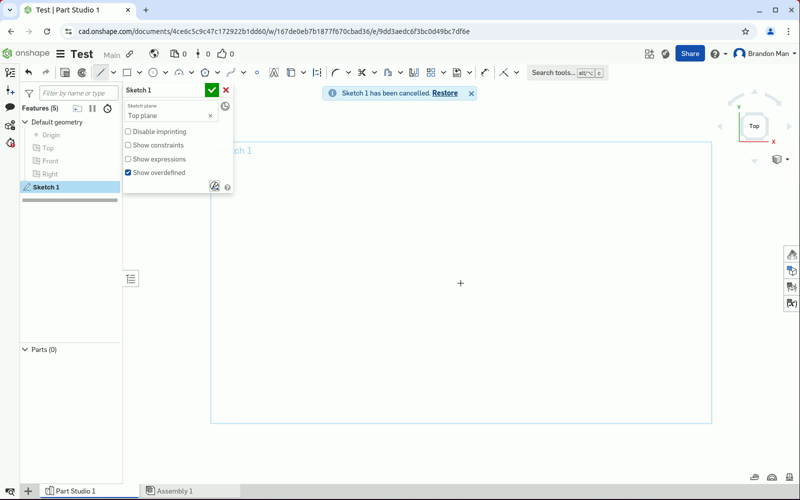
click(460, 282)
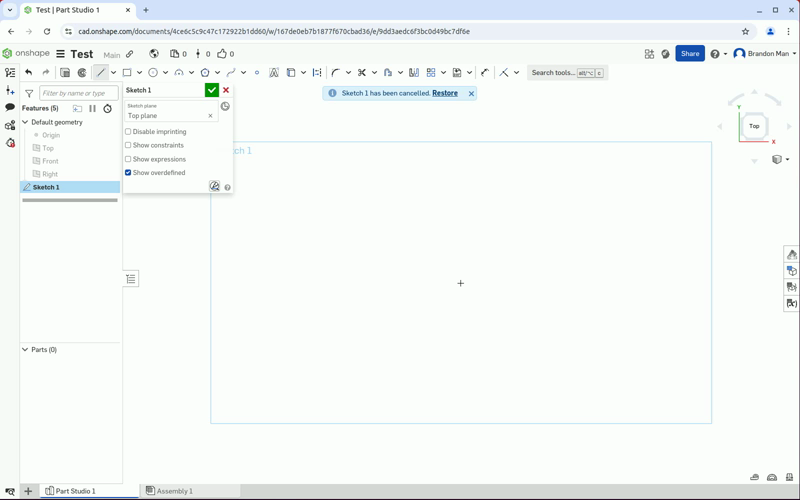
key_up(shift)
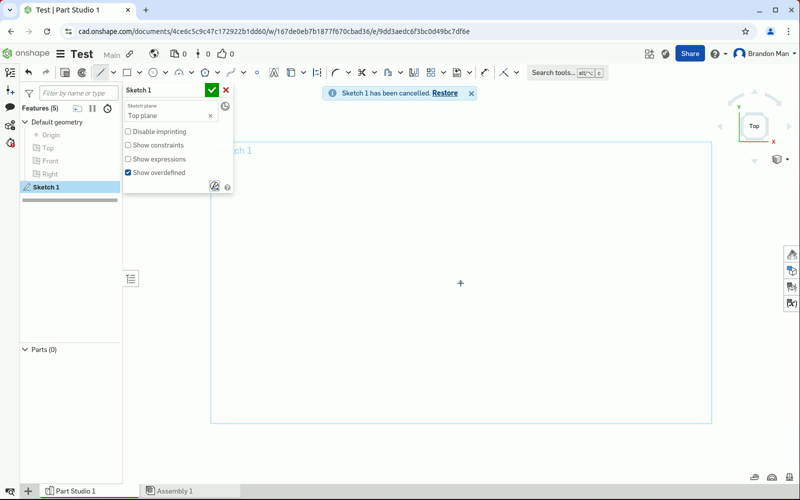
key_down(shift)
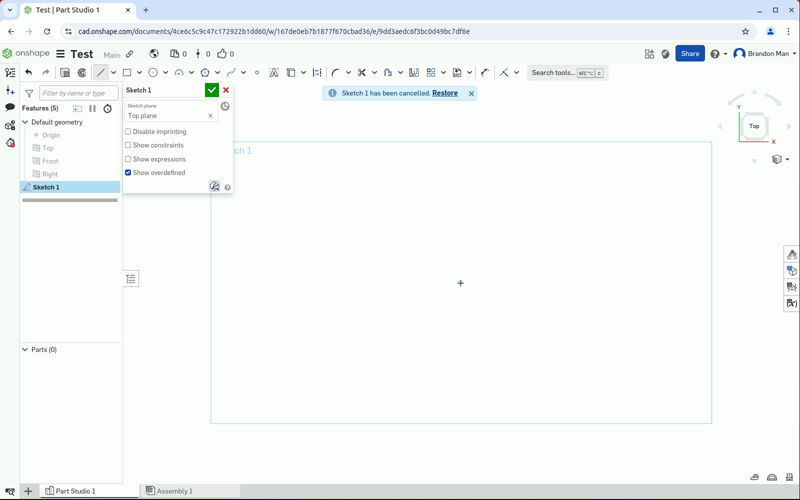
mouse_move(573, 282)
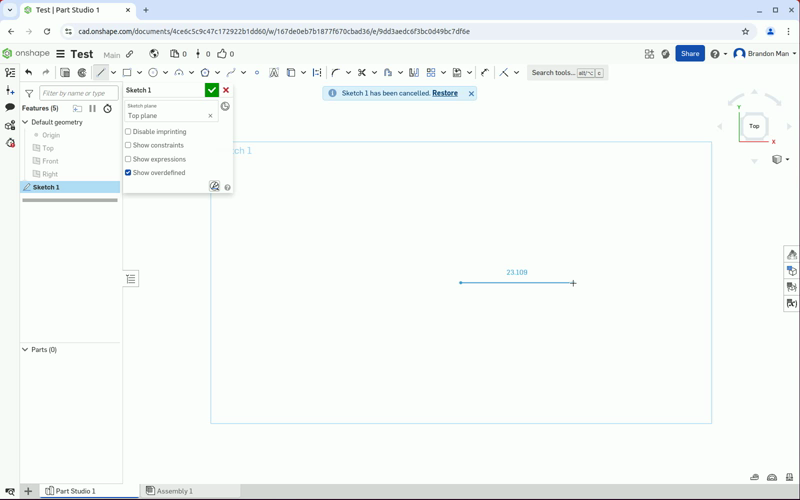
click(573, 282)
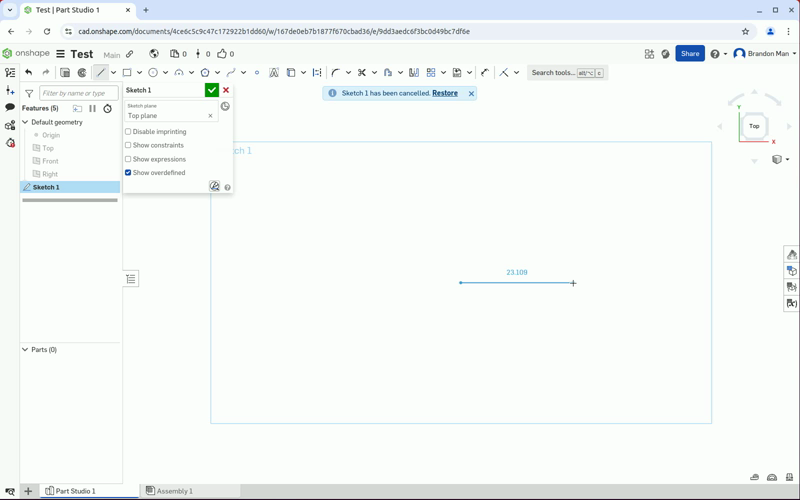
key_up(shift)
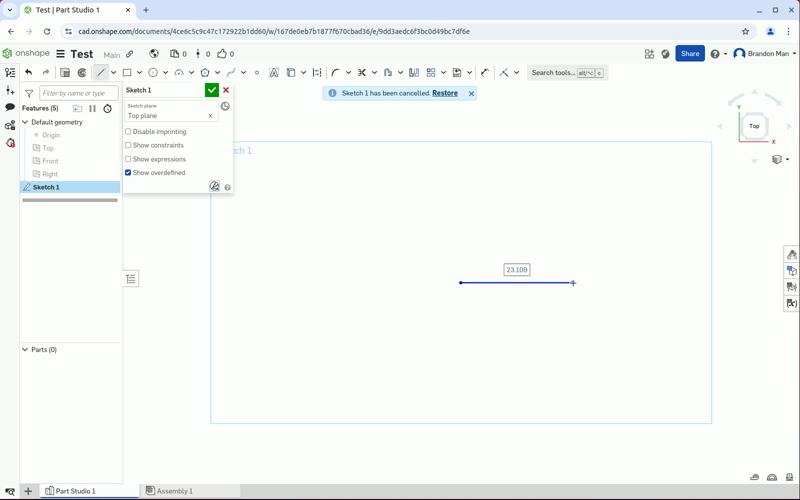
key_down(shift)
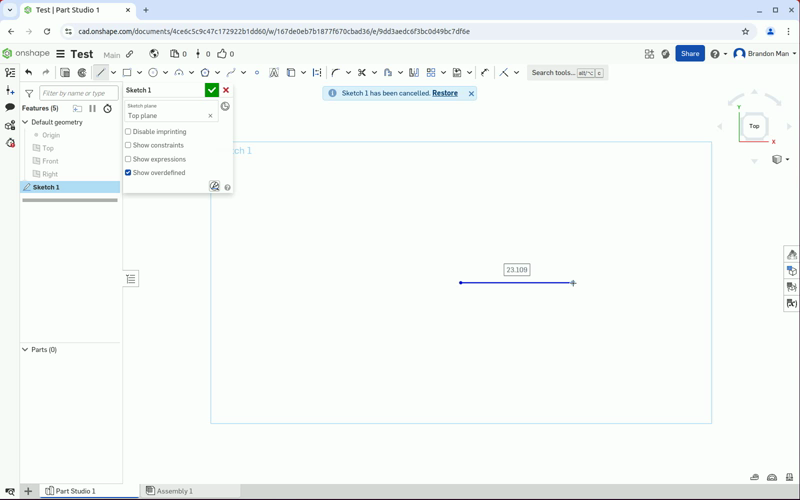
mouse_move(589, 282)
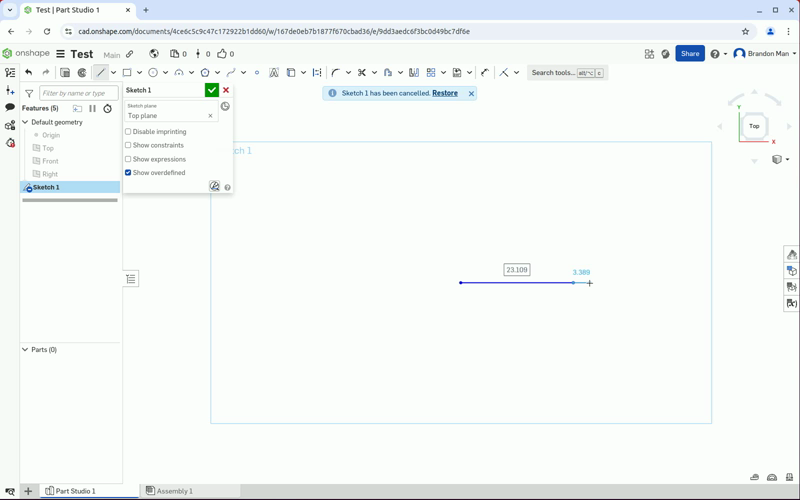
mouse_move(573, 243)
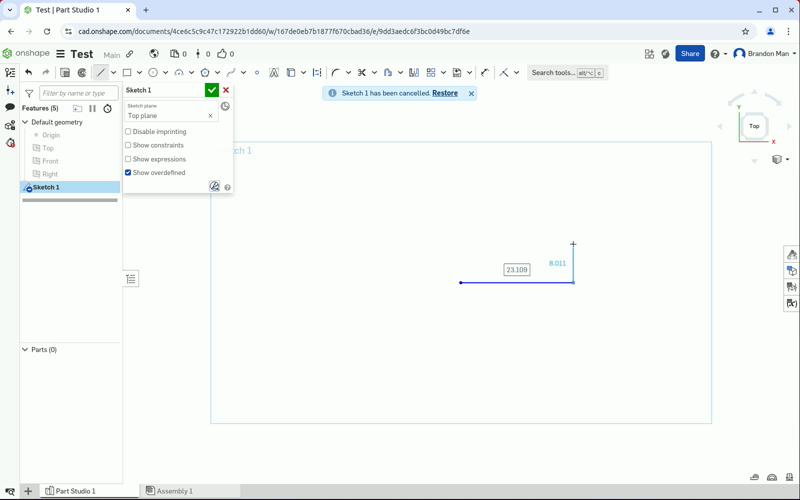
click(573, 243)
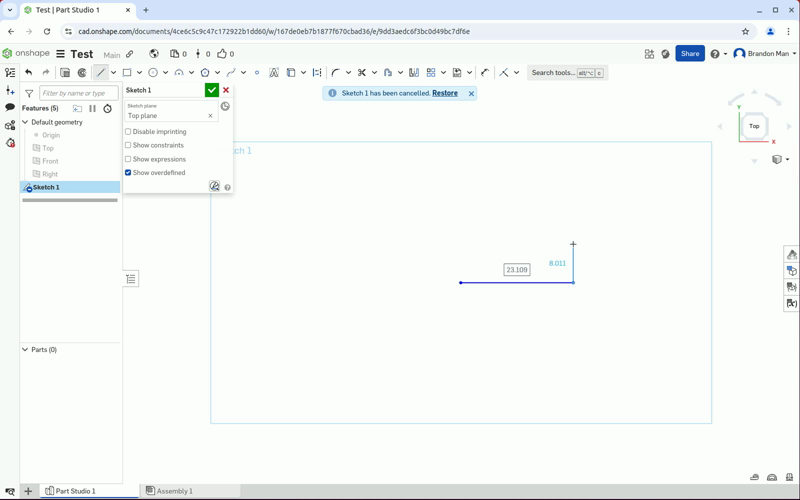
key_up(shift)
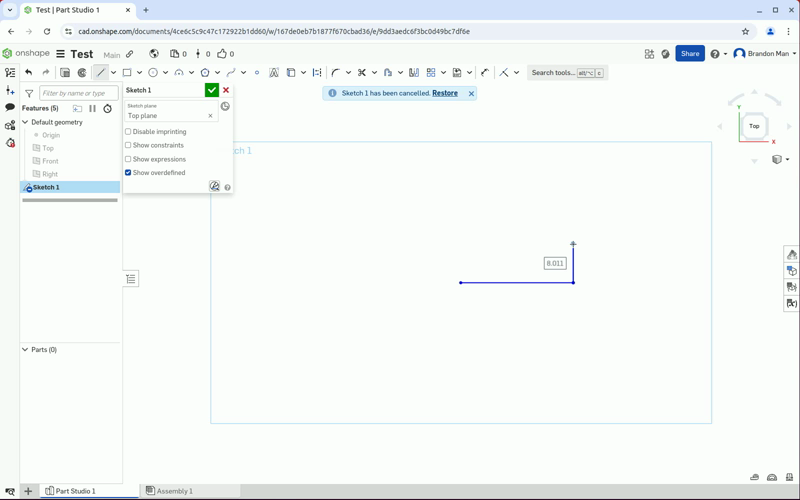
key_down(shift)
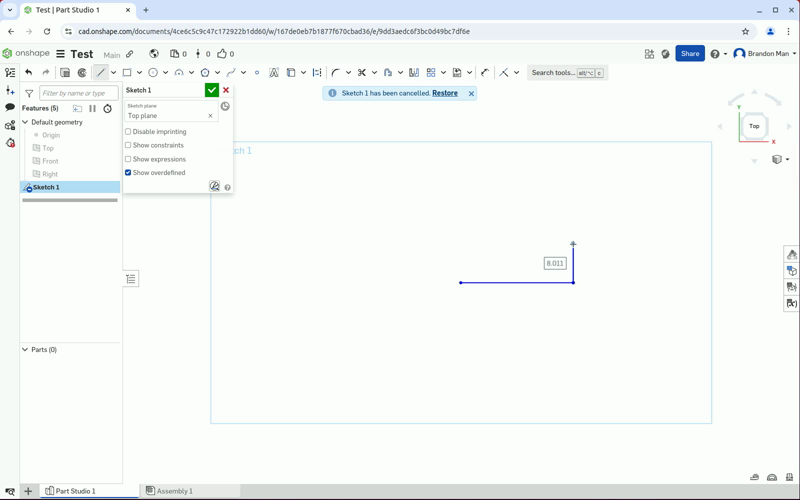
mouse_move(460, 243)
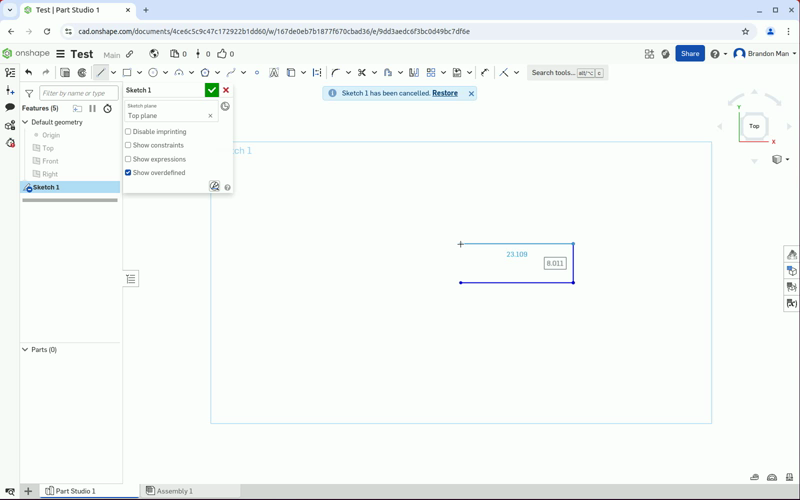
click(460, 243)
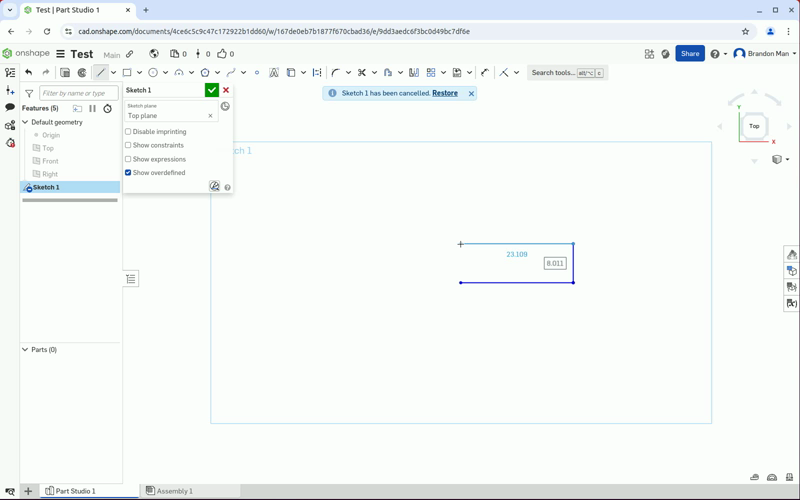
key_up(shift)
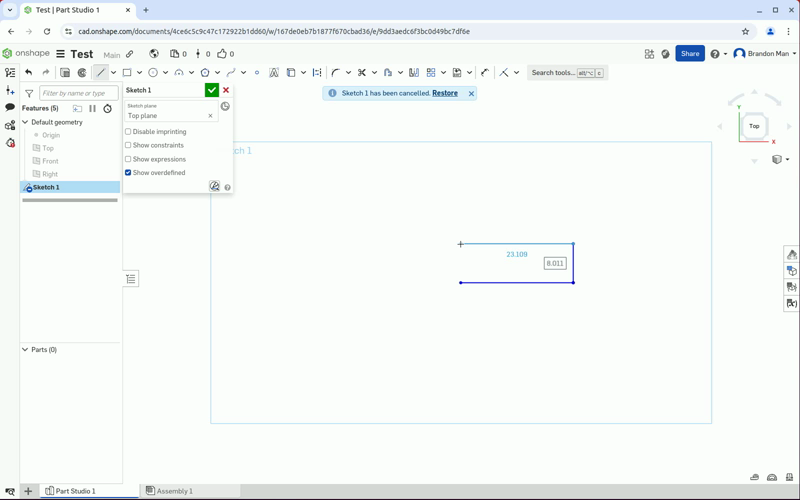
mouse_move(490, 243)
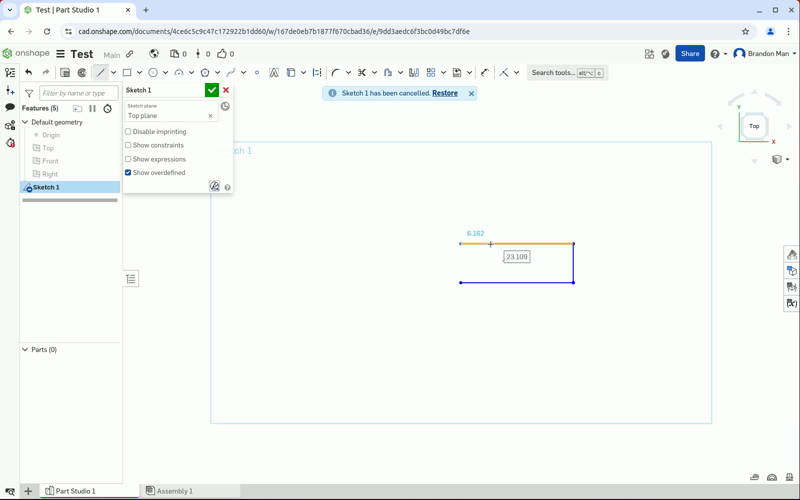
key_down(shift)
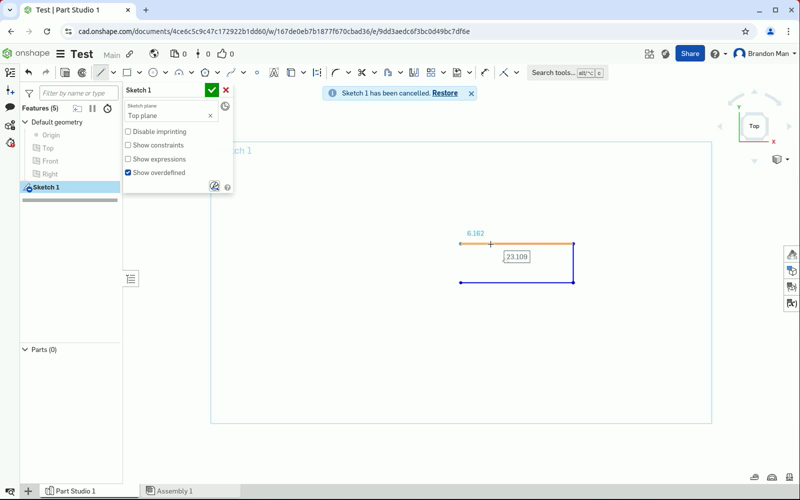
mouse_move(460, 282)
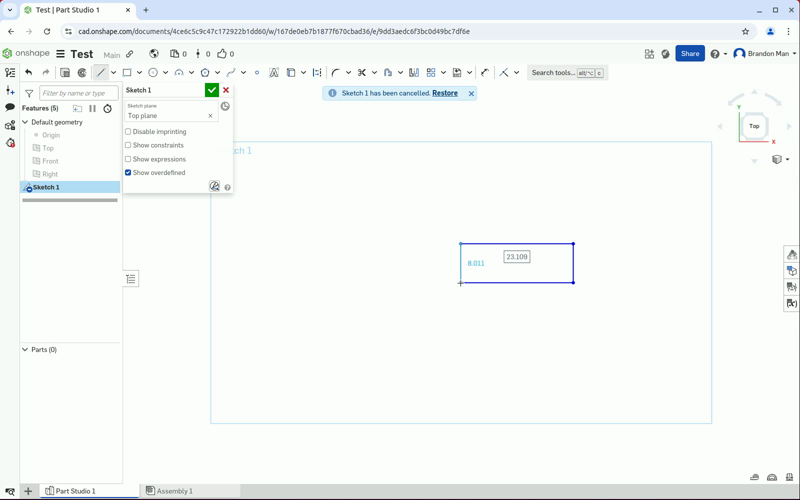
key_up(shift)
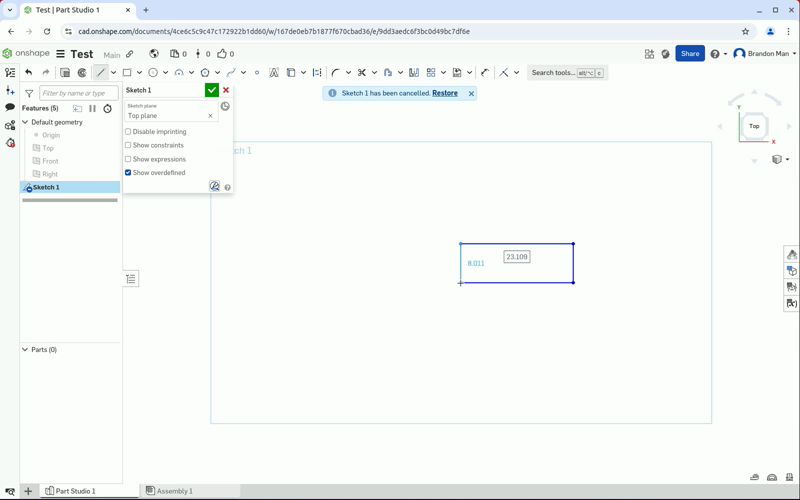
click(460, 282)
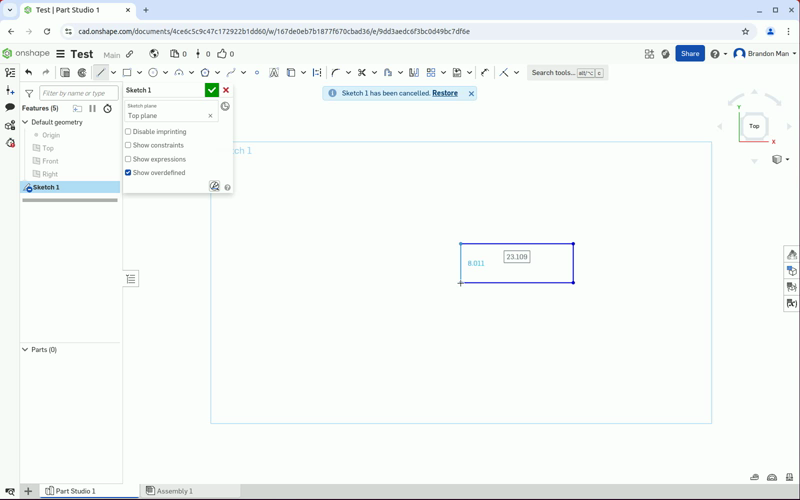
key(esc)
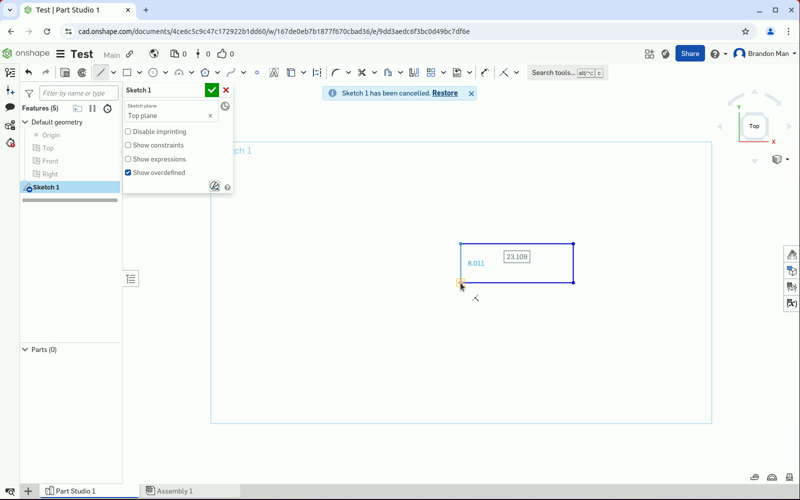
mouse_move(556, 253)
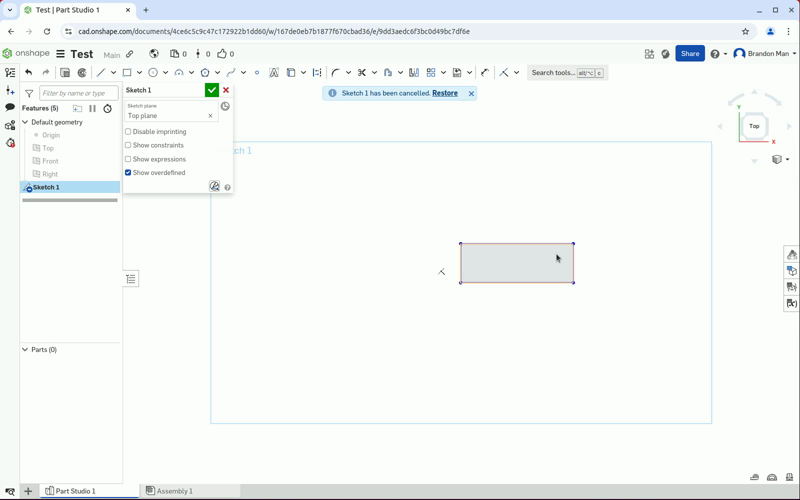
click(556, 253)
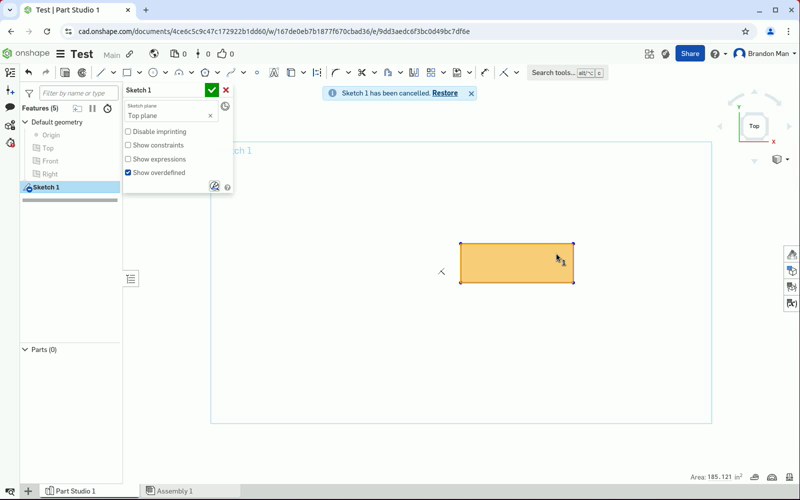
mouse_move(73, 352)
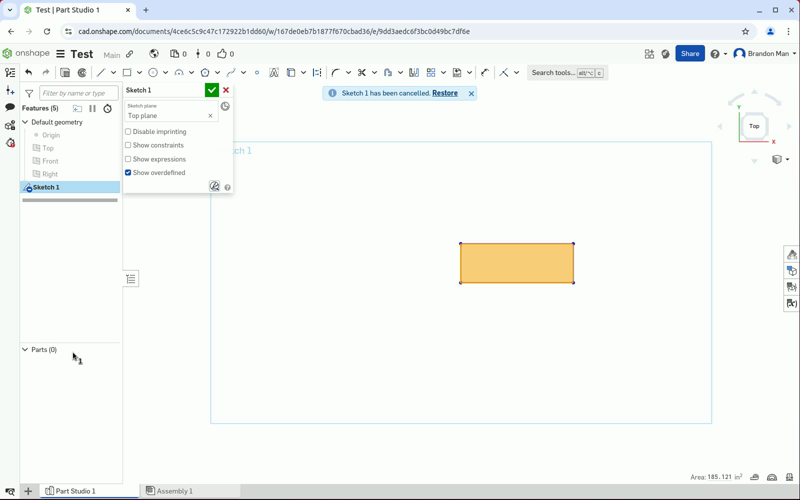
key(shift+y)
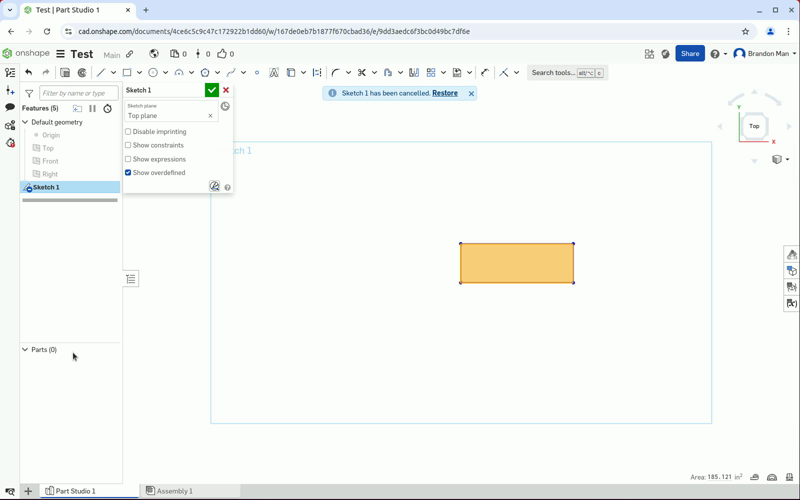
key(shift+e)
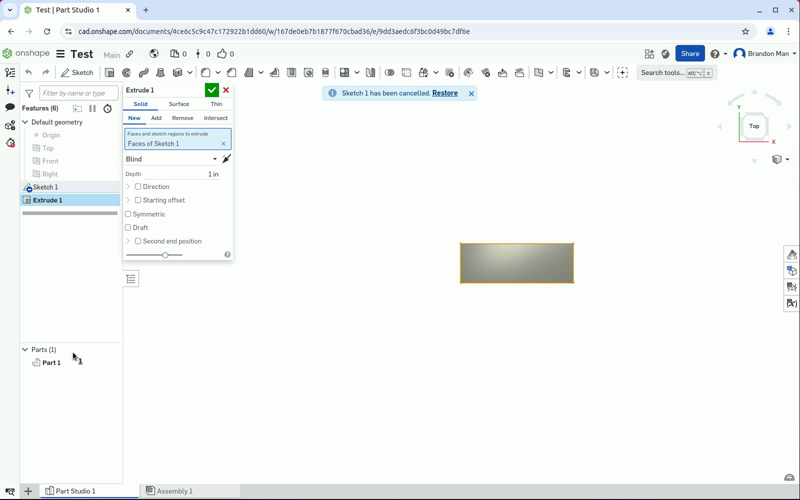
mouse_move(143, 106)
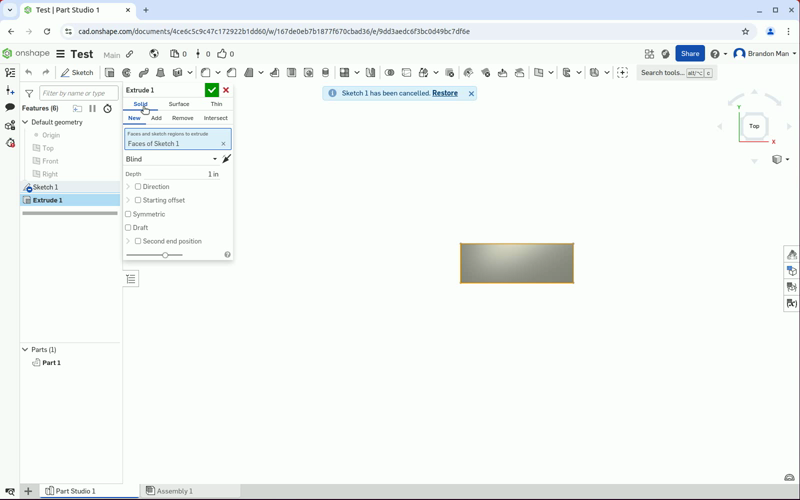
click(143, 106)
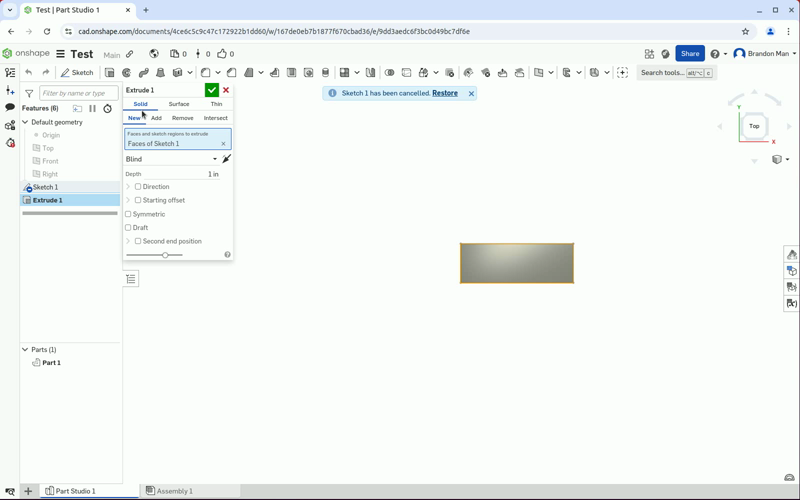
mouse_move(137, 120)
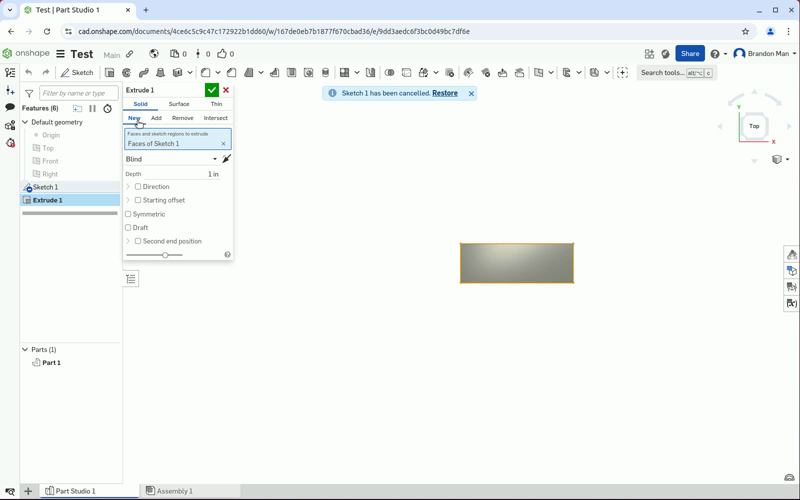
click(137, 120)
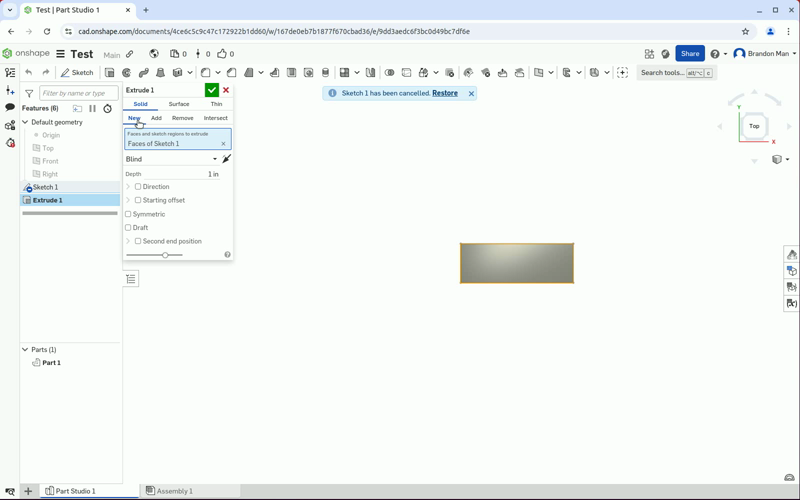
key(tab, 4)
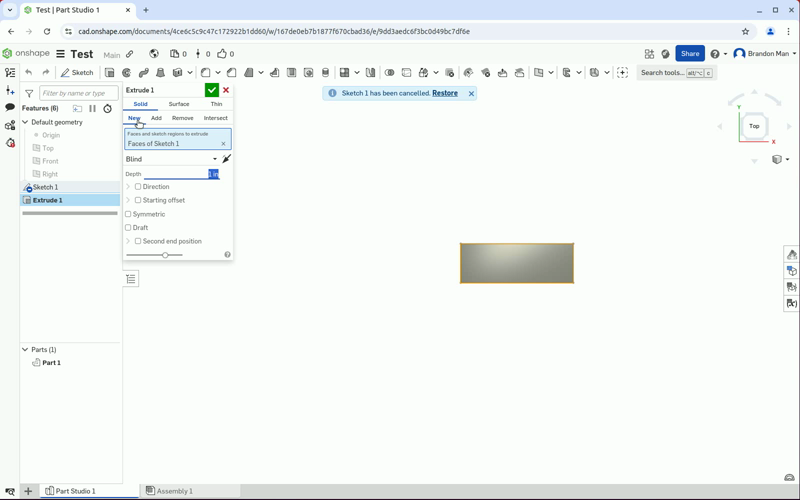
text(0.722)
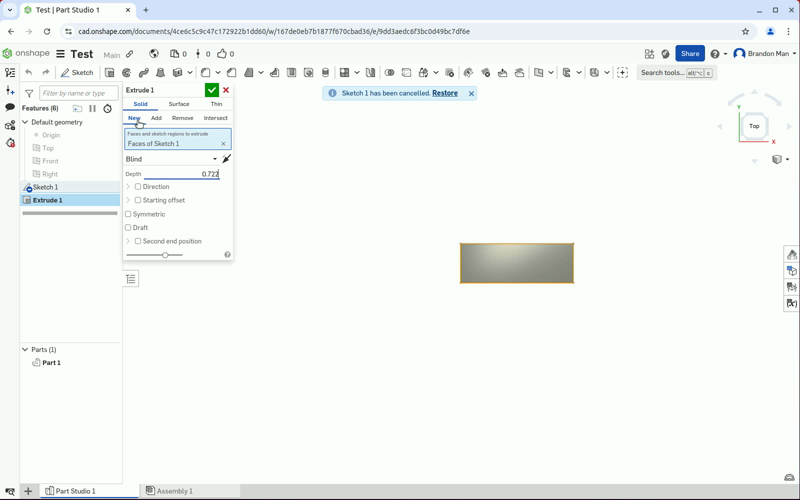
key(enter)
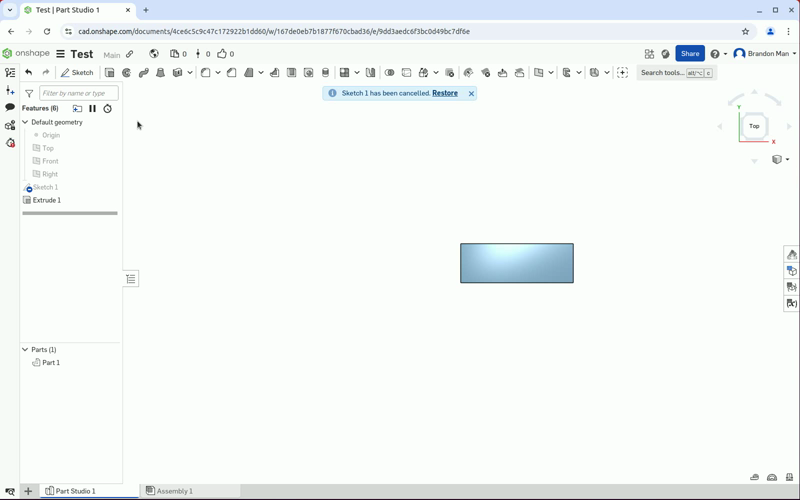
key(shift+h)
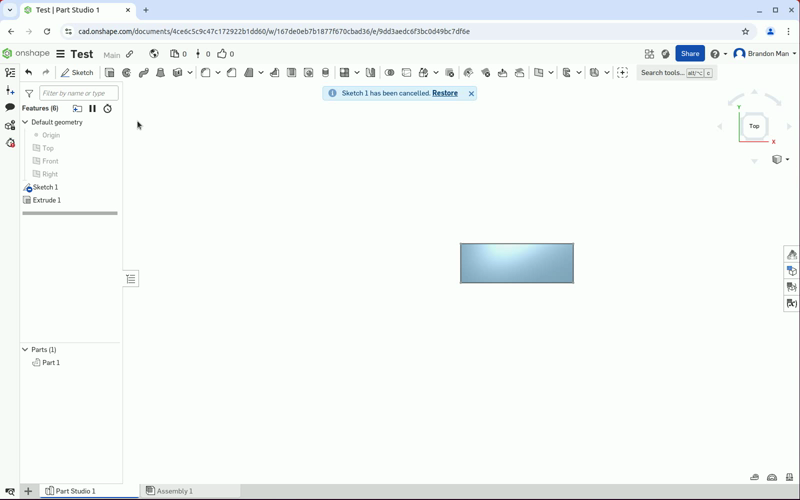
key(shift+h)
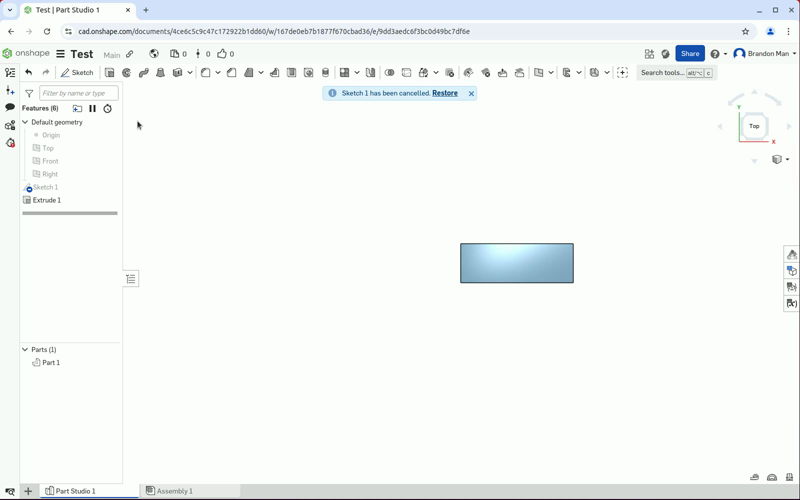
mouse_move(73, 189)
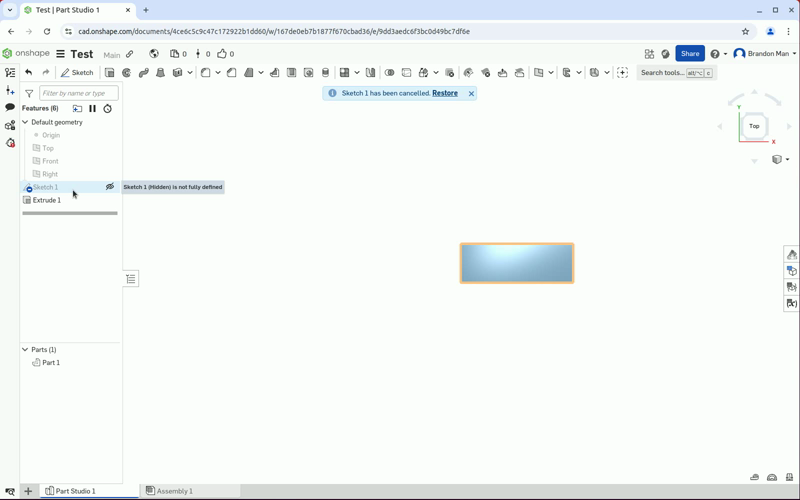
click(73, 189)
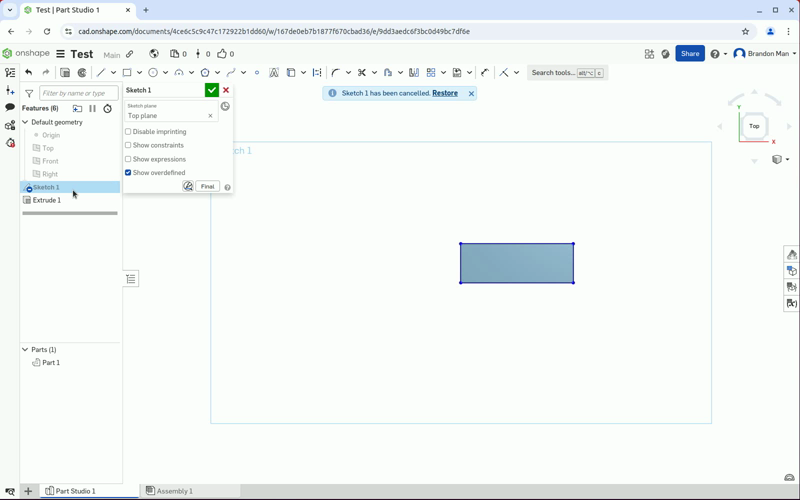
mouse_move(229, 92)
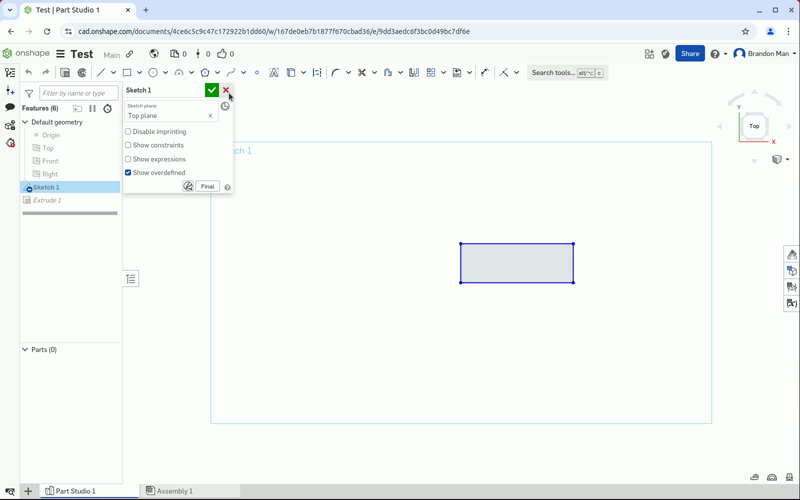
click(229, 92)
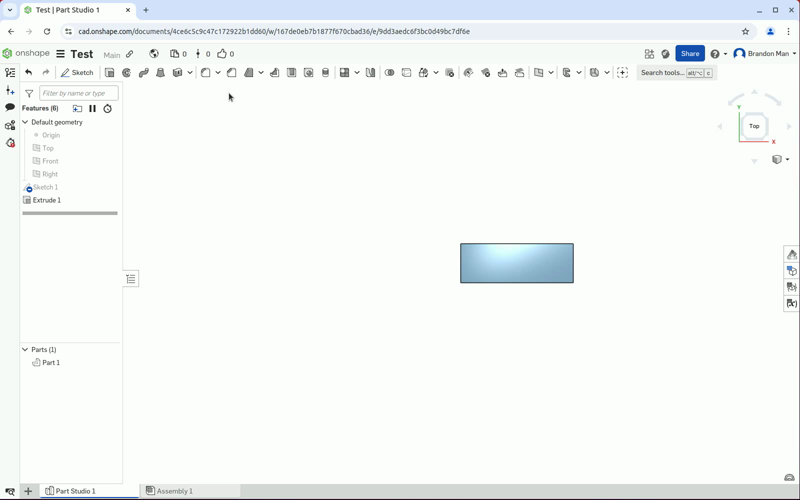
mouse_move(541, 75)
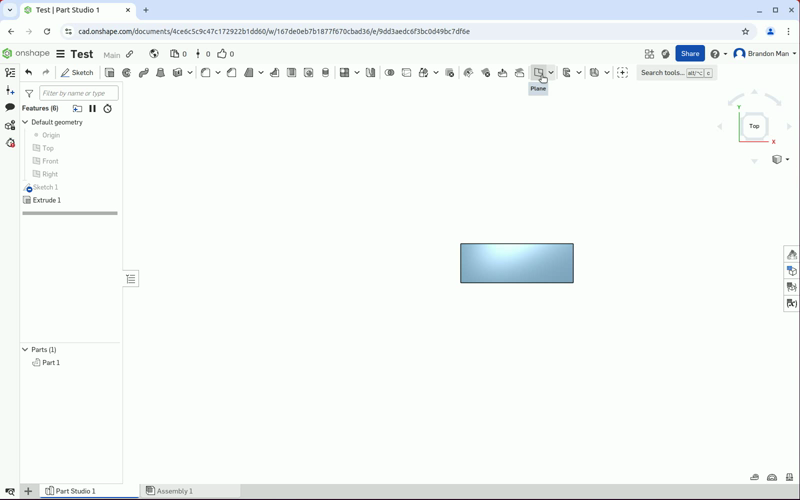
click(541, 75)
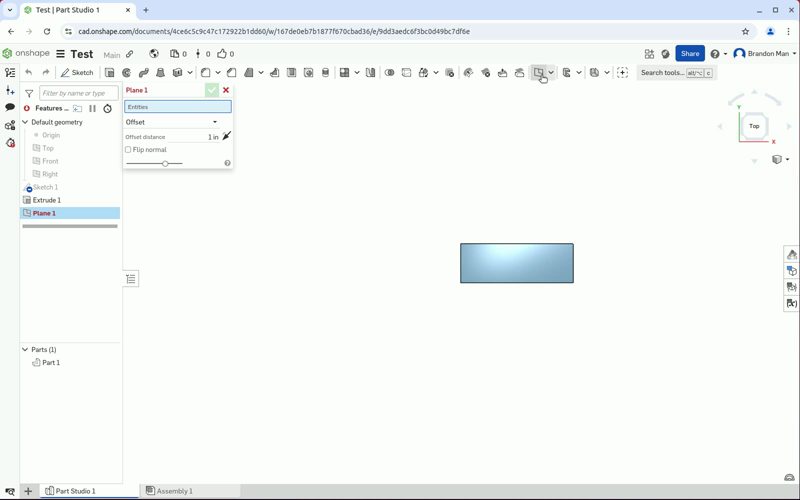
mouse_move(73, 150)
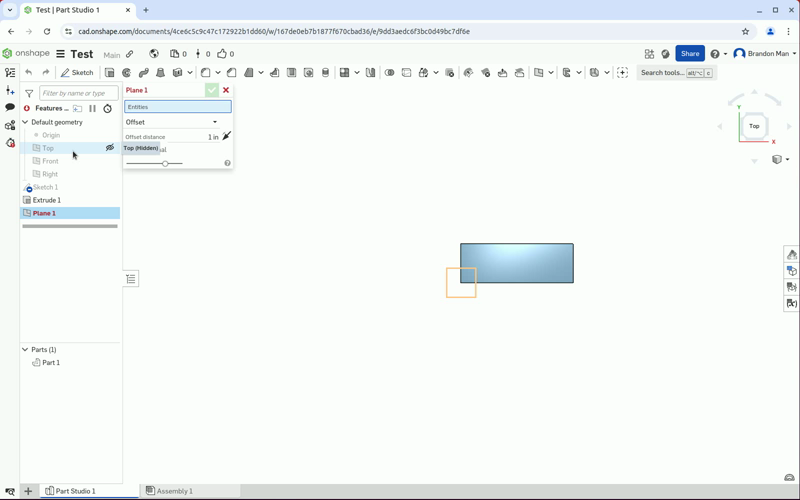
click(73, 150)
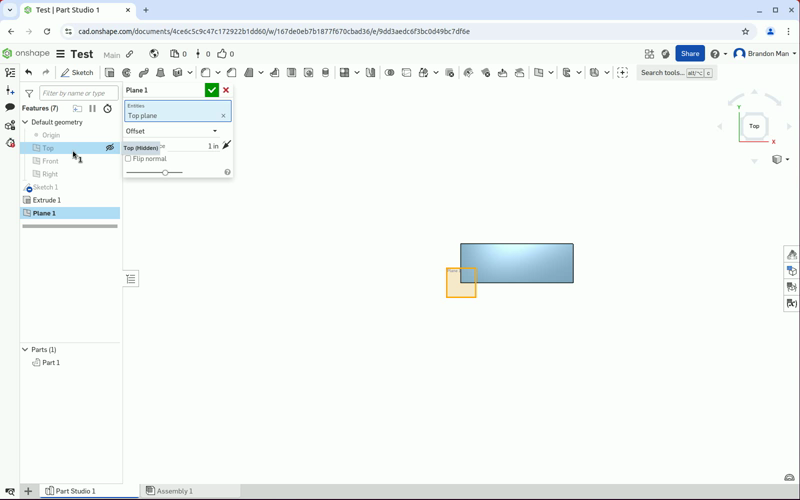
key(tab, 2)
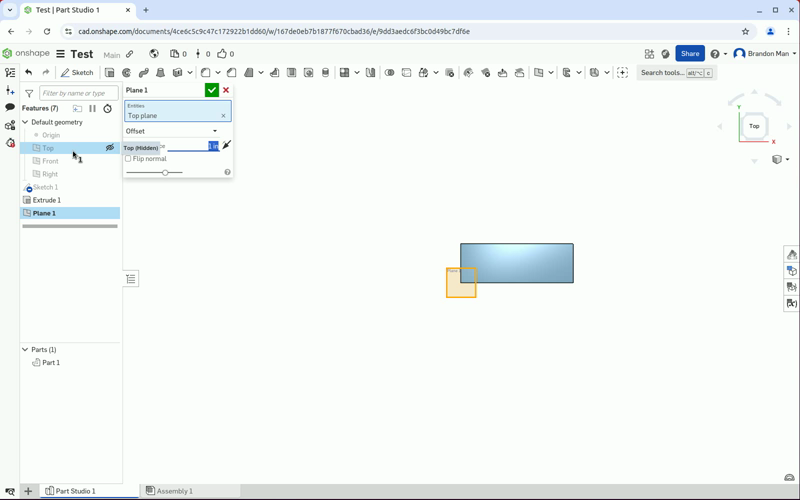
text(0.709)
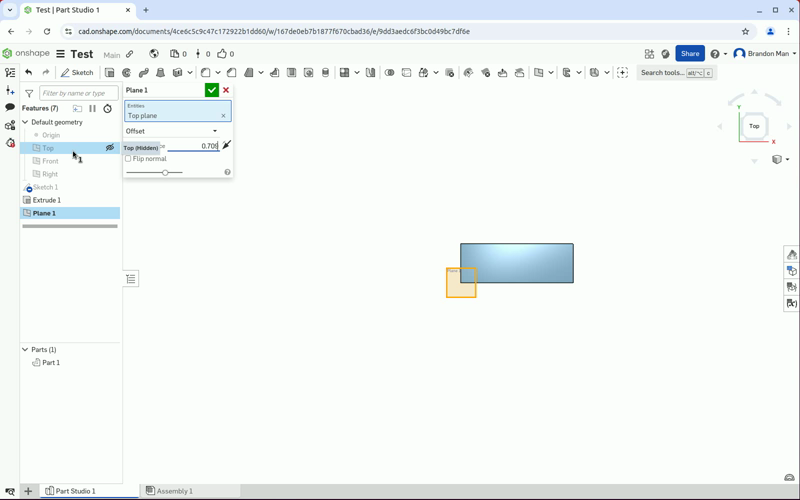
key(enter, 2)
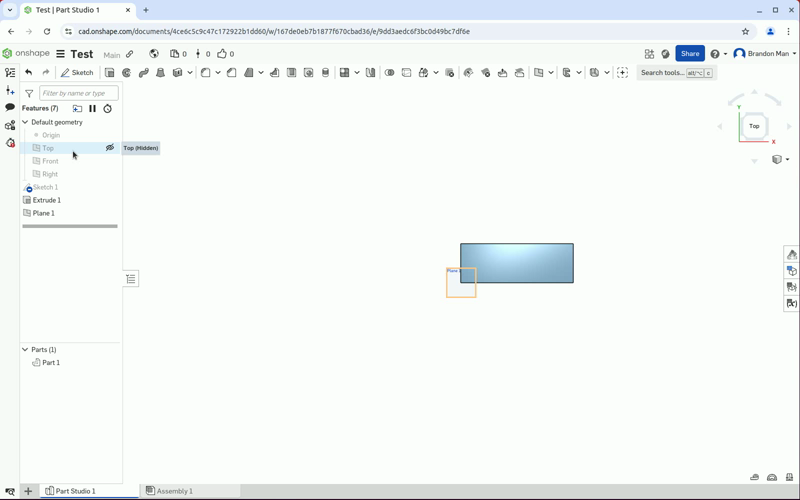
key(shift+s)
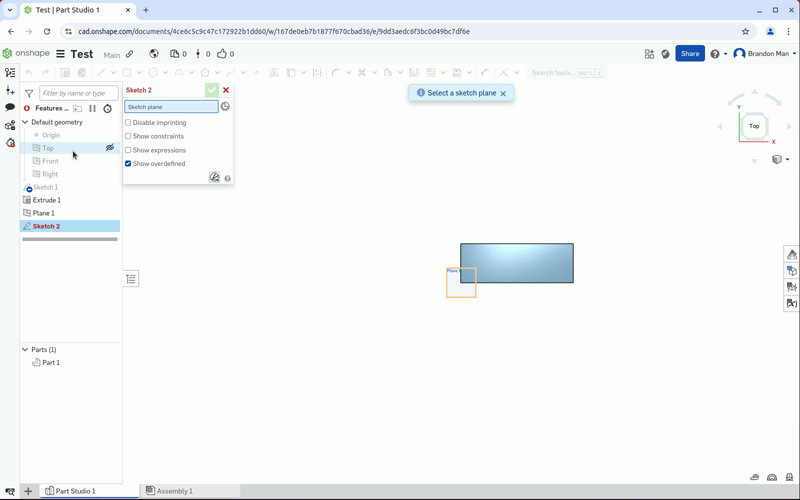
mouse_move(73, 215)
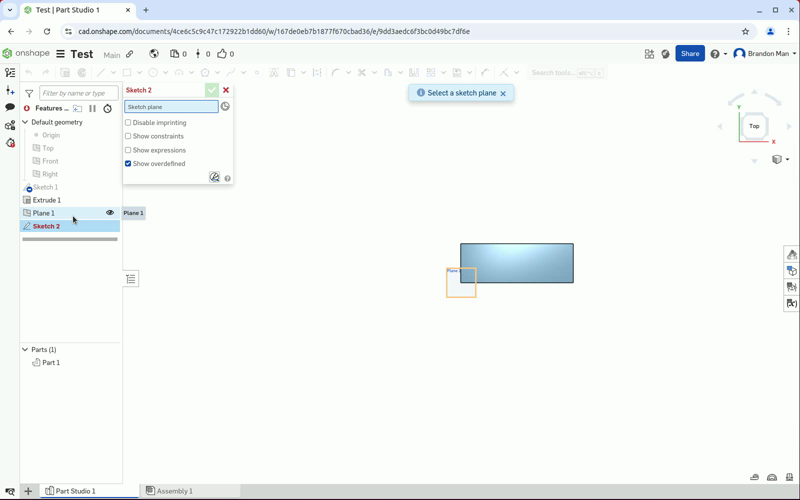
click(73, 215)
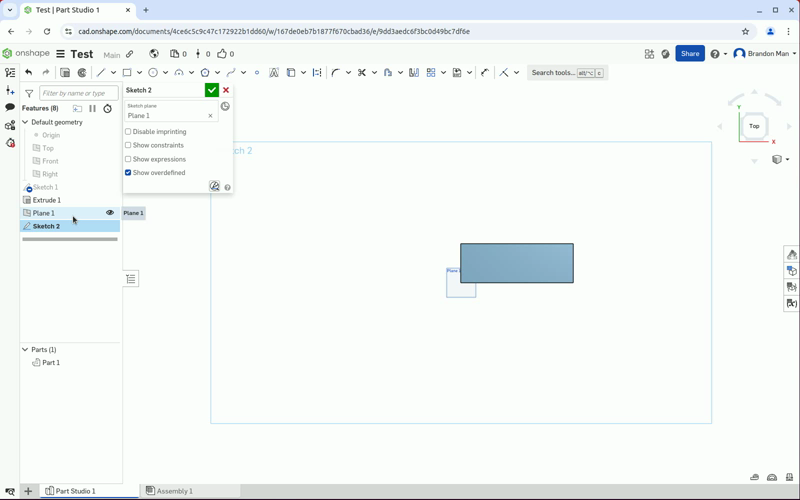
mouse_move(73, 352)
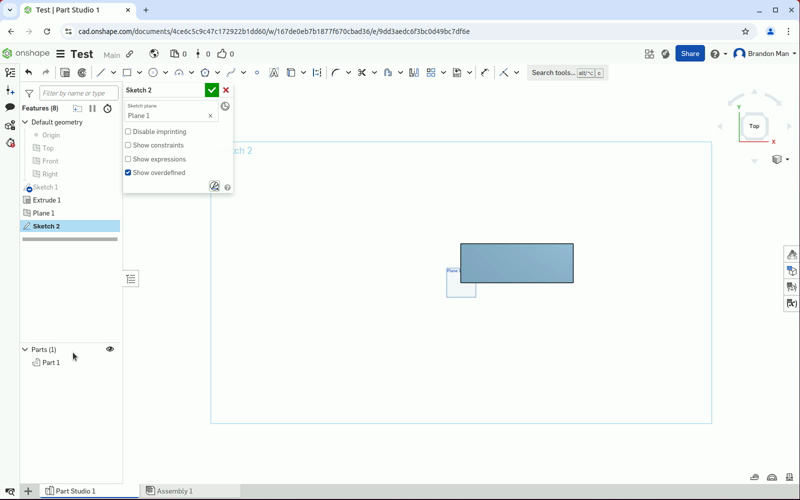
key(y)
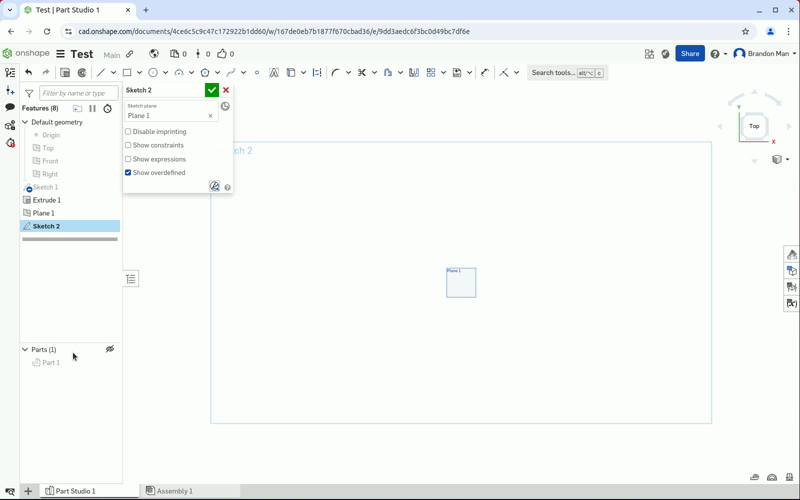
key(c)
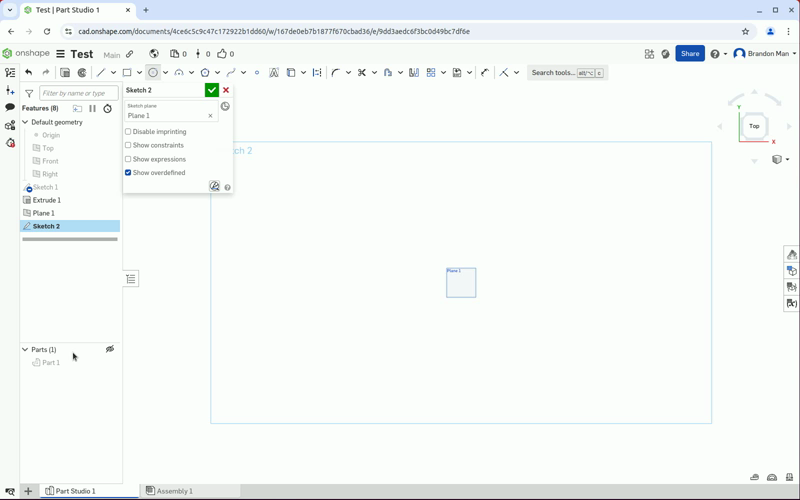
key_down(shift)
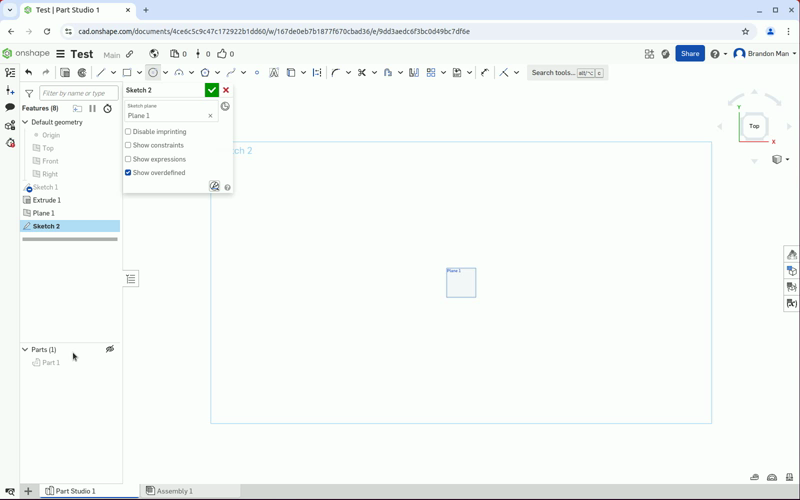
mouse_move(477, 250)
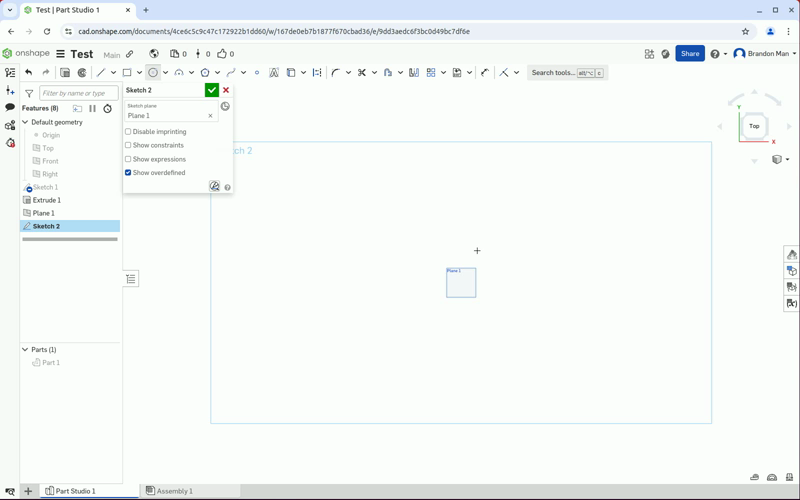
click(477, 250)
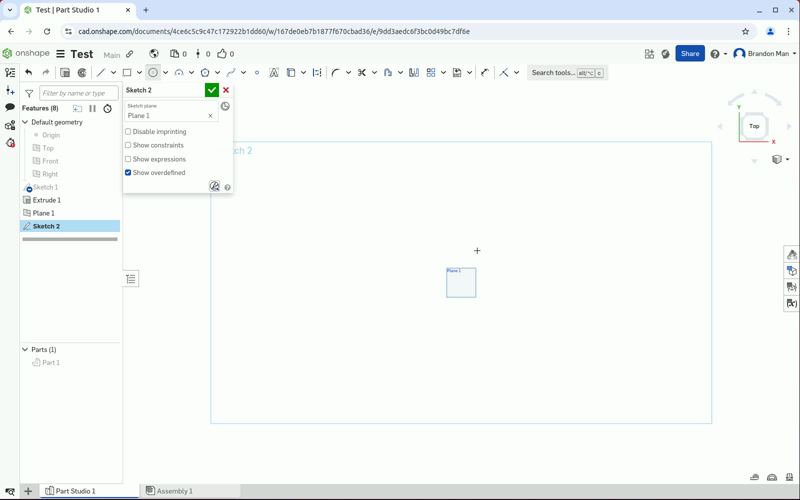
key_up(shift)
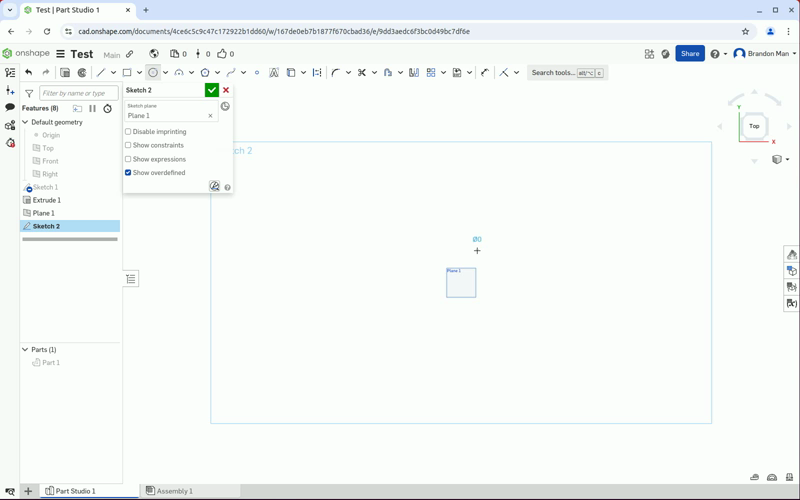
mouse_move(479, 250)
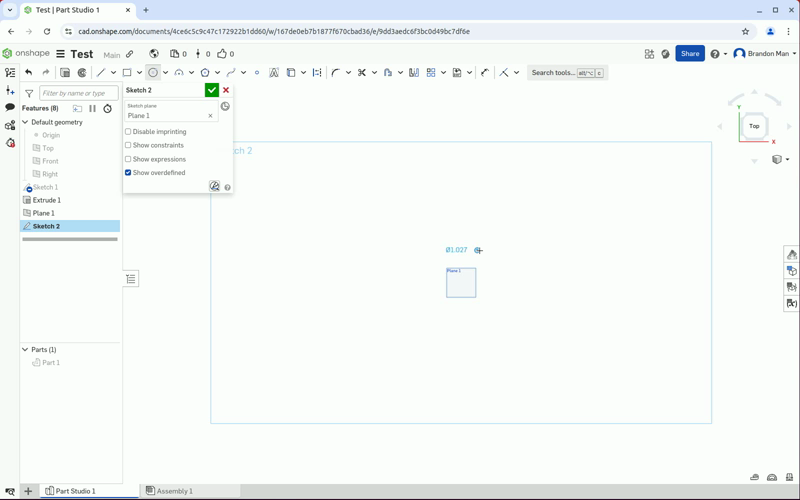
scroll(6)
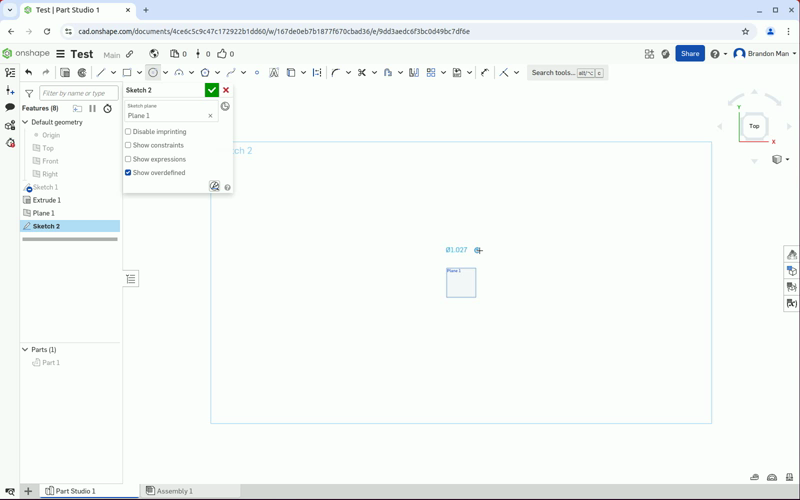
scroll(6)
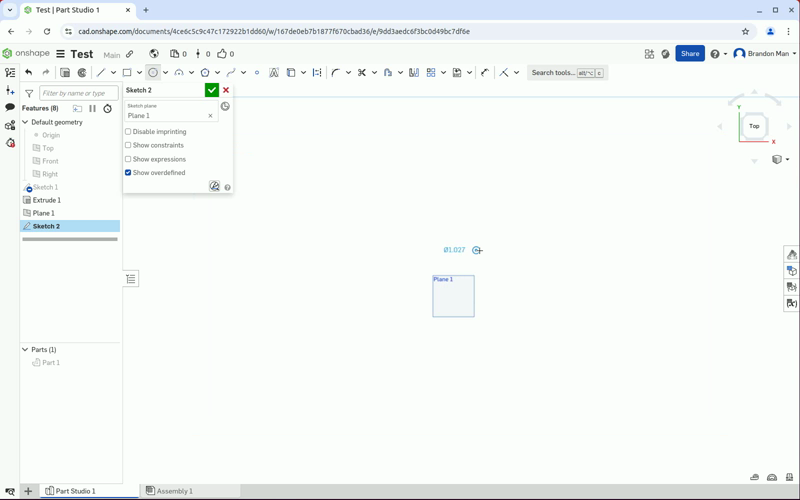
scroll(6)
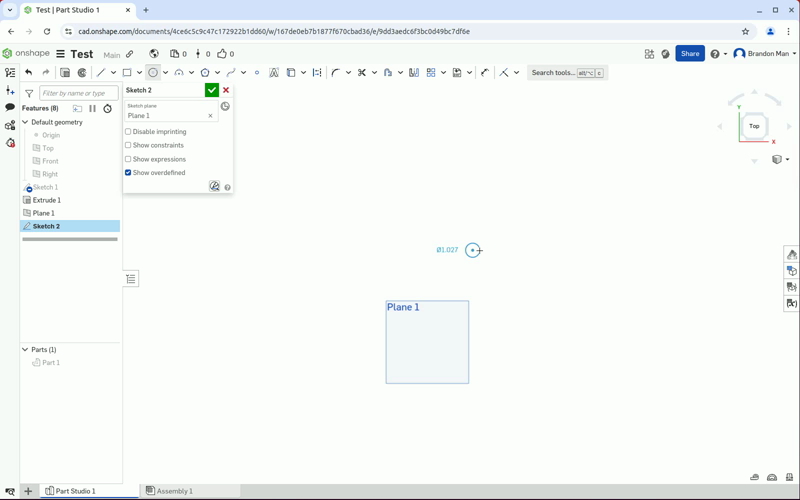
scroll(6)
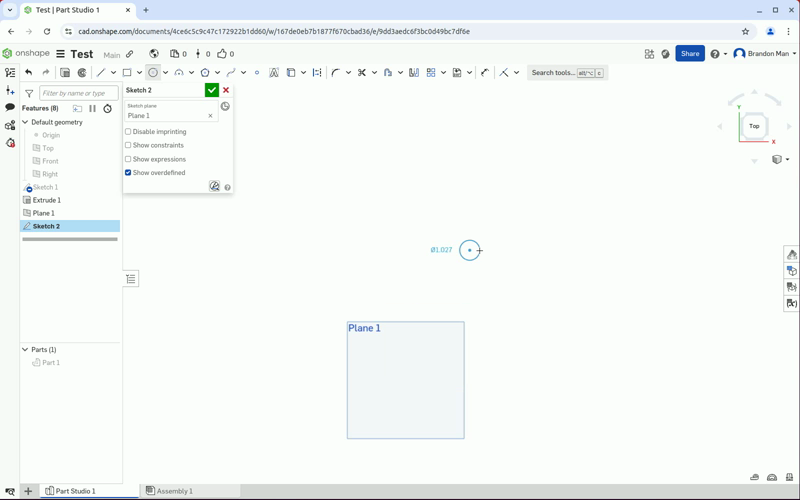
scroll(6)
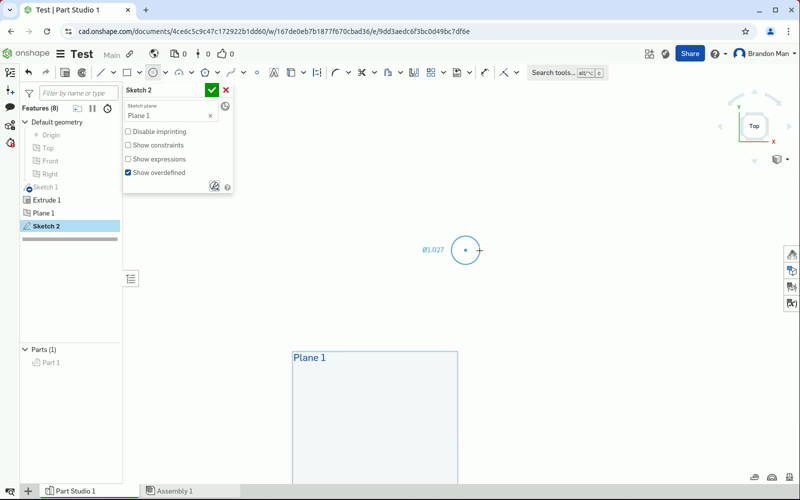
scroll(6)
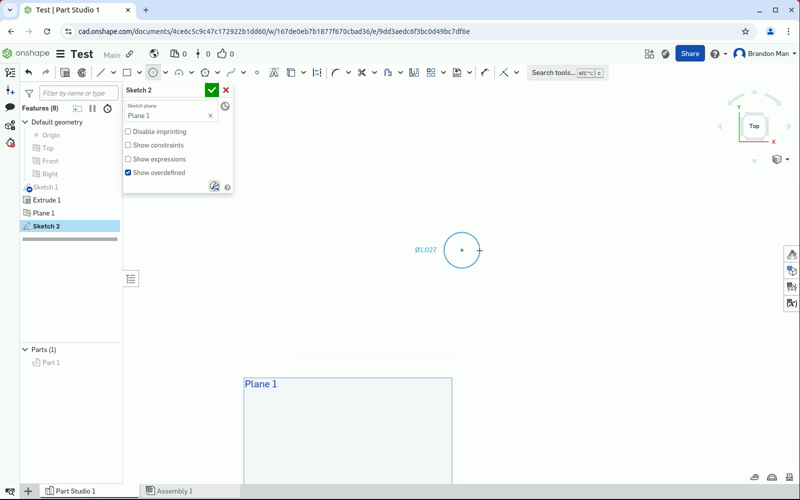
scroll(6)
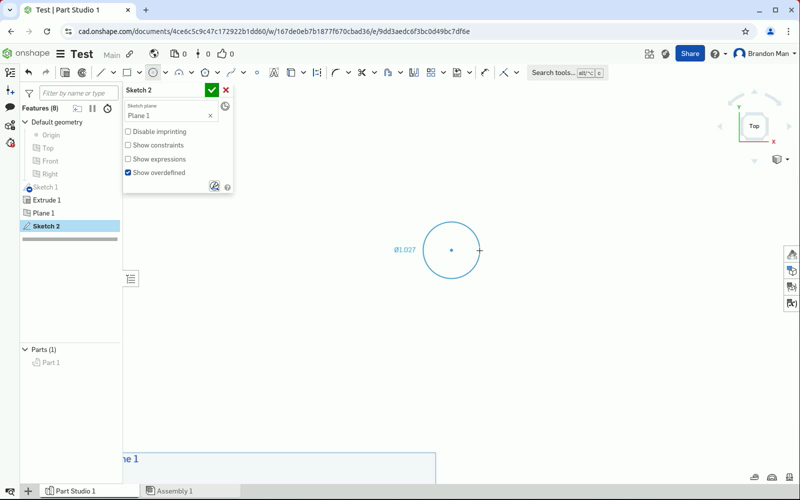
click(479, 250)
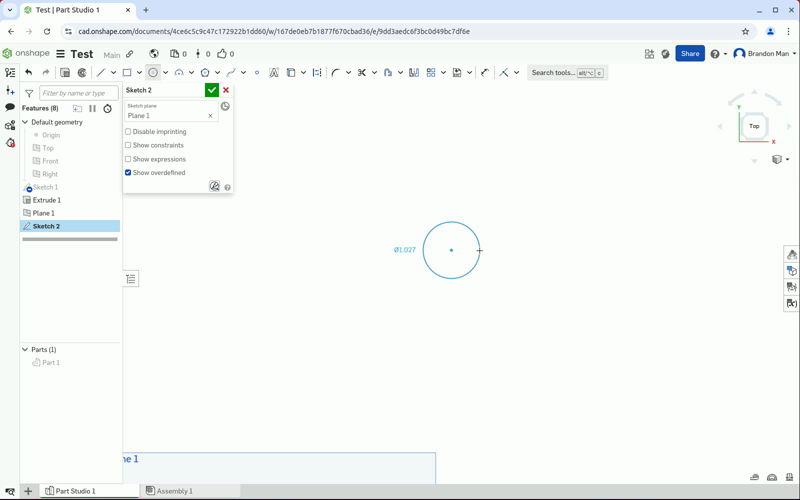
scroll(-6)
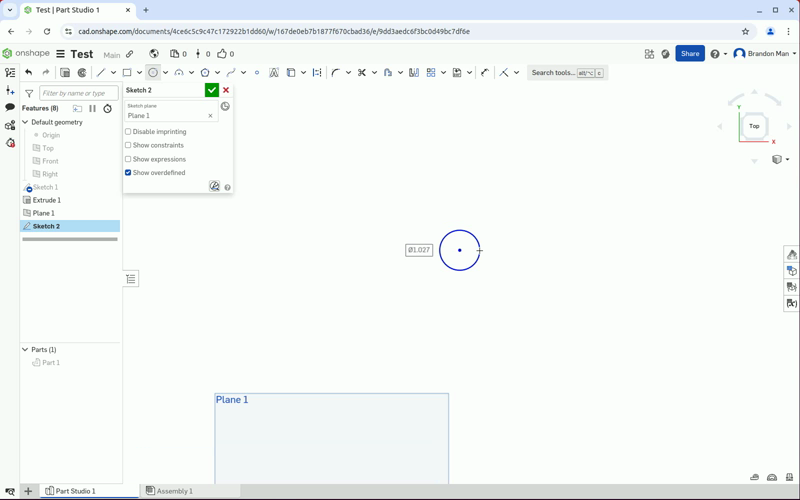
scroll(-6)
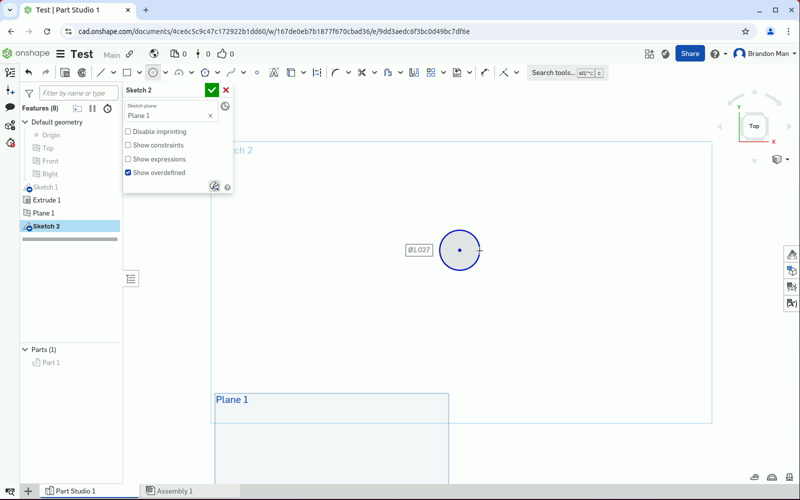
scroll(-6)
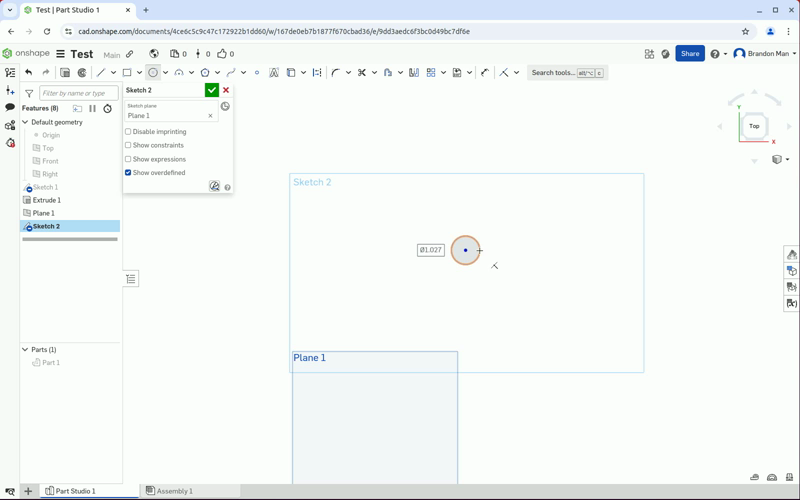
scroll(-6)
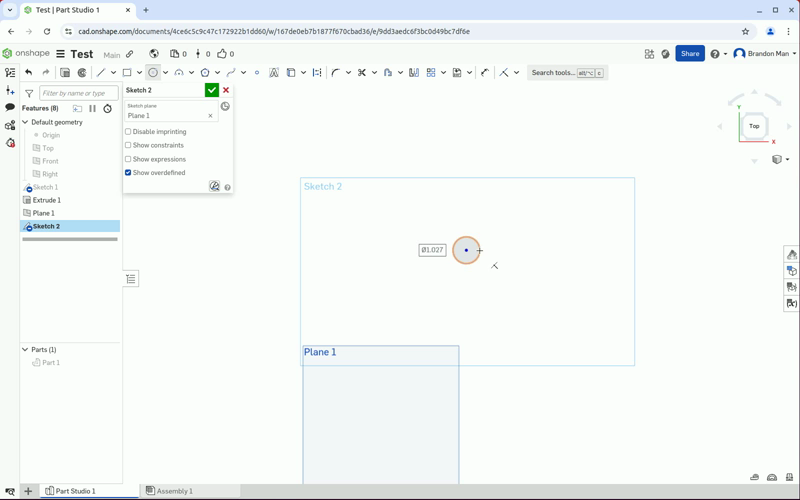
scroll(-6)
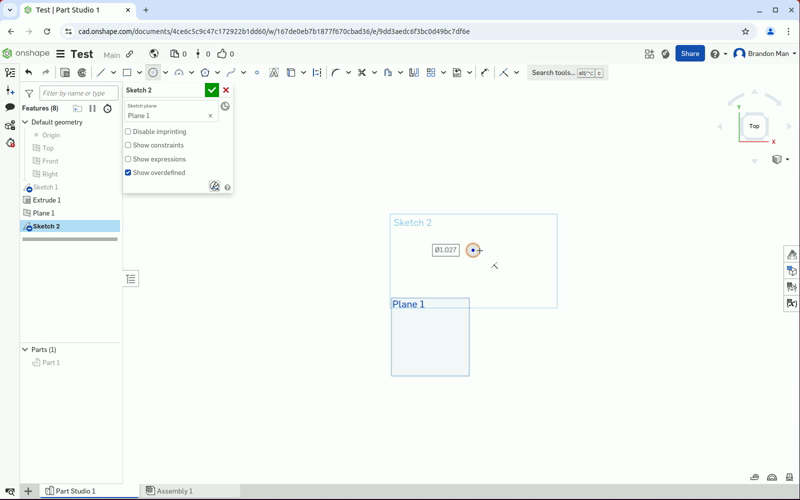
scroll(-6)
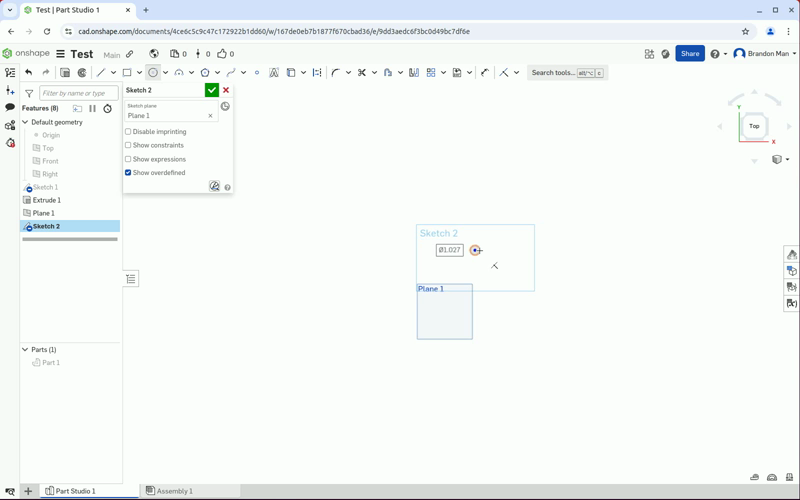
scroll(-6)
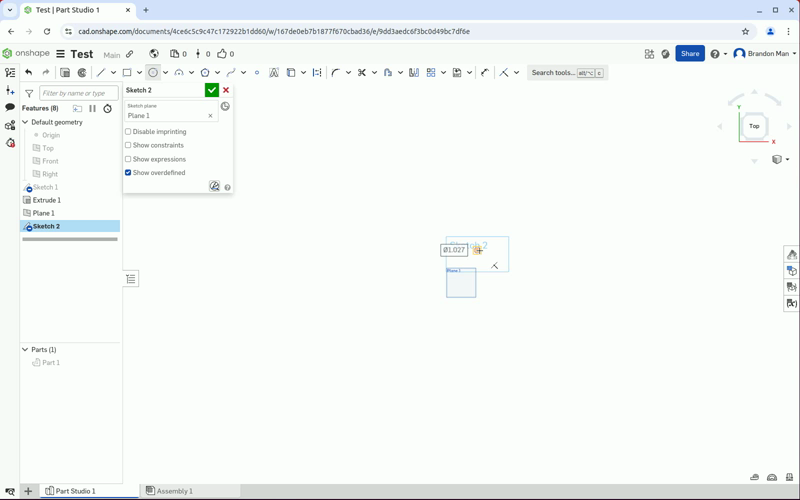
key(esc)
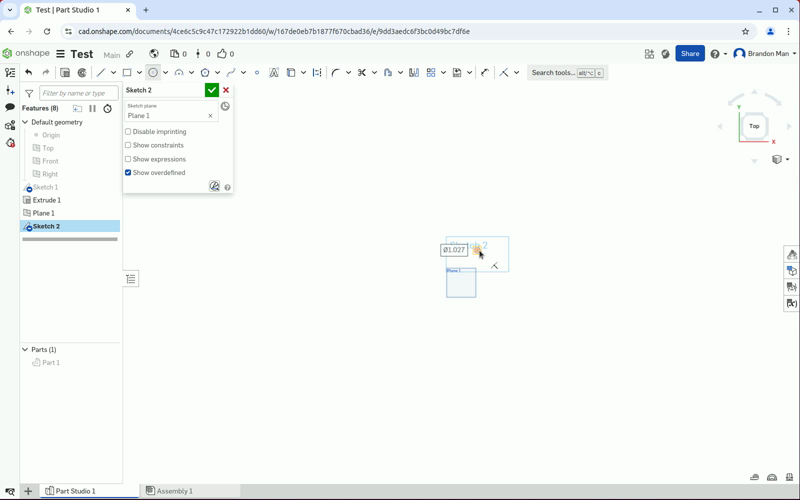
key(c)
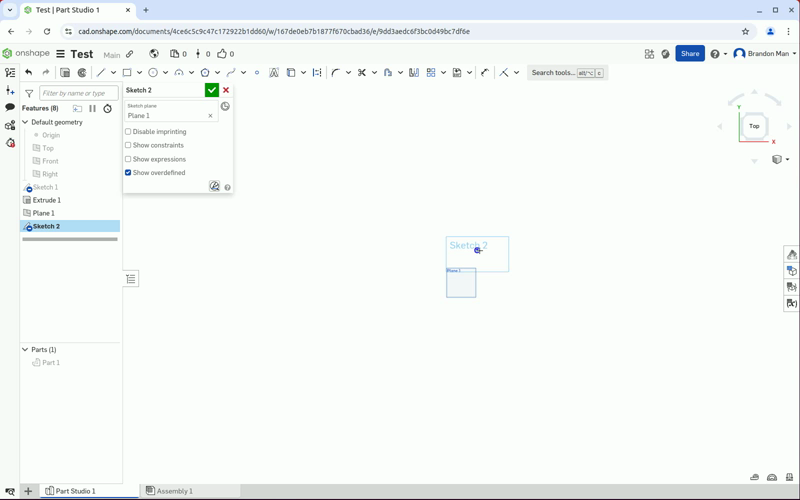
key_down(shift)
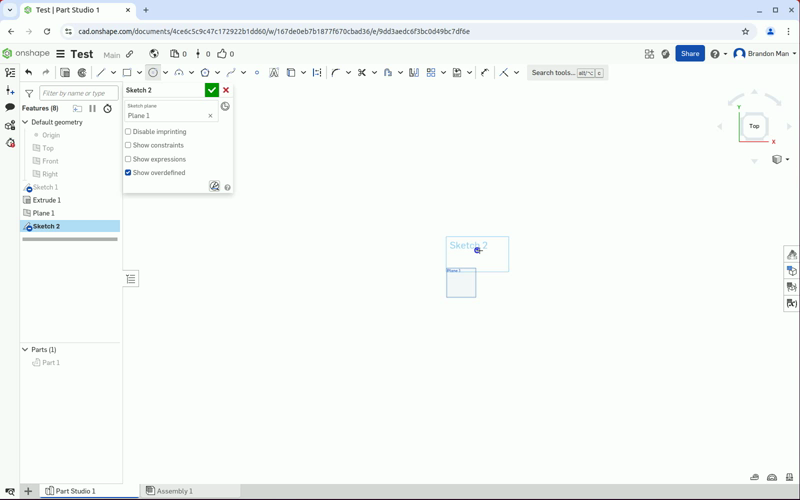
mouse_move(477, 250)
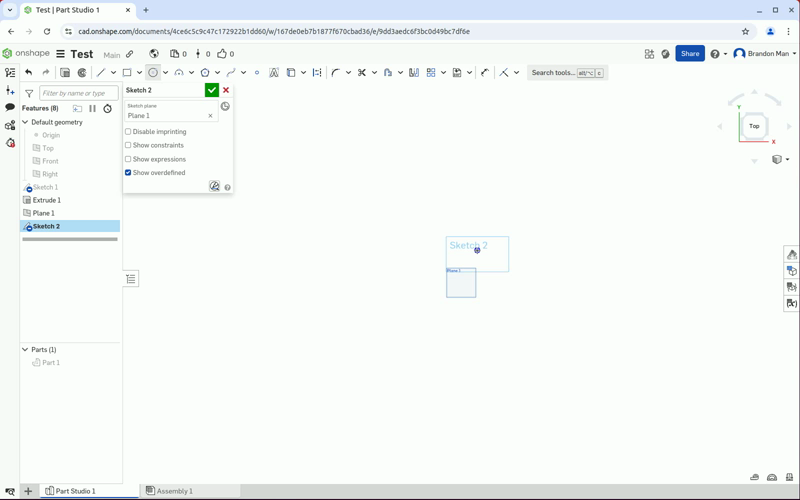
scroll(6)
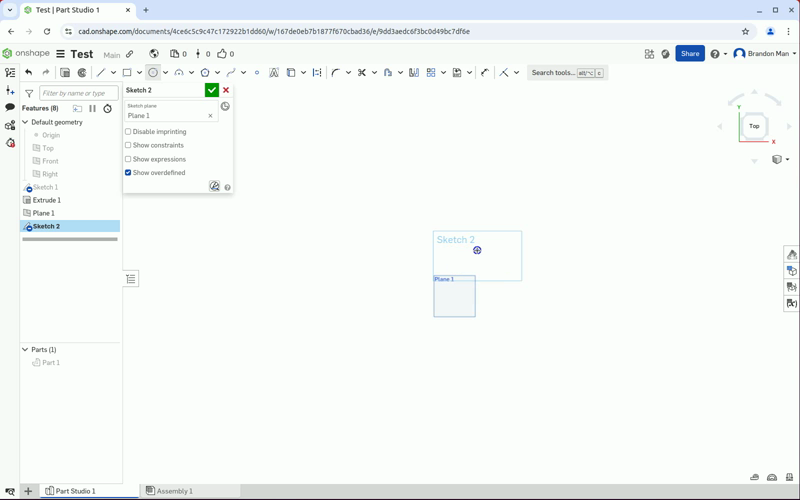
scroll(6)
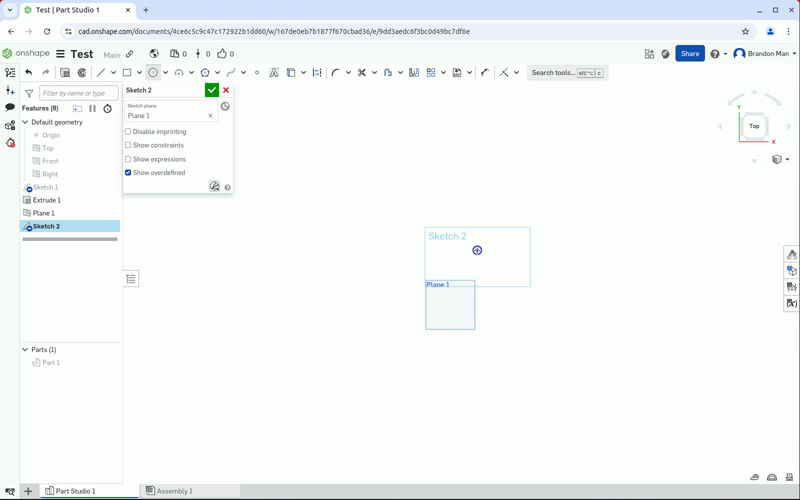
scroll(6)
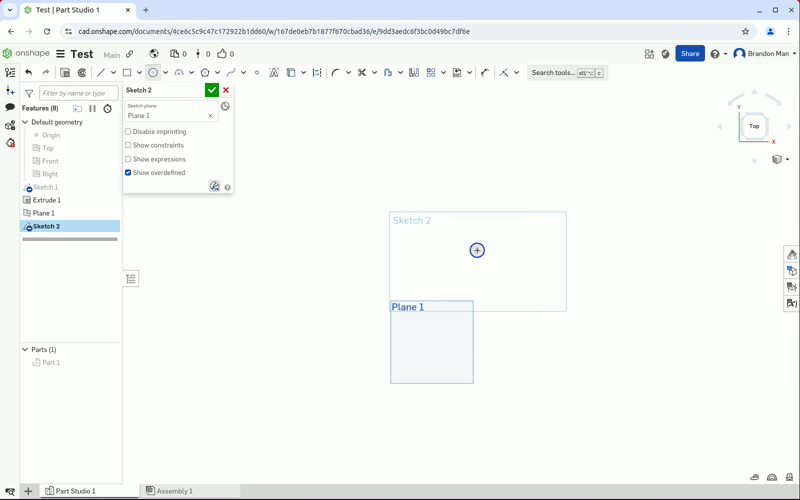
scroll(6)
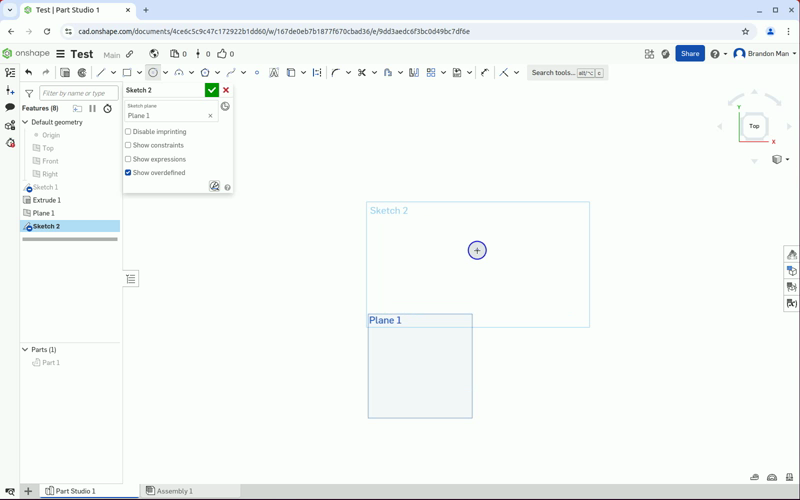
scroll(6)
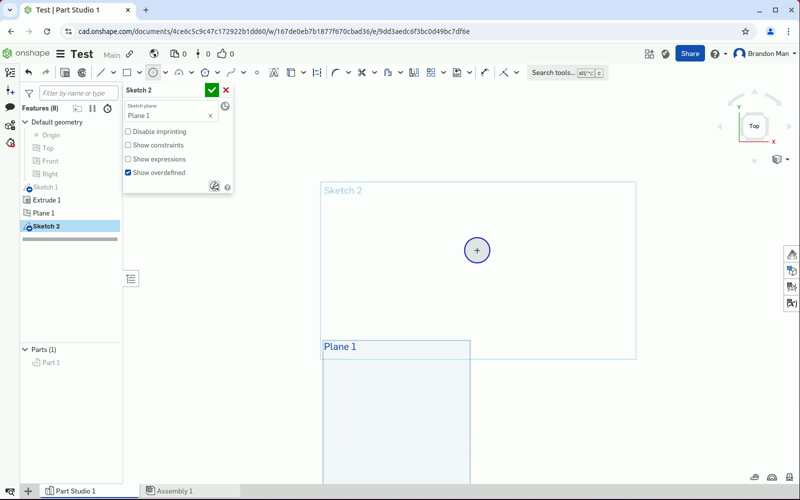
scroll(6)
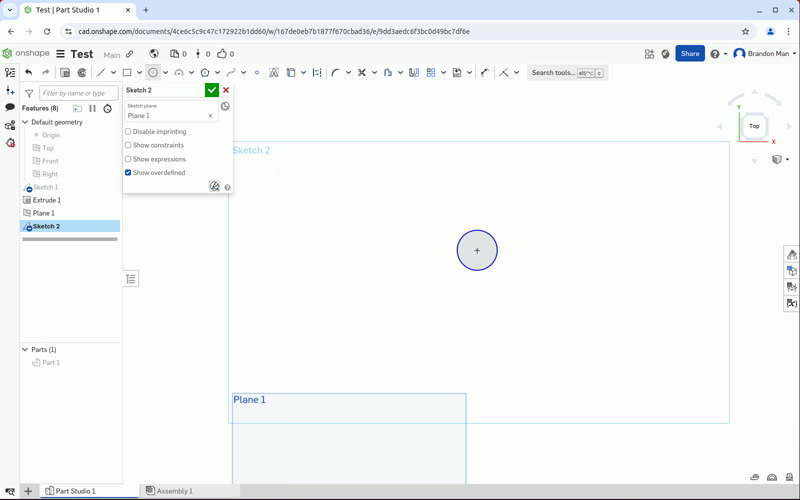
scroll(6)
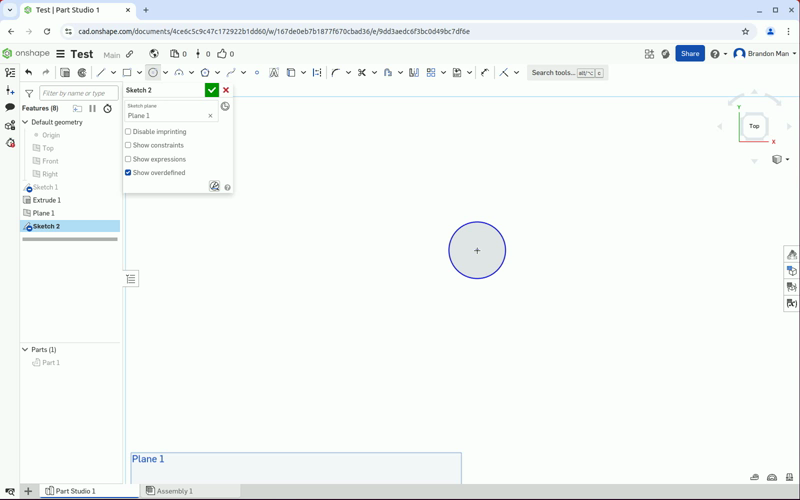
click(477, 250)
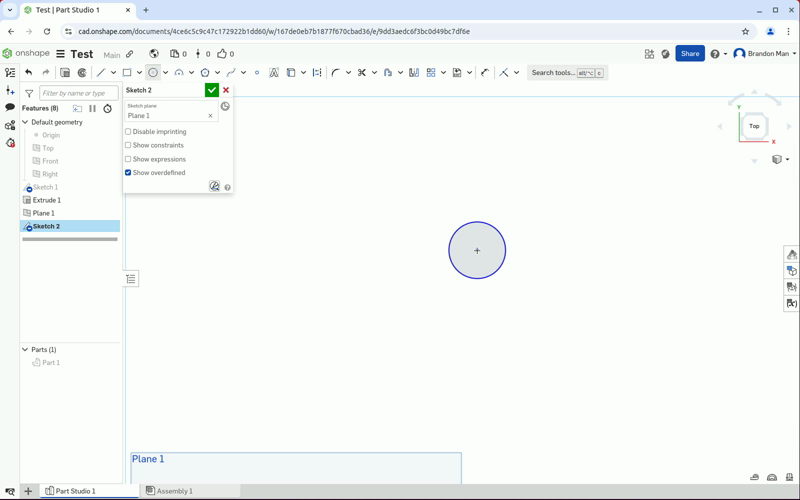
scroll(-6)
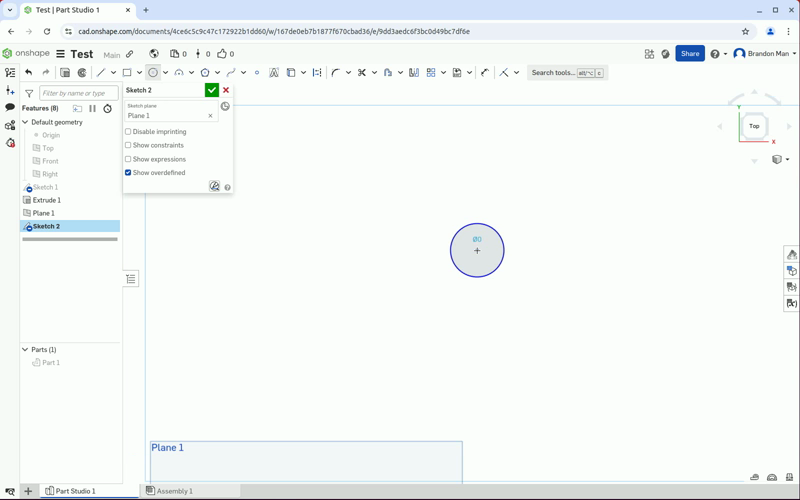
scroll(-6)
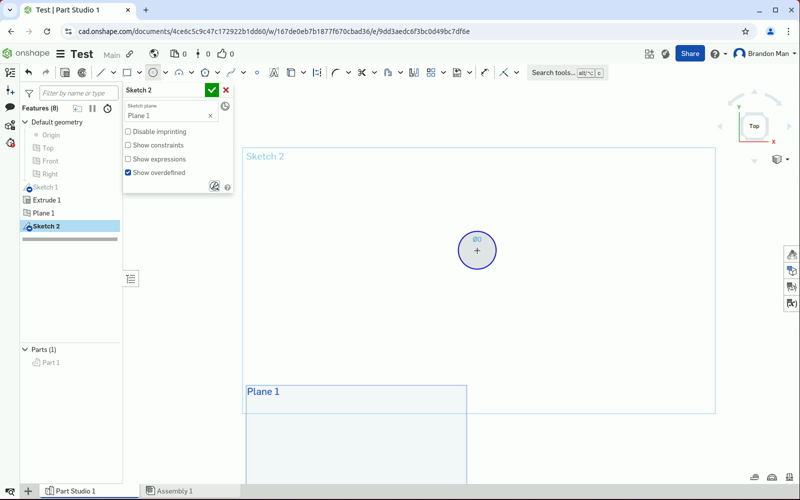
scroll(-6)
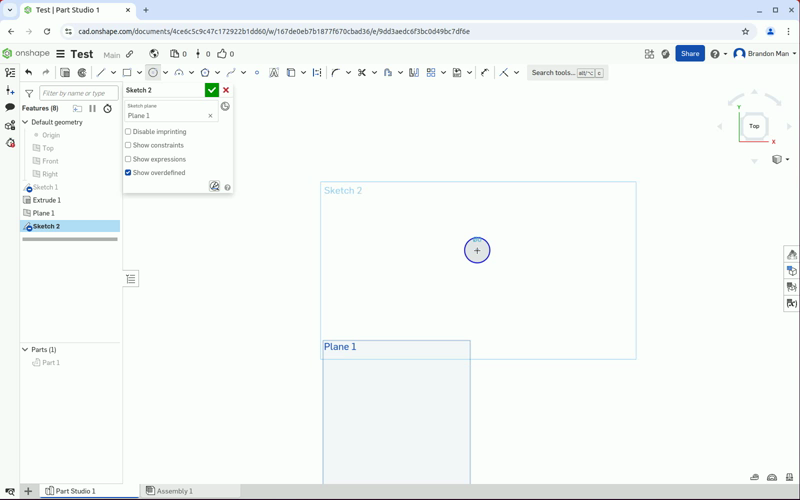
scroll(-6)
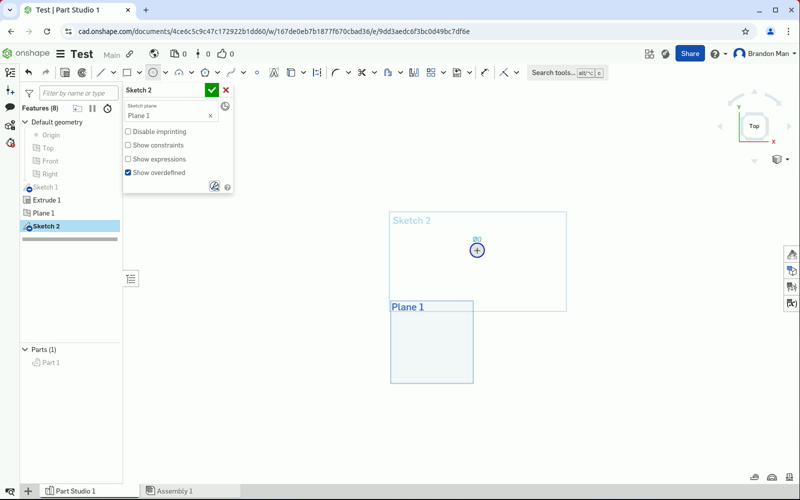
scroll(-6)
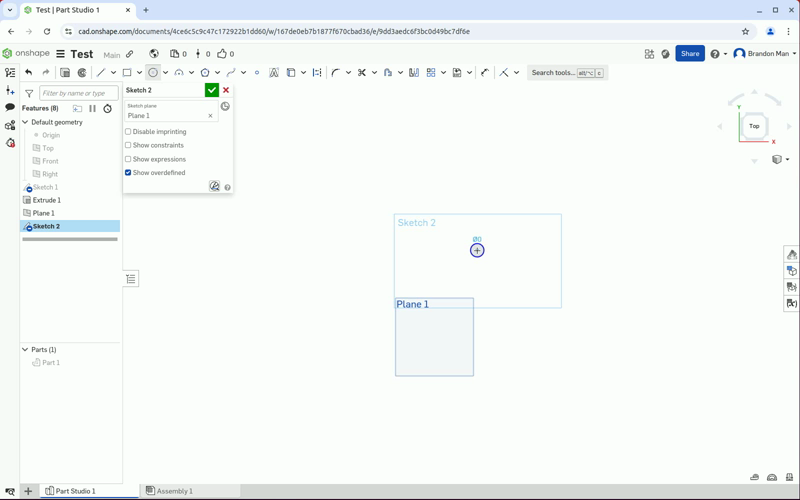
scroll(-6)
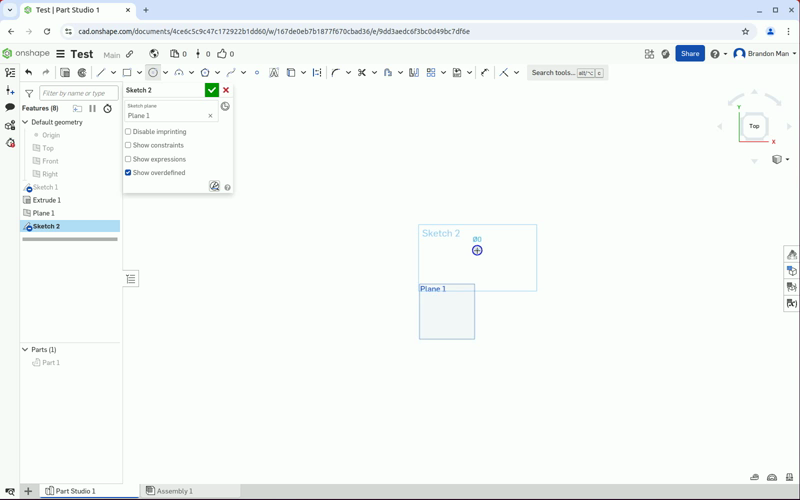
scroll(-6)
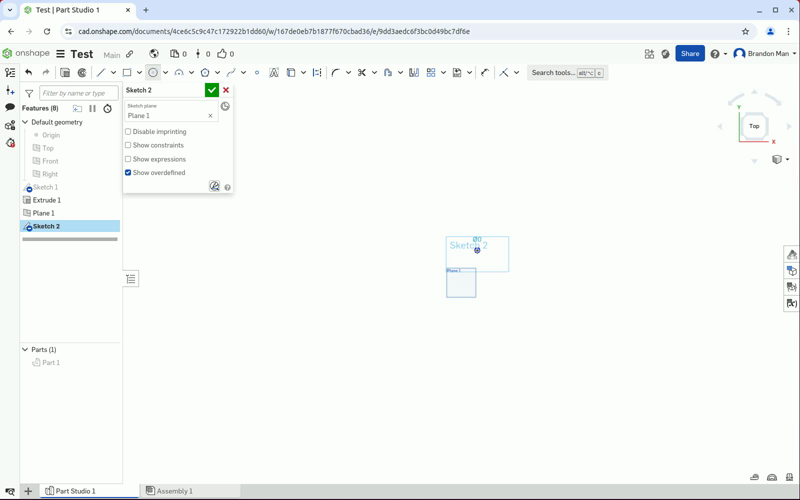
key_up(shift)
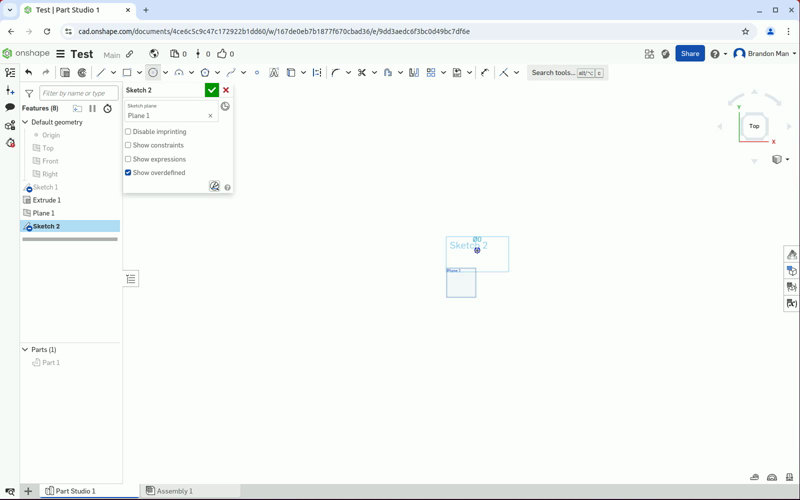
mouse_move(478, 250)
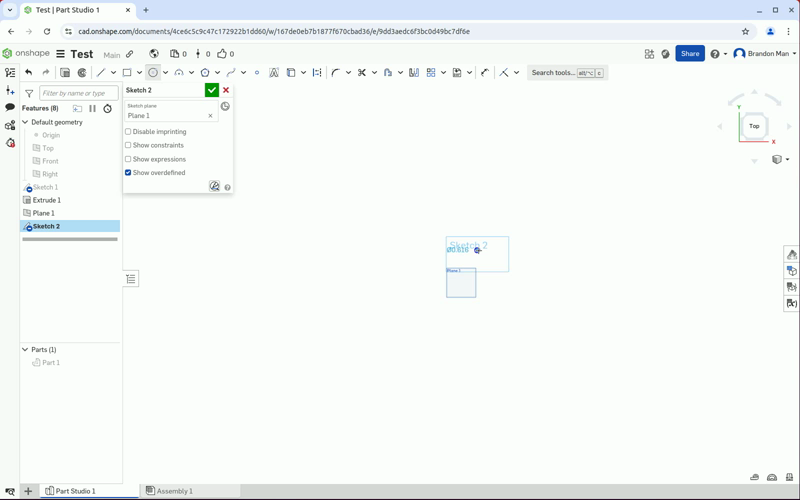
scroll(6)
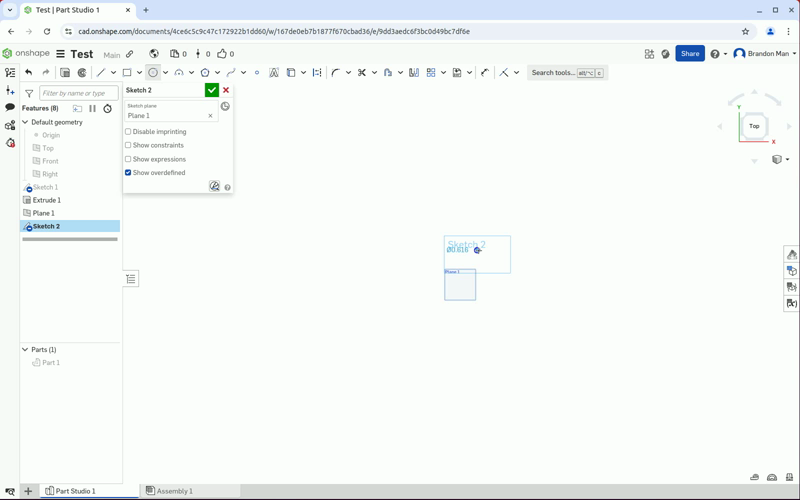
scroll(6)
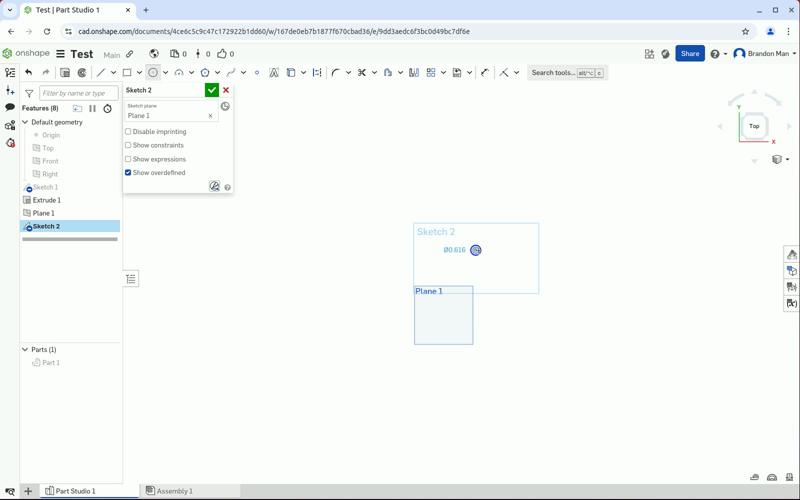
scroll(6)
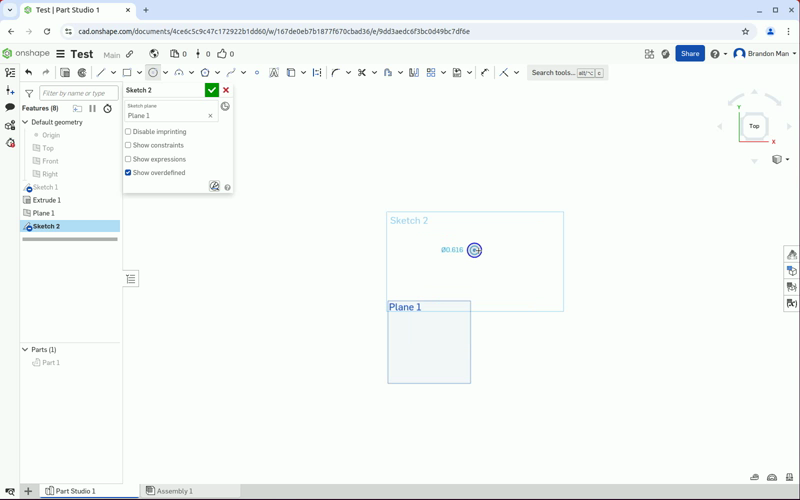
scroll(6)
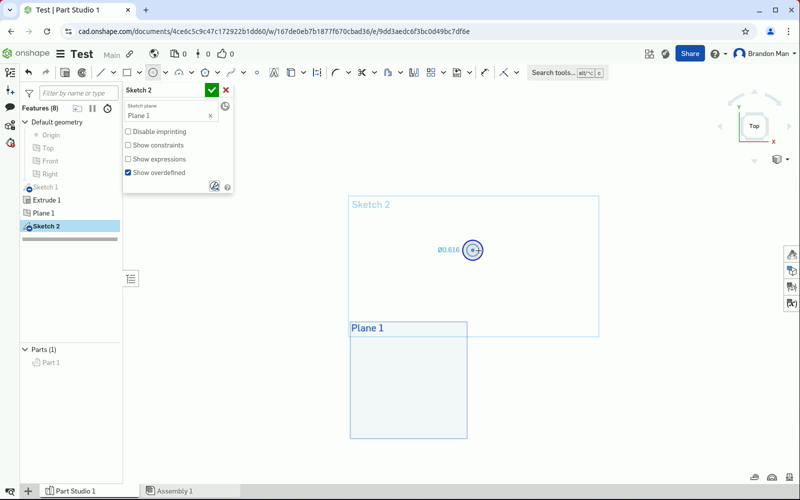
scroll(6)
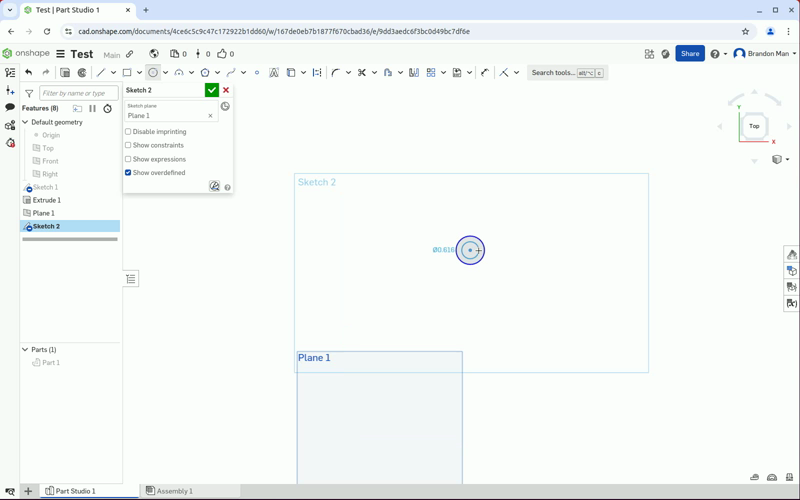
scroll(6)
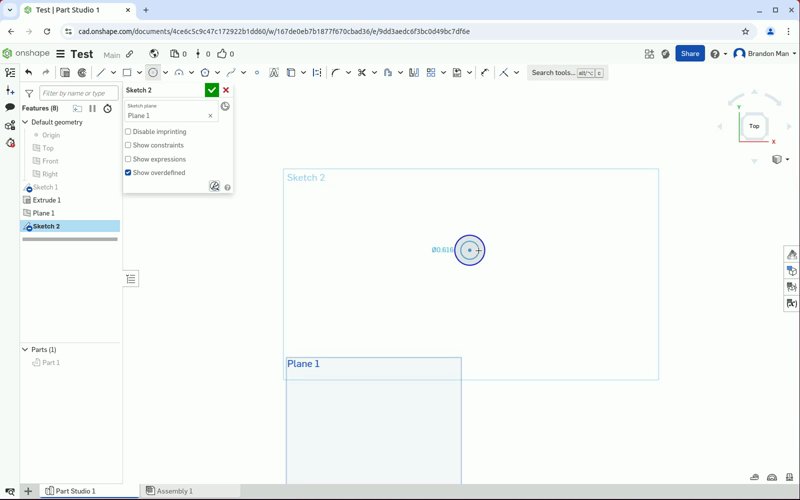
scroll(6)
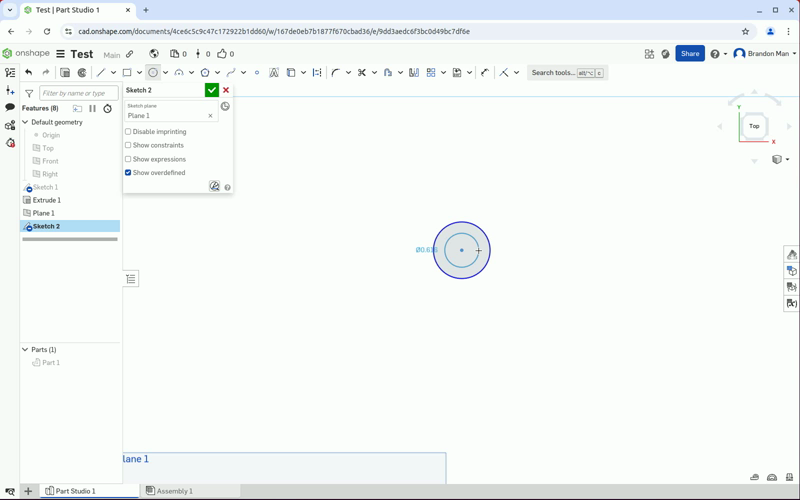
click(478, 250)
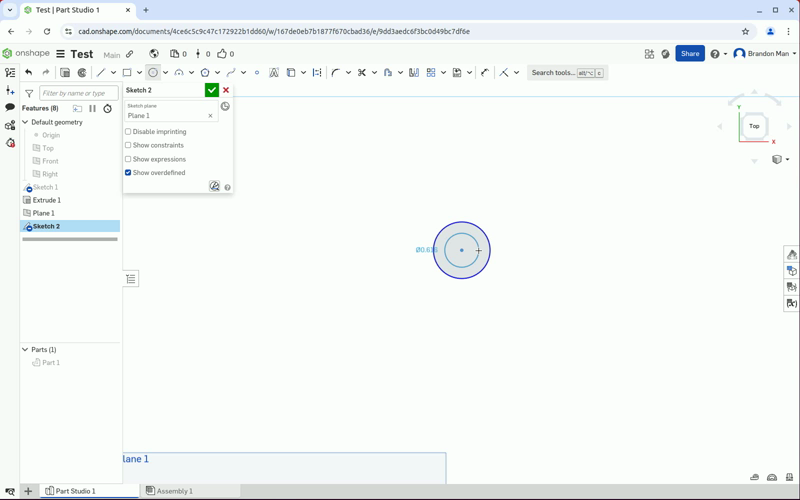
scroll(-6)
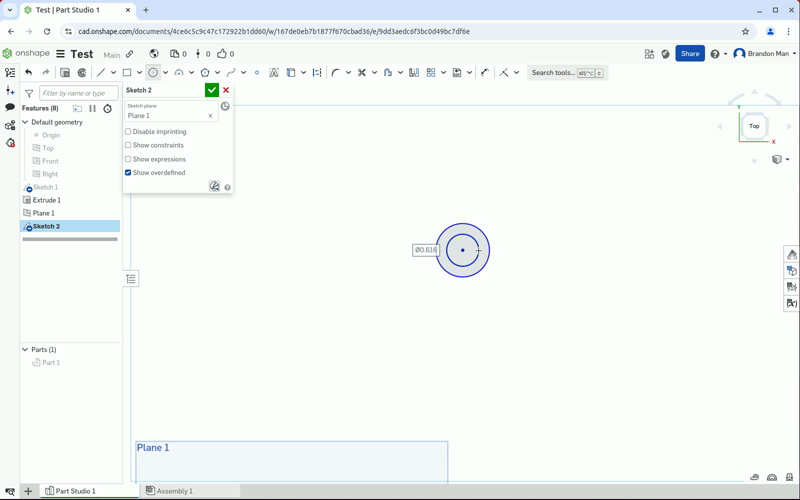
scroll(-6)
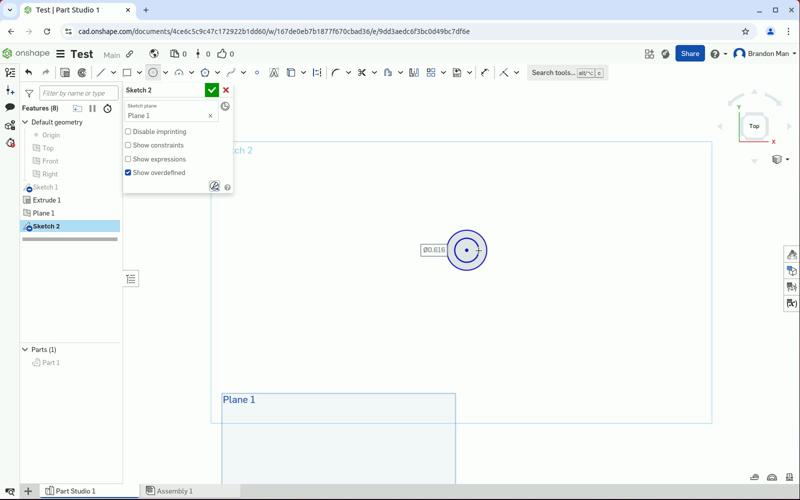
scroll(-6)
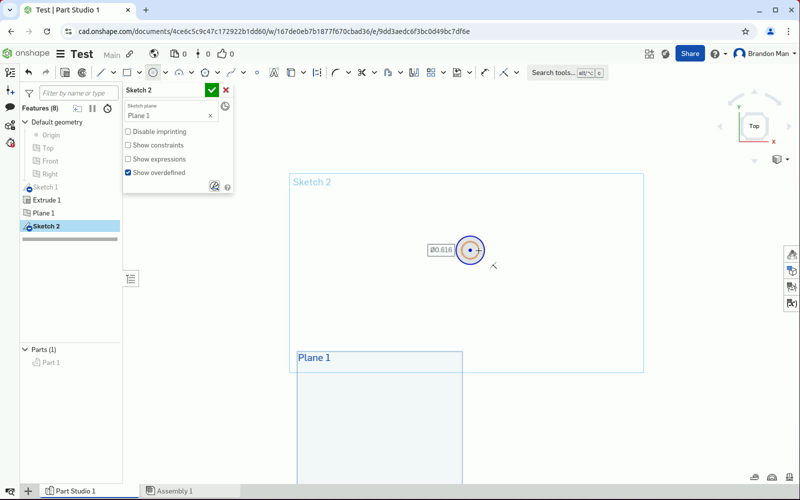
scroll(-6)
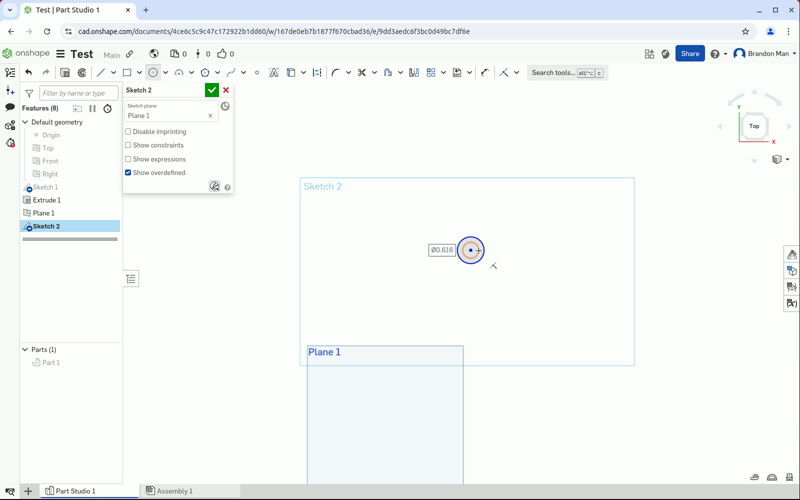
scroll(-6)
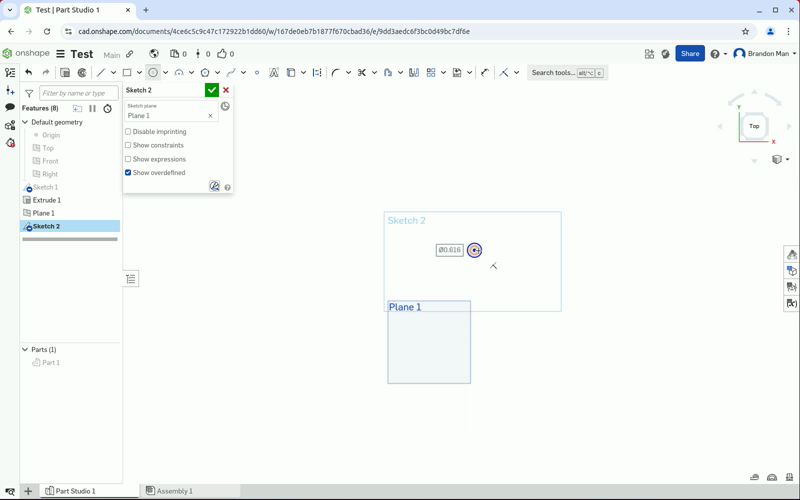
scroll(-6)
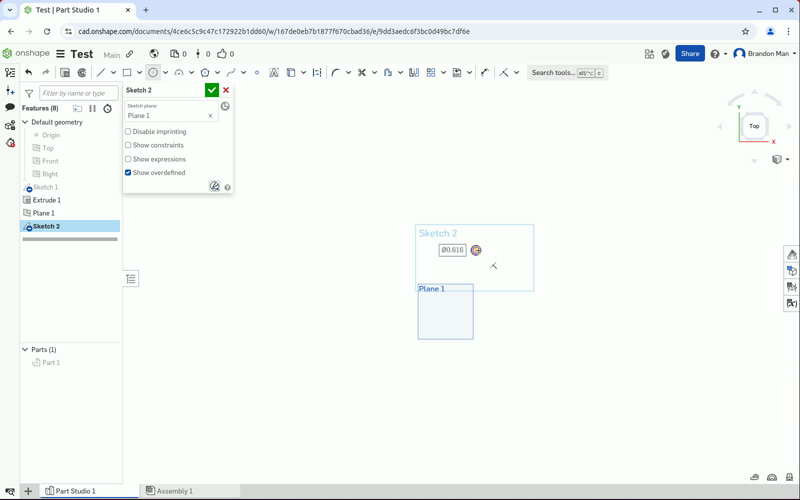
scroll(-6)
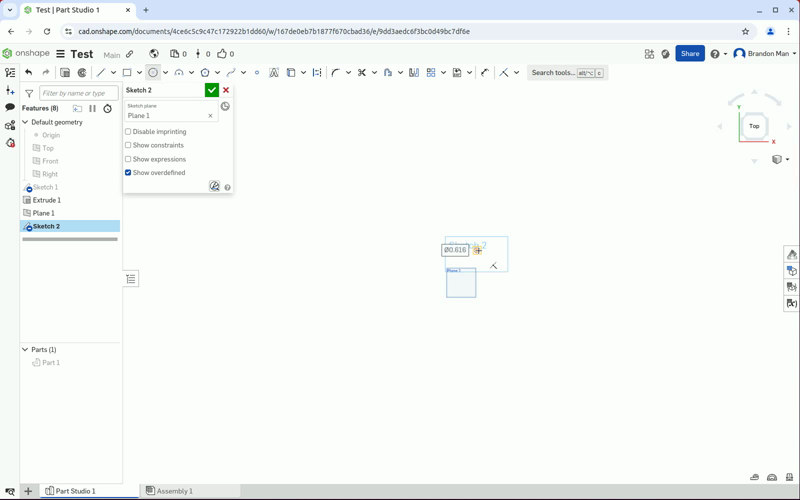
key(esc)
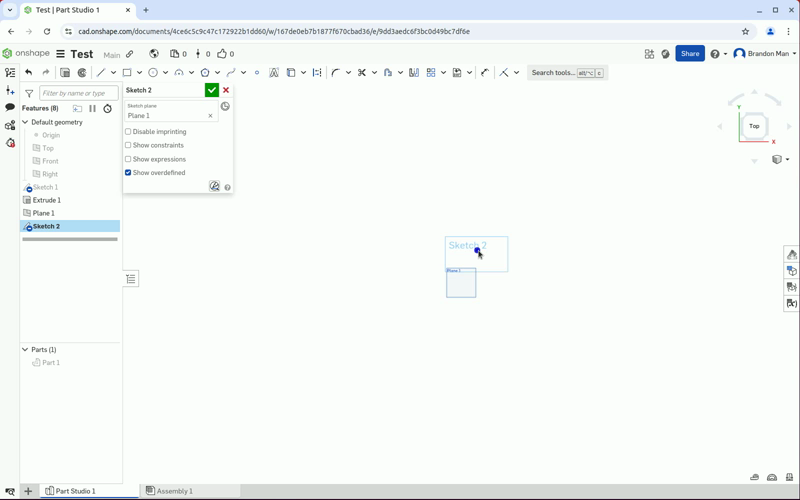
mouse_move(479, 249)
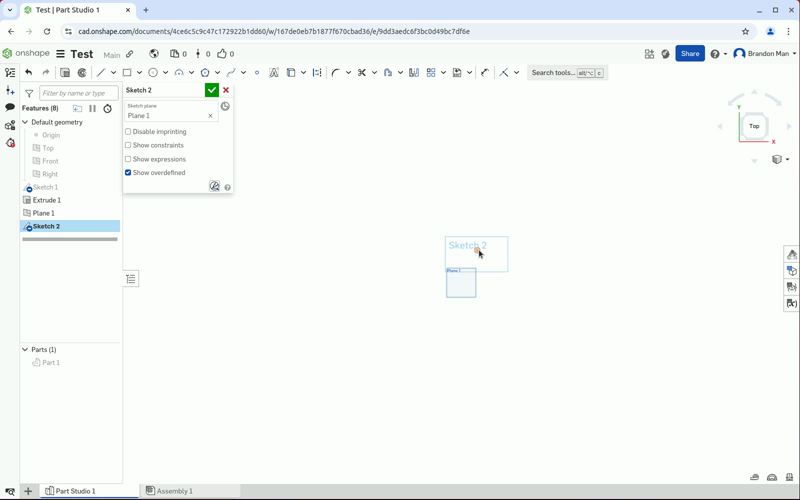
scroll(6)
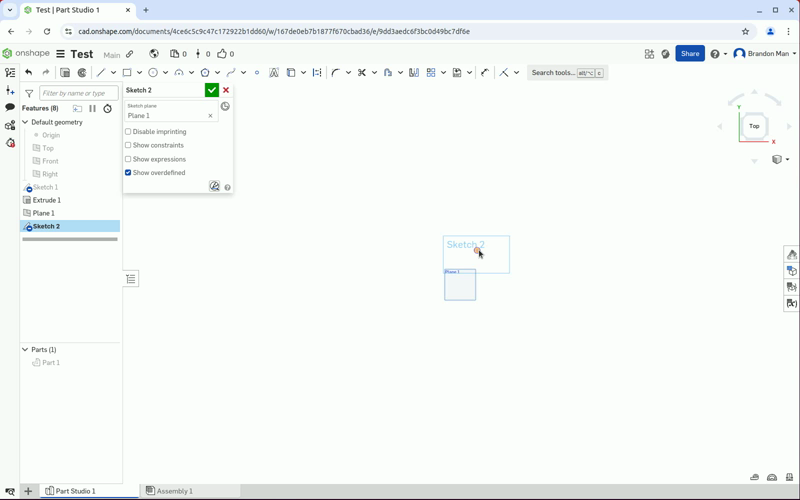
scroll(6)
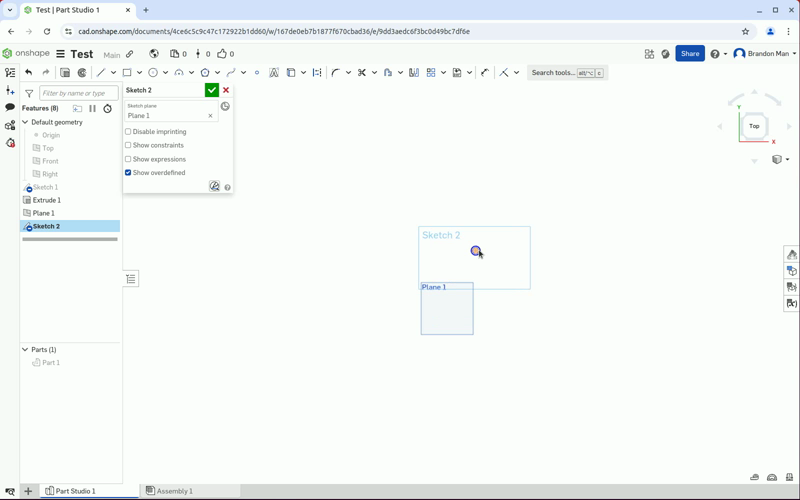
scroll(6)
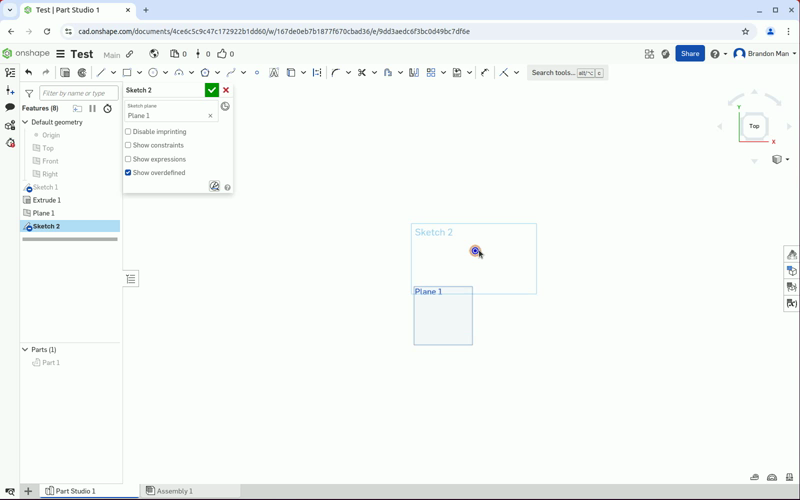
scroll(6)
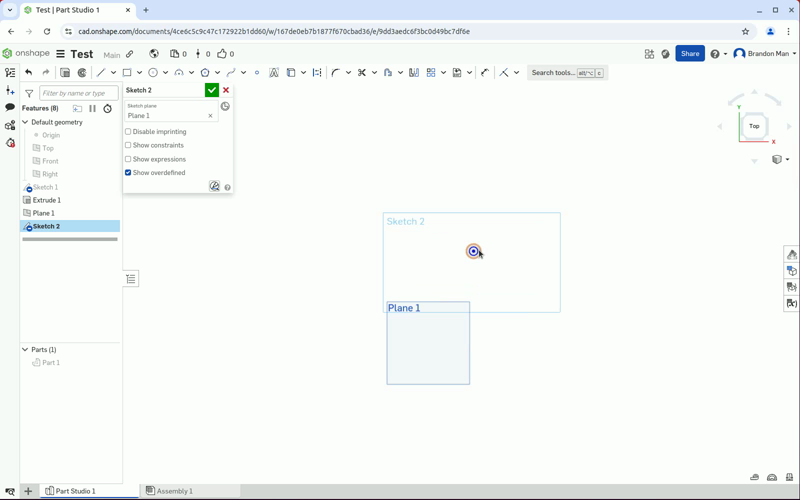
scroll(6)
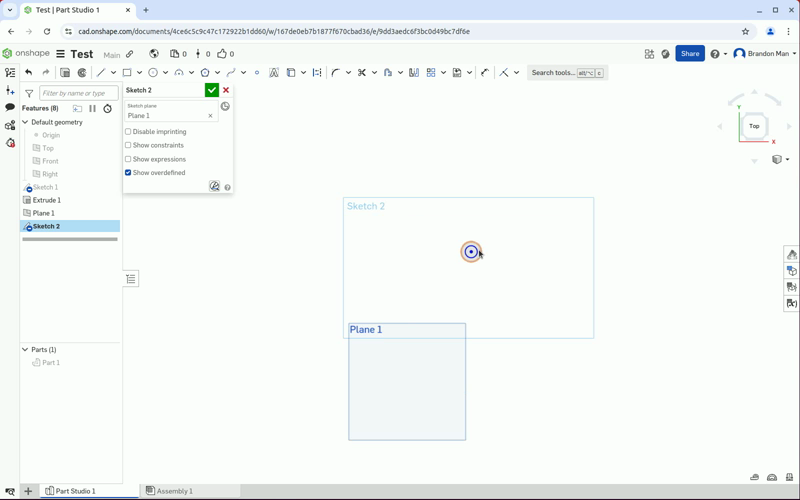
scroll(6)
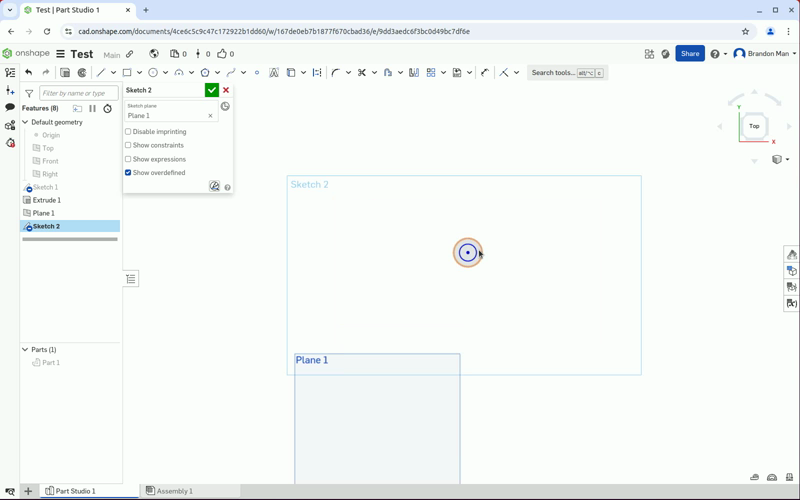
scroll(6)
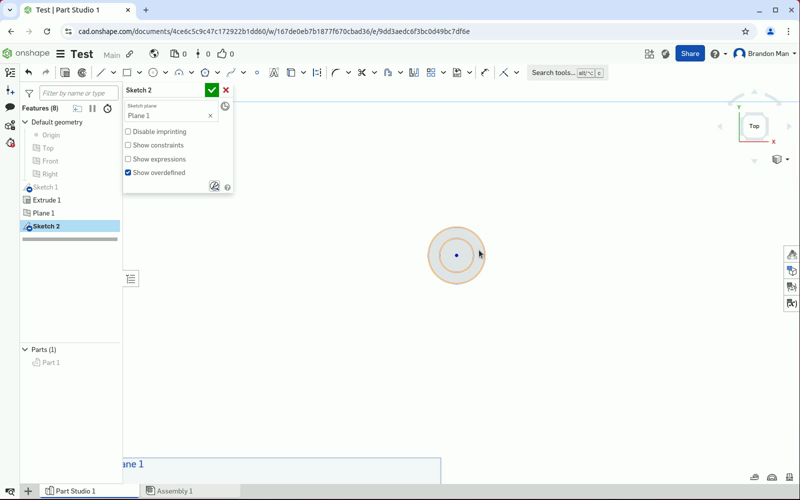
click(479, 249)
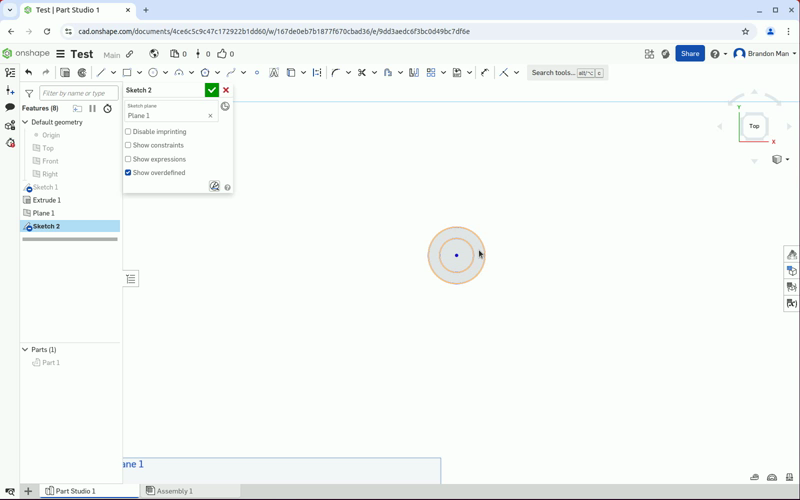
scroll(-6)
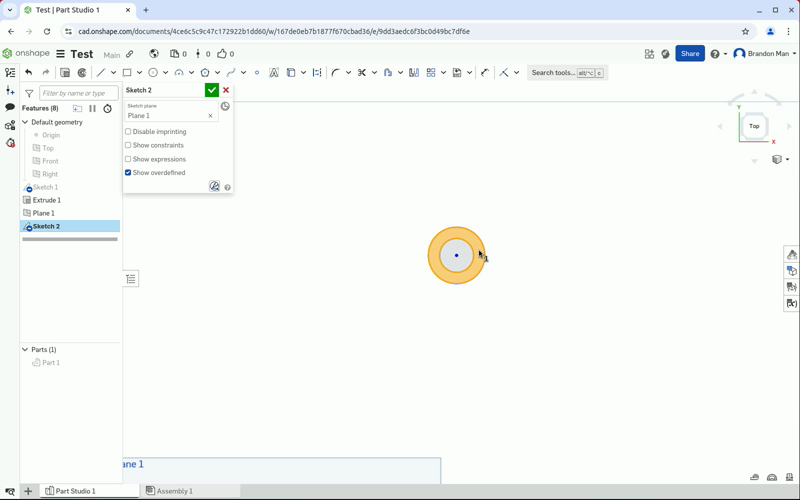
scroll(-6)
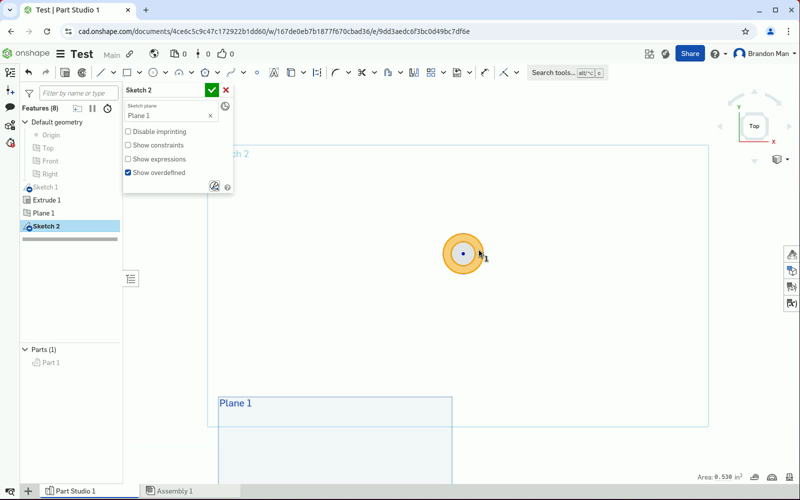
scroll(-6)
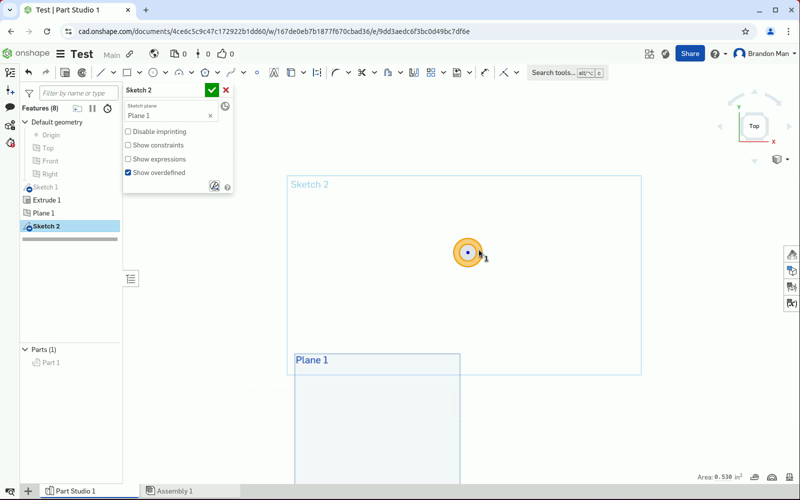
scroll(-6)
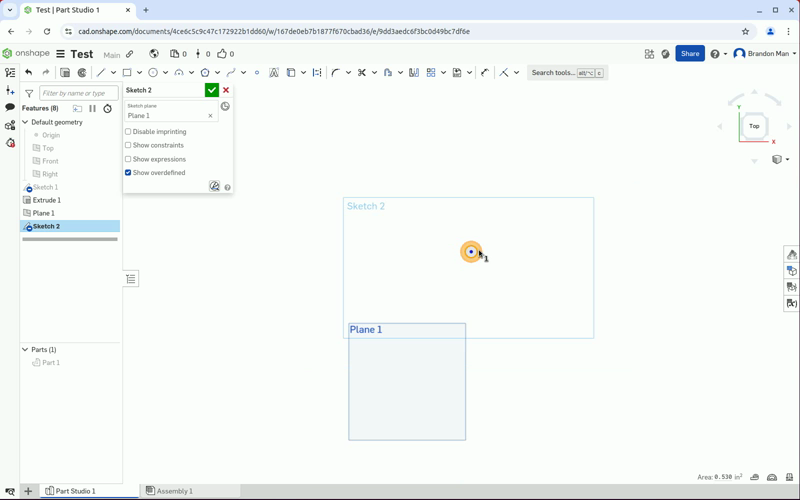
scroll(-6)
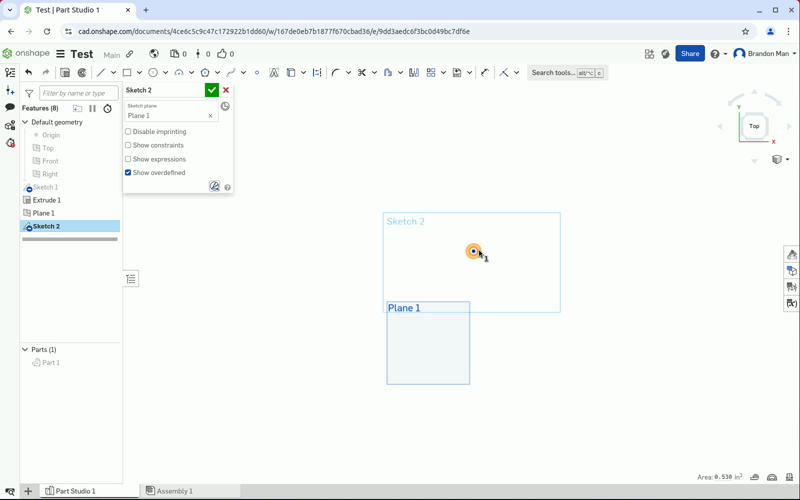
scroll(-6)
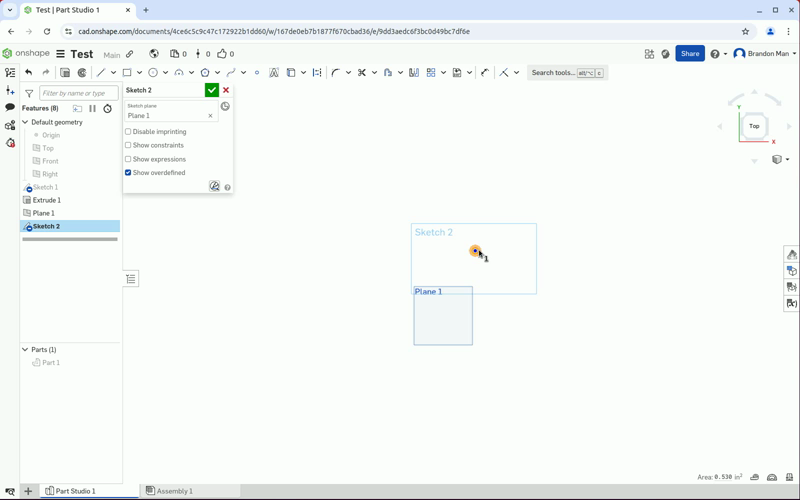
scroll(-6)
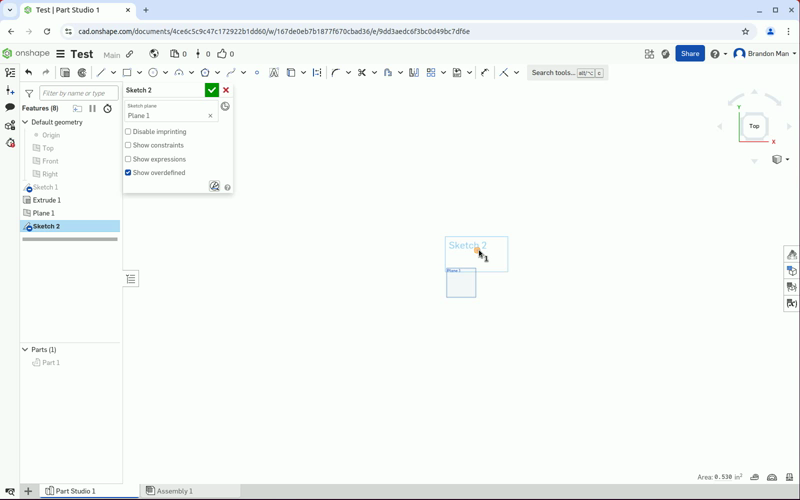
mouse_move(73, 352)
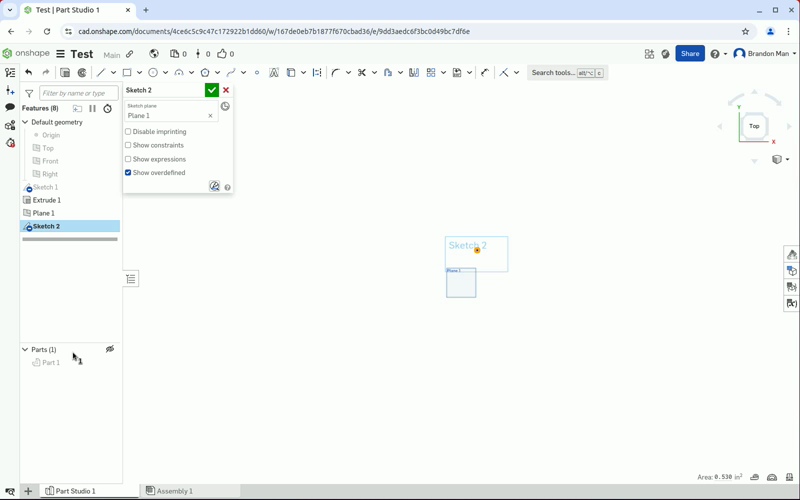
key(shift+y)
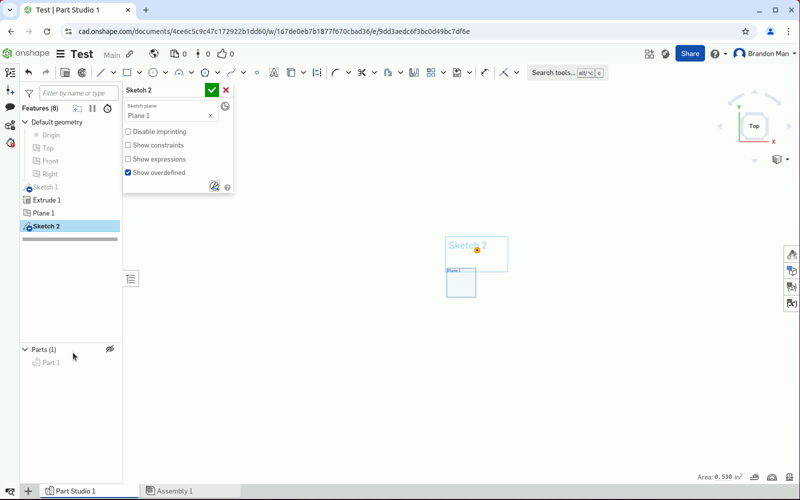
key(shift+e)
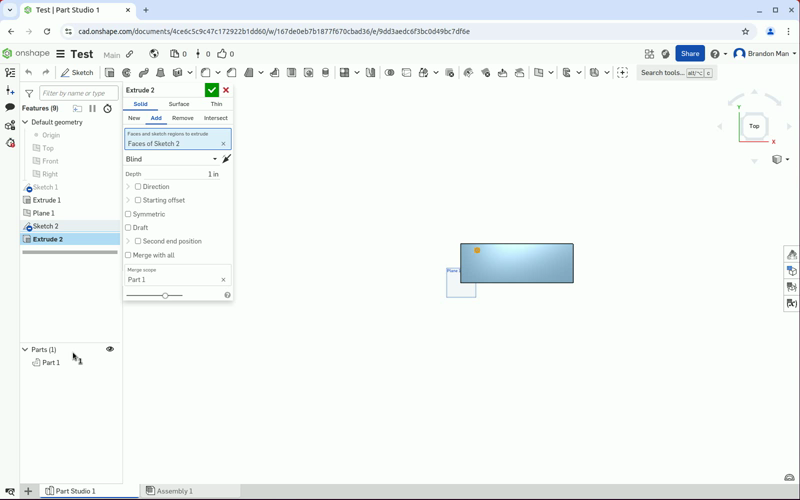
mouse_move(143, 106)
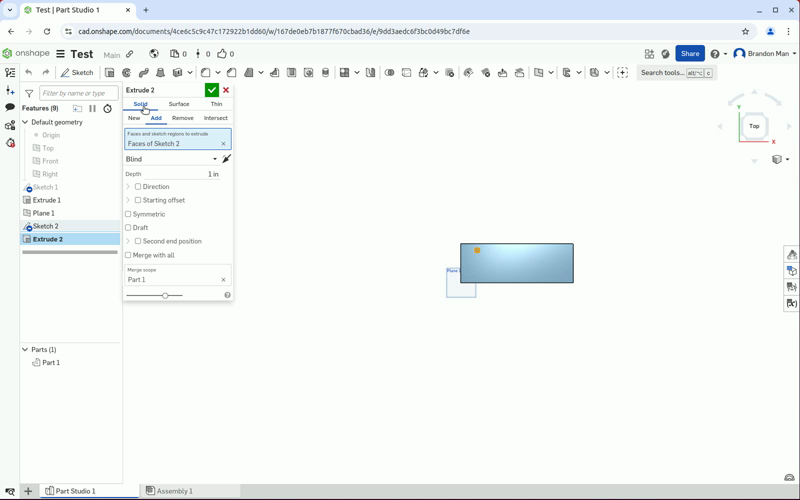
click(143, 106)
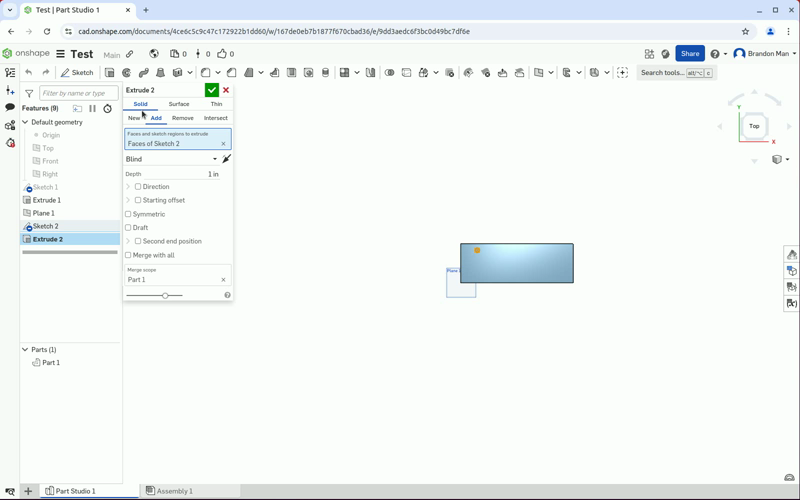
mouse_move(137, 120)
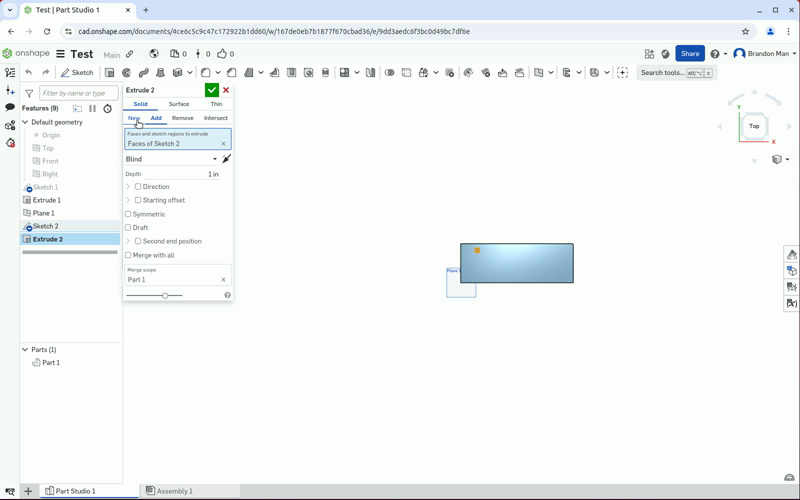
click(137, 120)
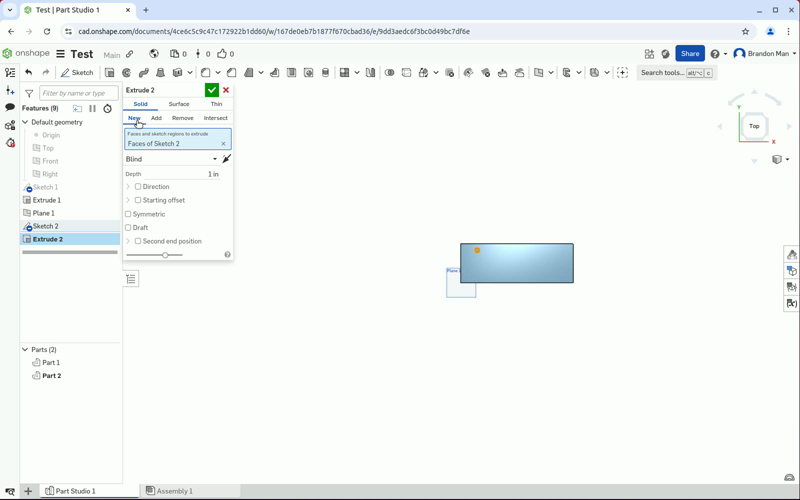
key(tab, 4)
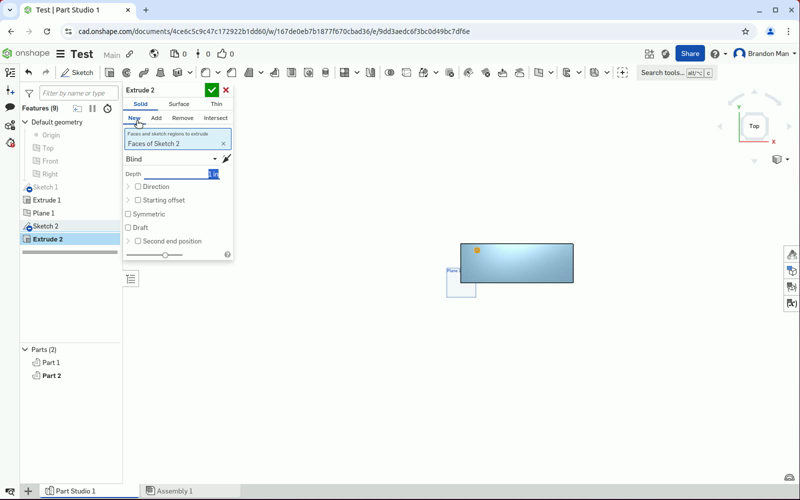
text(1.444)
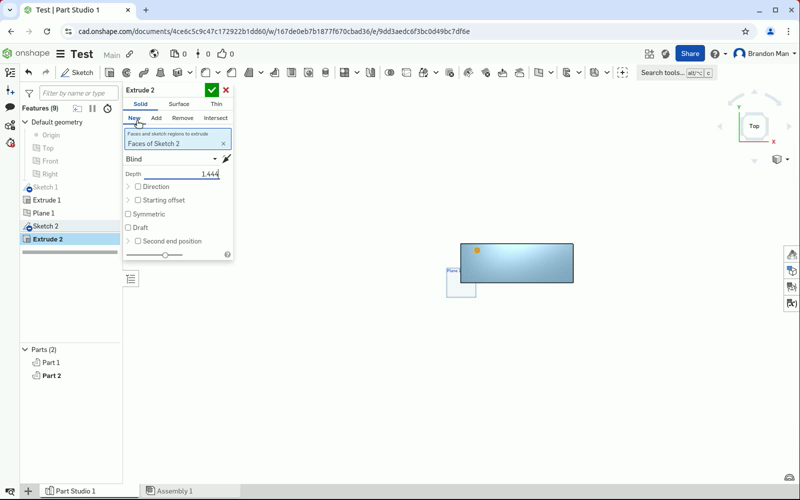
key(enter)
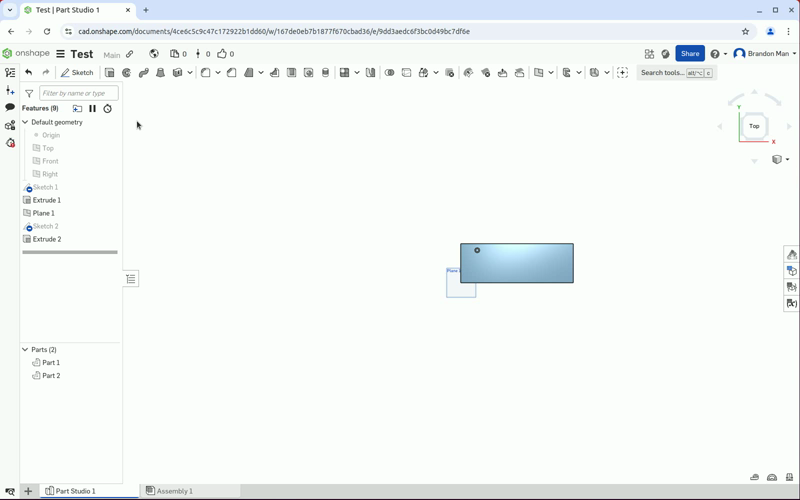
key(shift+h)
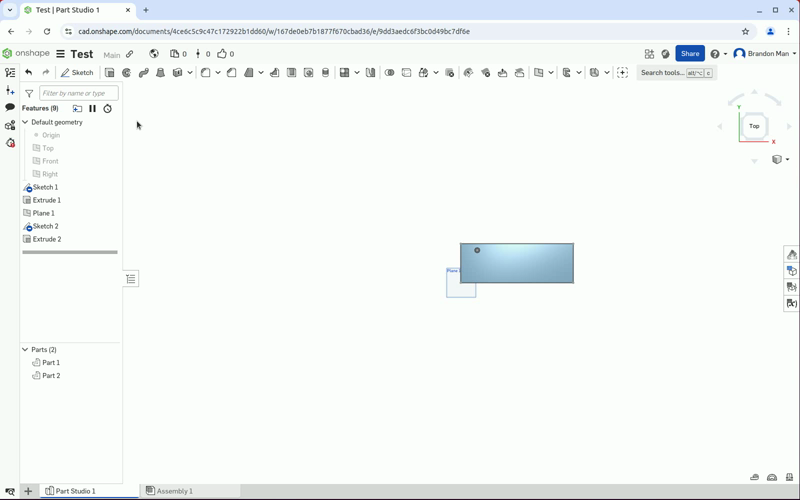
key(shift+h)
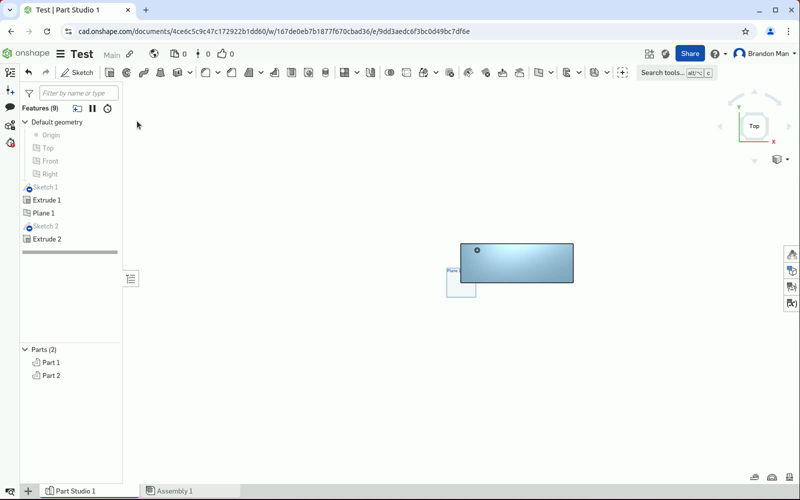
mouse_move(73, 189)
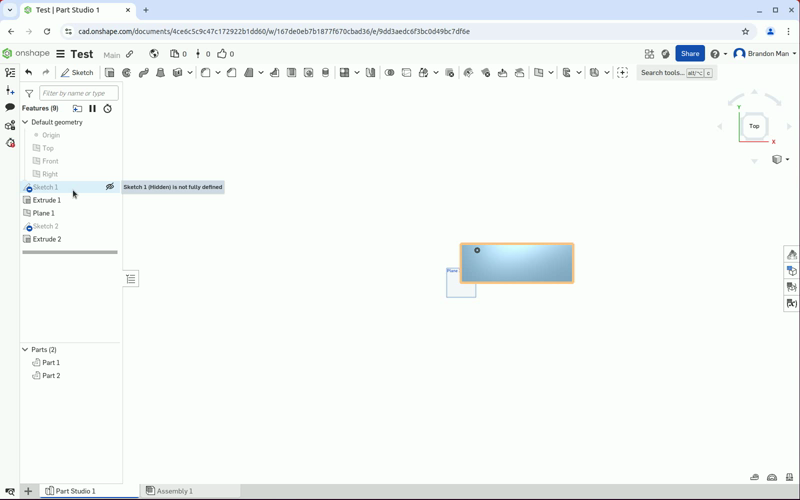
click(73, 189)
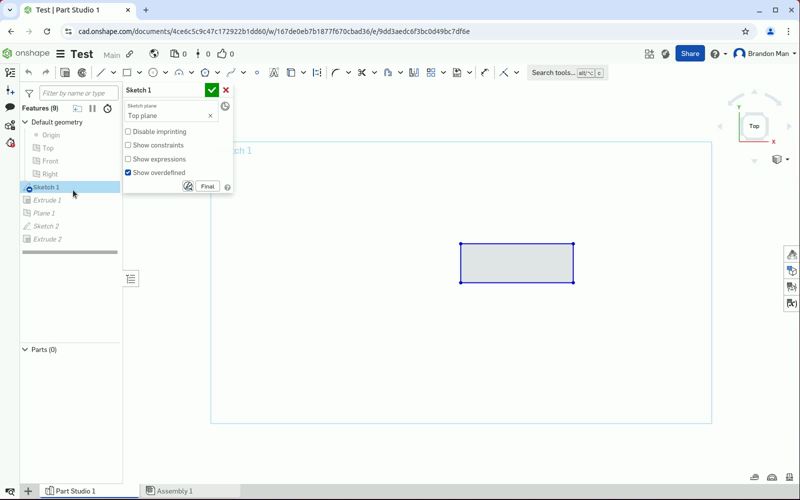
mouse_move(229, 92)
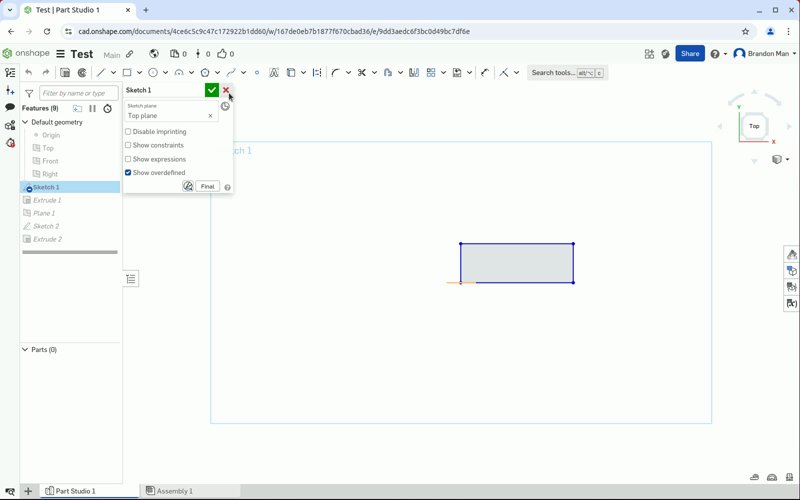
click(229, 92)
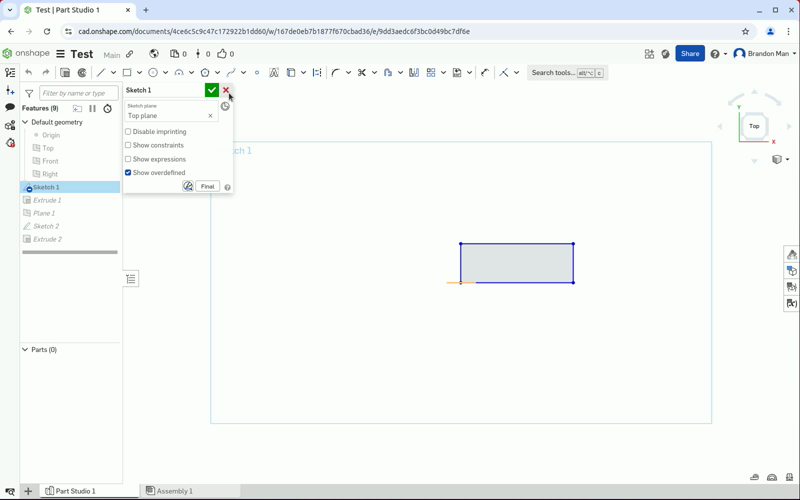
key(shift+s)
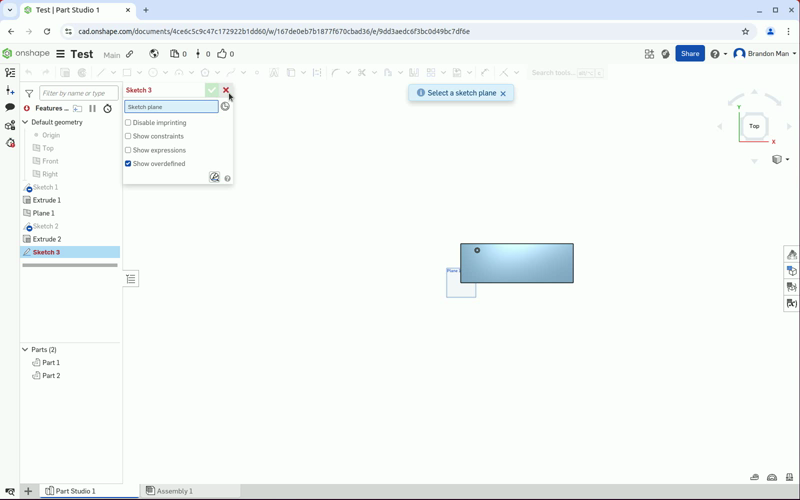
mouse_move(73, 215)
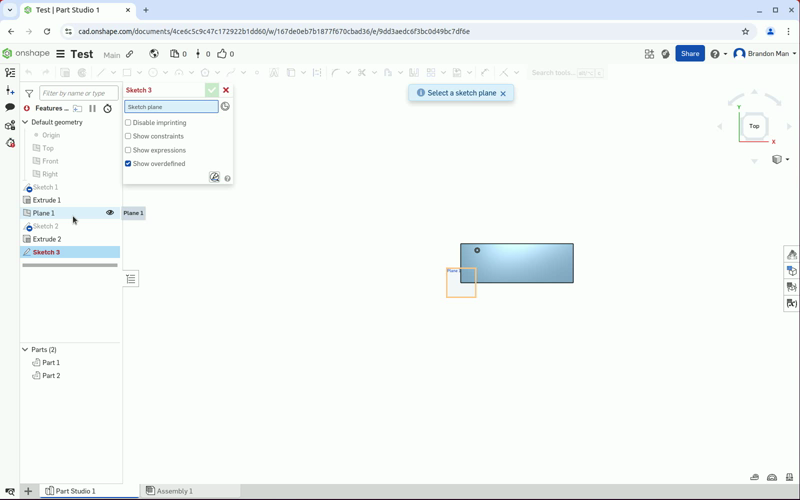
click(73, 215)
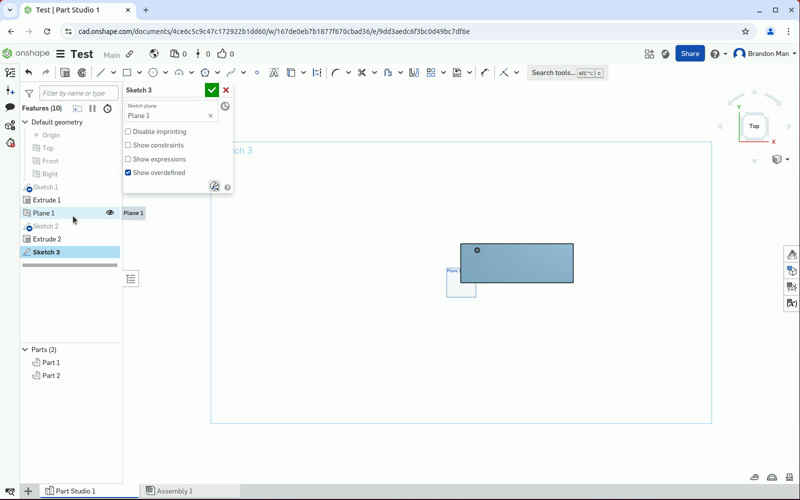
mouse_move(73, 352)
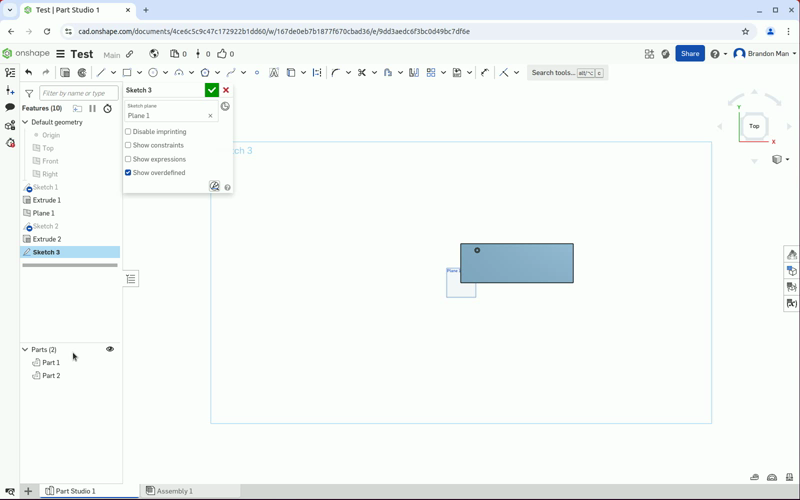
key(y)
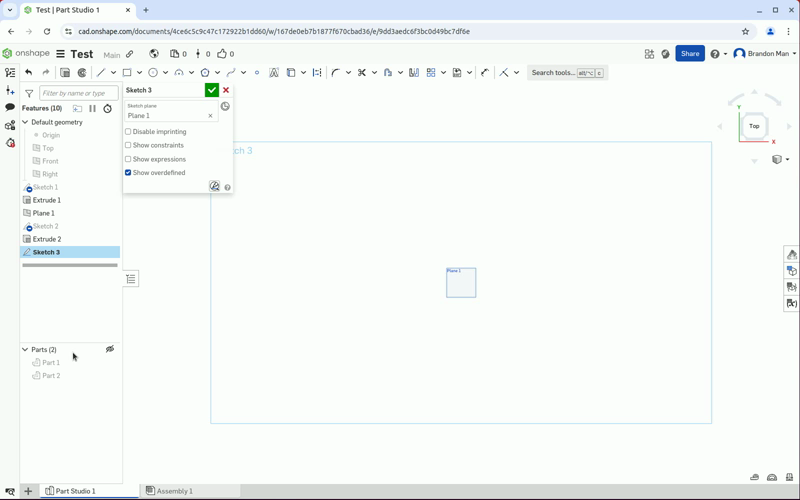
key(c)
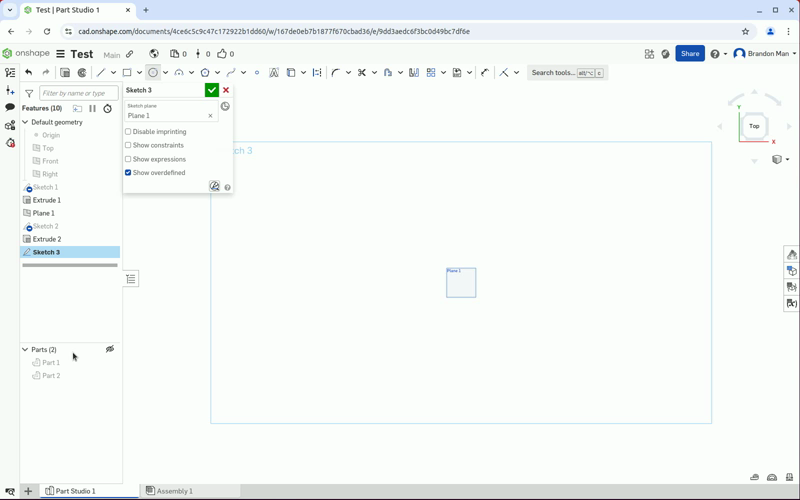
key_down(shift)
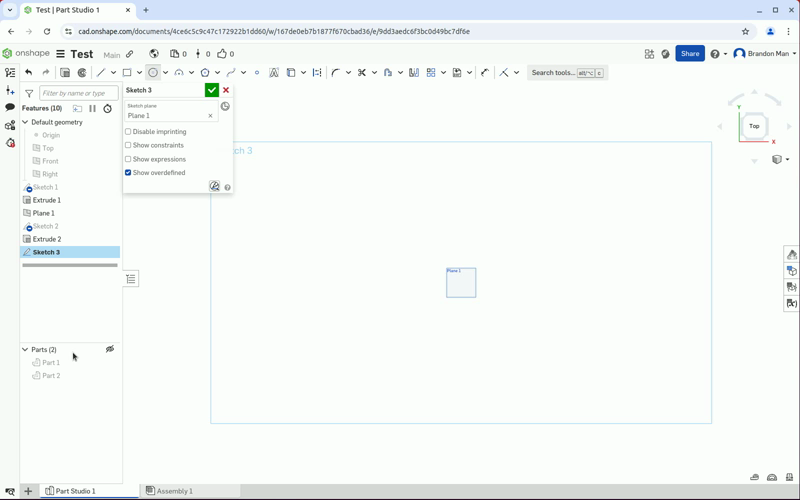
mouse_move(477, 265)
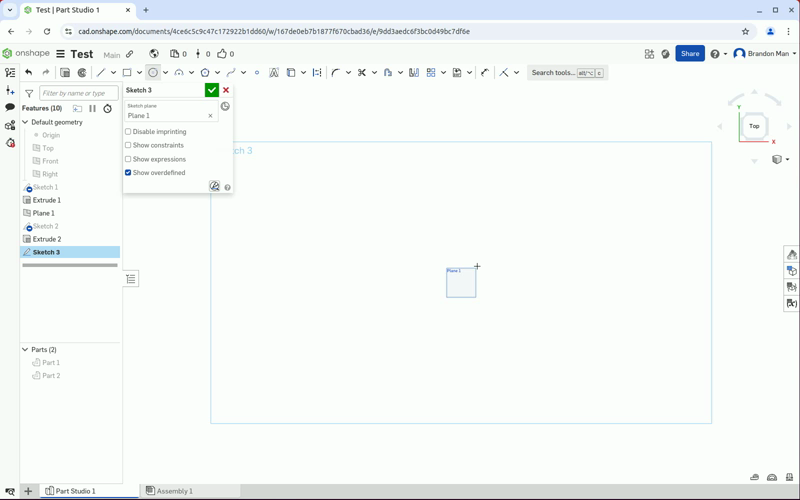
click(477, 265)
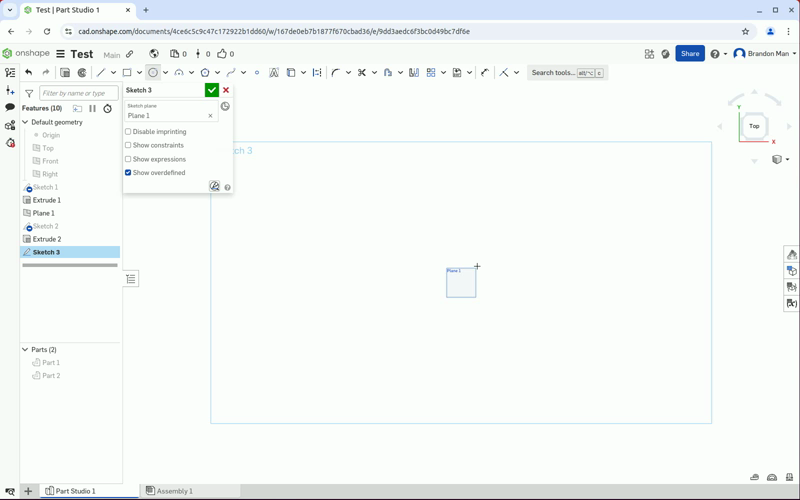
key_up(shift)
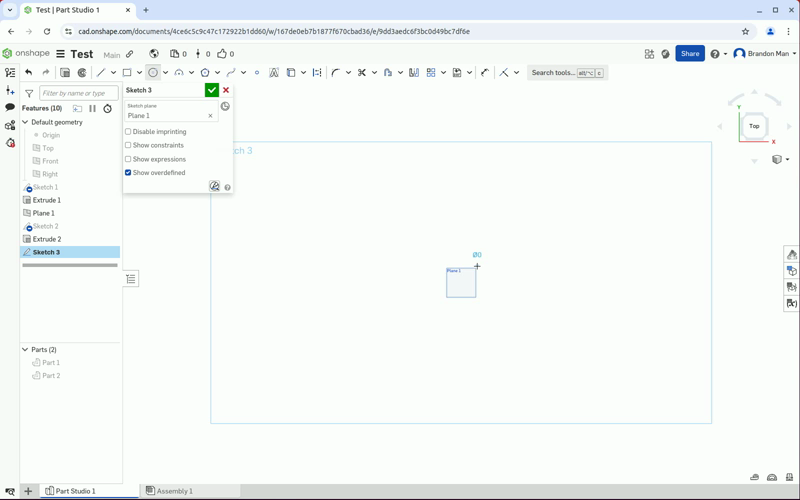
mouse_move(479, 265)
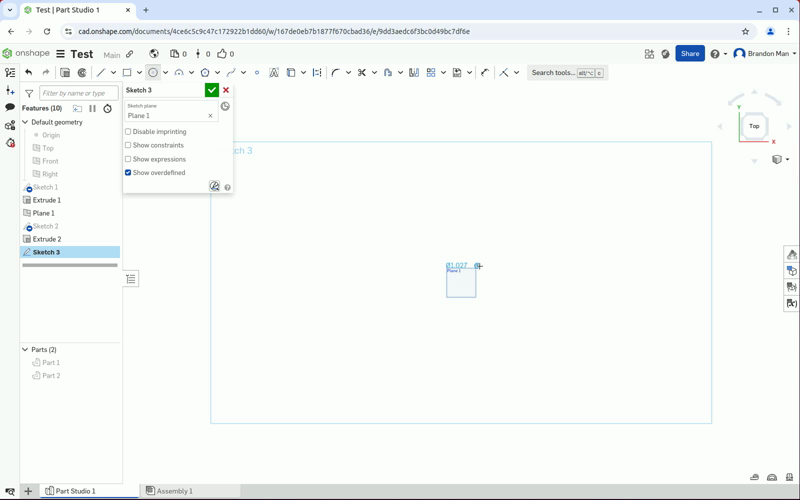
scroll(6)
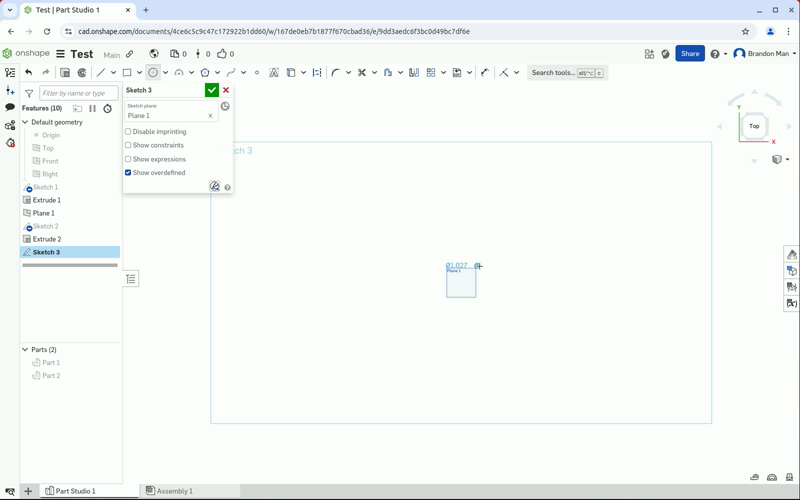
scroll(6)
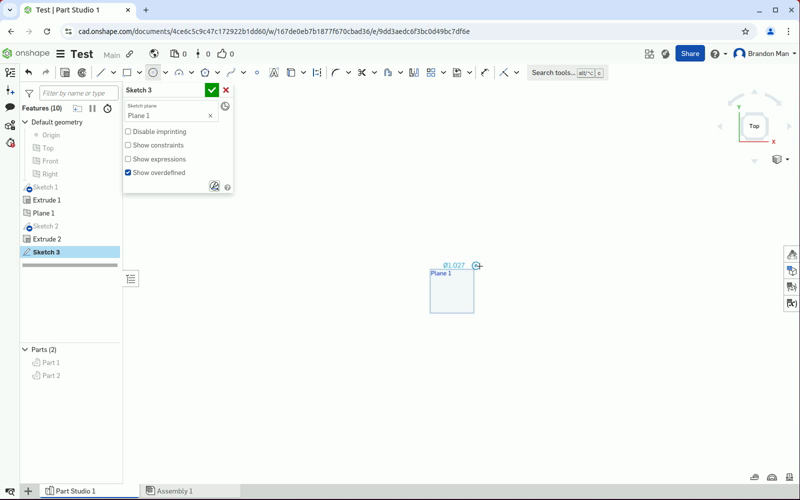
scroll(6)
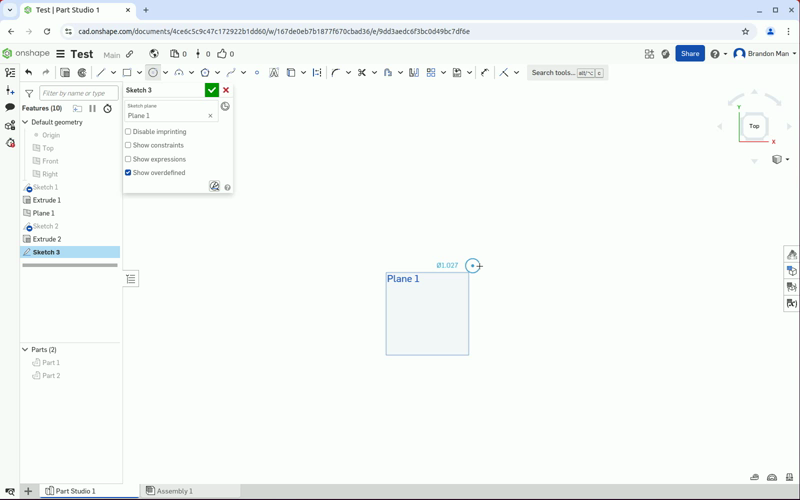
scroll(6)
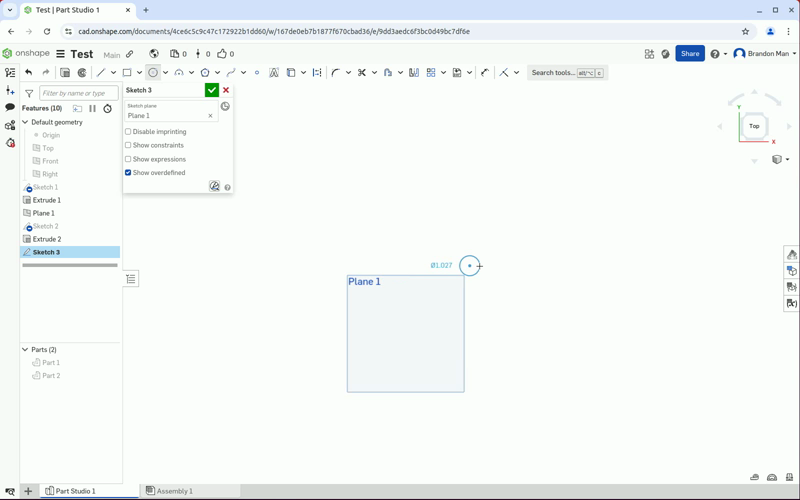
scroll(6)
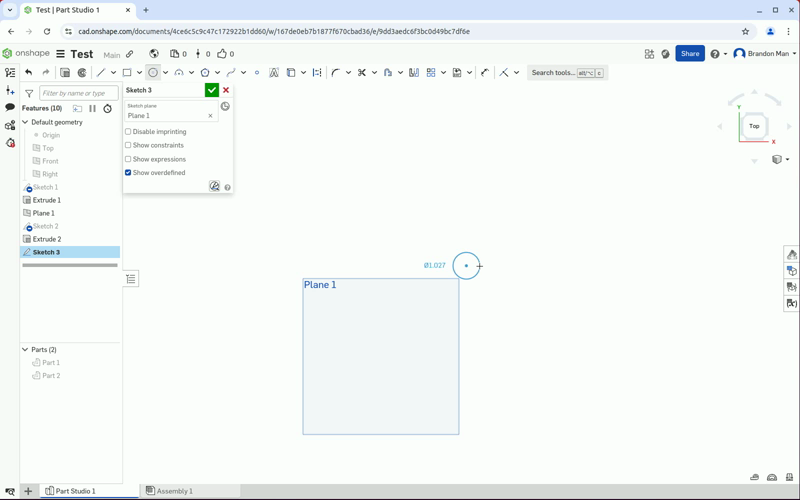
scroll(6)
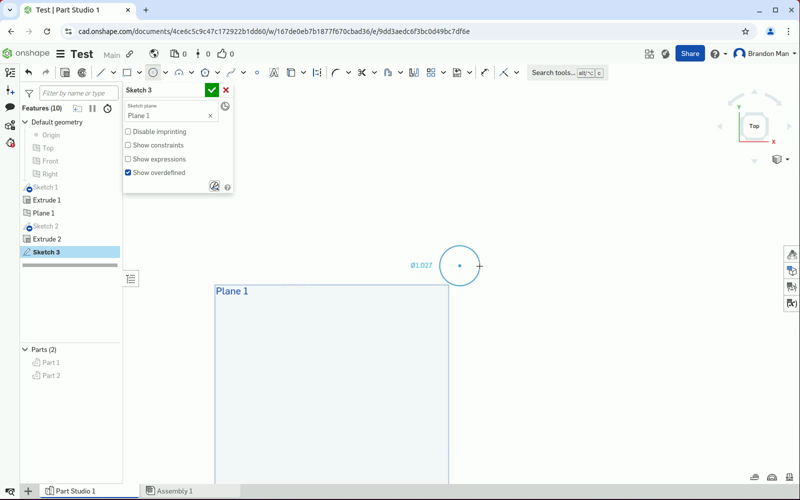
scroll(6)
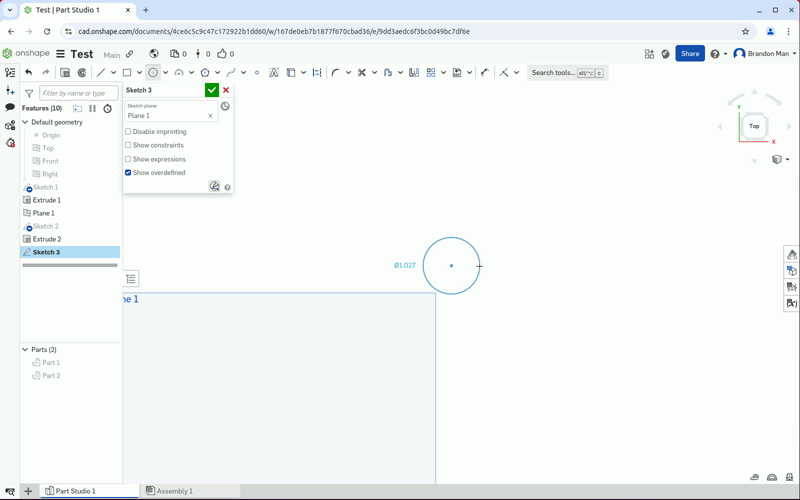
click(479, 265)
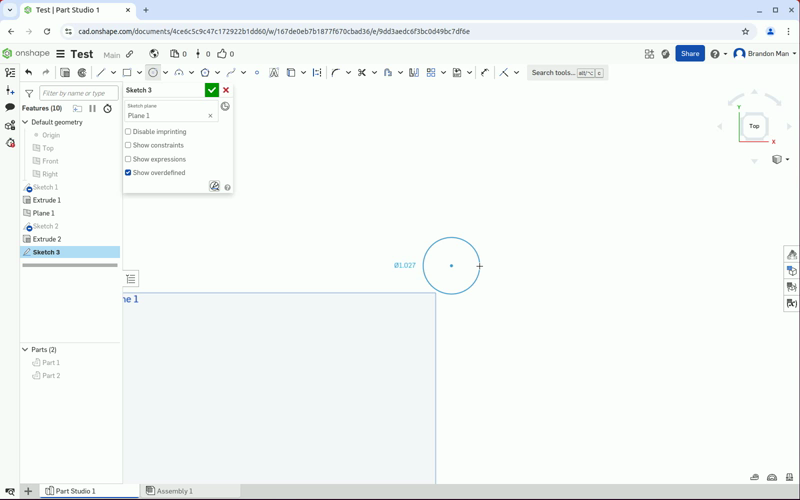
scroll(-6)
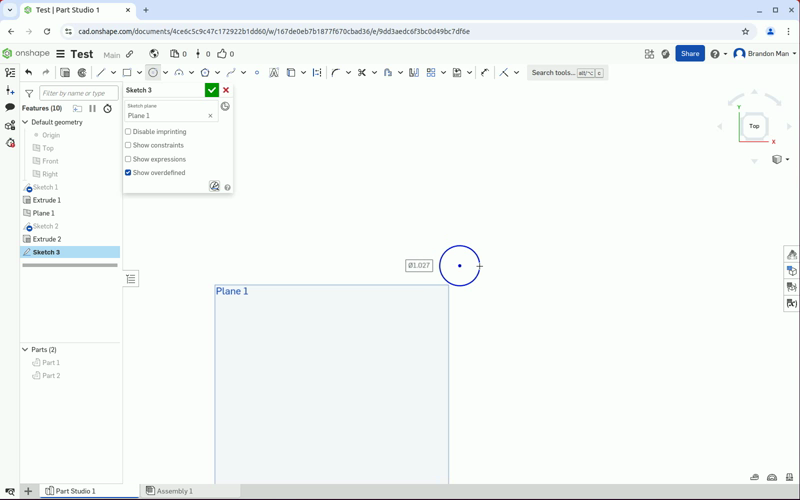
scroll(-6)
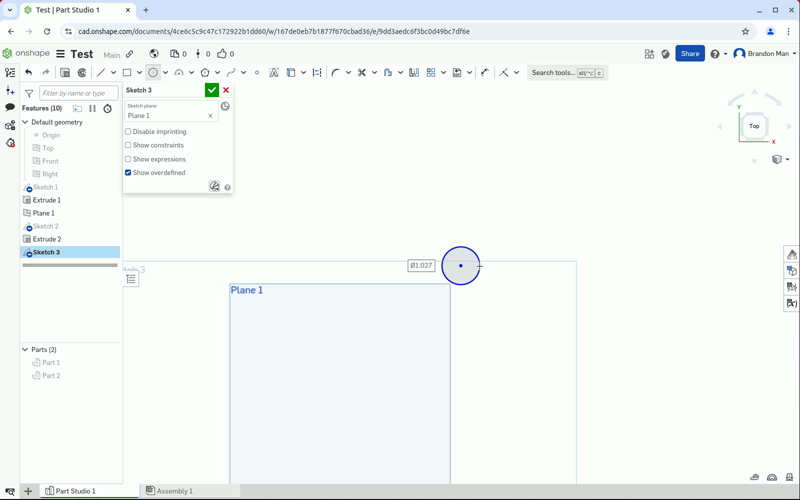
scroll(-6)
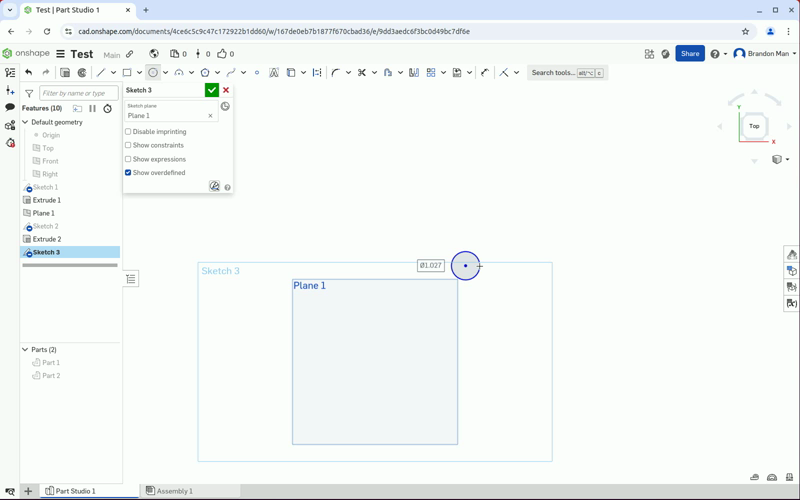
scroll(-6)
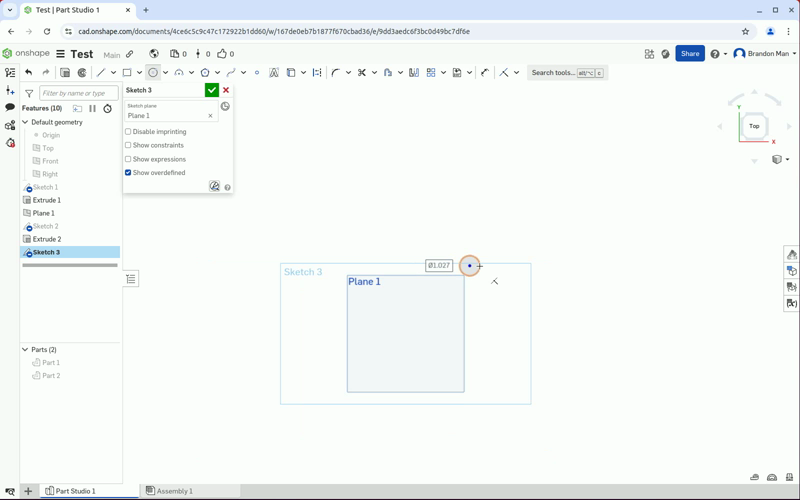
scroll(-6)
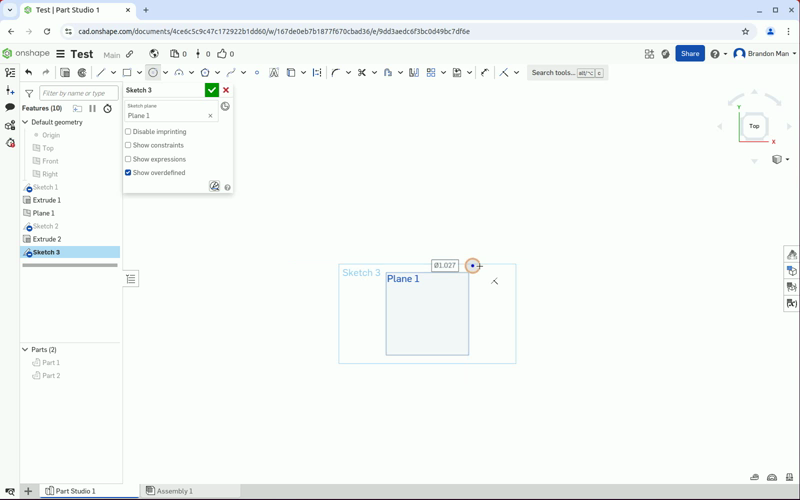
scroll(-6)
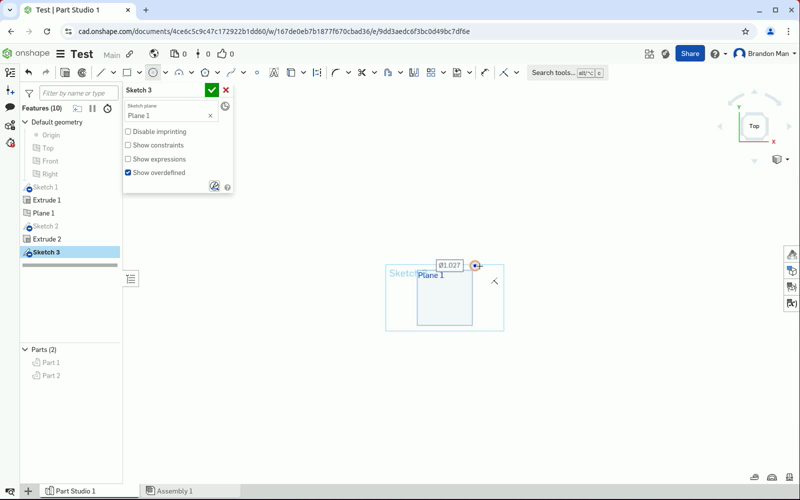
scroll(-6)
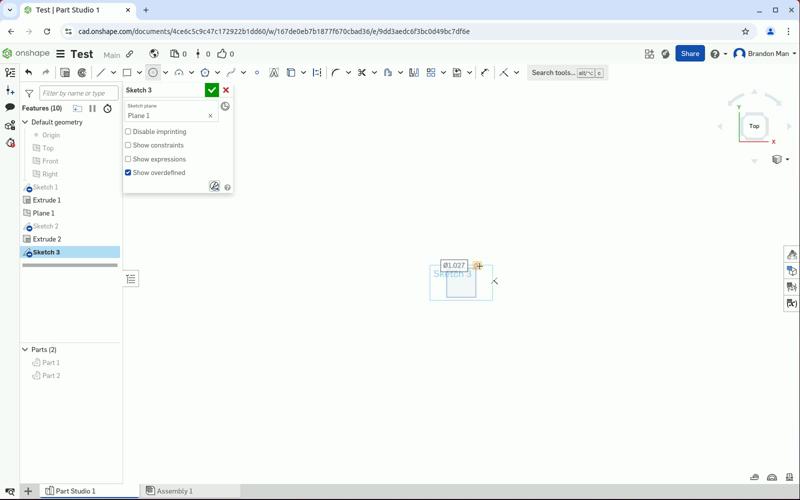
key(esc)
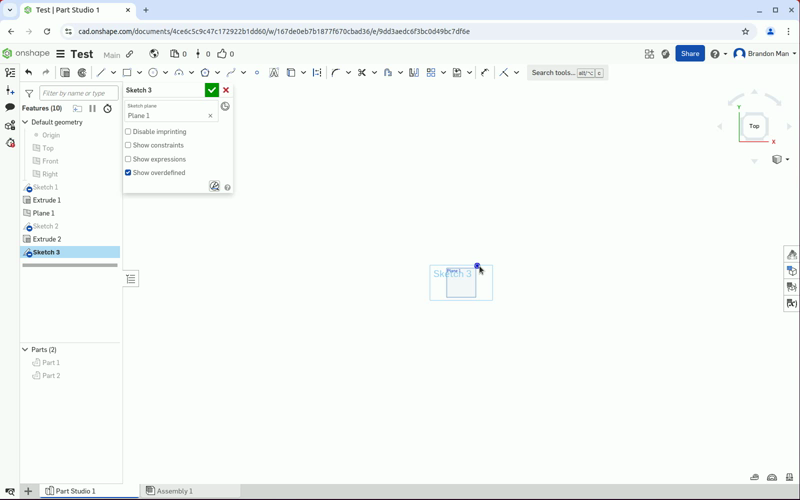
key(c)
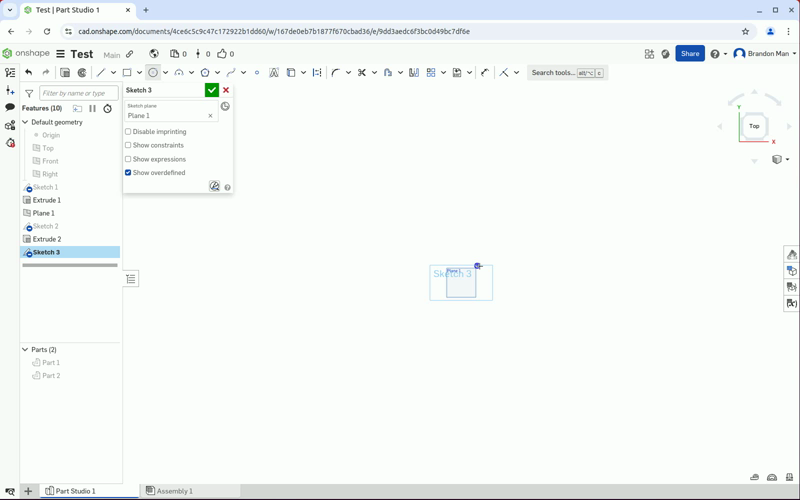
key_down(shift)
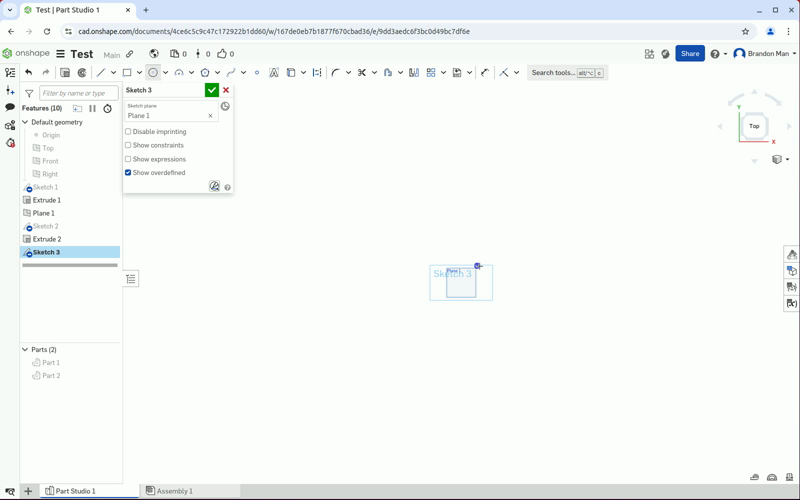
mouse_move(477, 265)
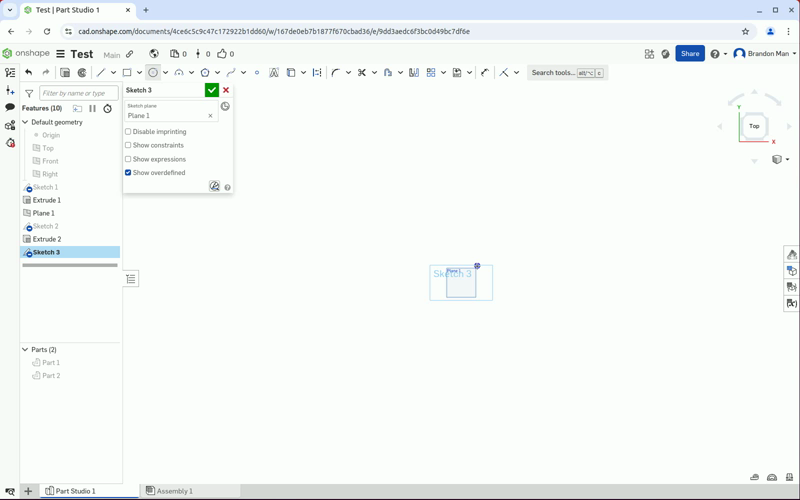
scroll(6)
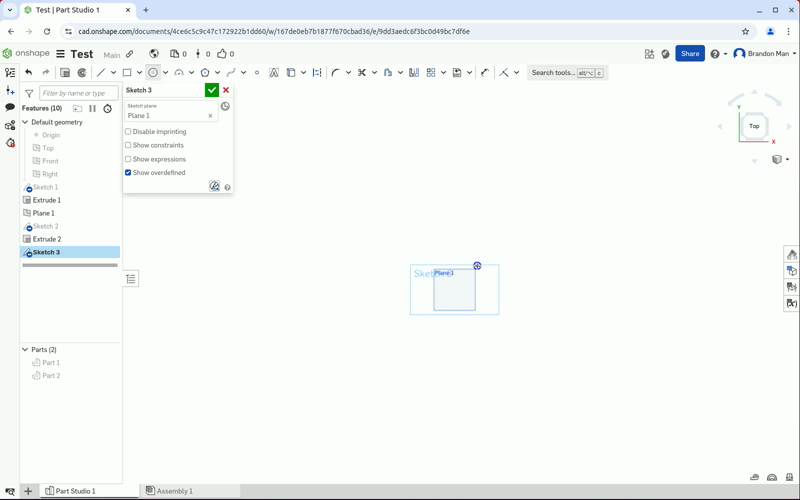
scroll(6)
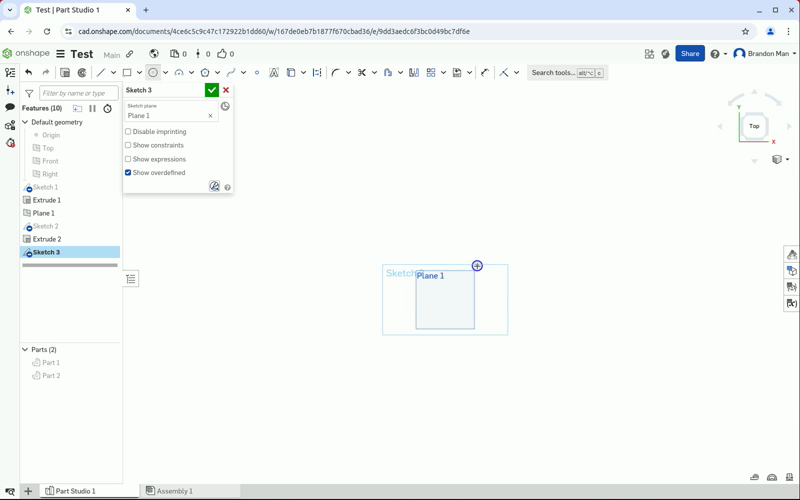
scroll(6)
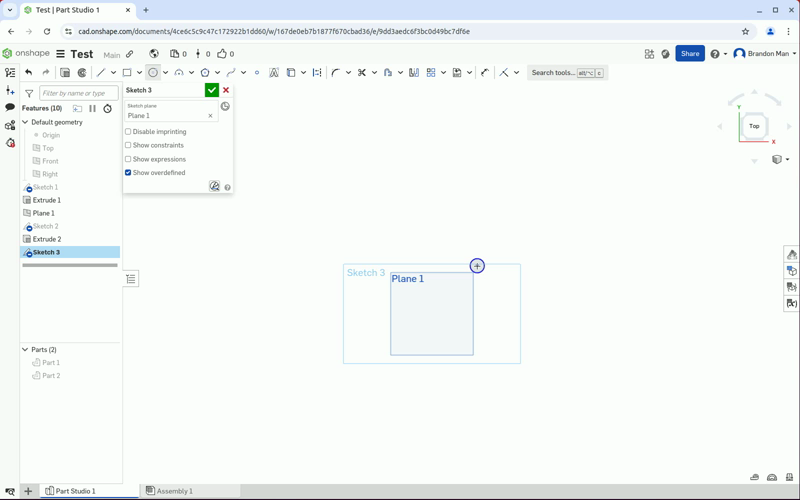
scroll(6)
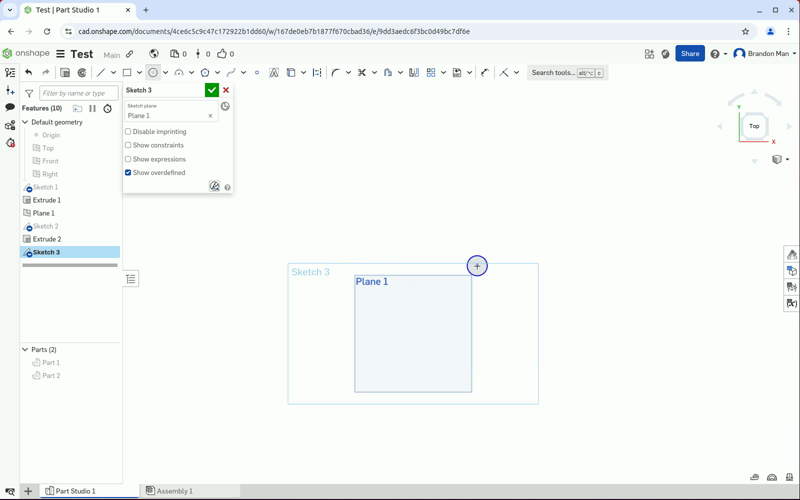
scroll(6)
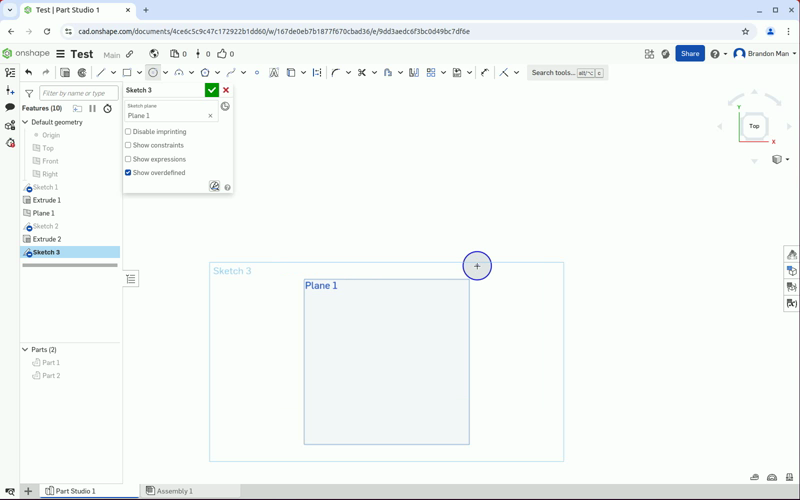
scroll(6)
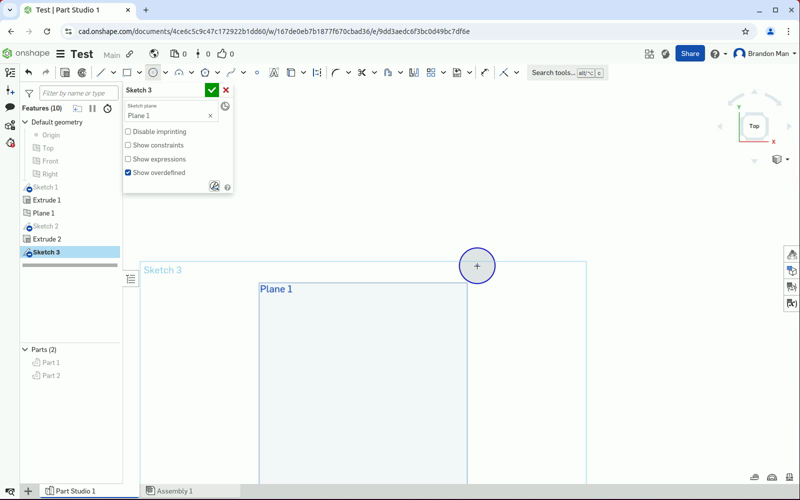
scroll(6)
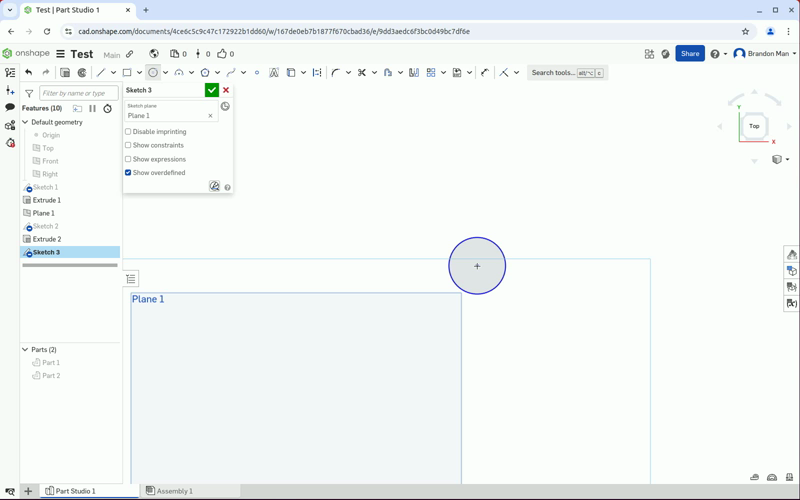
click(477, 265)
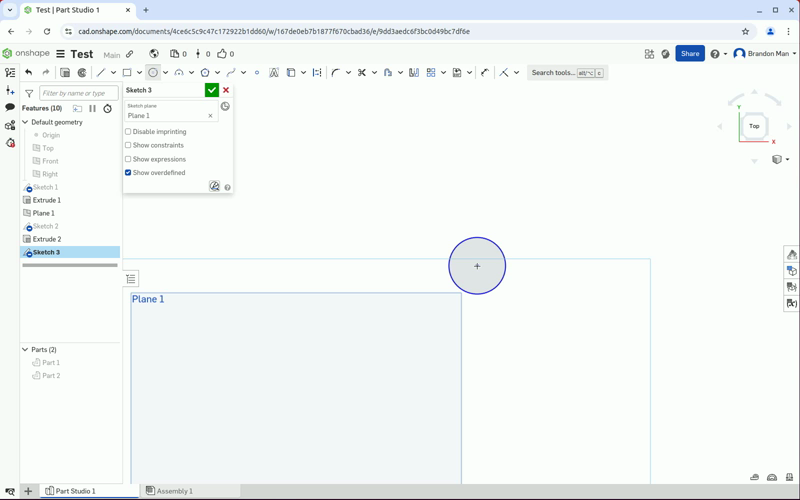
scroll(-6)
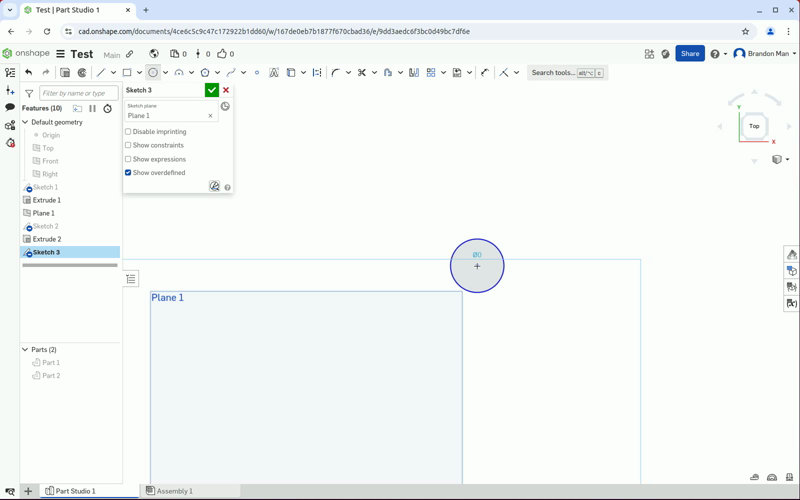
scroll(-6)
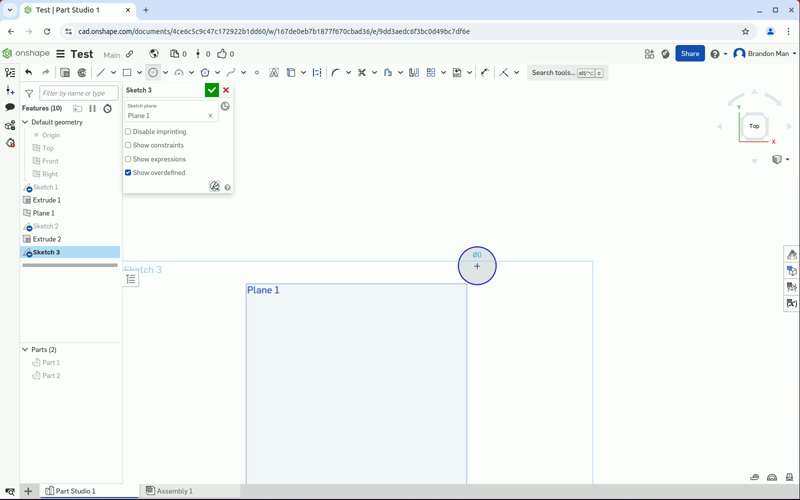
scroll(-6)
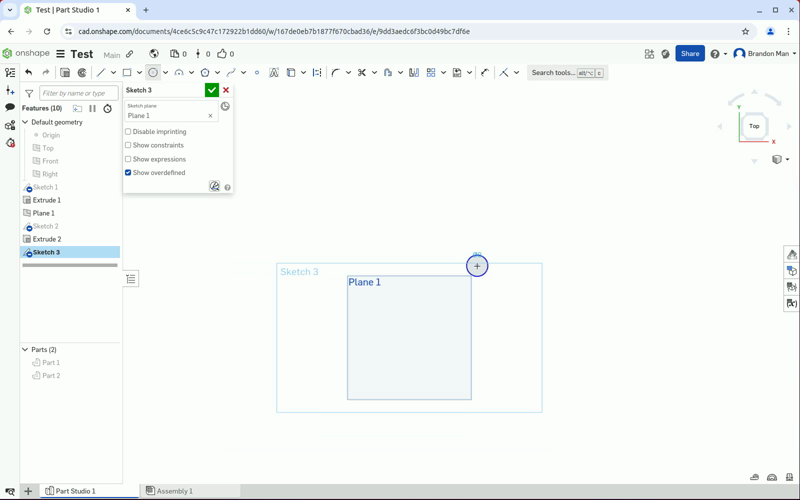
scroll(-6)
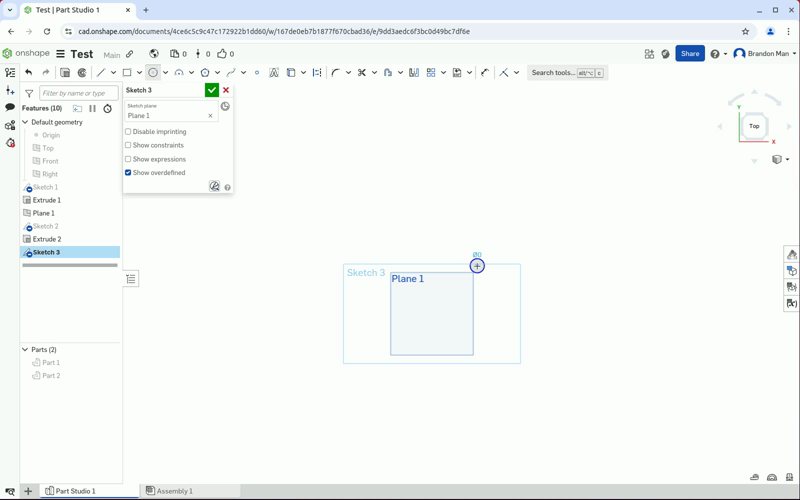
scroll(-6)
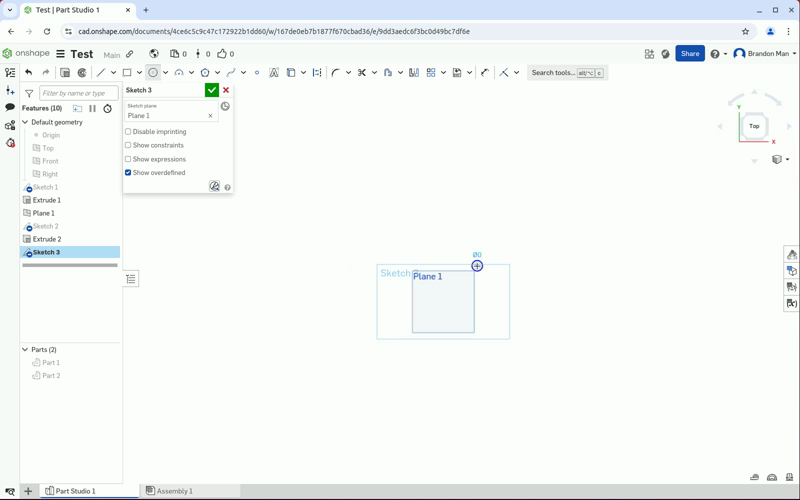
scroll(-6)
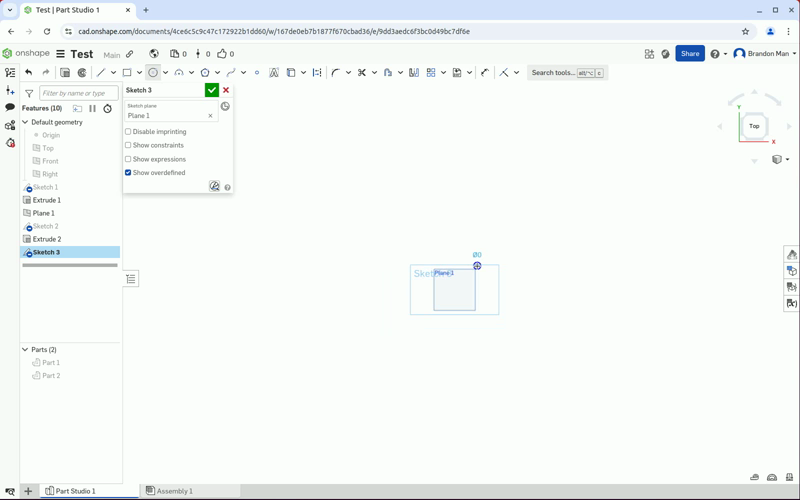
scroll(-6)
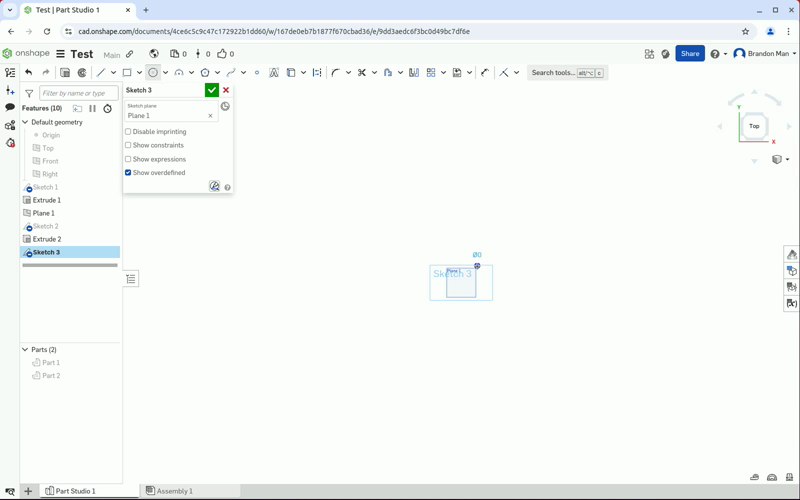
key_up(shift)
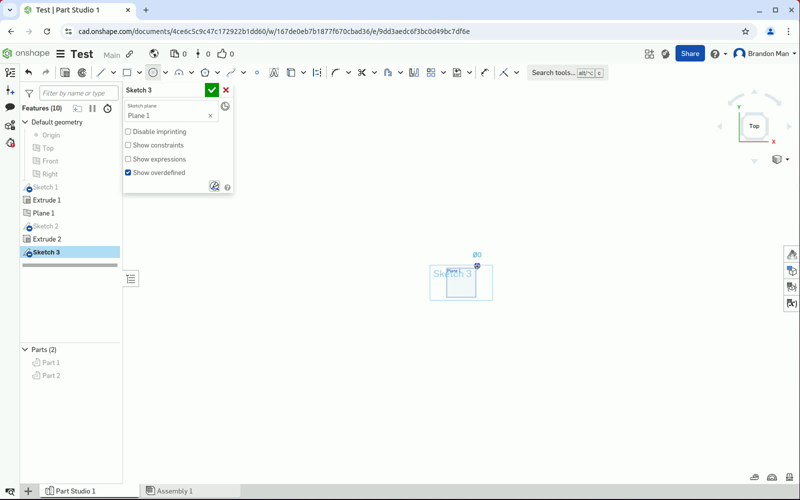
mouse_move(478, 265)
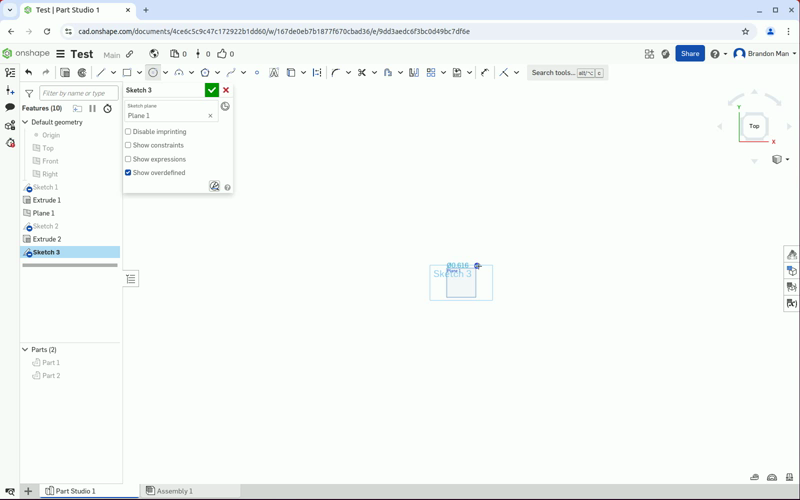
scroll(6)
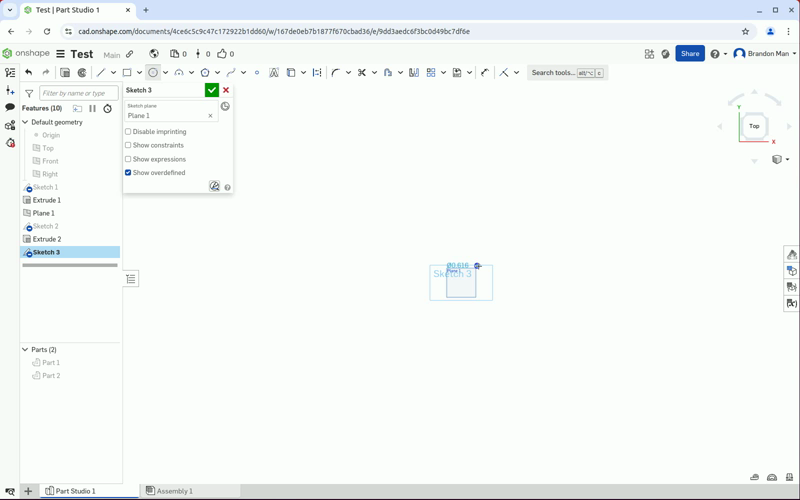
scroll(6)
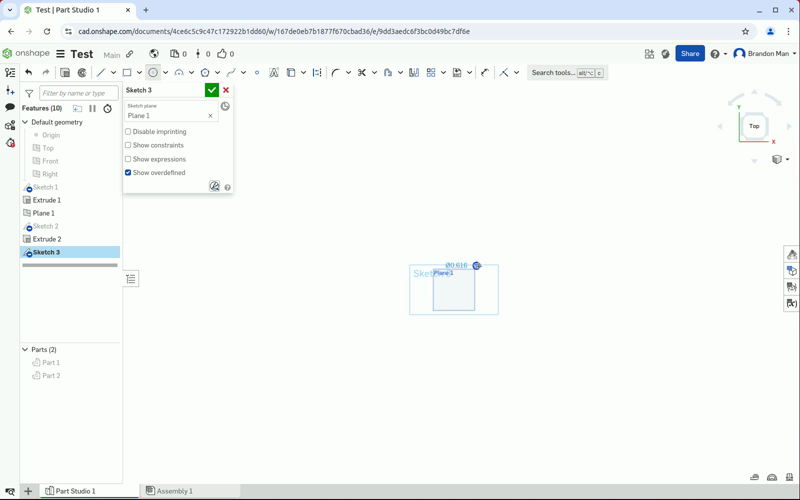
scroll(6)
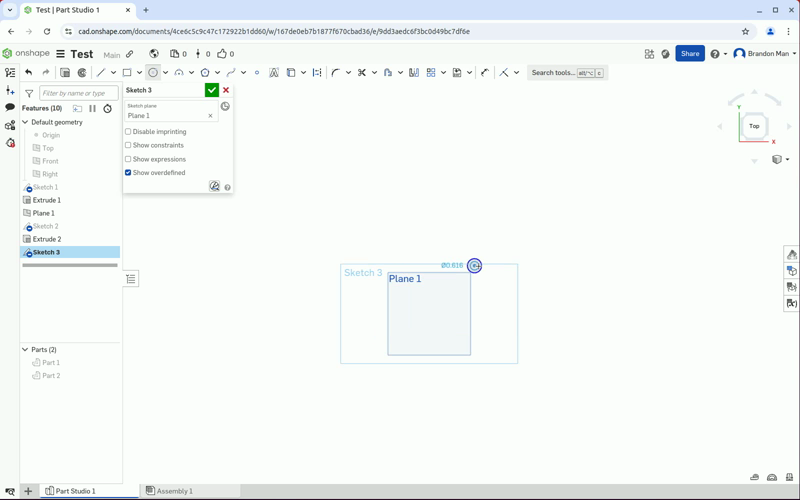
scroll(6)
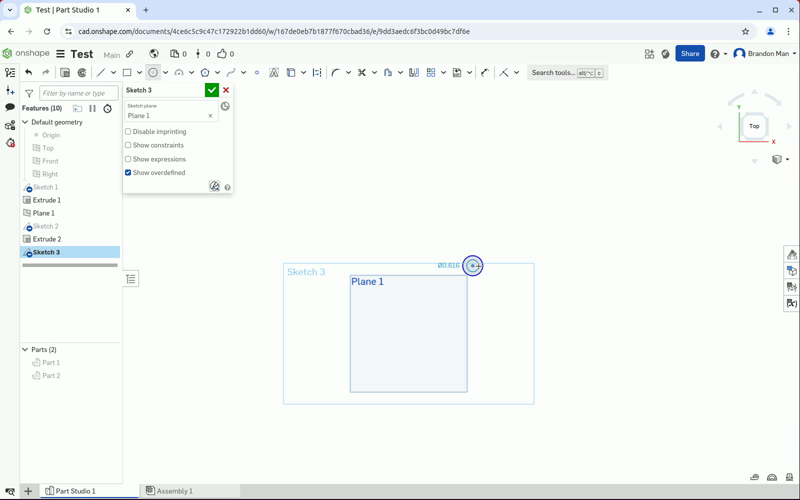
scroll(6)
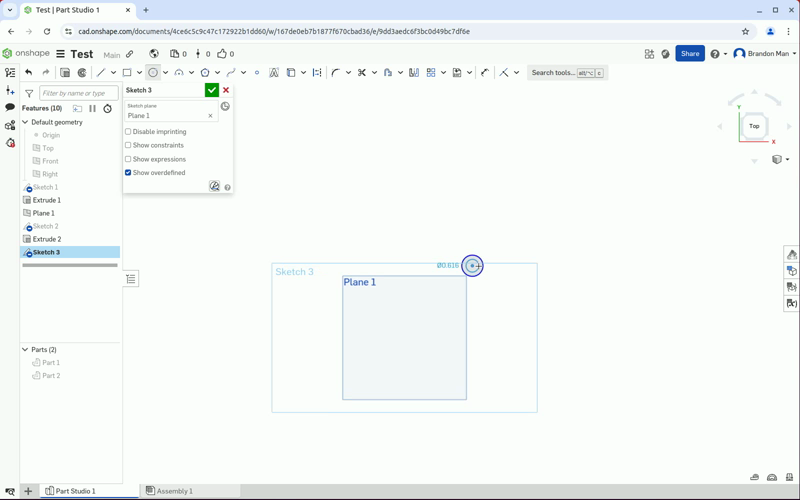
scroll(6)
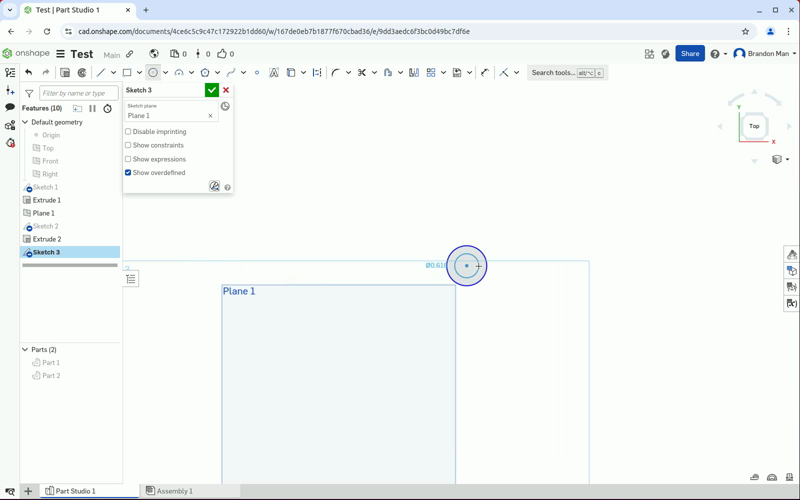
scroll(6)
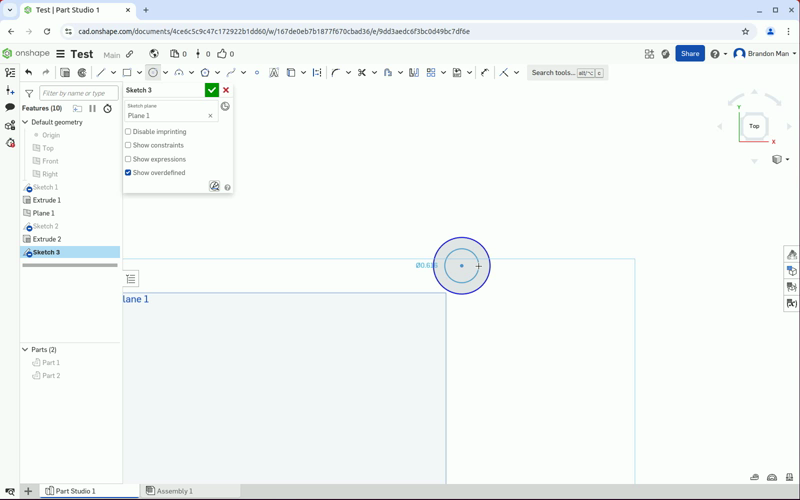
click(478, 265)
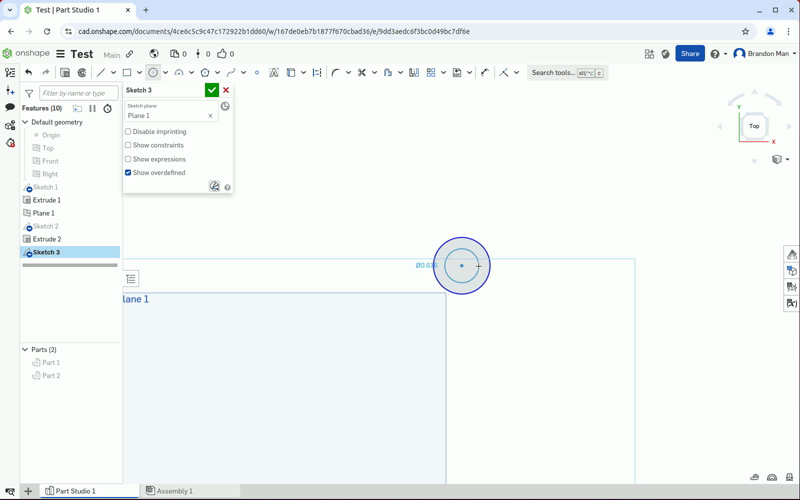
scroll(-6)
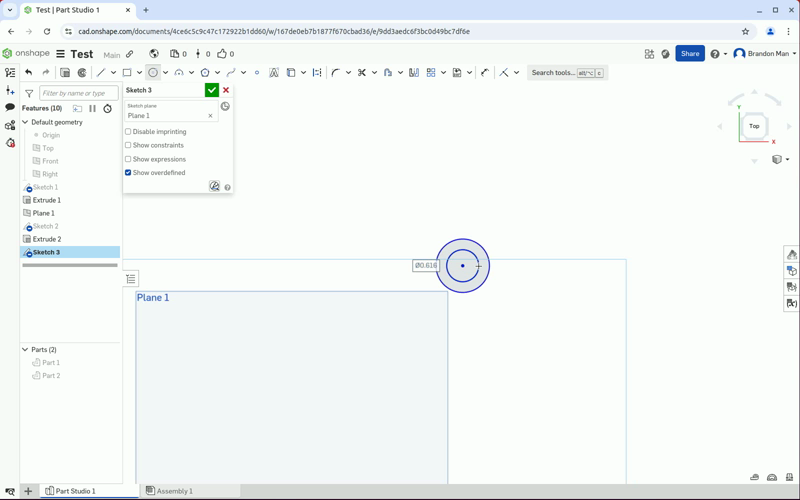
scroll(-6)
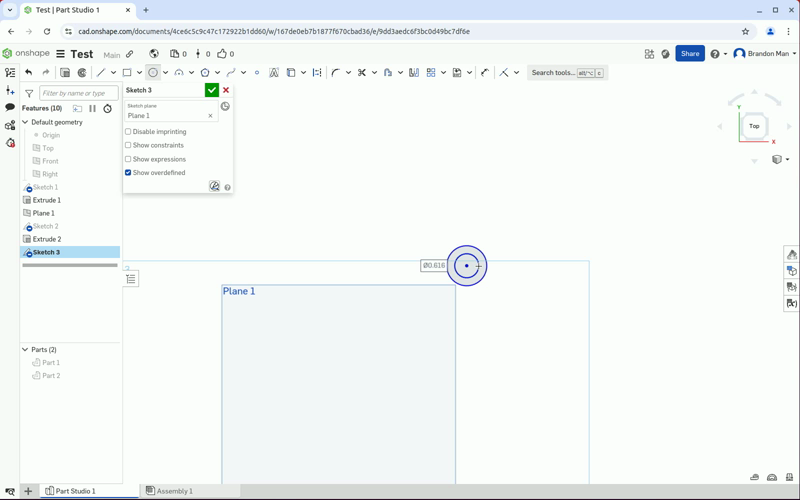
scroll(-6)
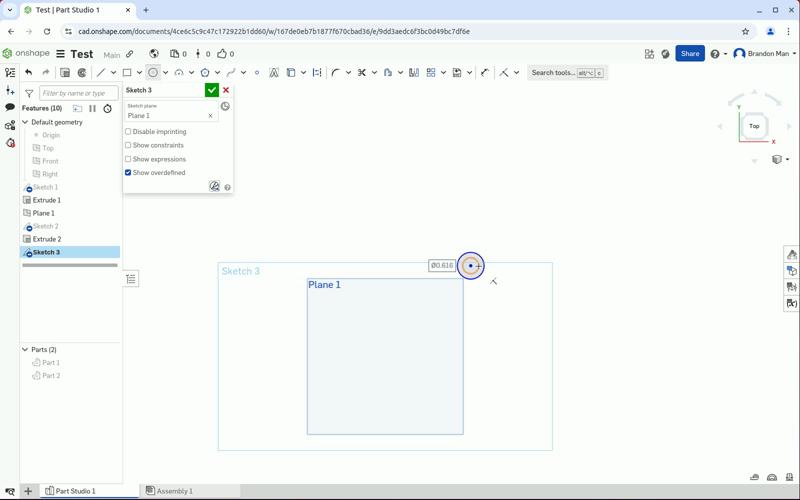
scroll(-6)
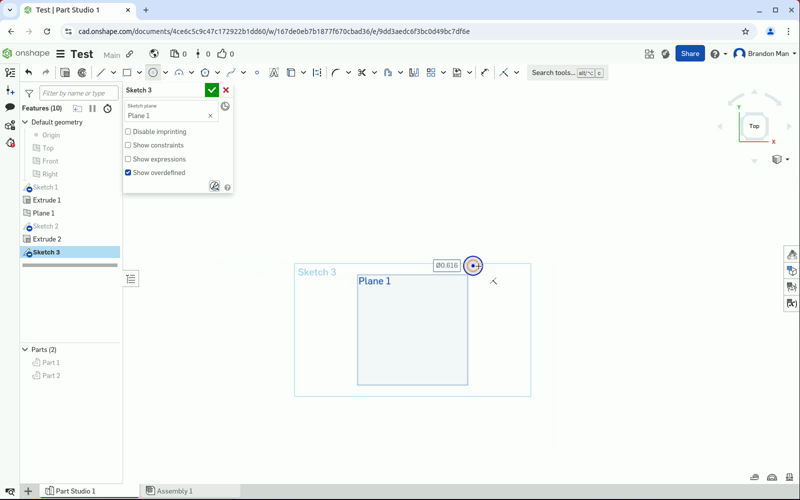
scroll(-6)
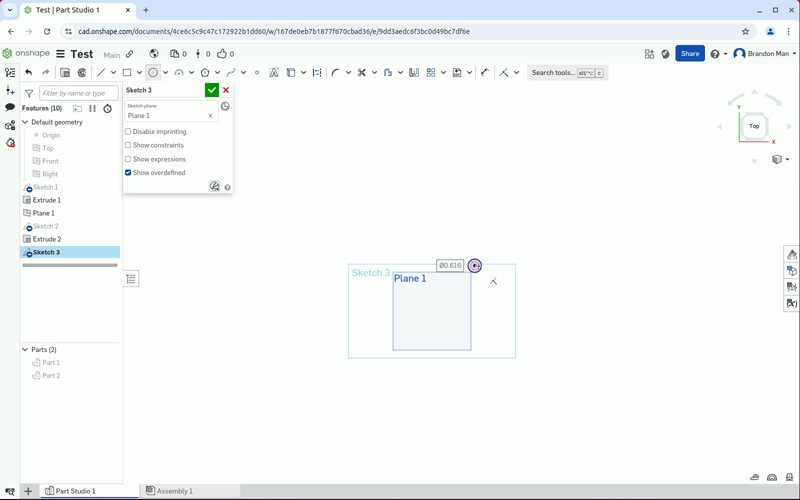
scroll(-6)
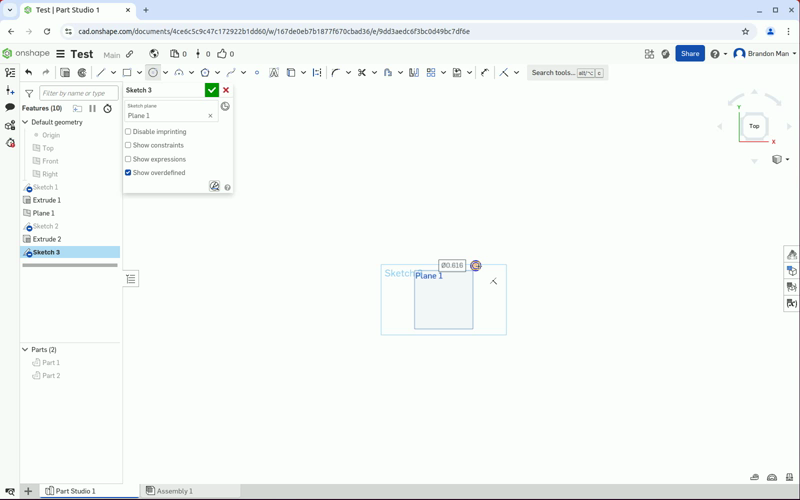
scroll(-6)
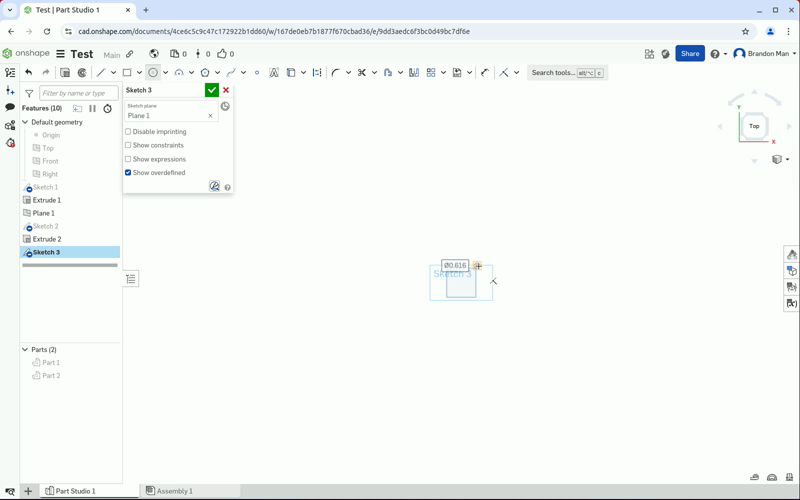
key(esc)
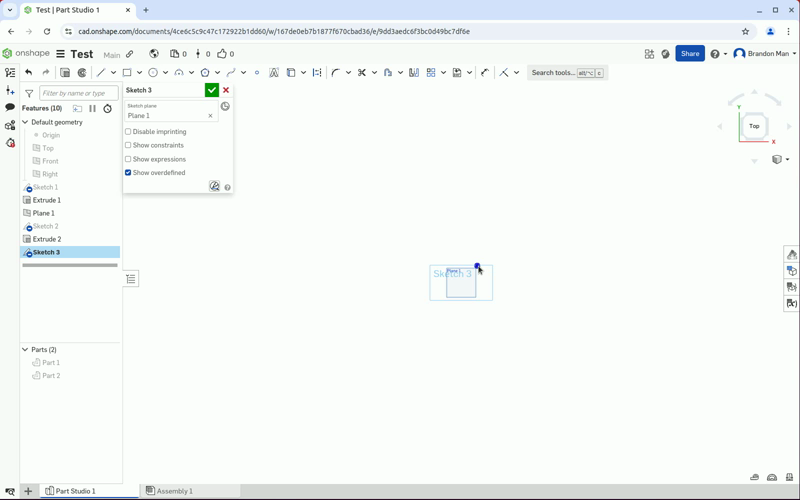
mouse_move(479, 265)
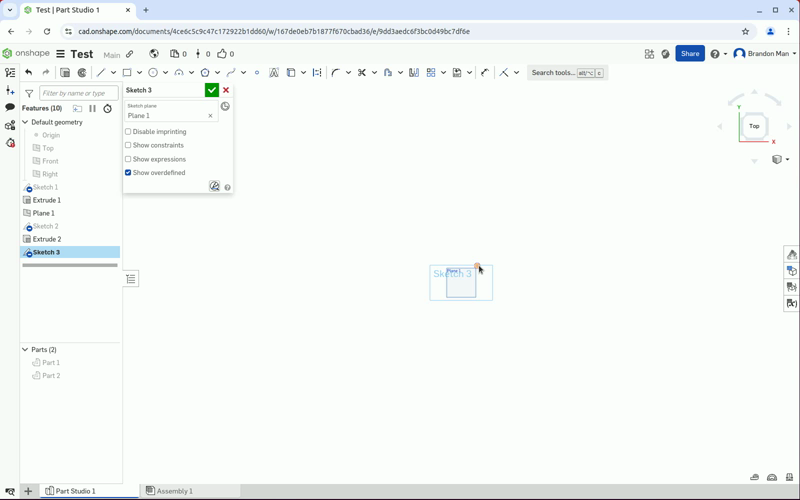
scroll(6)
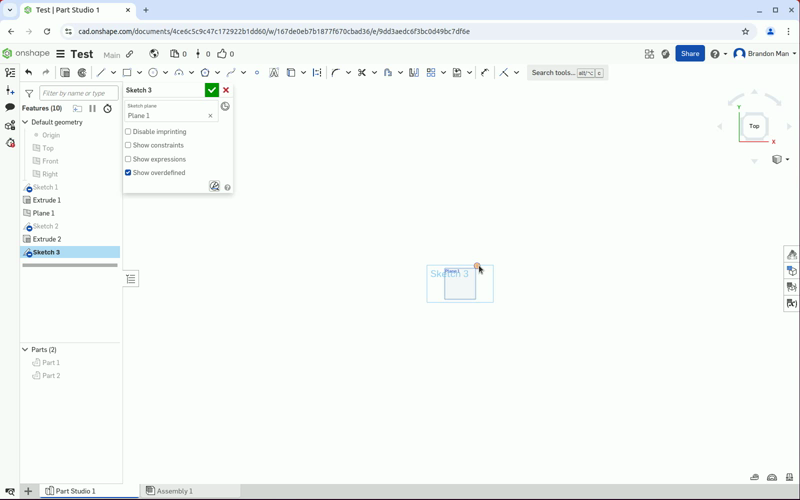
scroll(6)
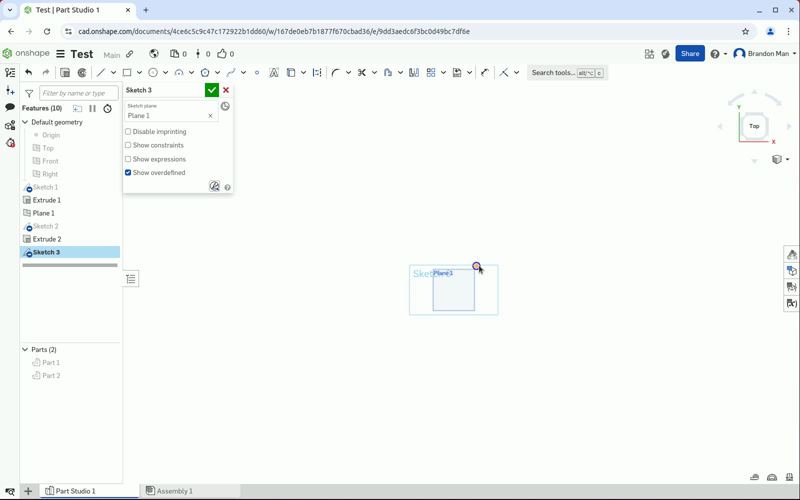
scroll(6)
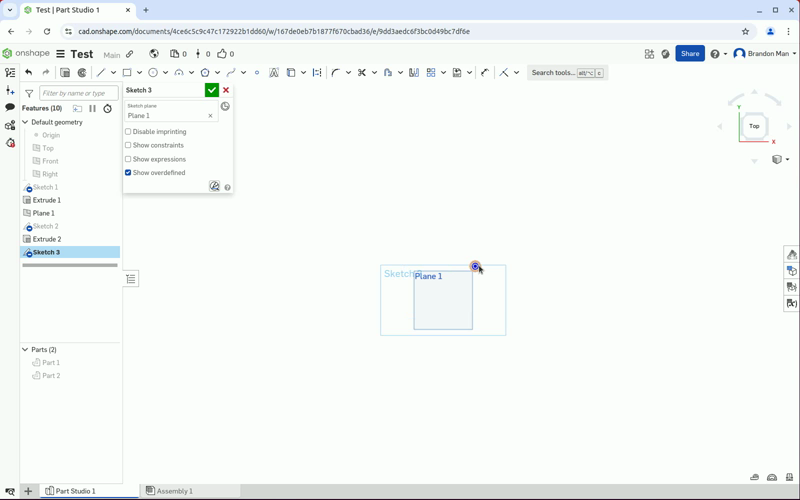
scroll(6)
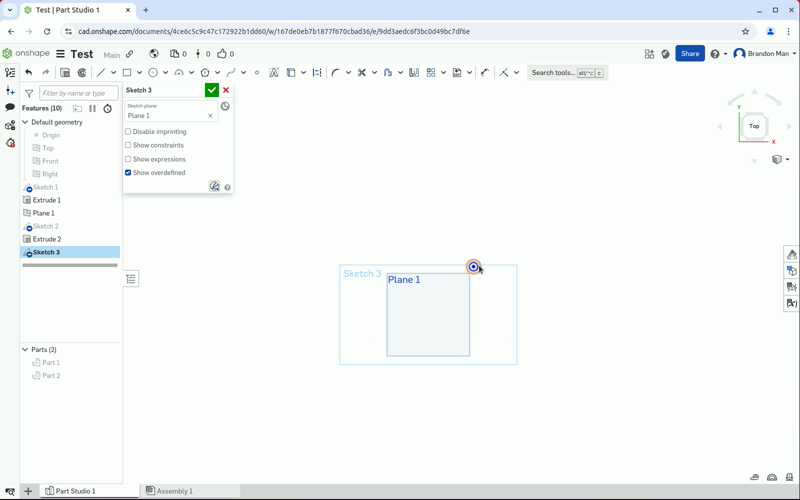
scroll(6)
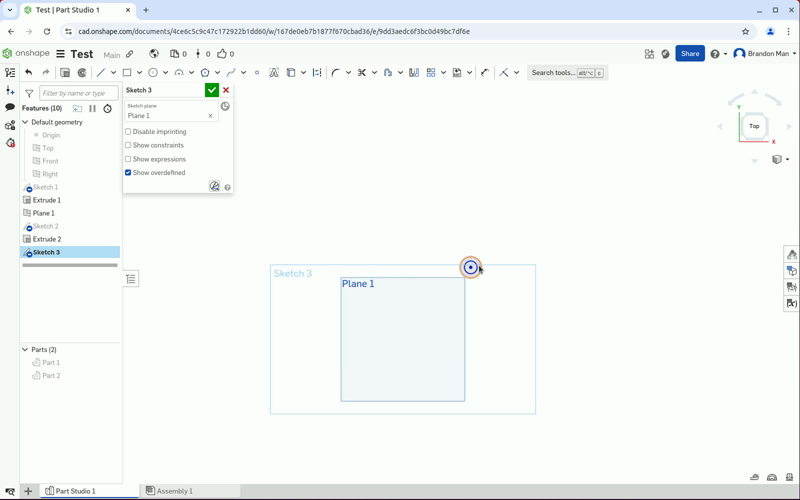
scroll(6)
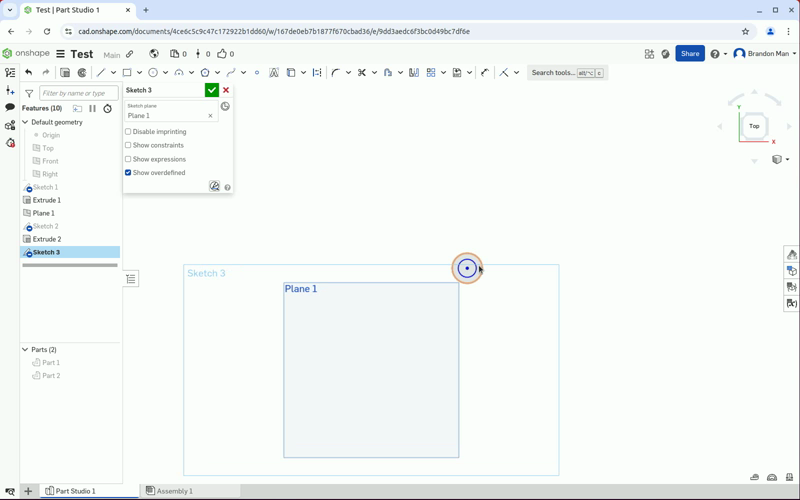
scroll(6)
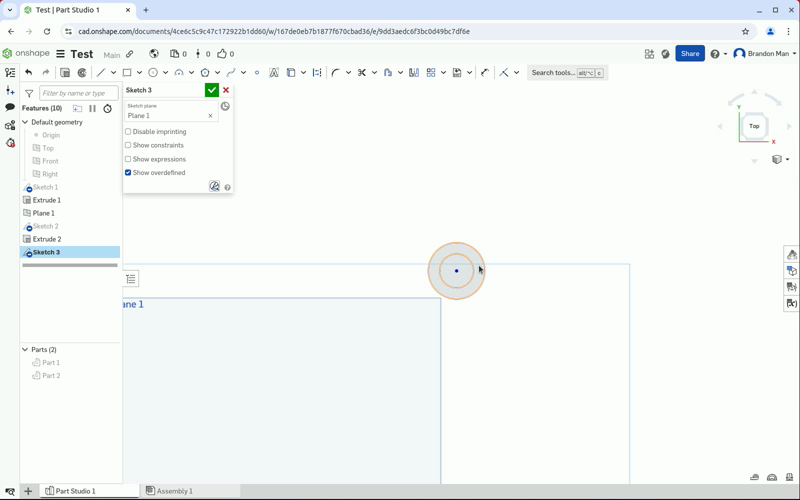
click(479, 265)
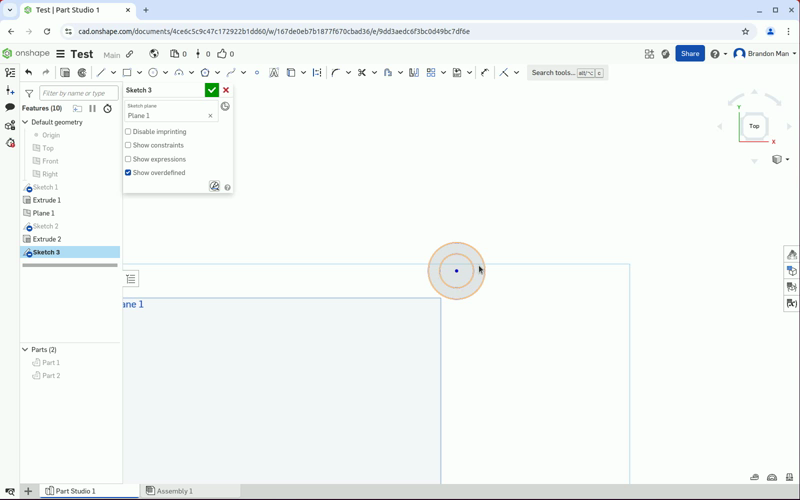
scroll(-6)
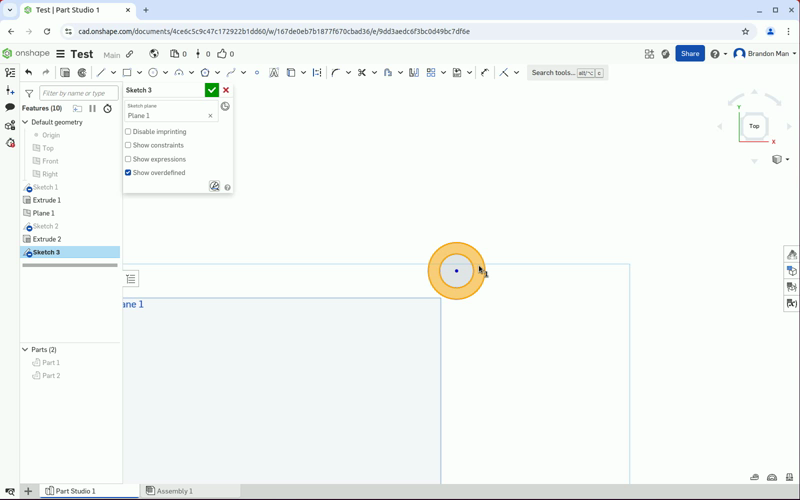
scroll(-6)
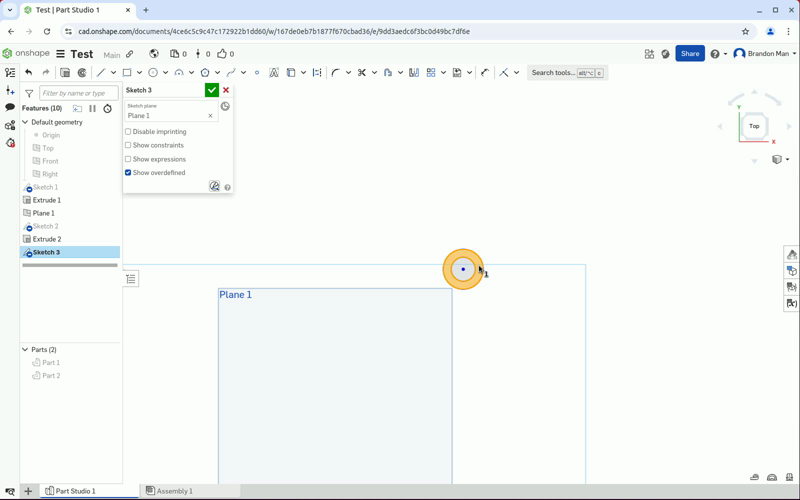
scroll(-6)
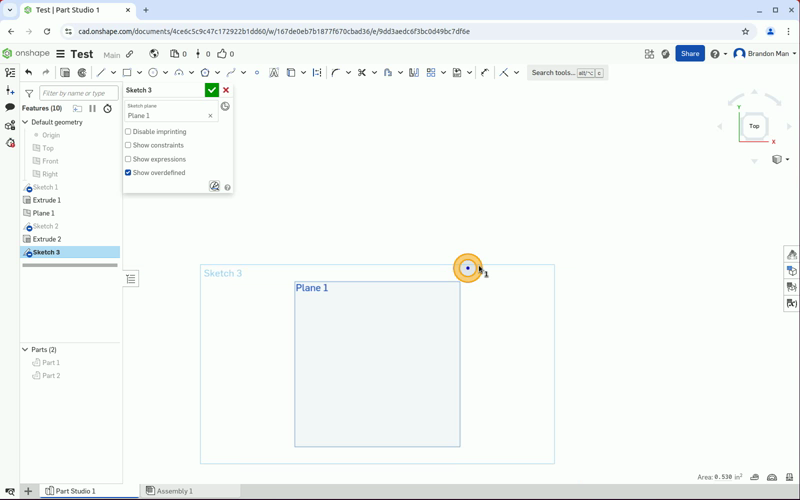
scroll(-6)
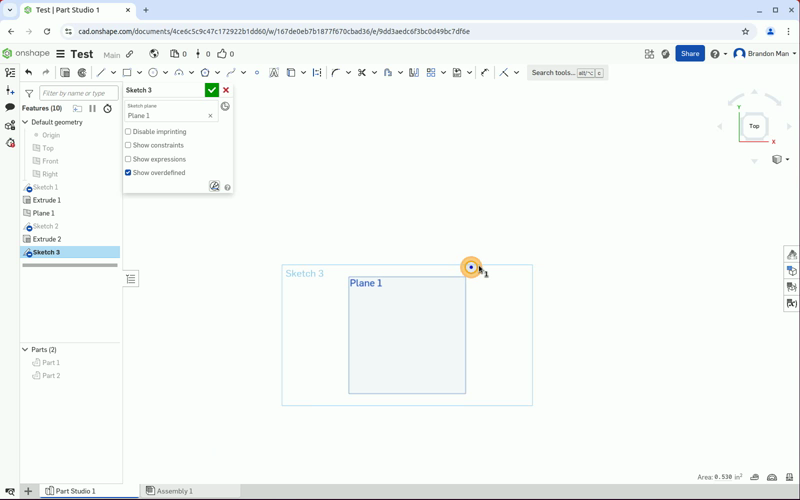
scroll(-6)
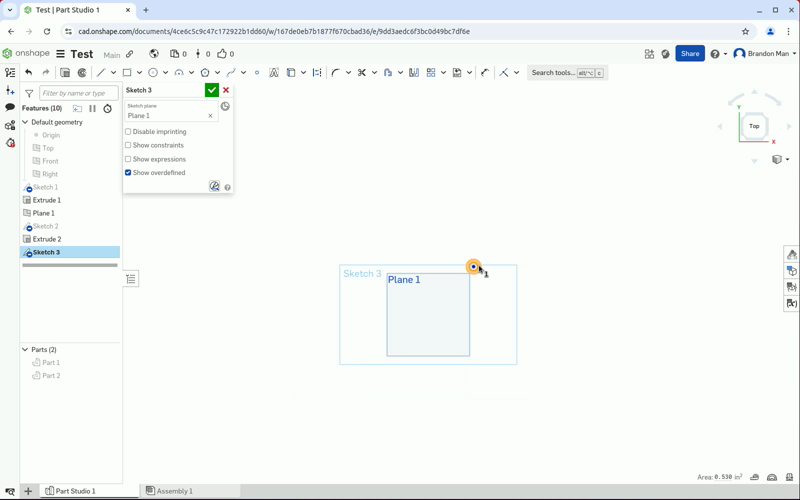
scroll(-6)
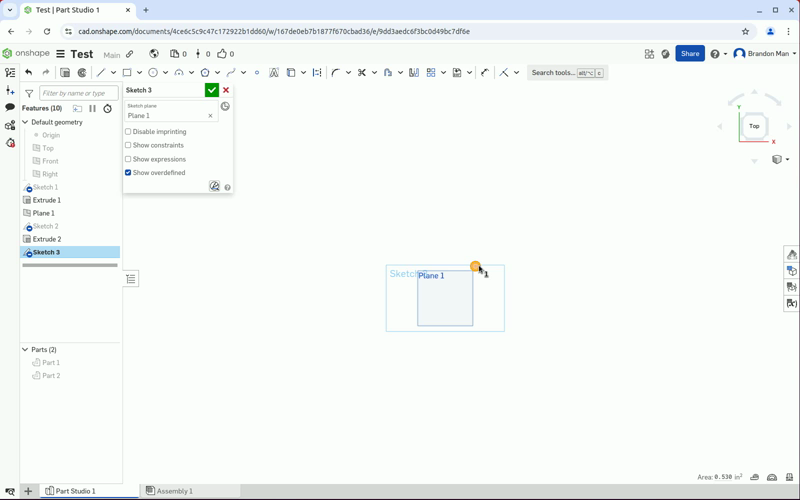
scroll(-6)
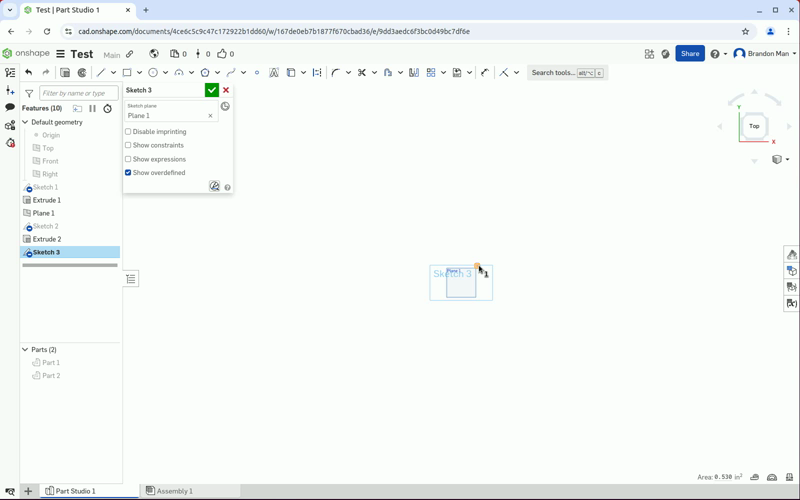
mouse_move(73, 352)
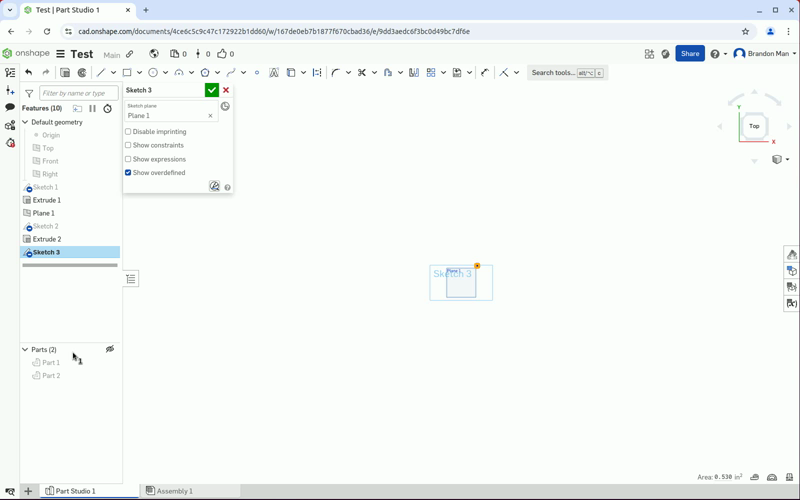
key(shift+y)
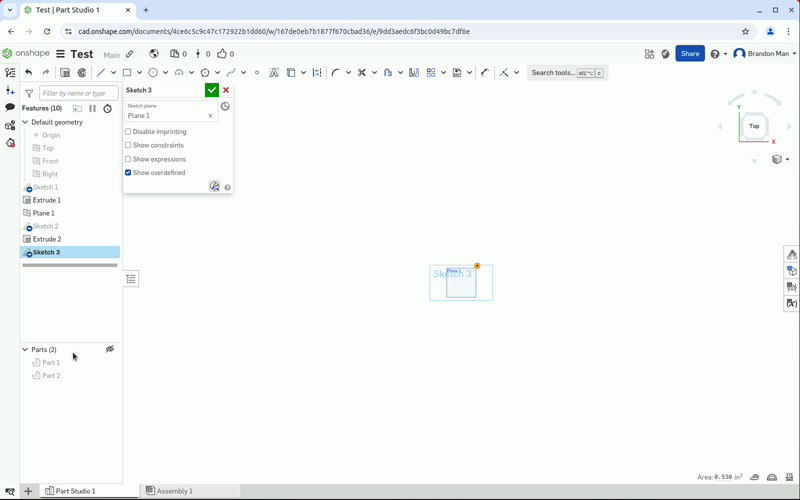
key(shift+e)
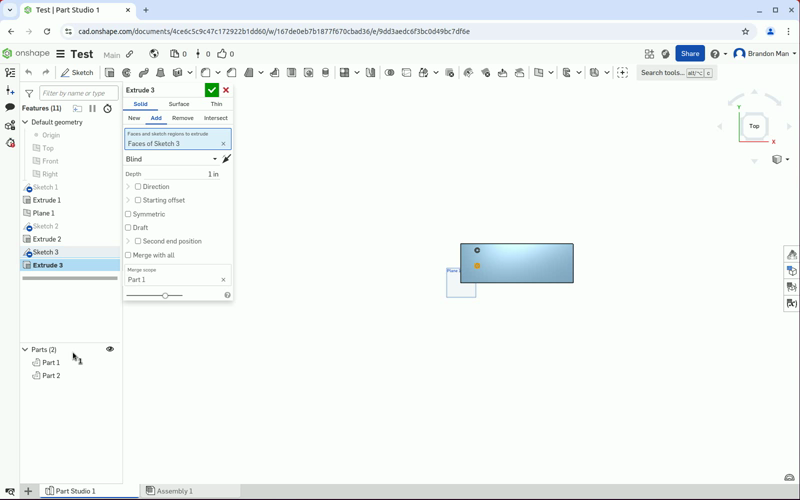
mouse_move(143, 106)
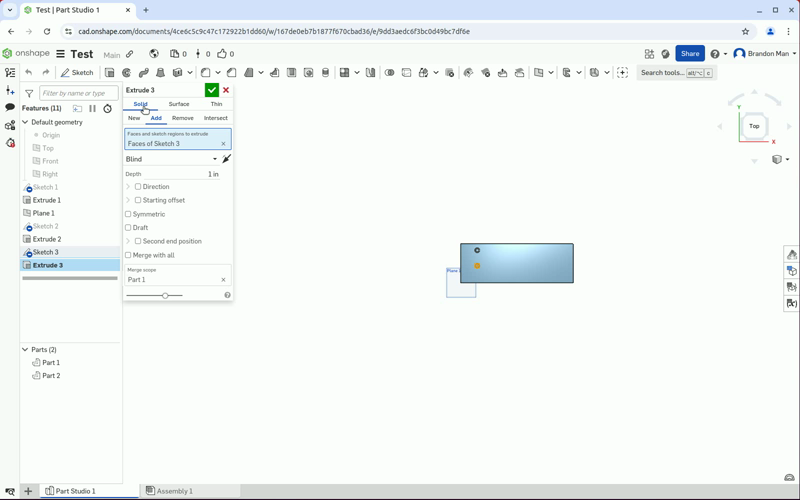
click(143, 106)
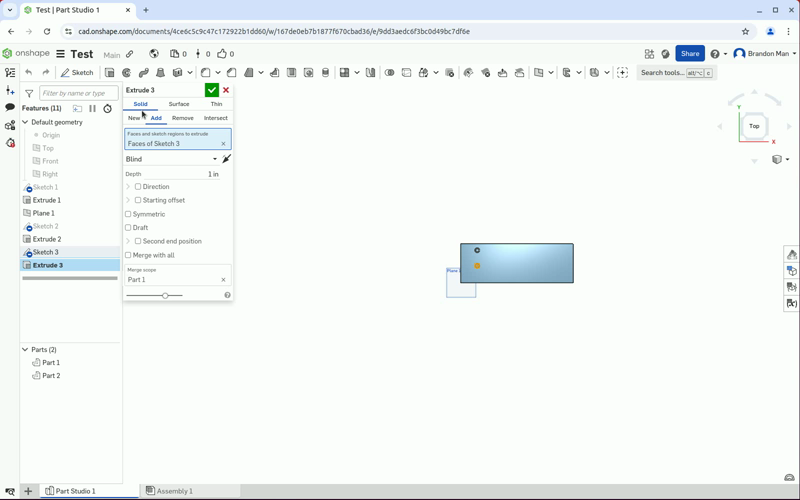
mouse_move(137, 120)
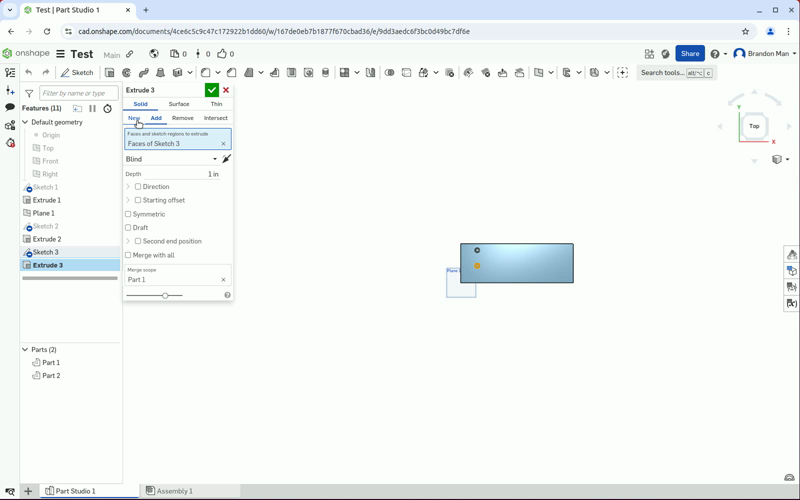
click(137, 120)
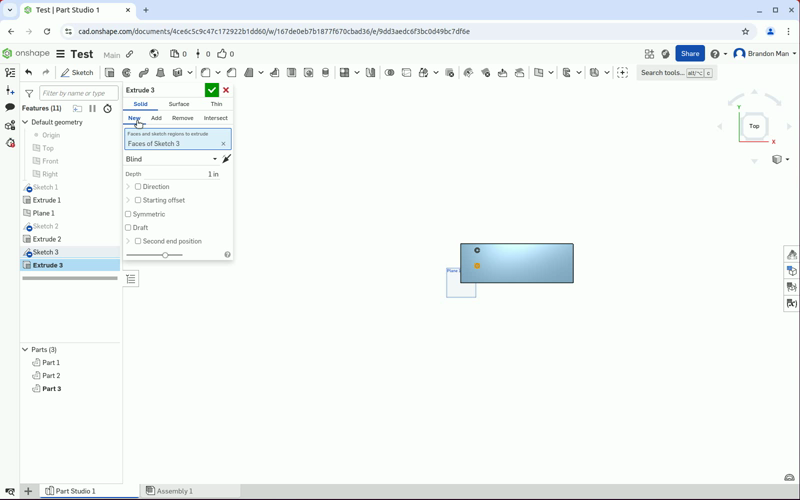
key(tab, 4)
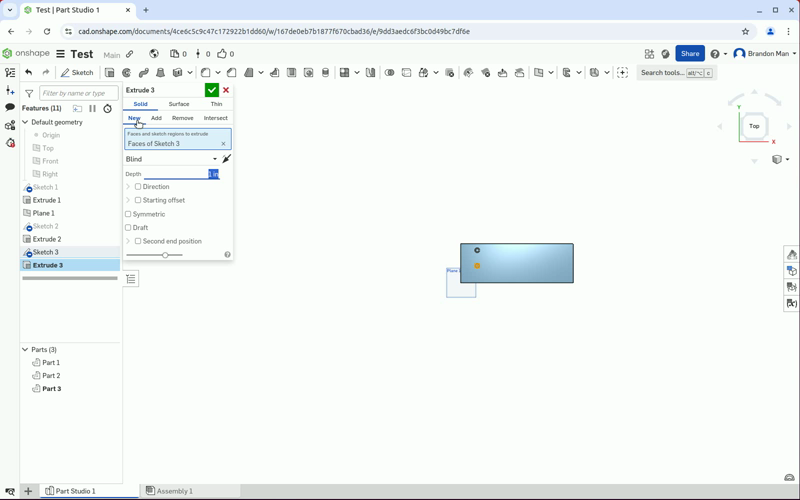
text(1.444)
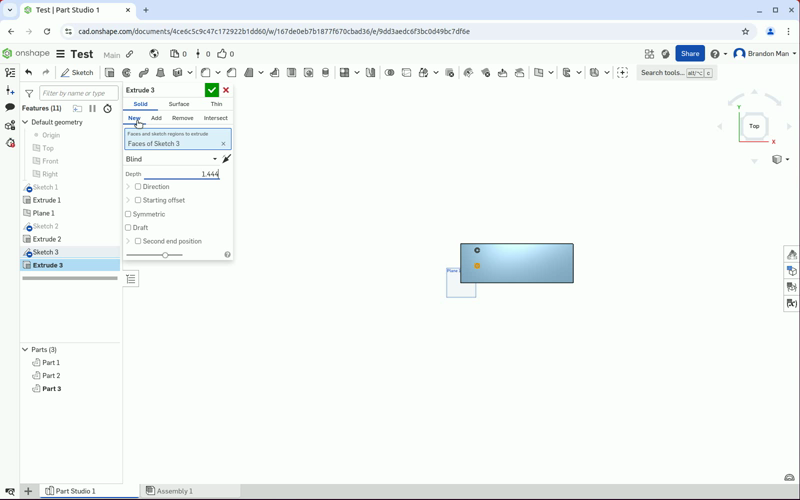
key(enter)
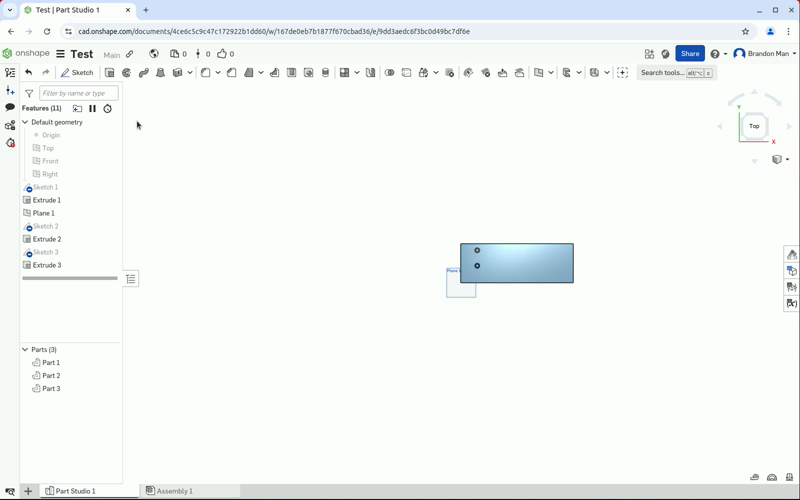
key(shift+h)
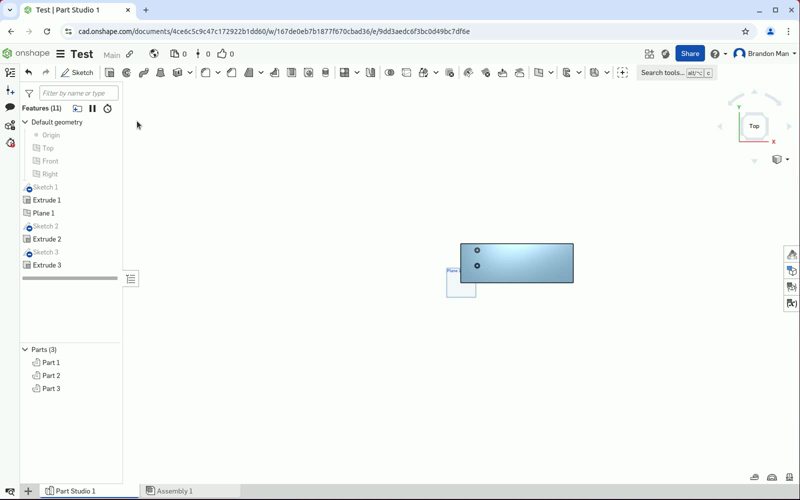
key(shift+h)
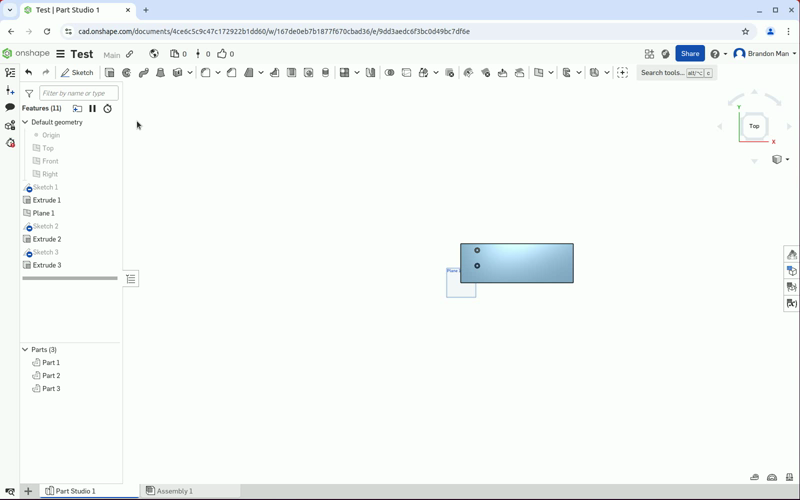
mouse_move(73, 189)
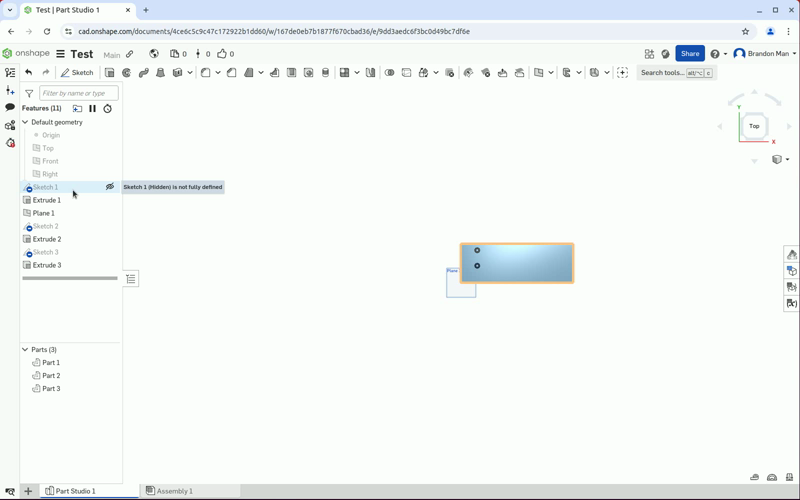
click(73, 189)
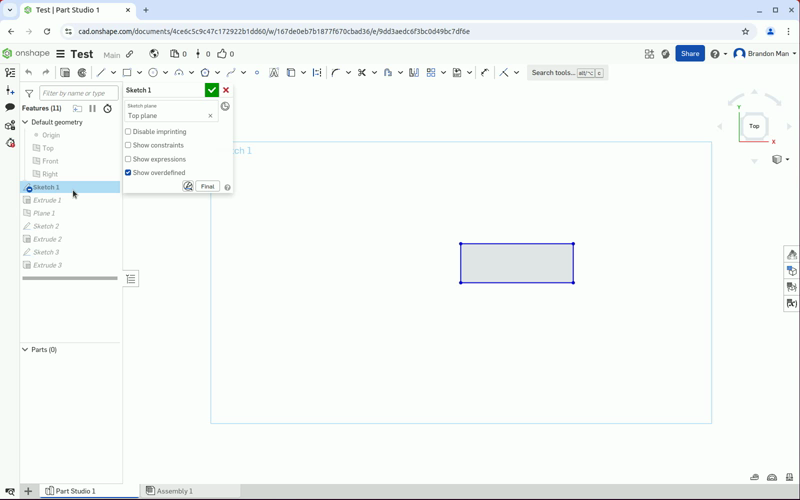
mouse_move(229, 92)
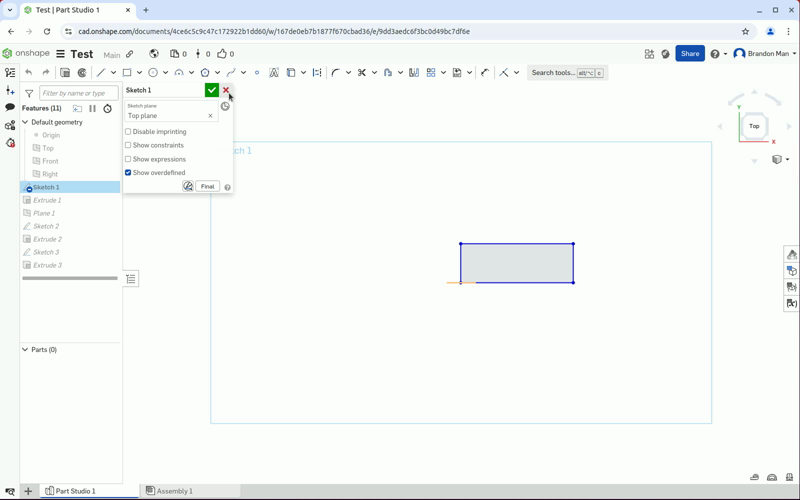
click(229, 92)
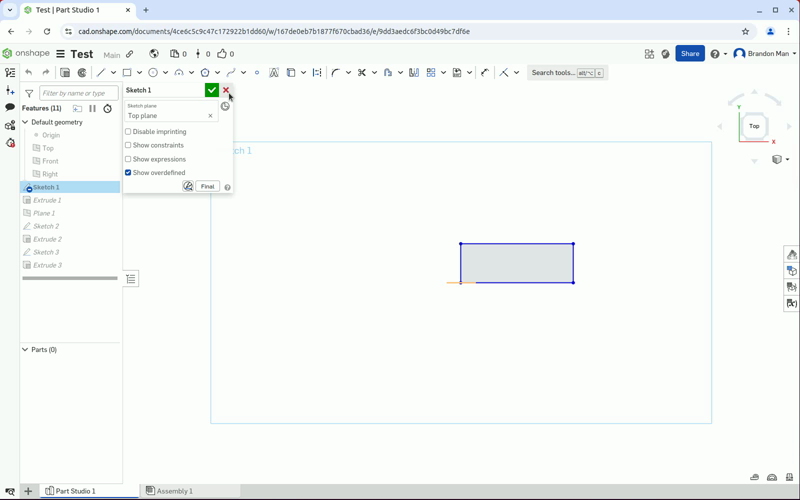
key(shift+s)
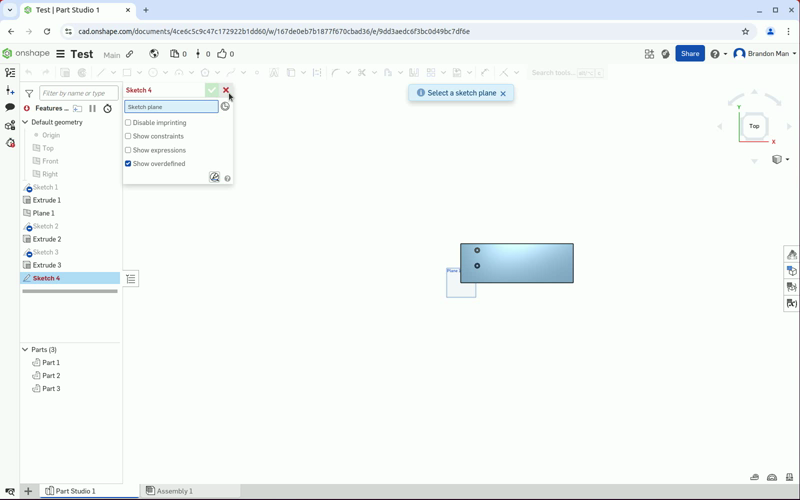
mouse_move(73, 215)
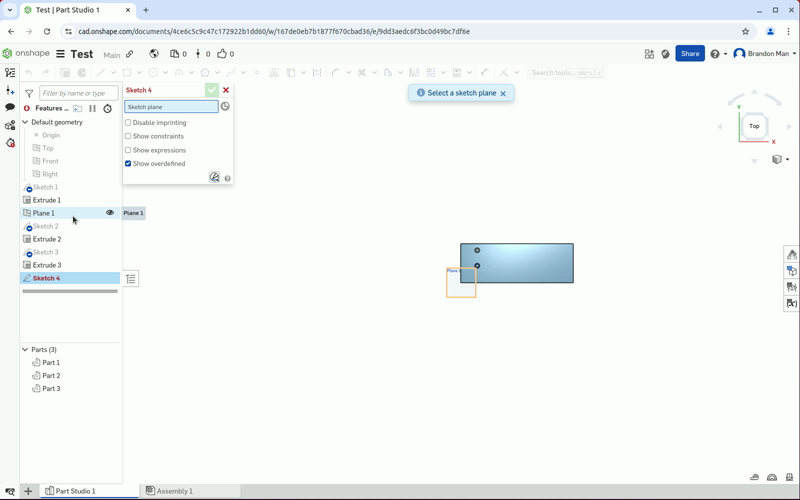
click(73, 215)
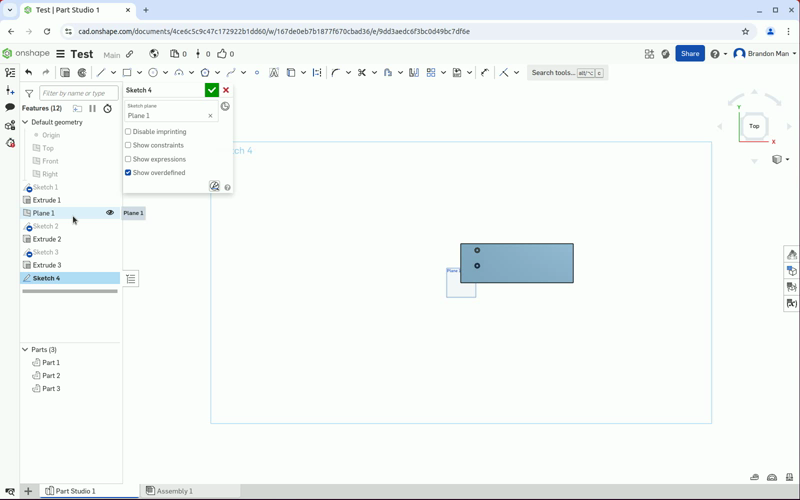
mouse_move(73, 352)
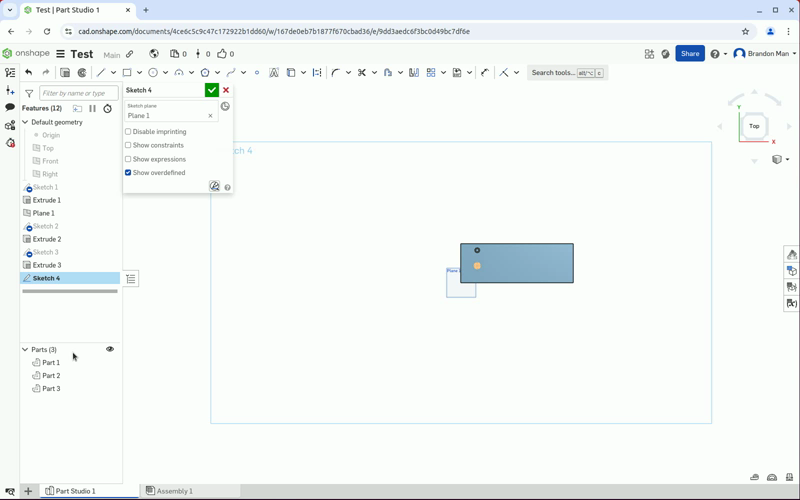
key(y)
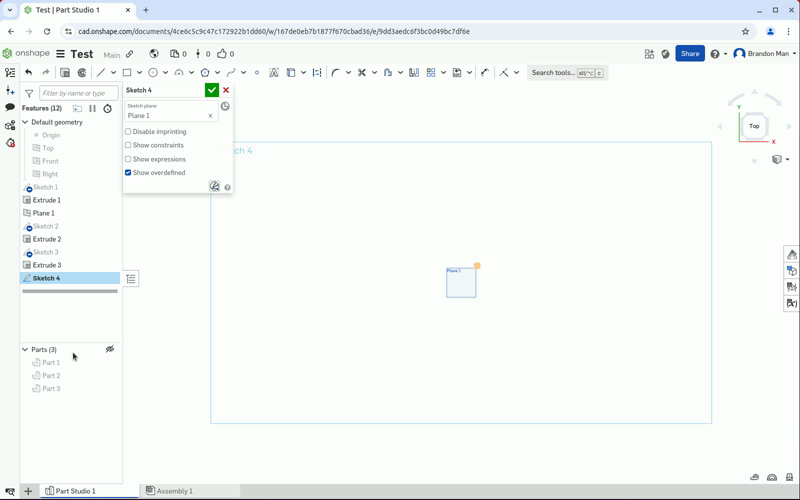
key(c)
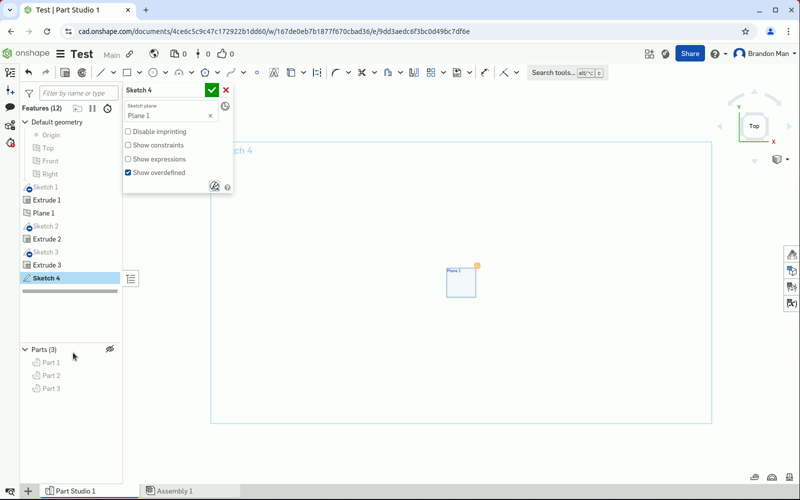
key_down(shift)
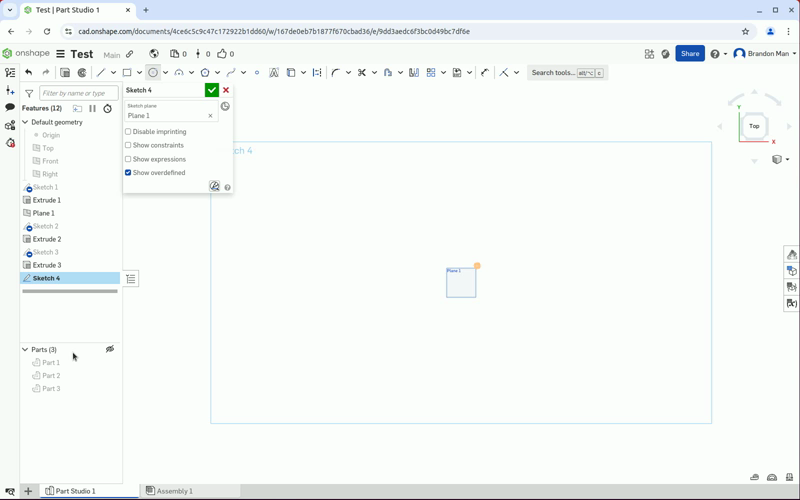
mouse_move(558, 250)
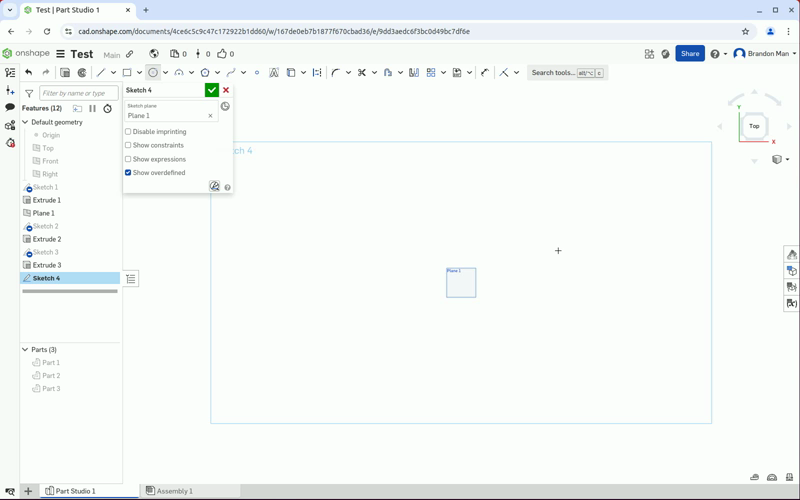
click(558, 250)
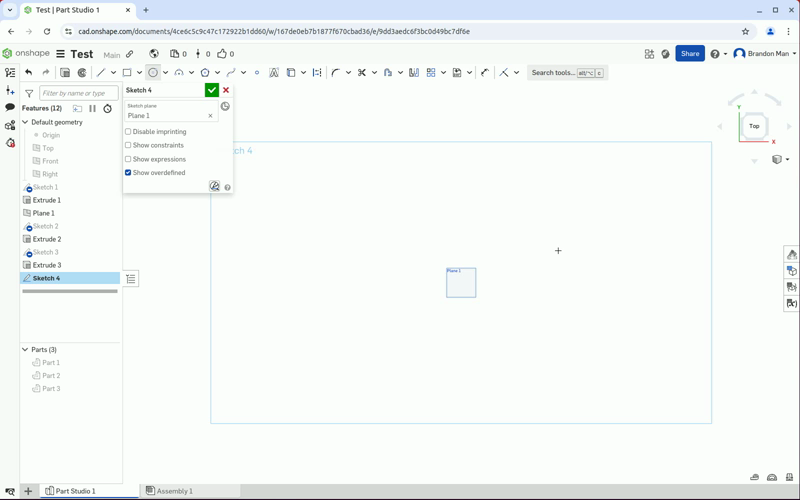
key_up(shift)
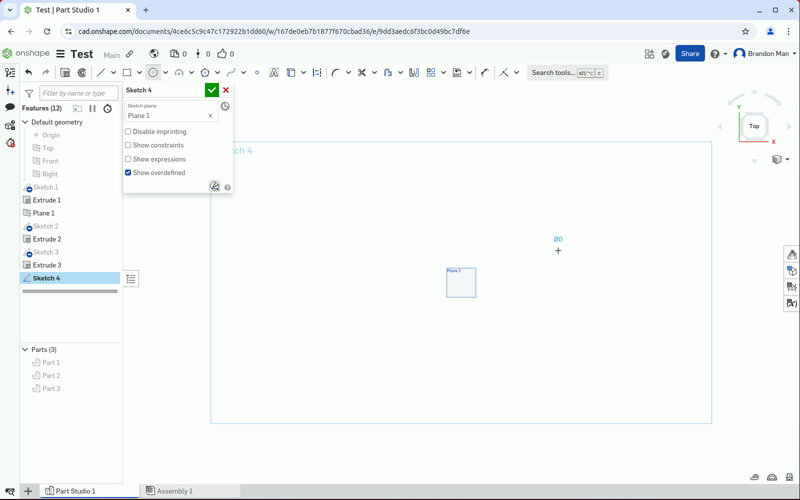
mouse_move(560, 250)
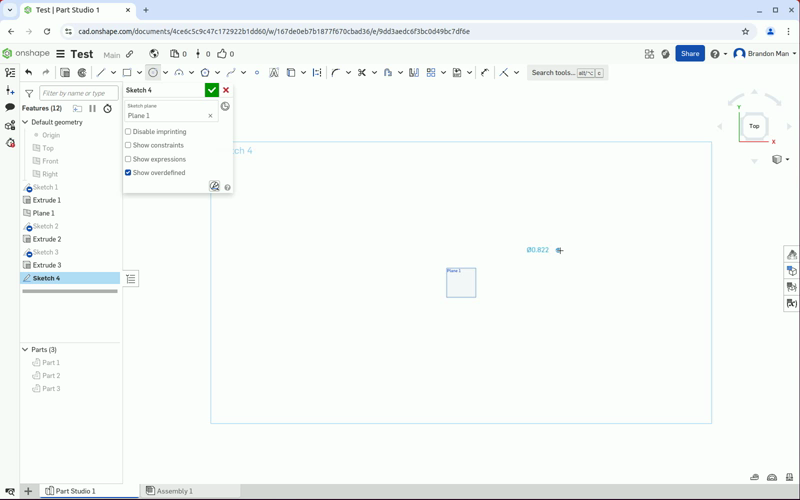
scroll(6)
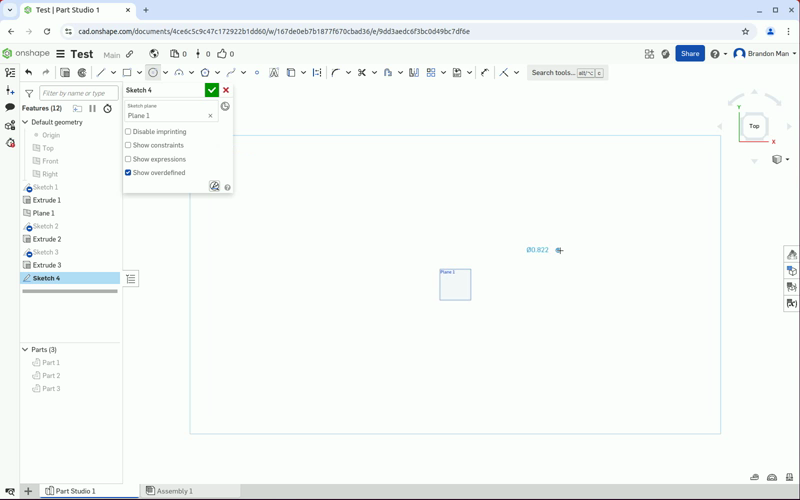
scroll(6)
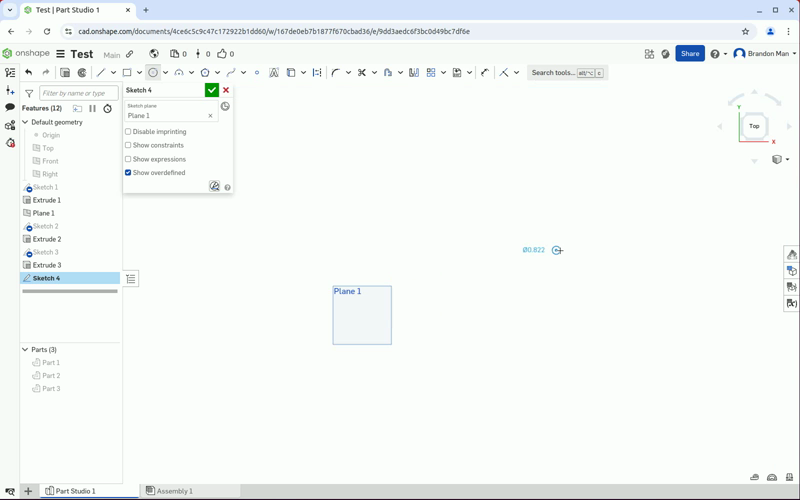
scroll(6)
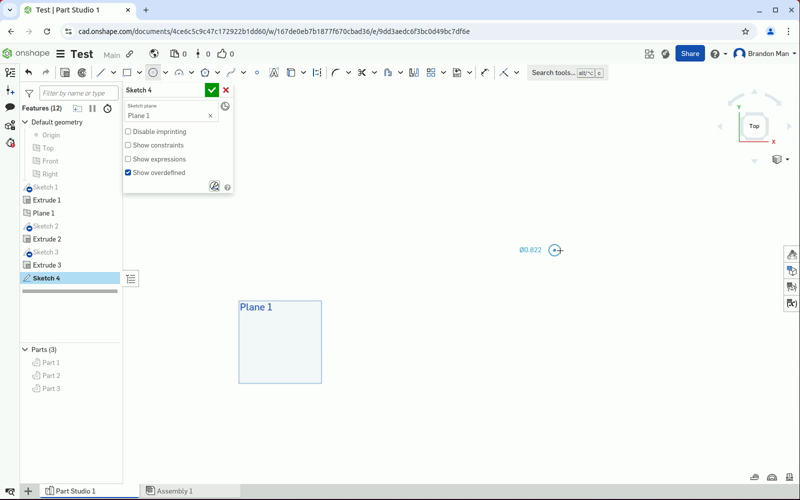
scroll(6)
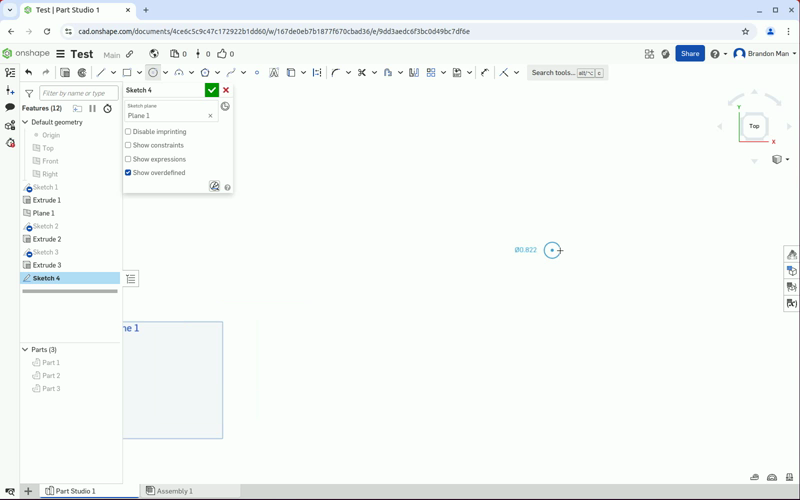
scroll(6)
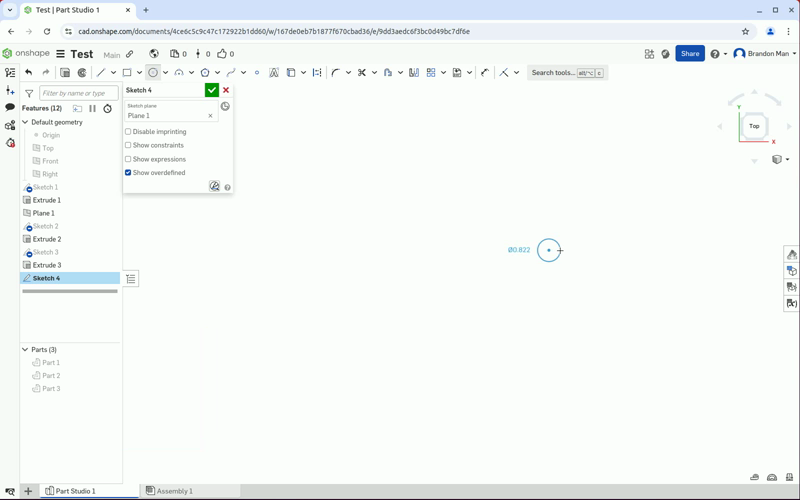
scroll(6)
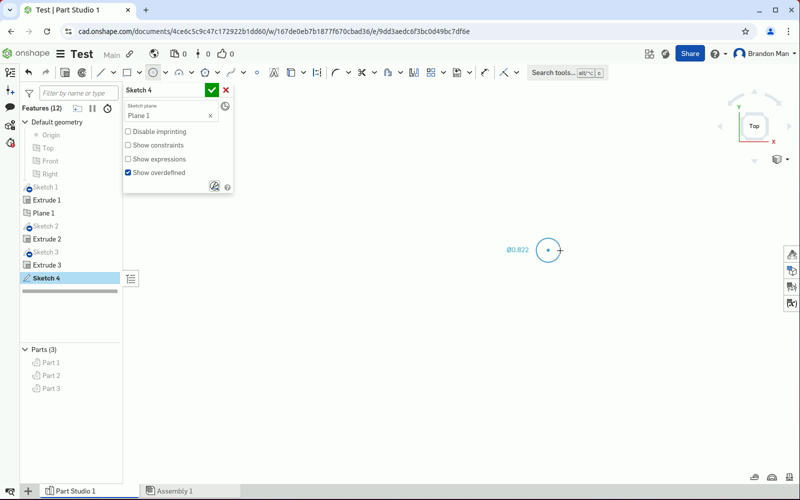
scroll(6)
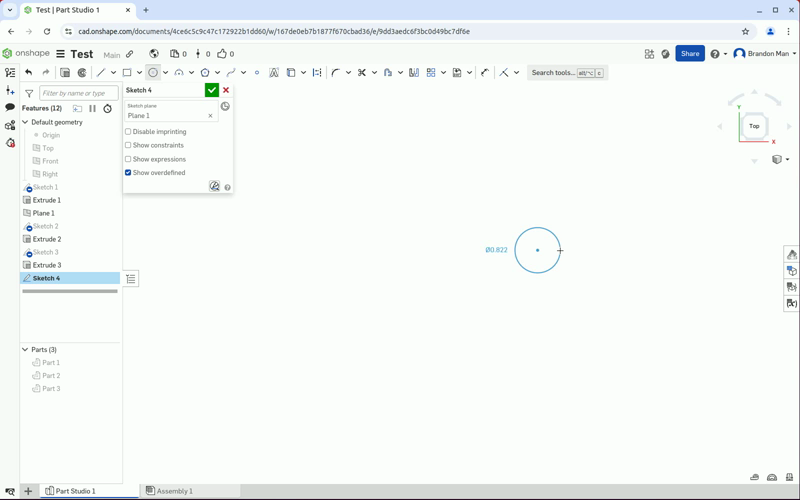
click(560, 250)
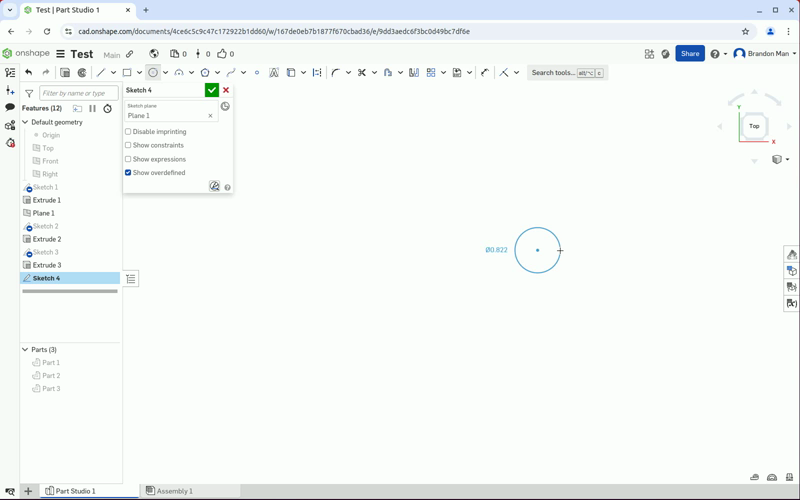
scroll(-6)
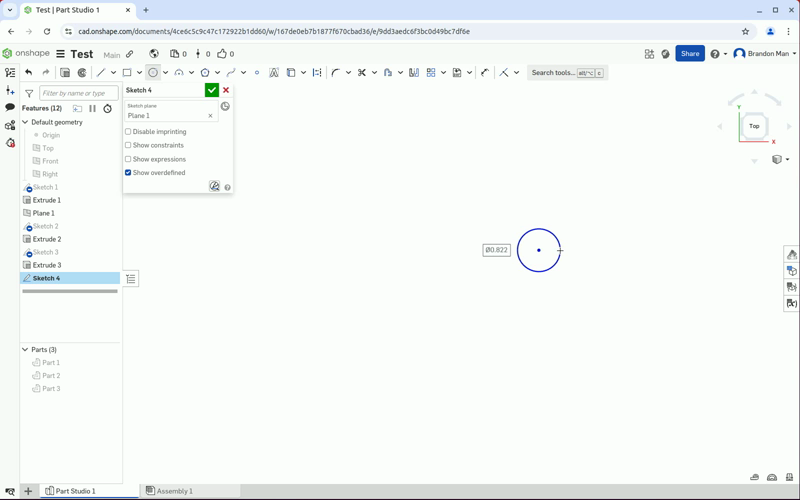
scroll(-6)
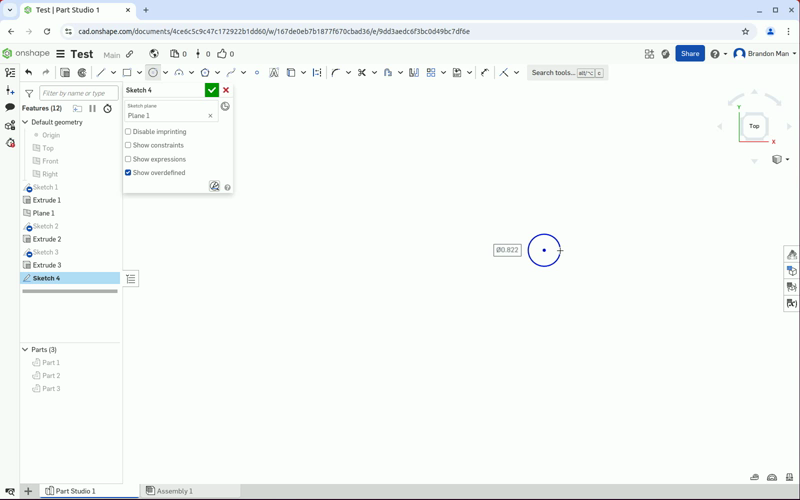
scroll(-6)
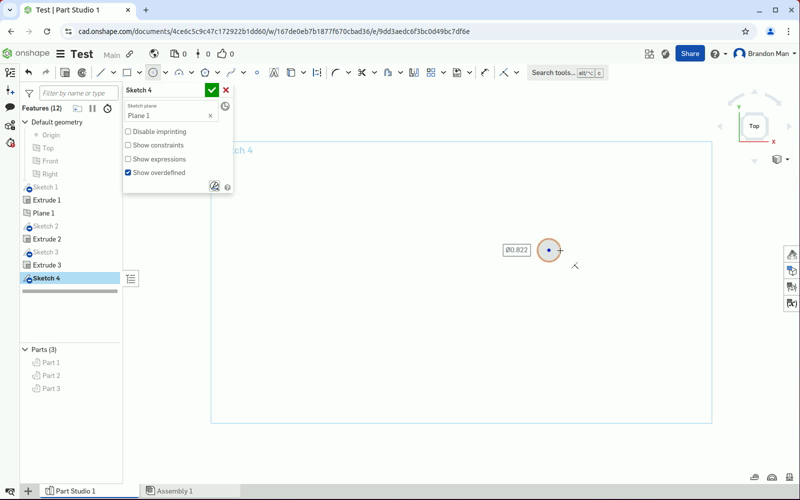
scroll(-6)
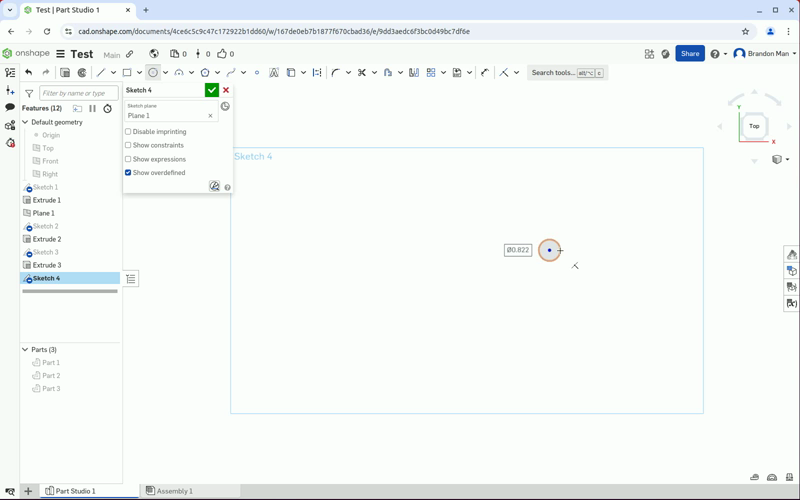
scroll(-6)
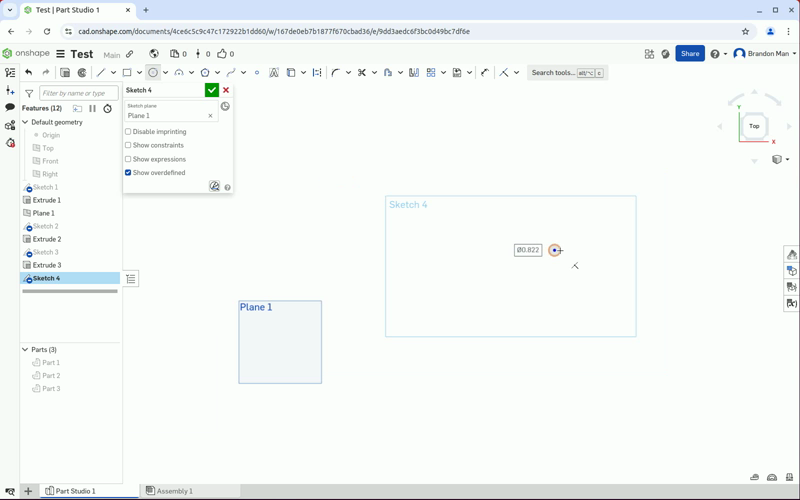
scroll(-6)
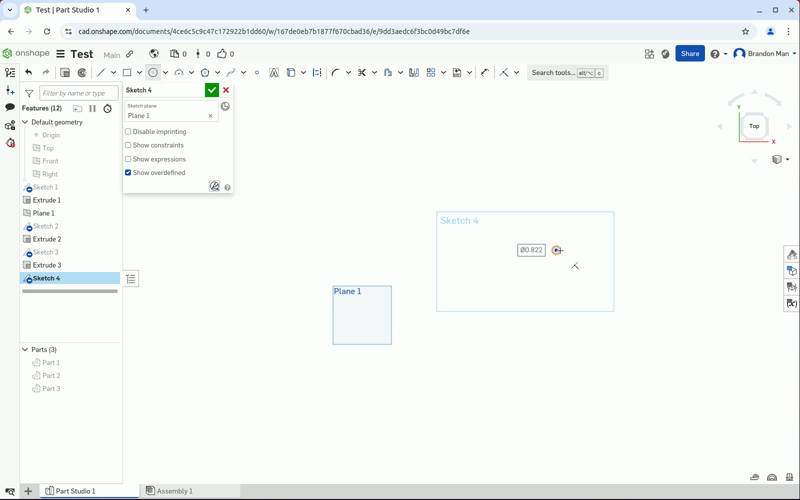
scroll(-6)
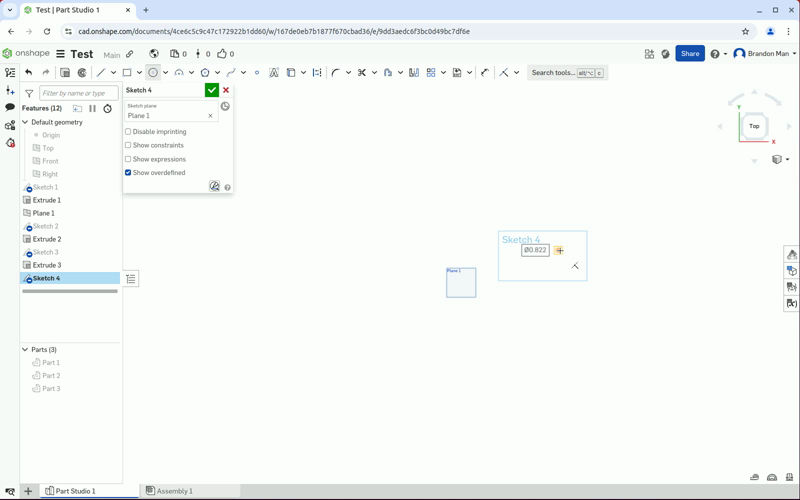
key(esc)
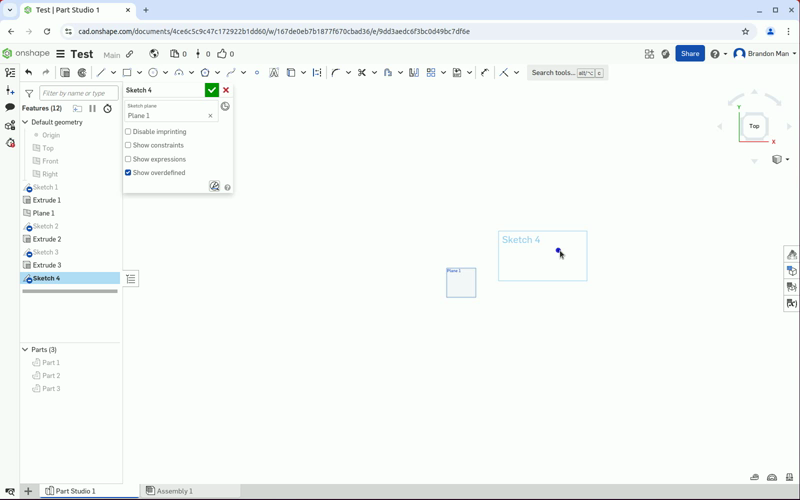
key(c)
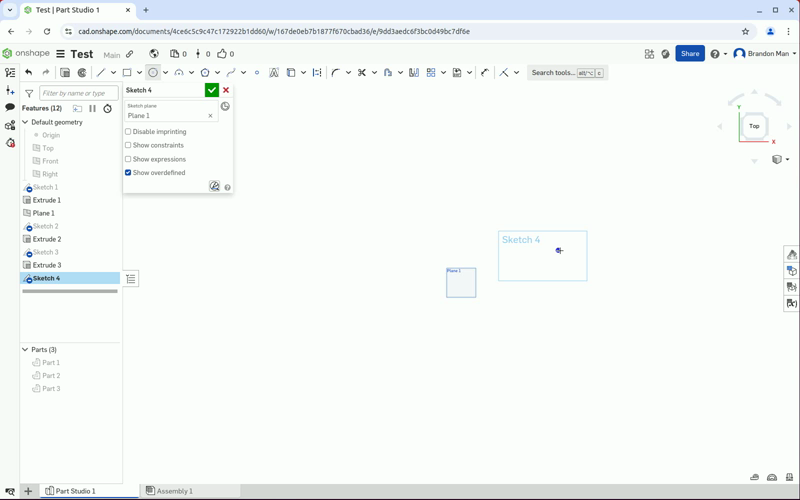
key_down(shift)
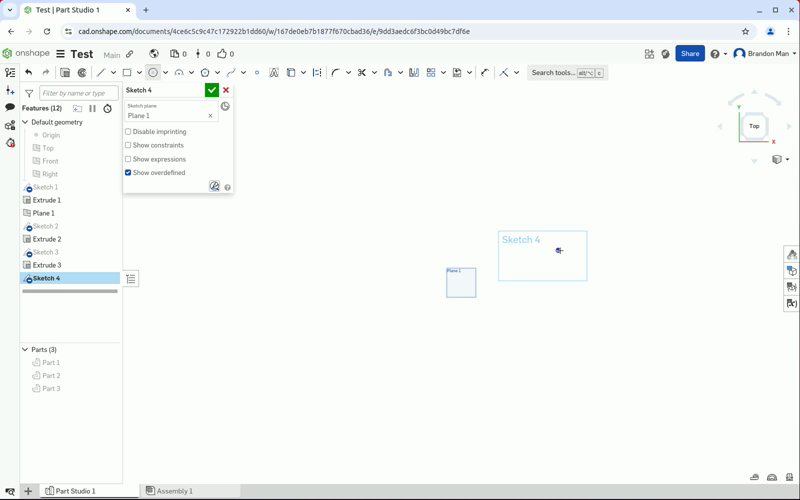
mouse_move(558, 250)
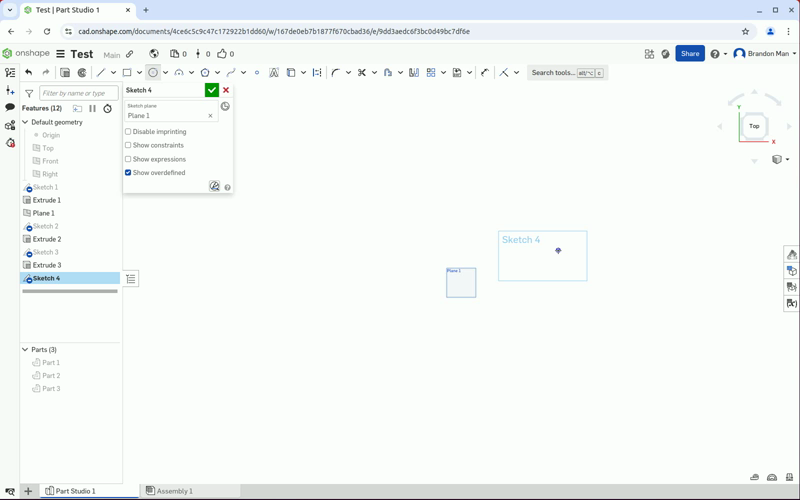
scroll(6)
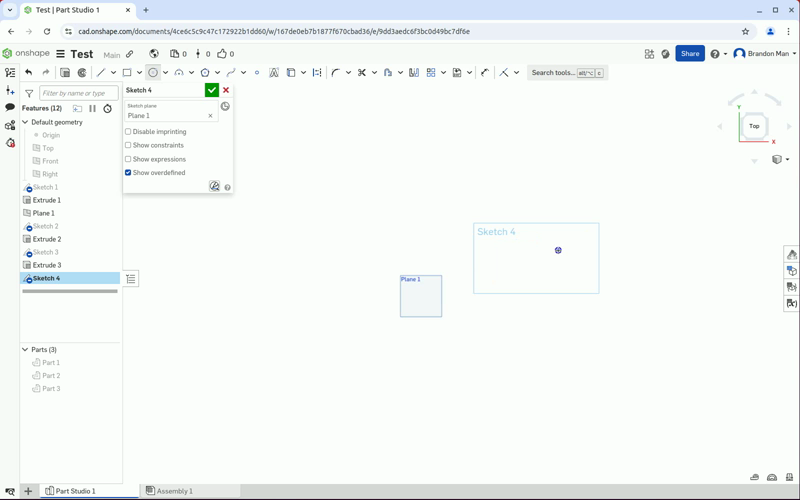
scroll(6)
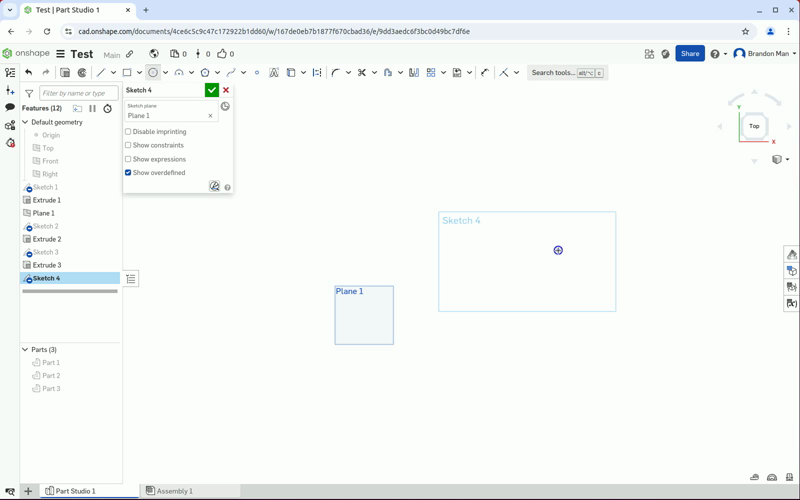
scroll(6)
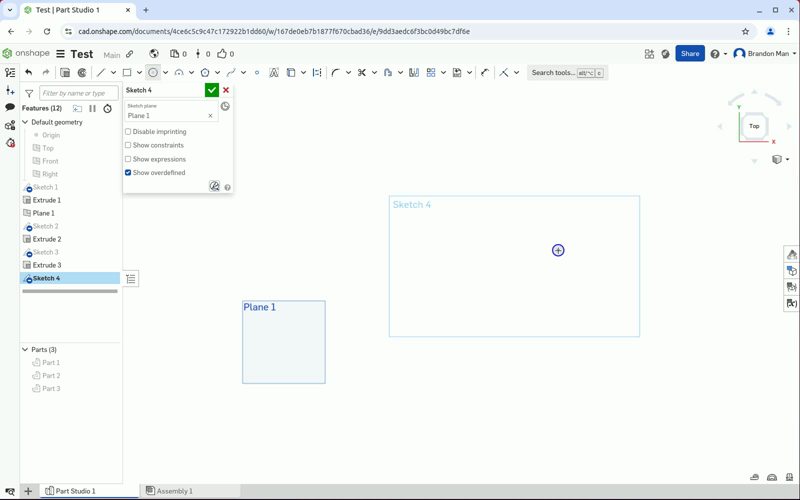
scroll(6)
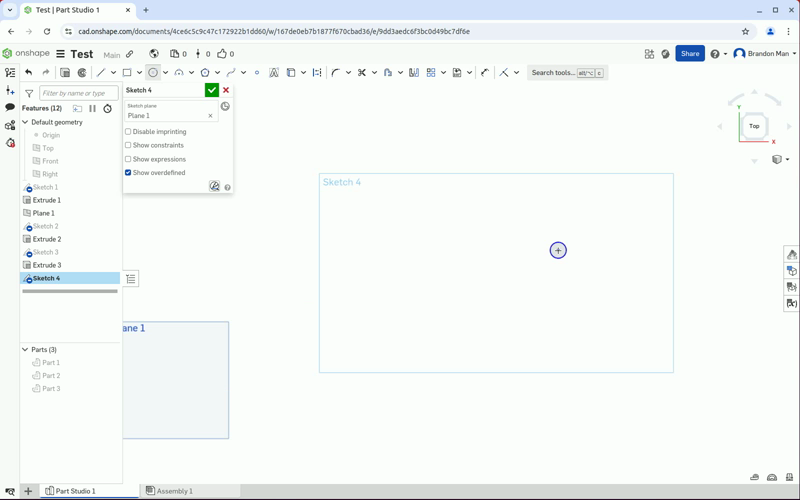
scroll(6)
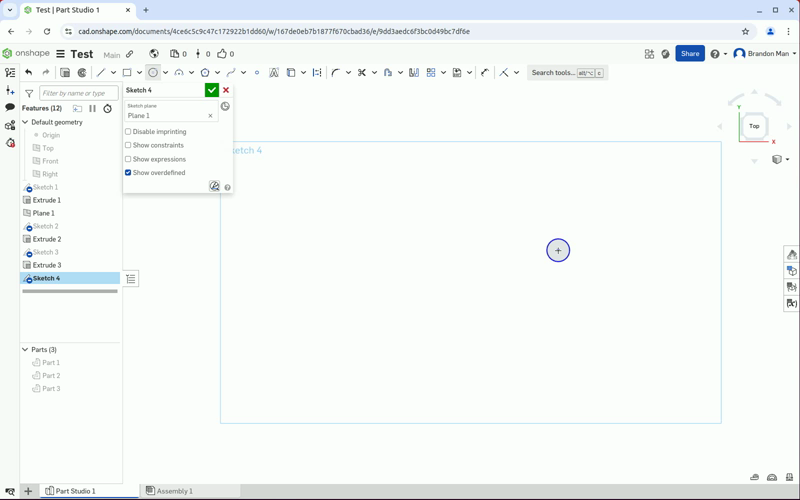
scroll(6)
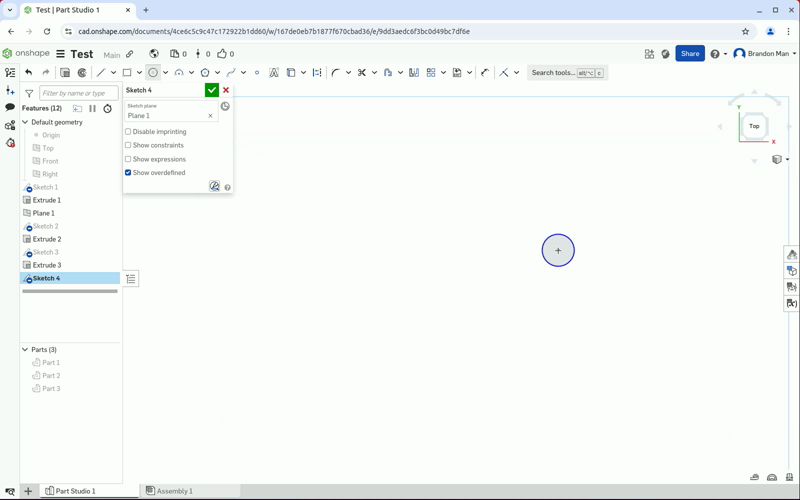
scroll(6)
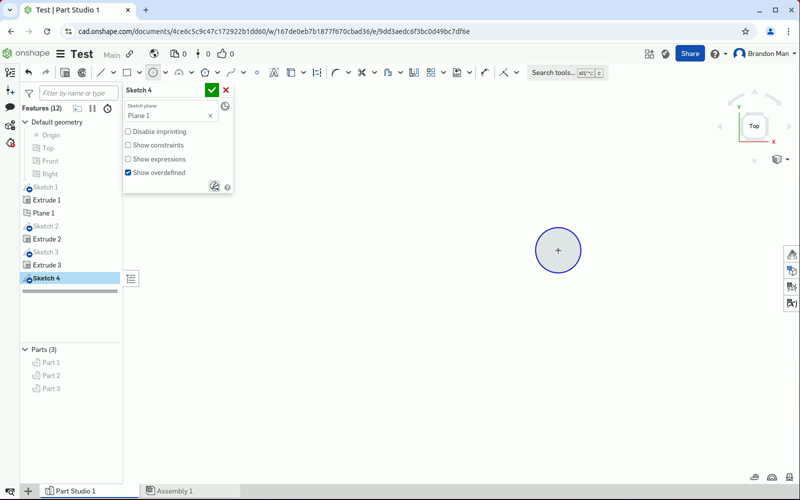
click(558, 250)
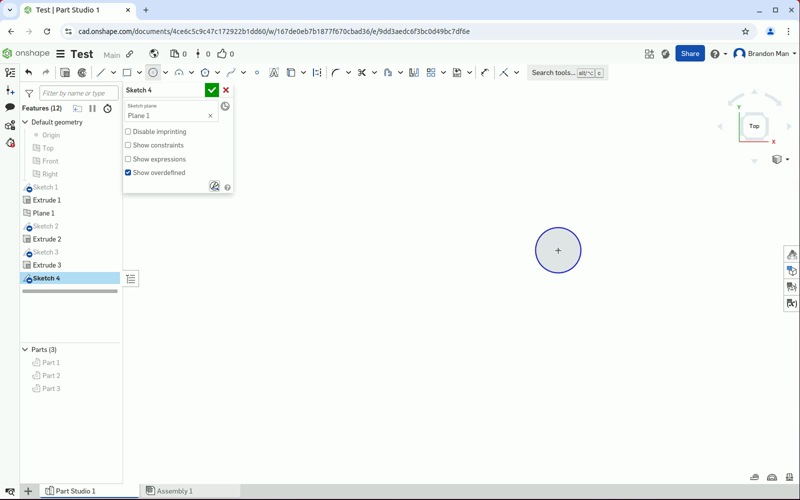
scroll(-6)
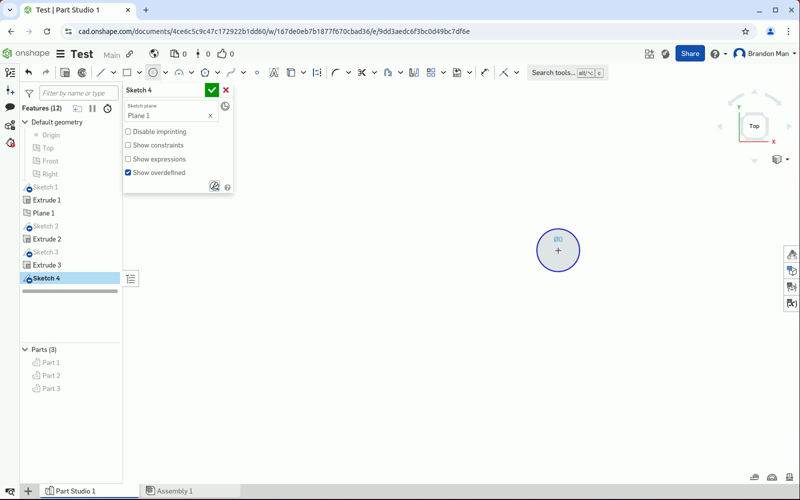
scroll(-6)
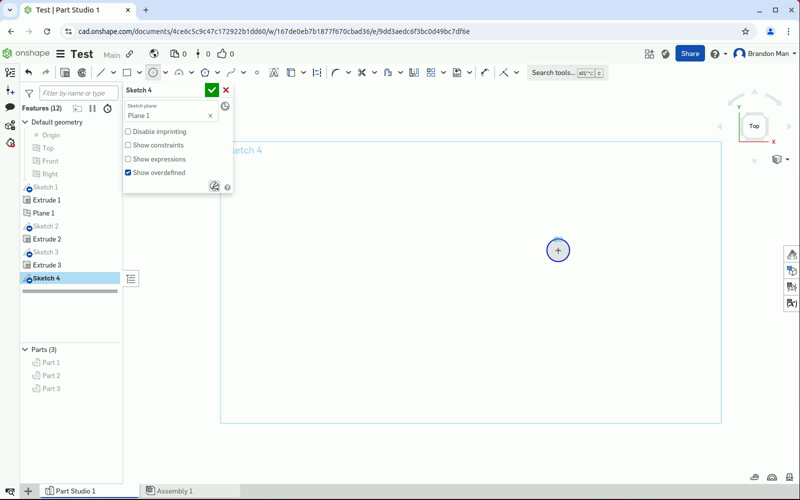
scroll(-6)
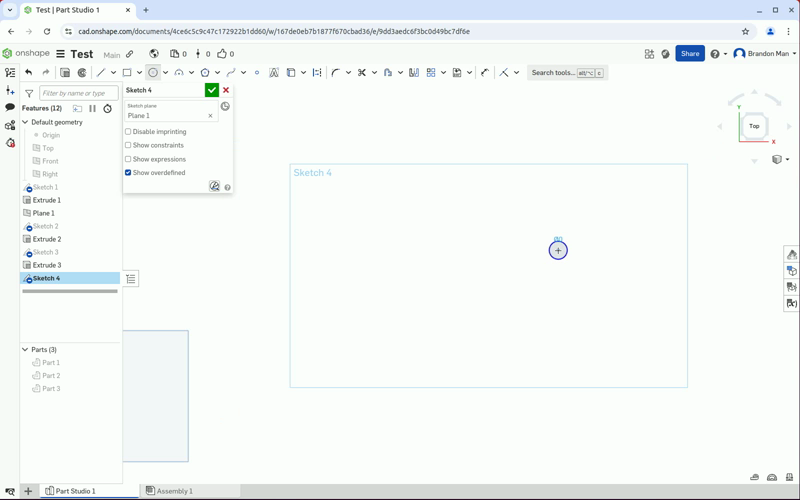
scroll(-6)
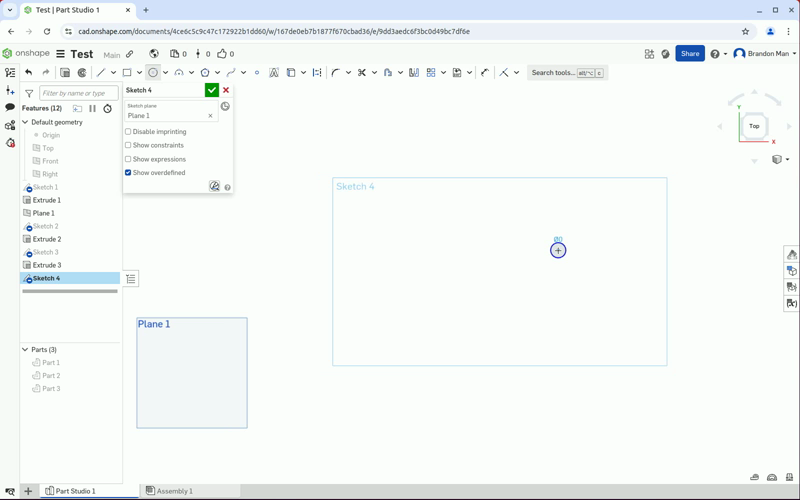
scroll(-6)
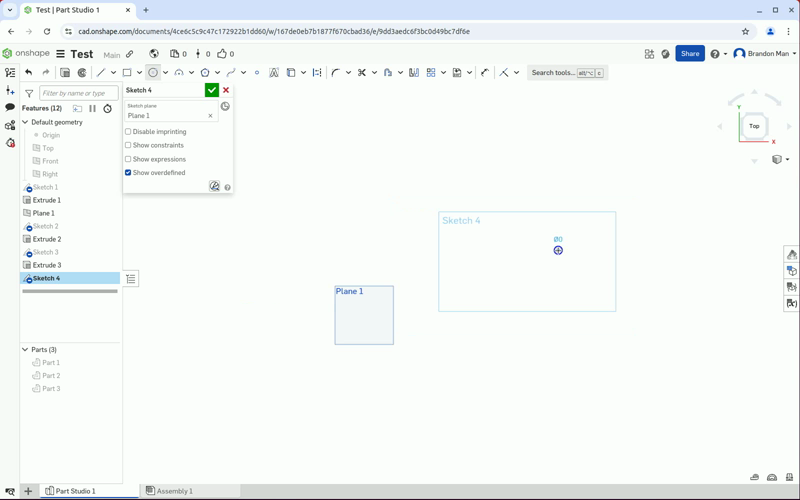
scroll(-6)
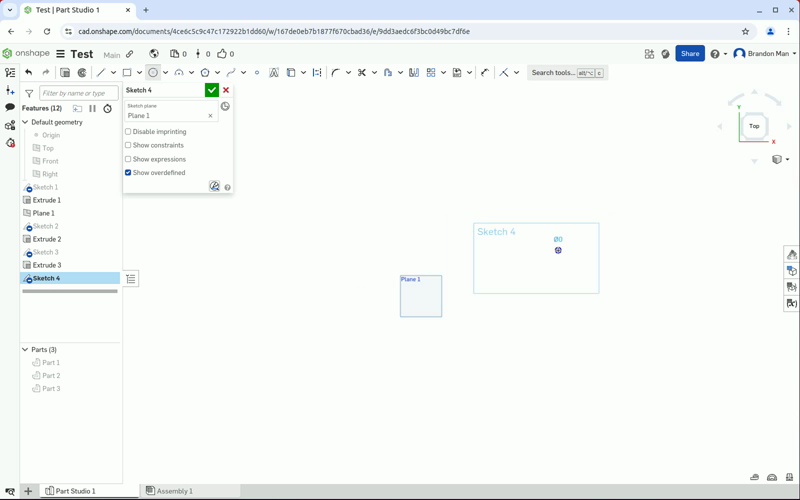
scroll(-6)
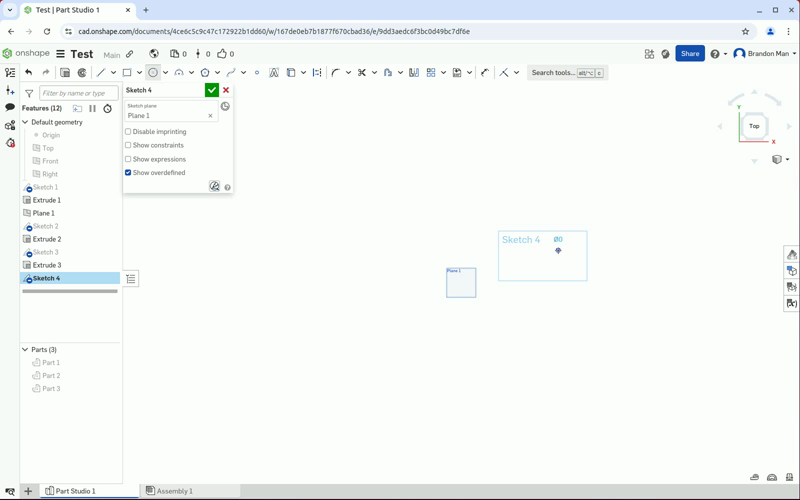
key_up(shift)
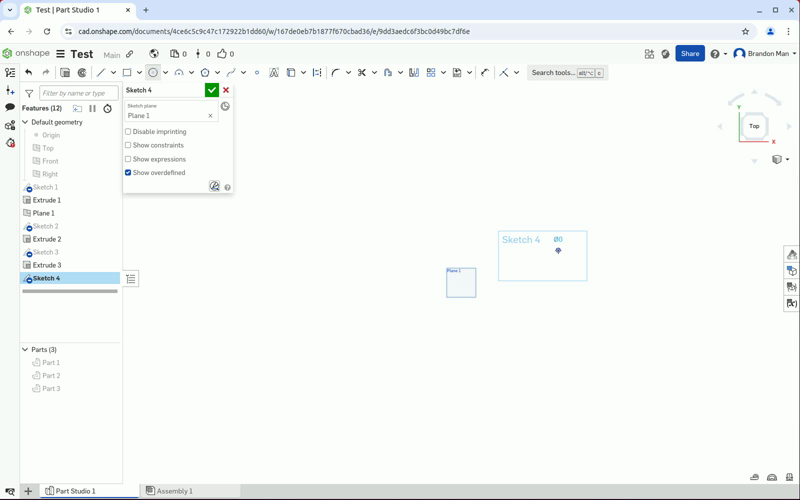
mouse_move(559, 250)
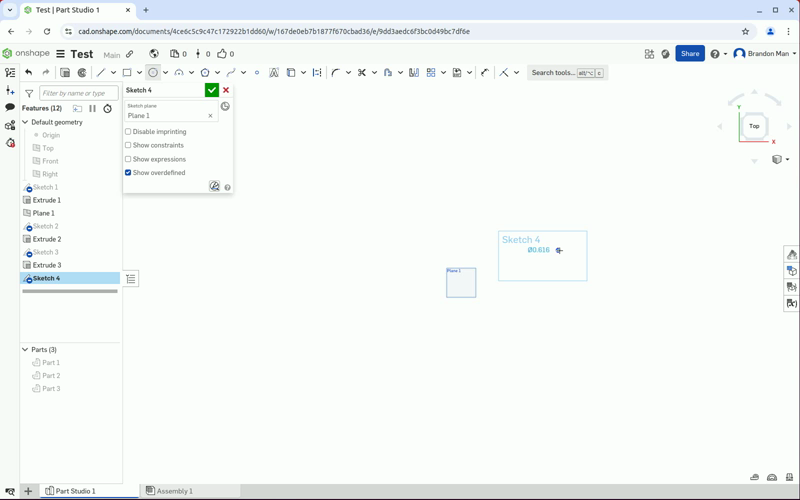
scroll(6)
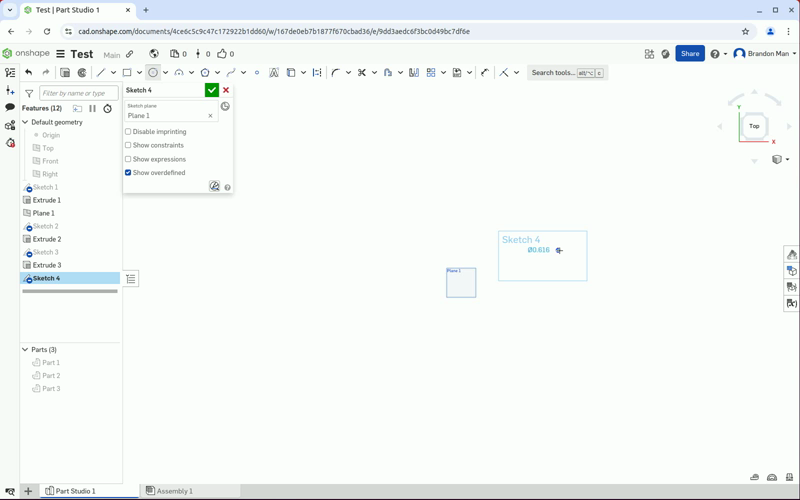
scroll(6)
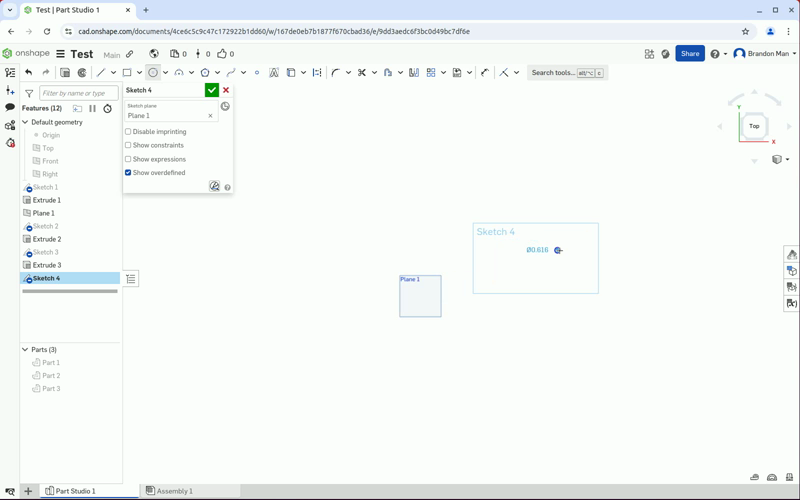
scroll(6)
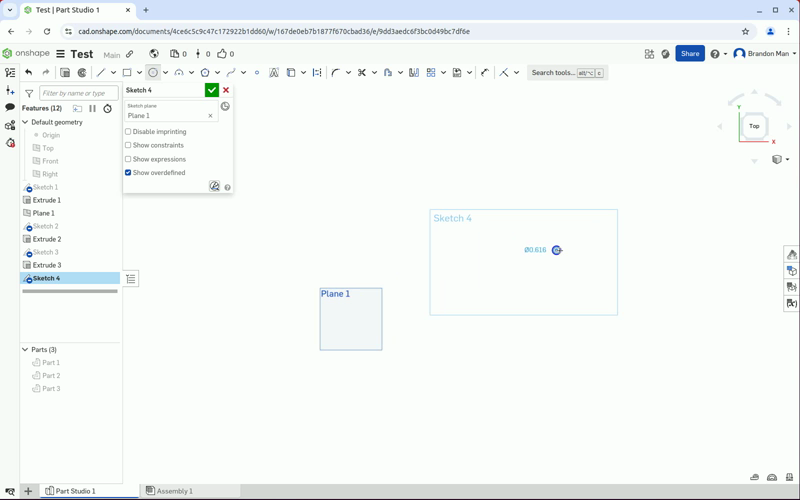
scroll(6)
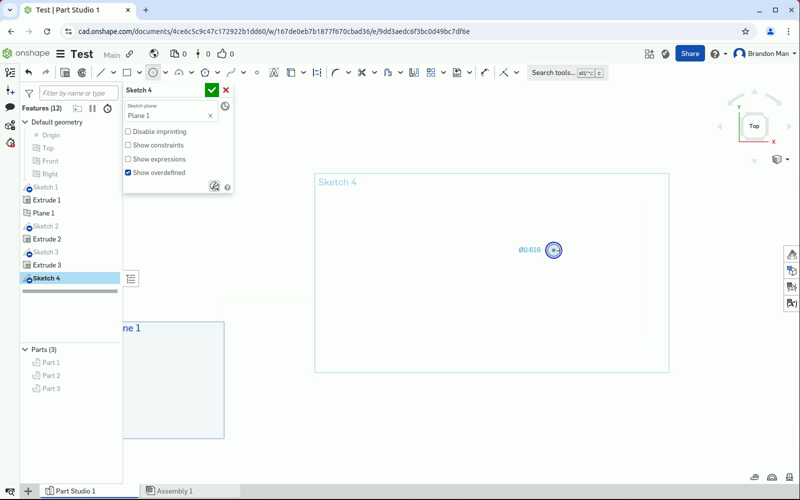
scroll(6)
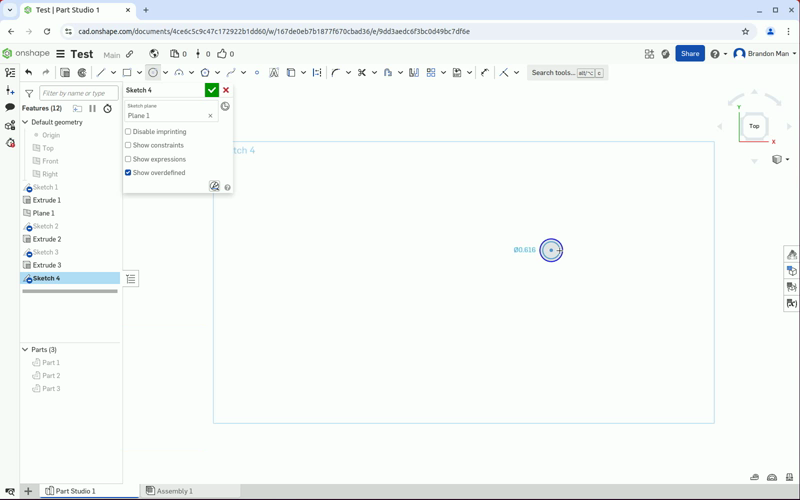
scroll(6)
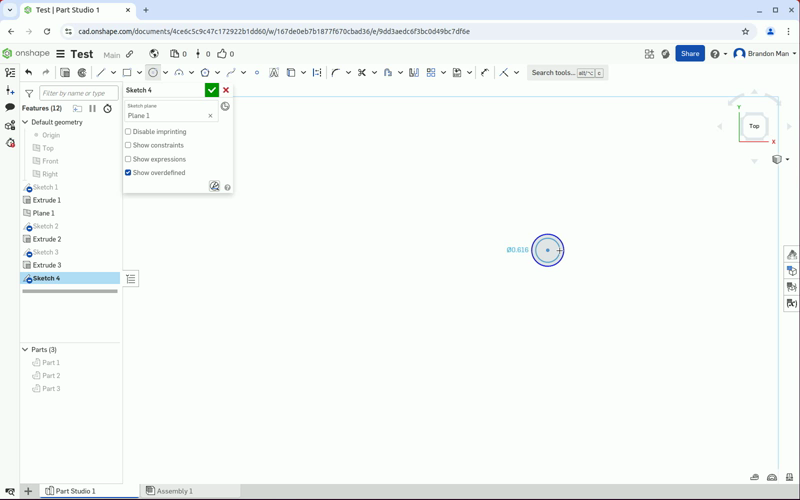
scroll(6)
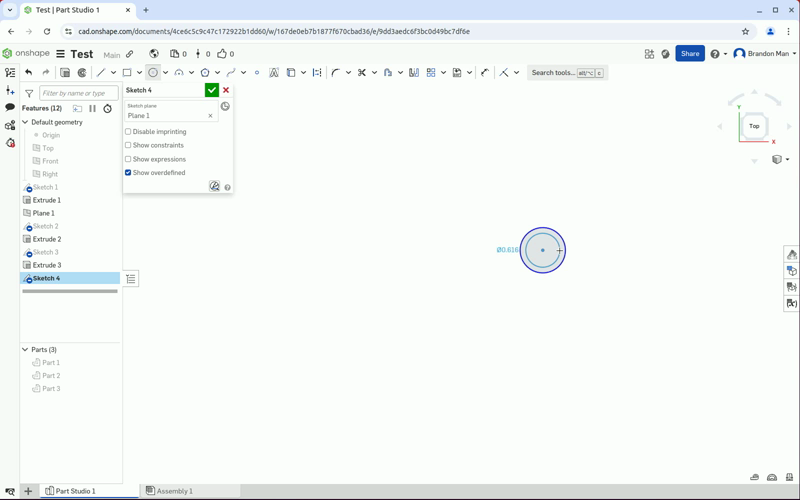
click(559, 250)
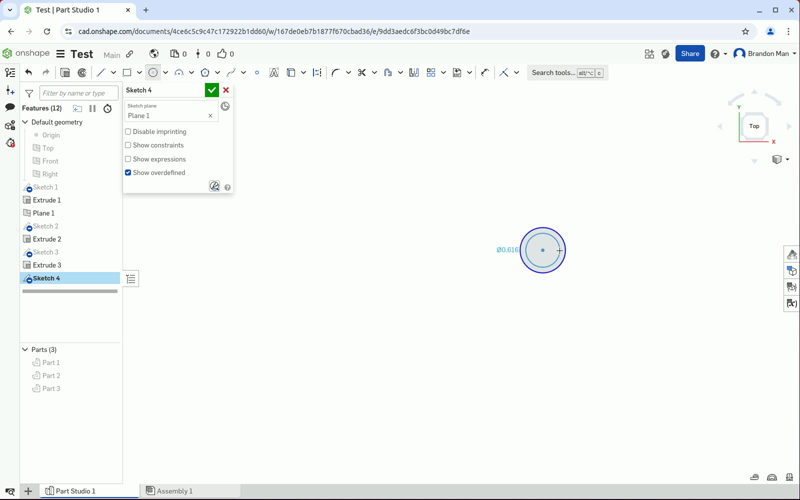
scroll(-6)
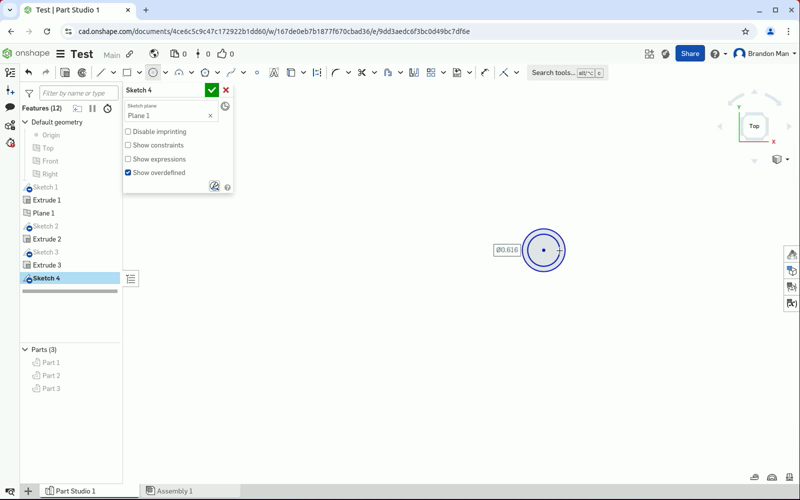
scroll(-6)
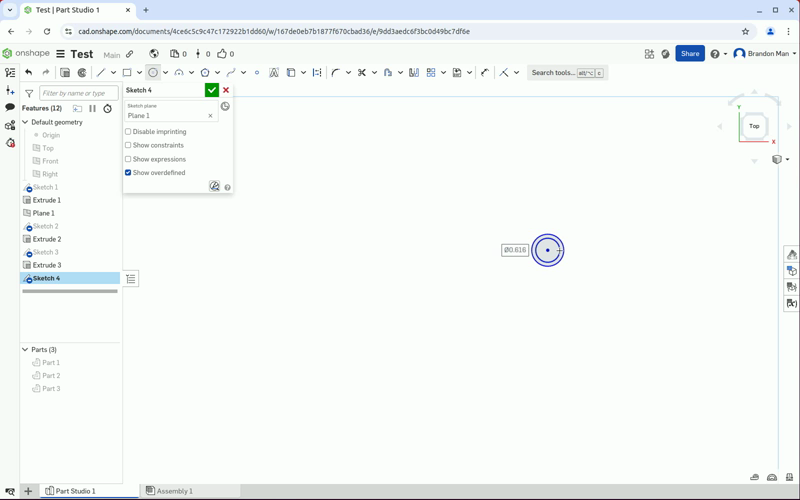
scroll(-6)
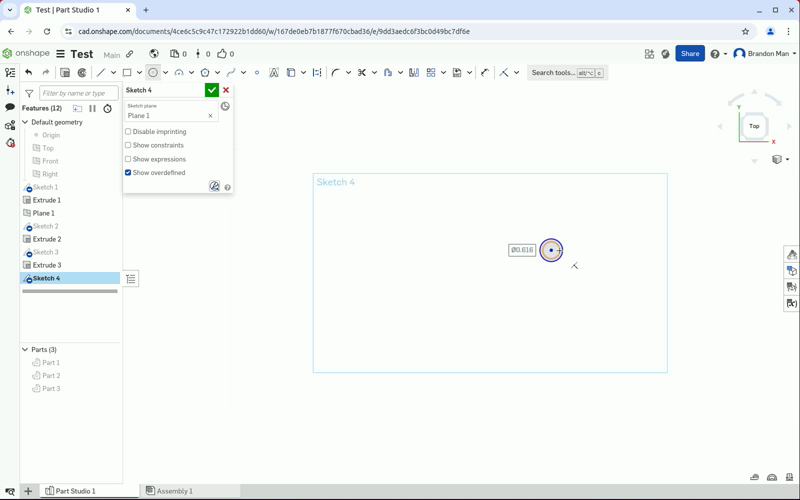
scroll(-6)
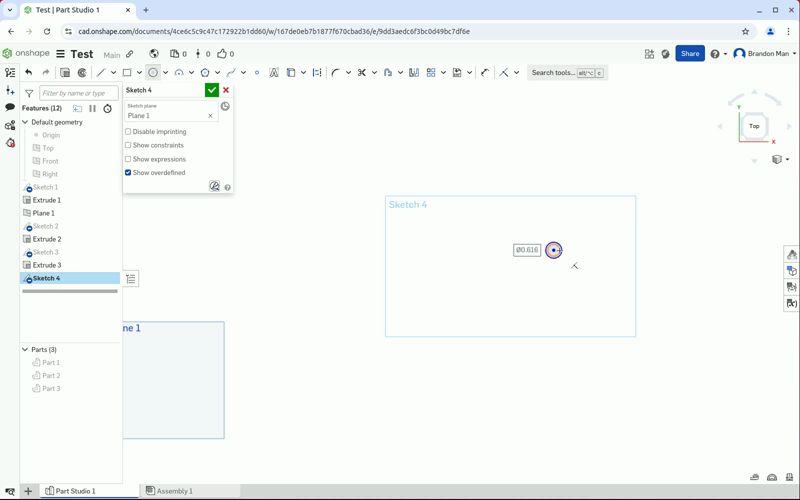
scroll(-6)
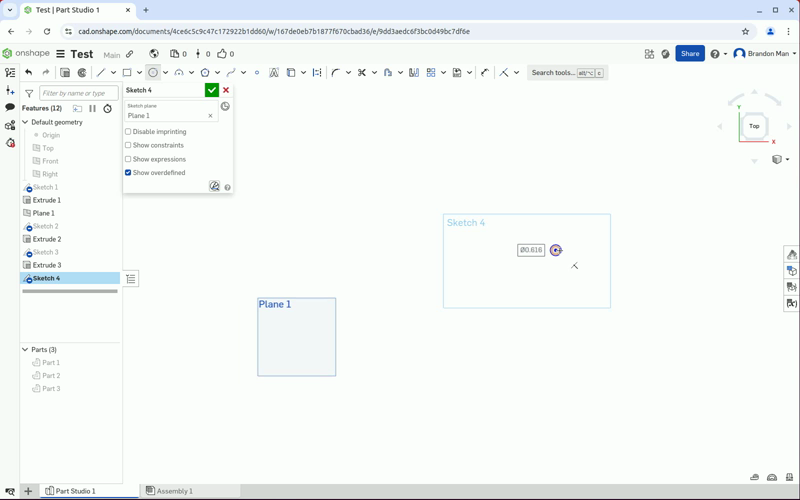
scroll(-6)
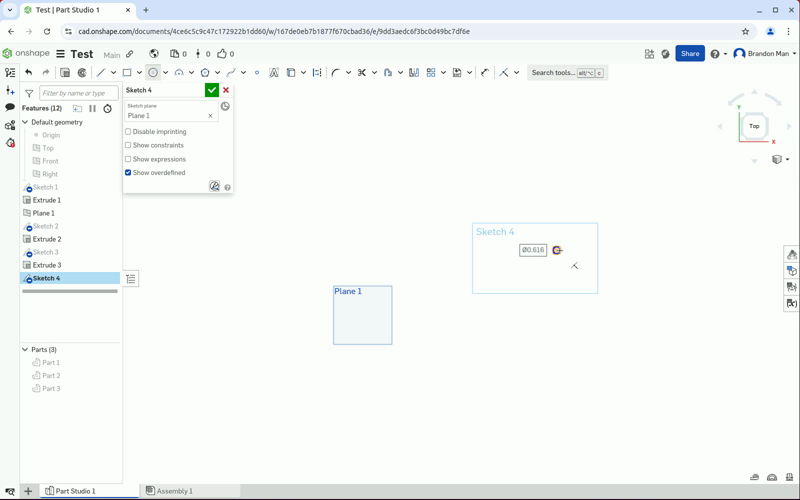
scroll(-6)
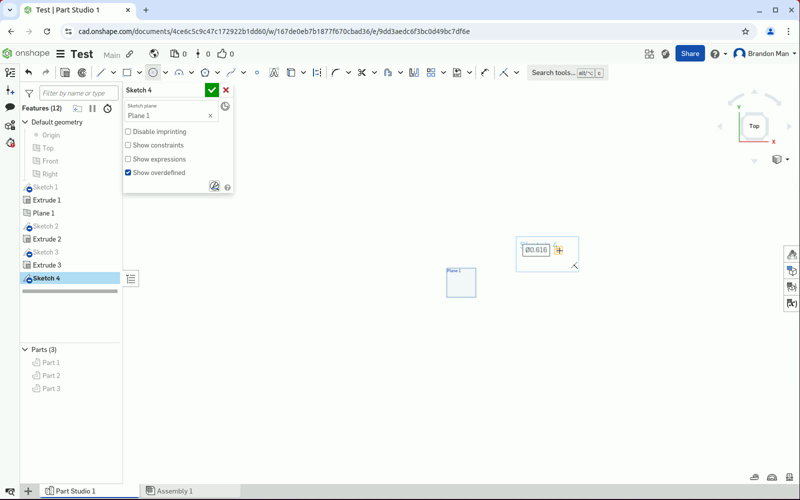
key(esc)
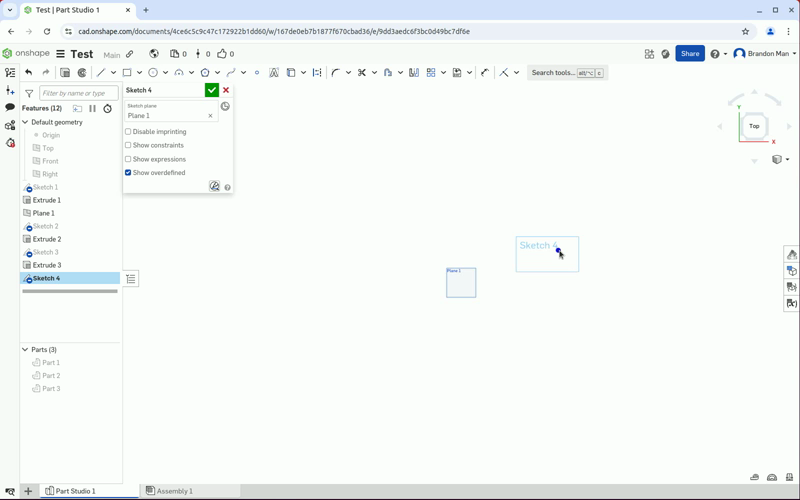
mouse_move(555, 250)
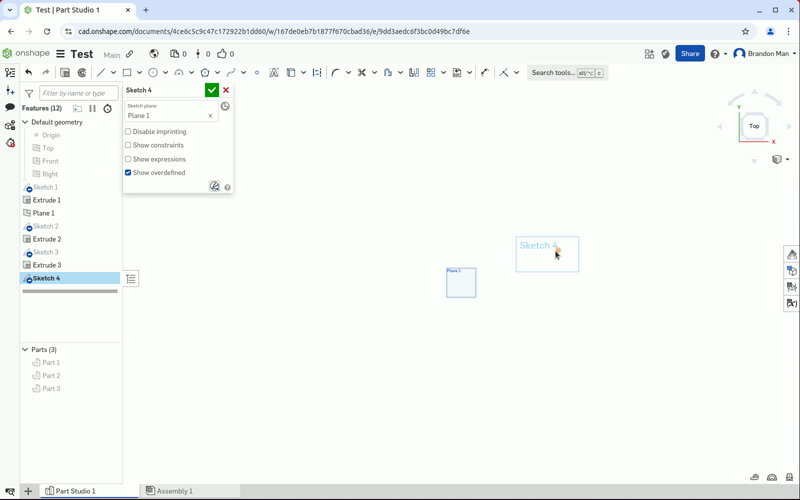
scroll(6)
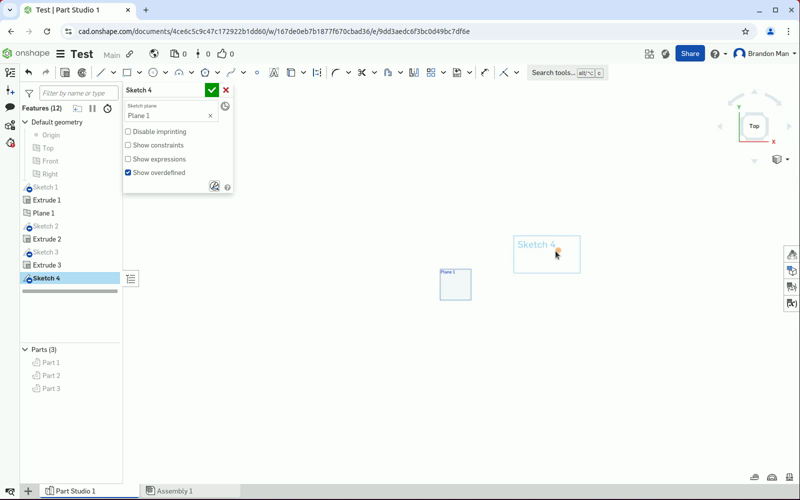
scroll(6)
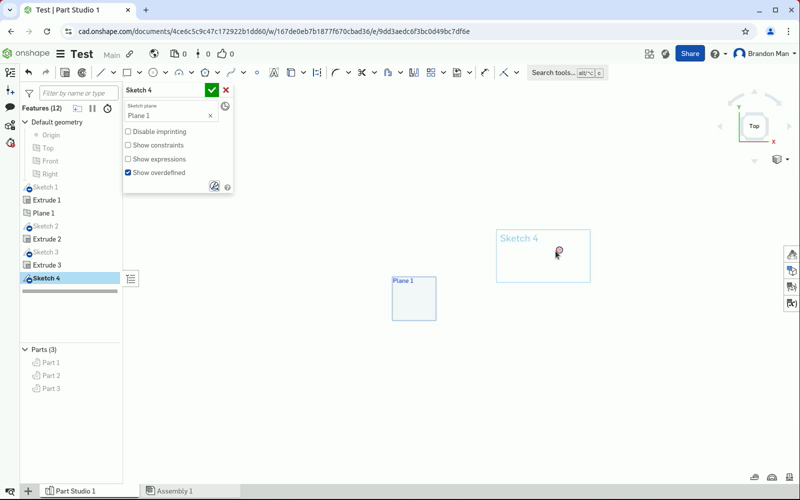
scroll(6)
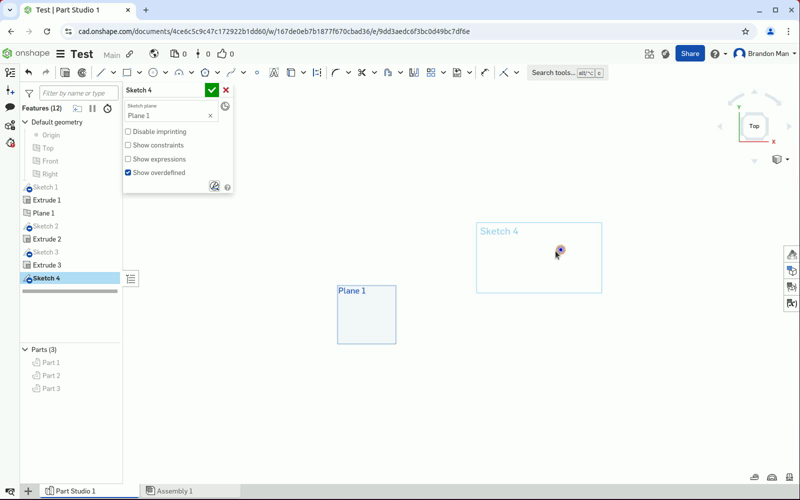
scroll(6)
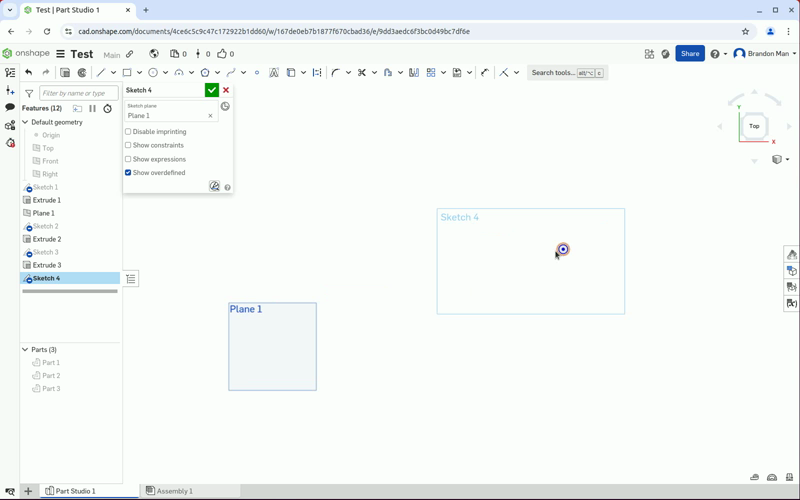
scroll(6)
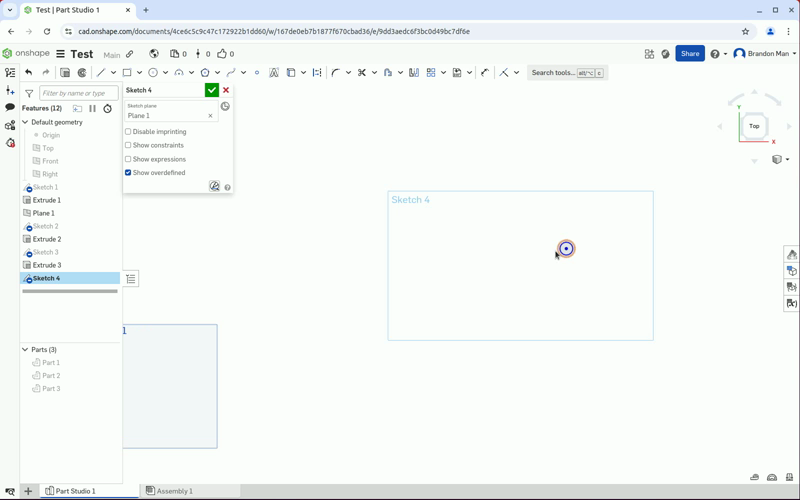
scroll(6)
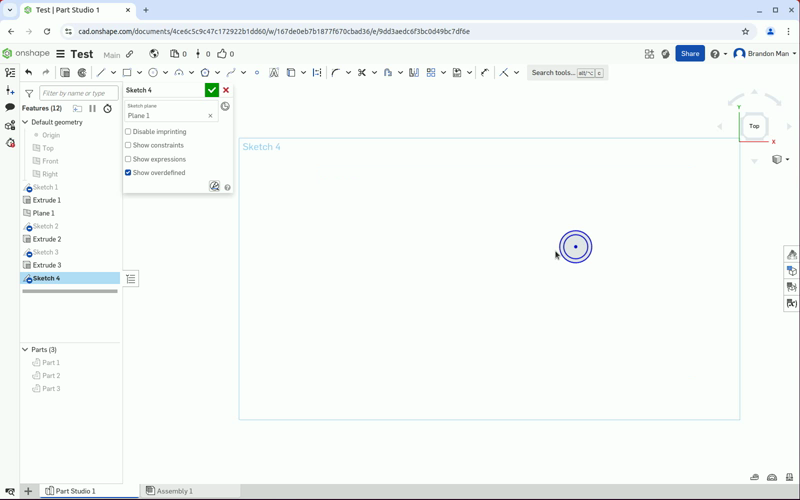
scroll(6)
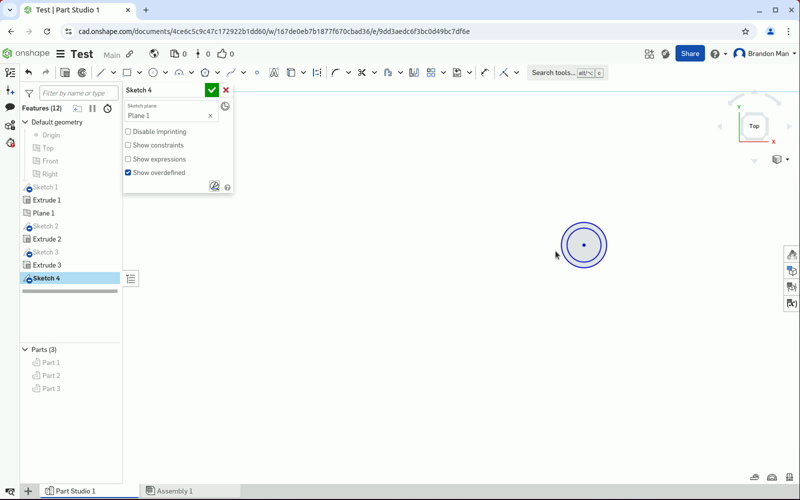
click(555, 250)
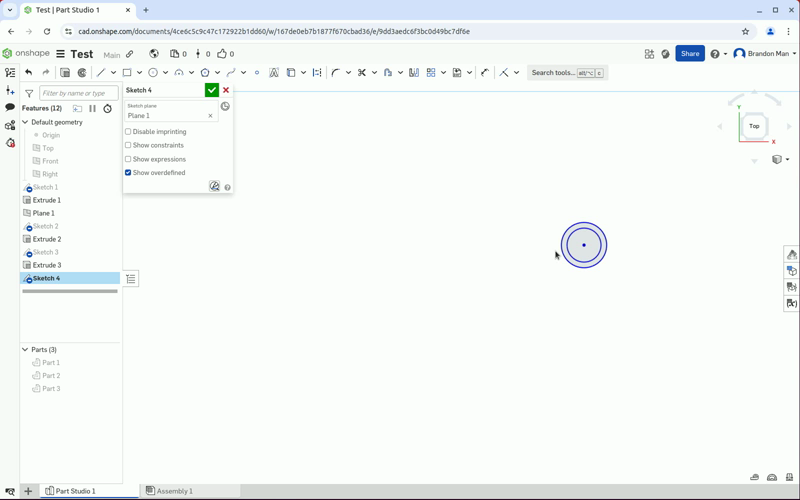
scroll(-6)
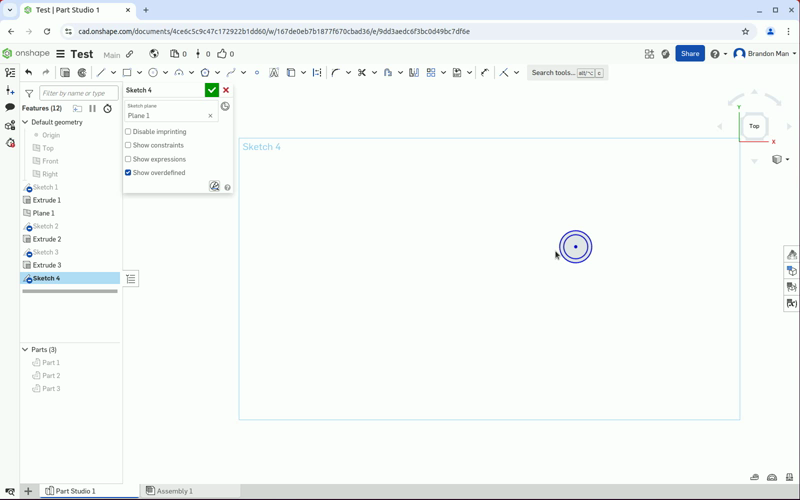
scroll(-6)
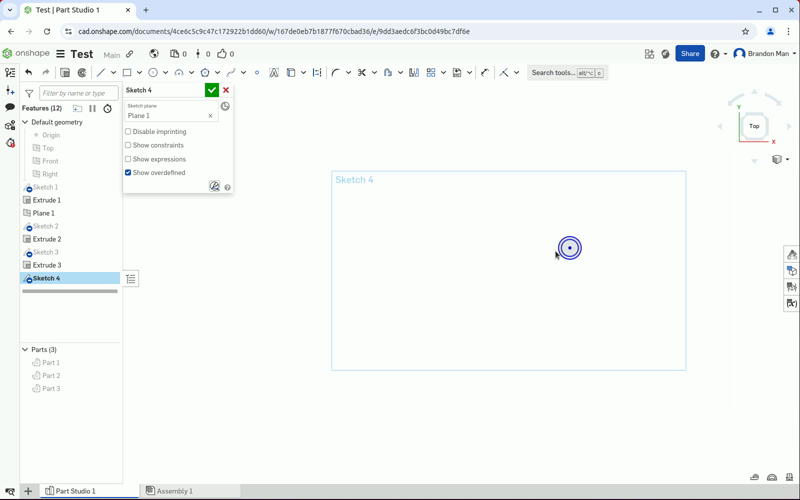
scroll(-6)
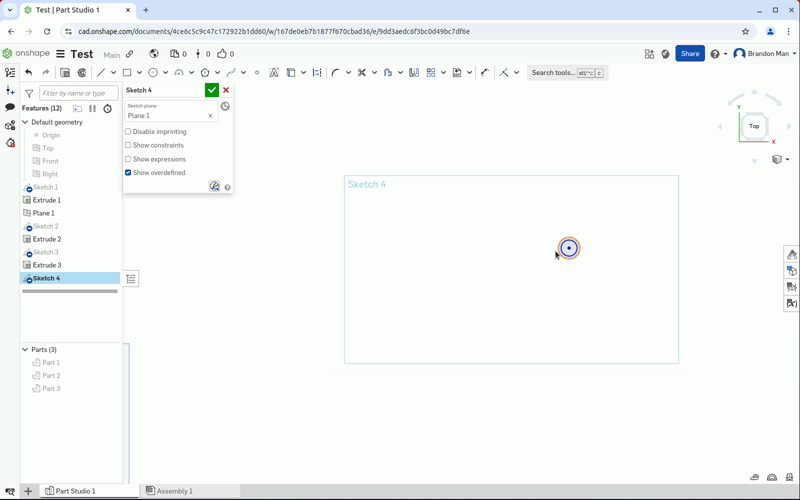
scroll(-6)
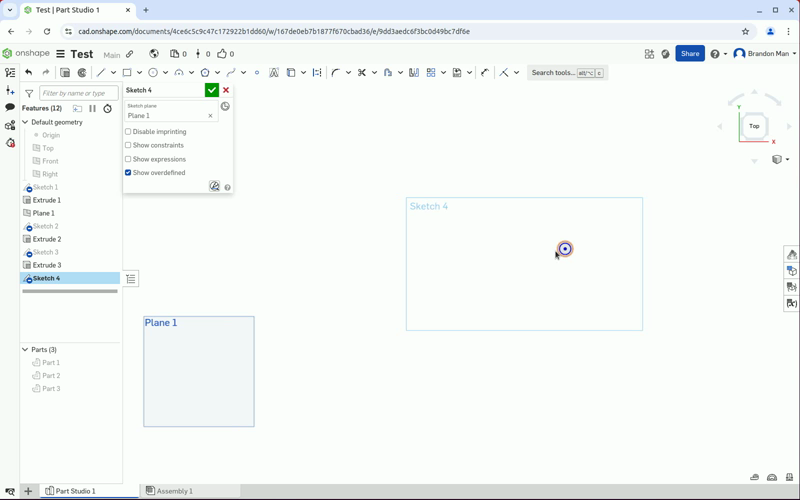
scroll(-6)
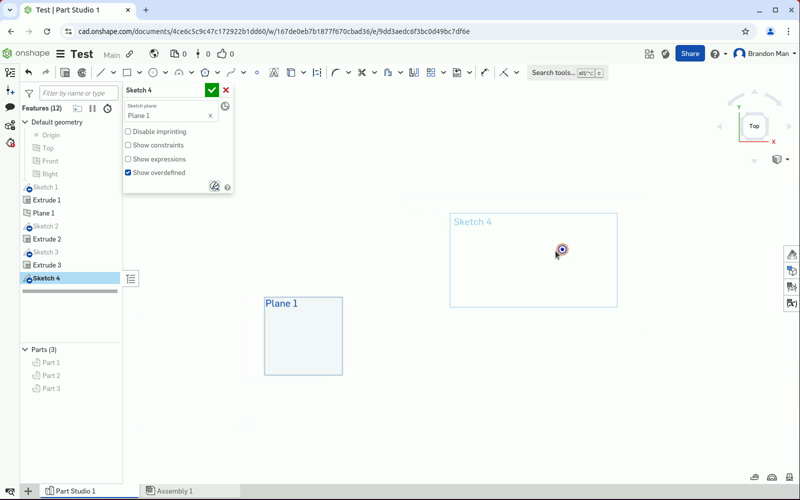
scroll(-6)
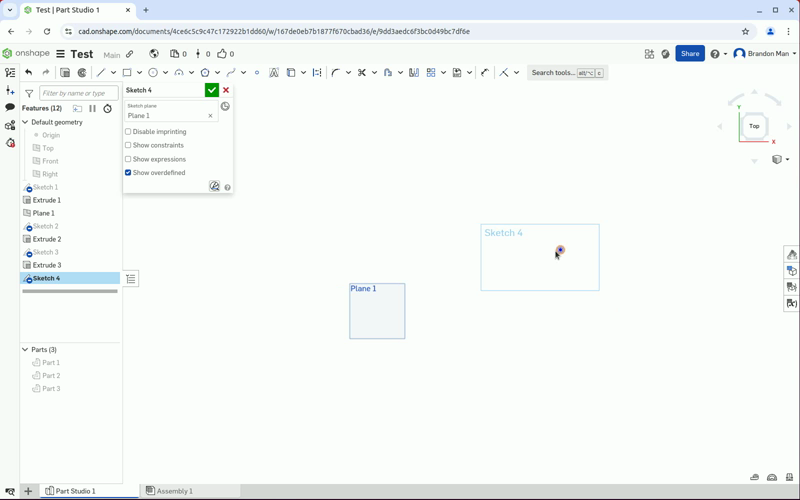
scroll(-6)
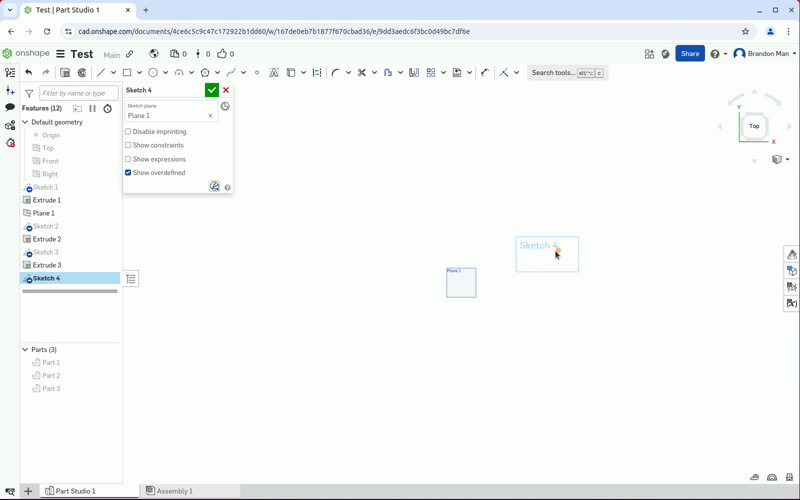
mouse_move(73, 352)
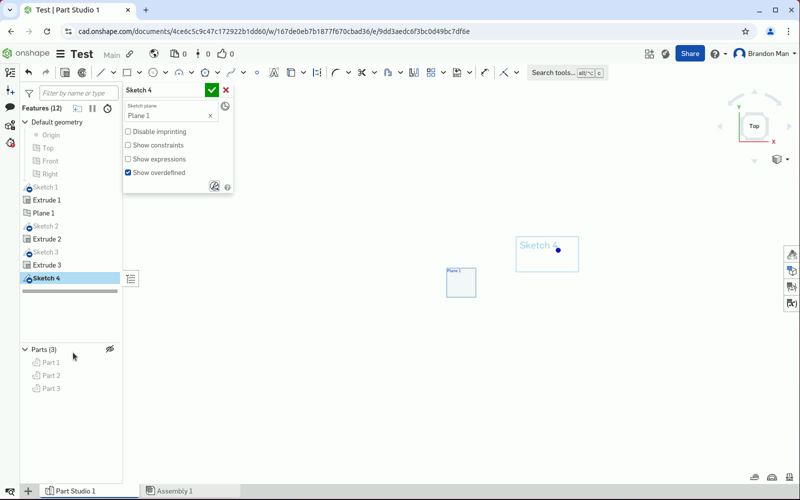
key(shift+y)
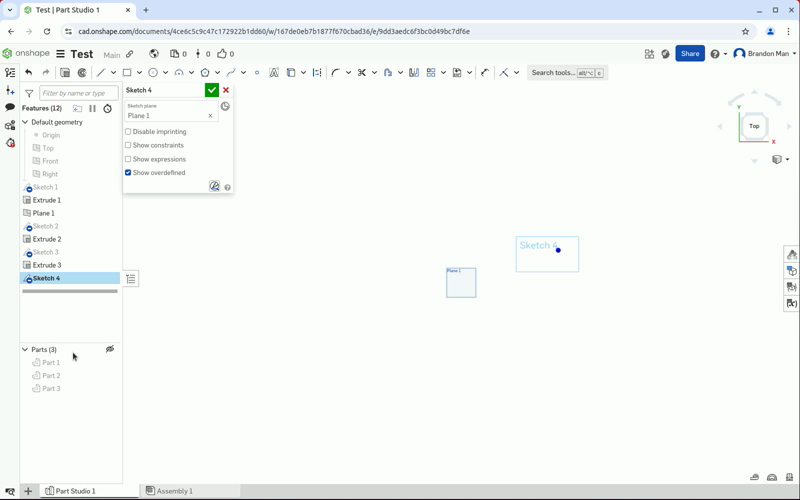
key(shift+e)
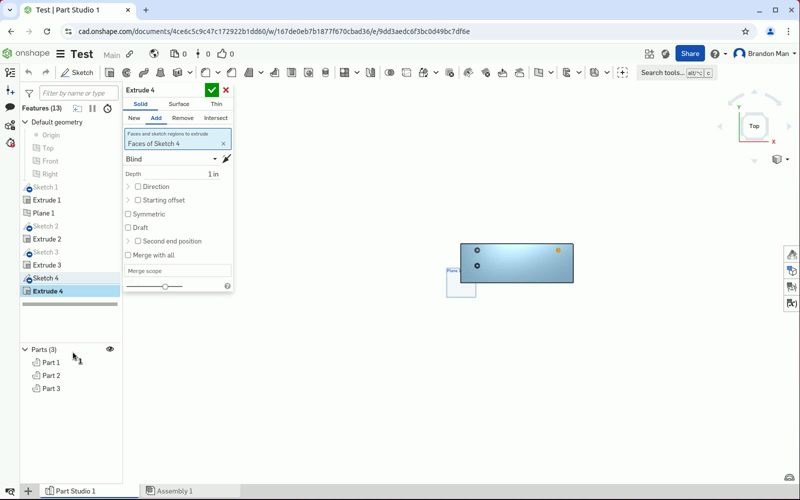
mouse_move(143, 106)
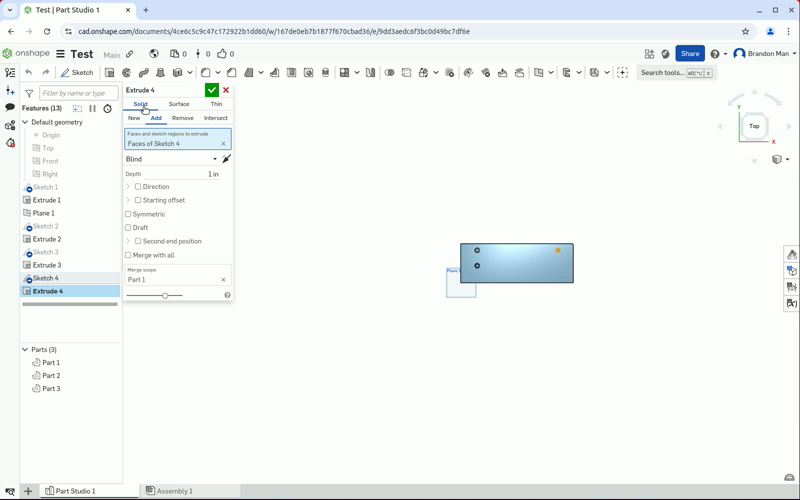
click(143, 106)
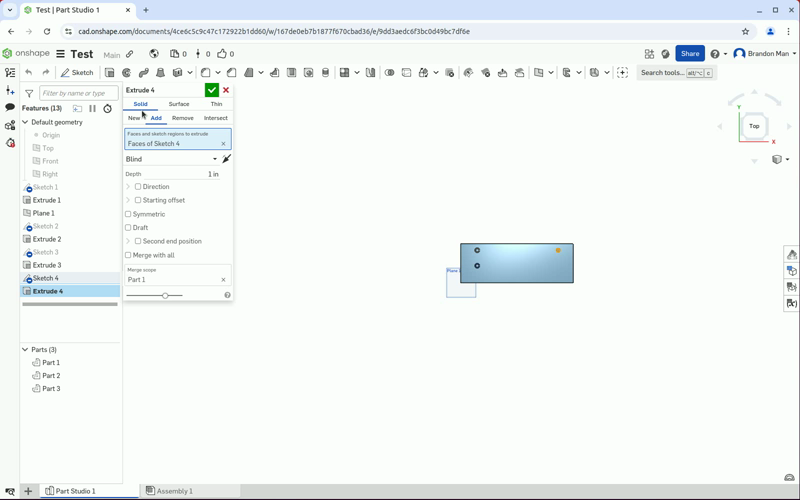
mouse_move(137, 120)
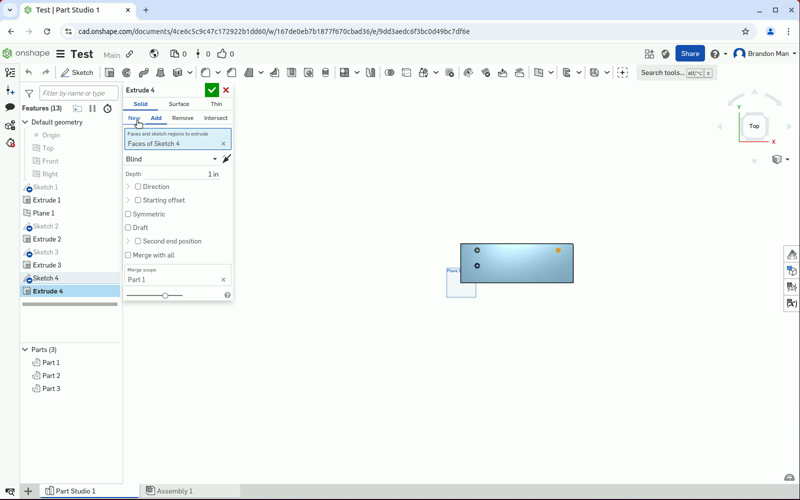
click(137, 120)
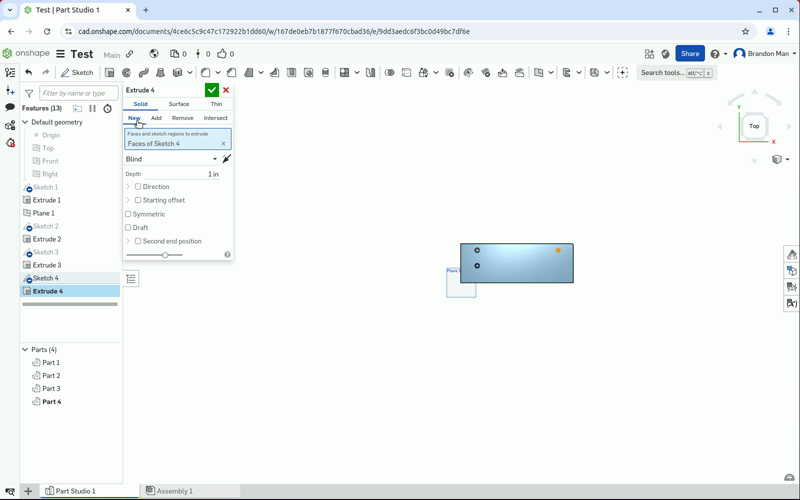
key(tab, 4)
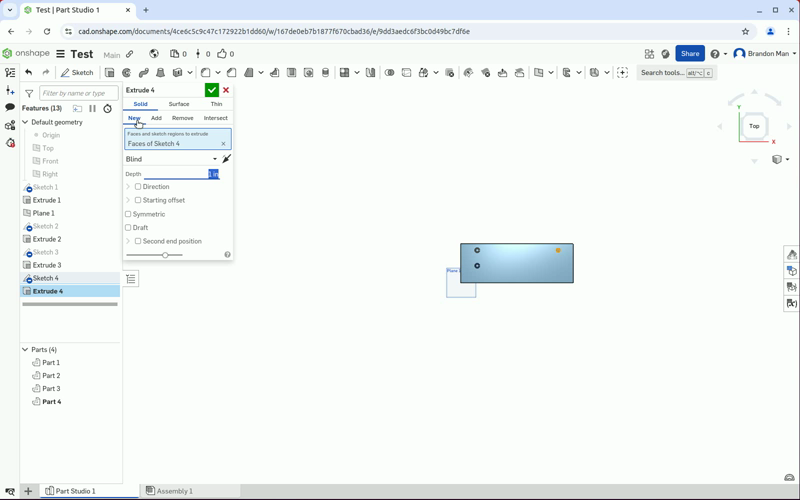
text(1.444)
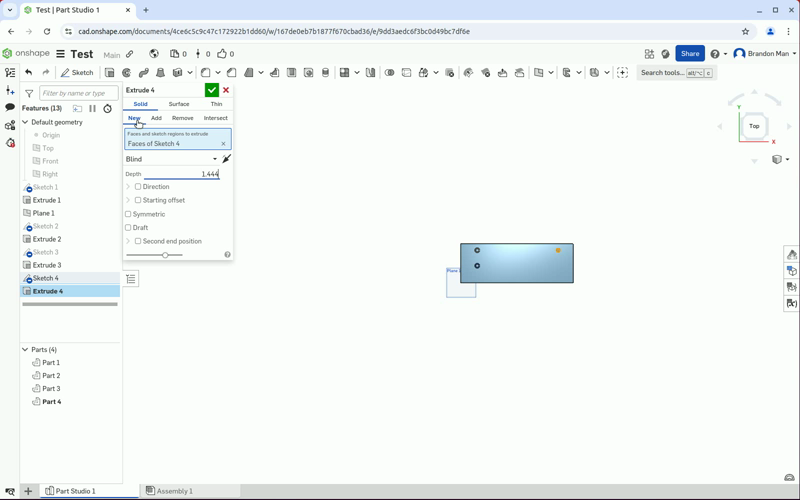
key(enter)
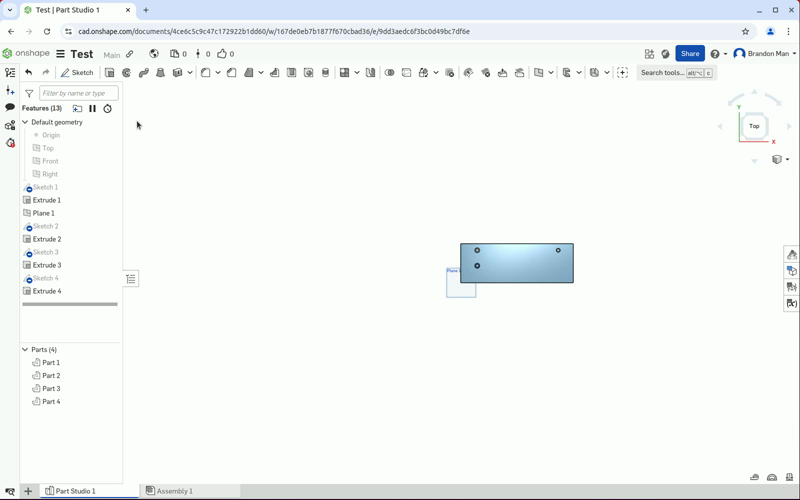
key(shift+h)
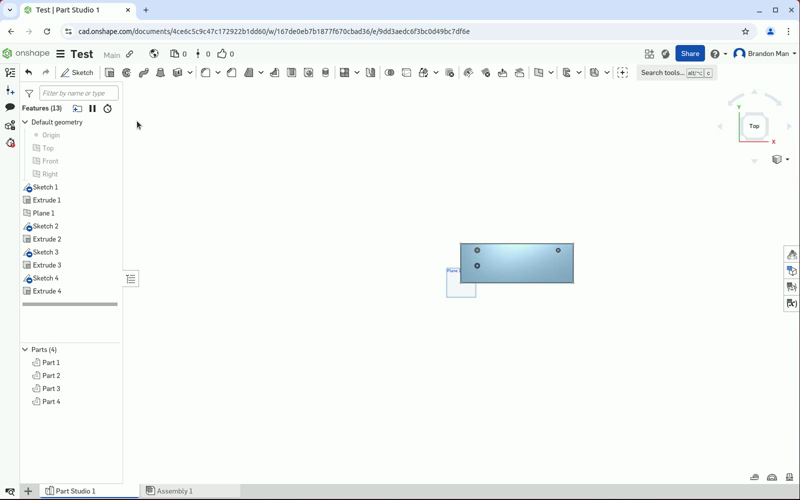
key(shift+h)
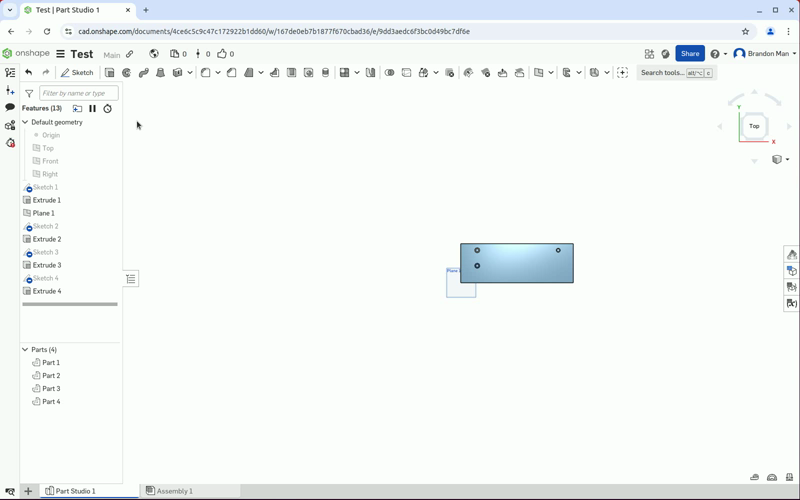
mouse_move(73, 189)
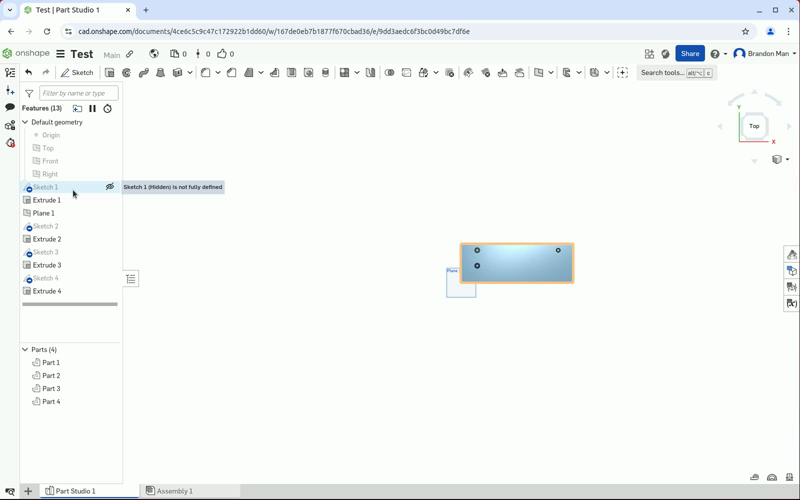
click(73, 189)
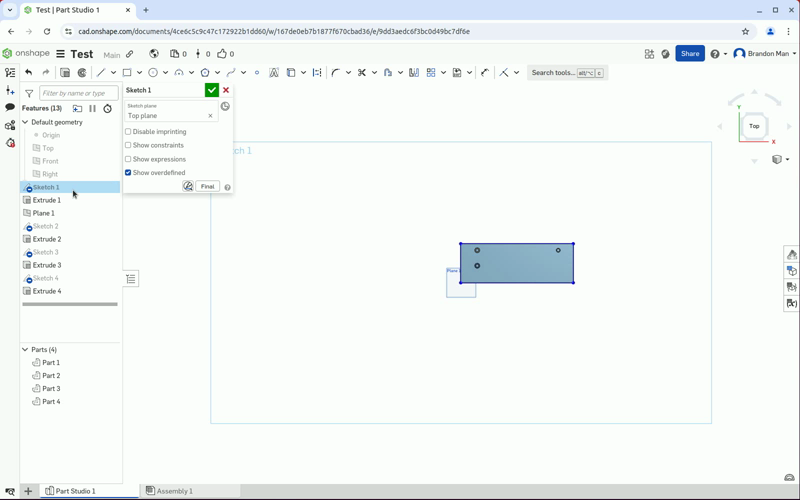
mouse_move(229, 92)
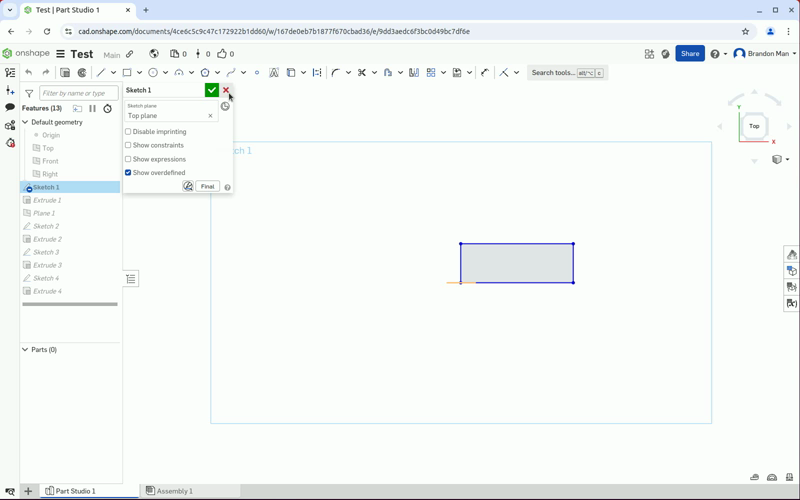
click(229, 92)
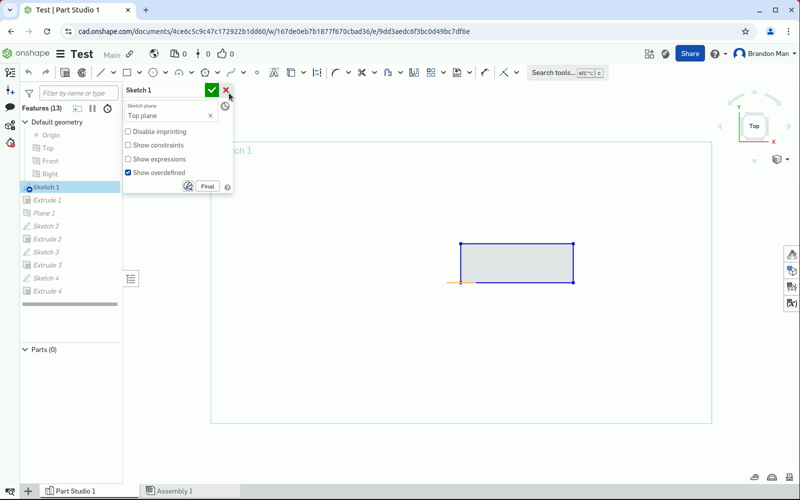
key(shift+s)
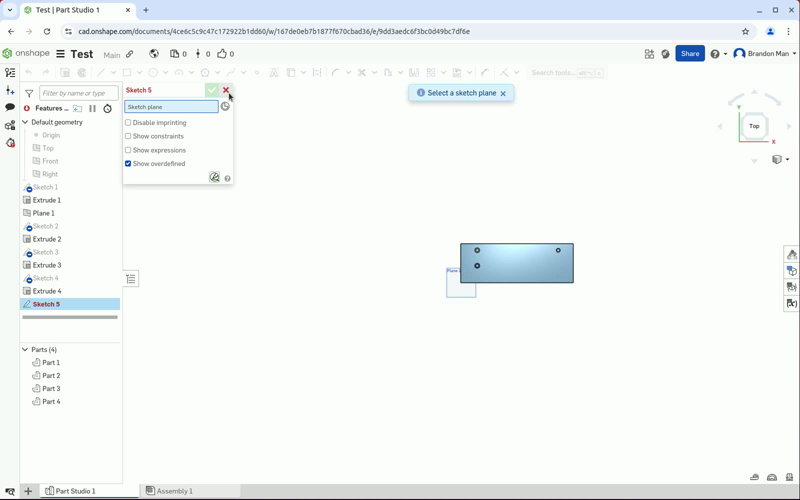
mouse_move(73, 215)
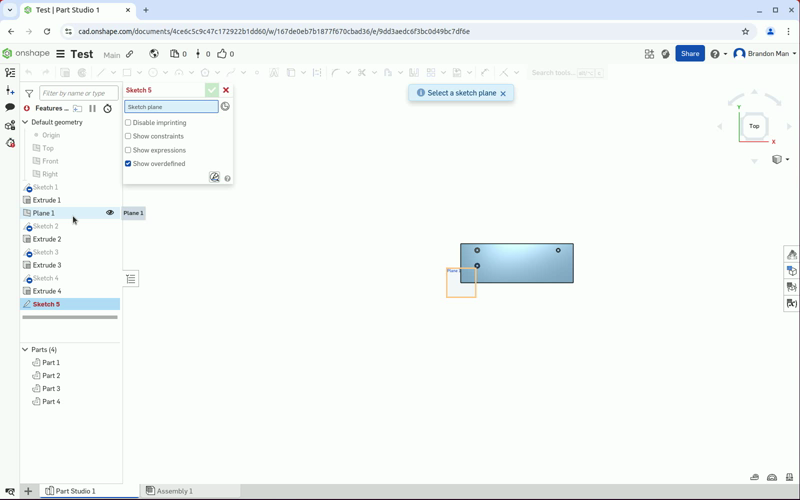
click(73, 215)
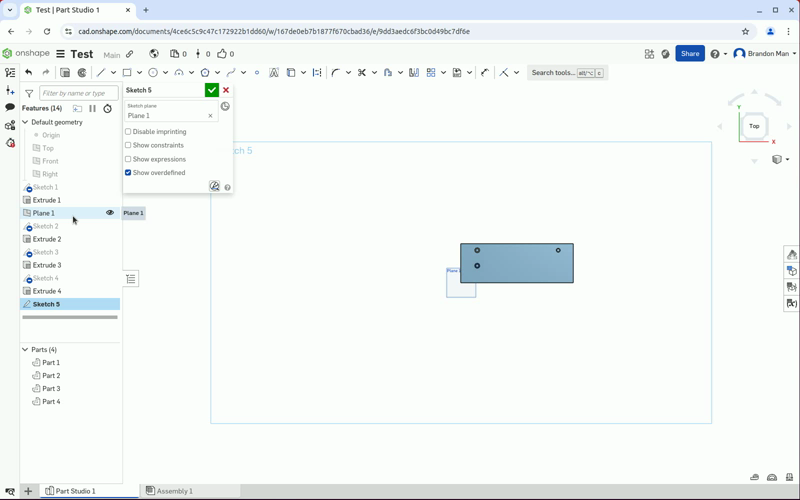
mouse_move(73, 352)
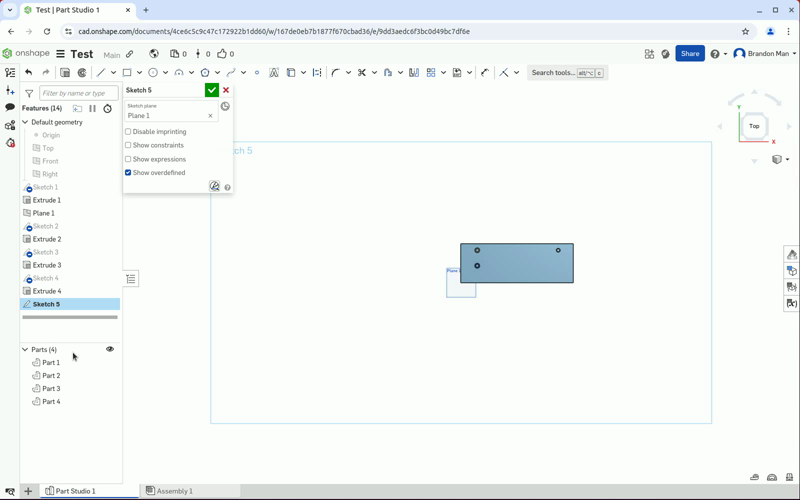
key(y)
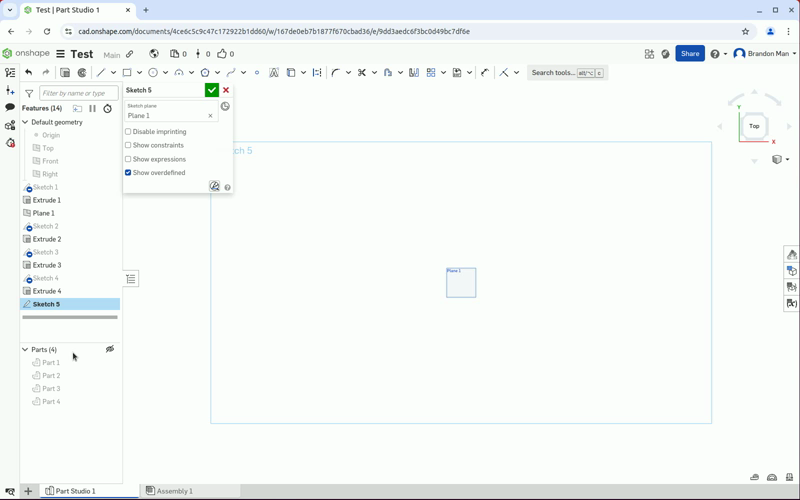
key(c)
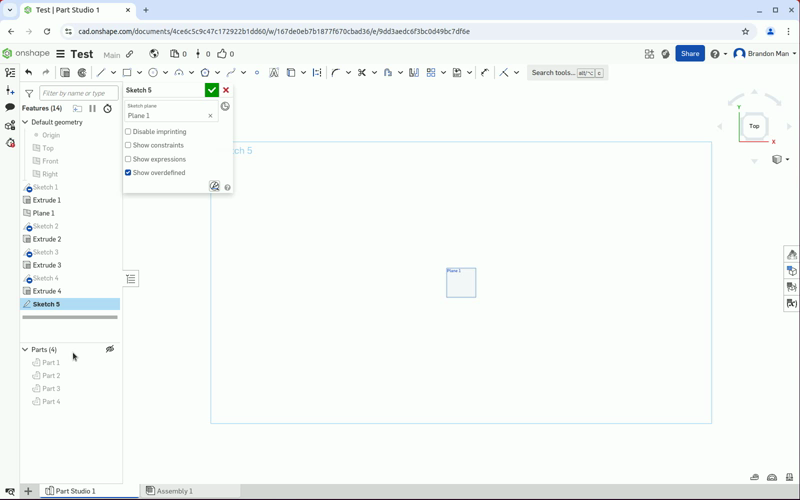
key_down(shift)
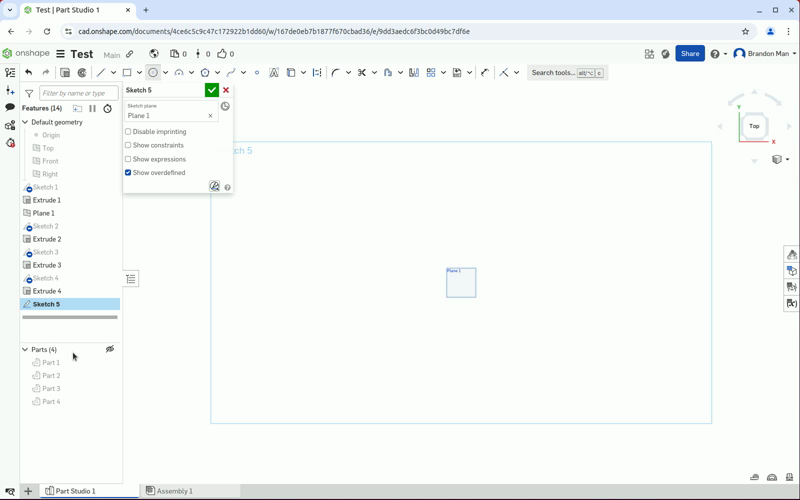
mouse_move(558, 265)
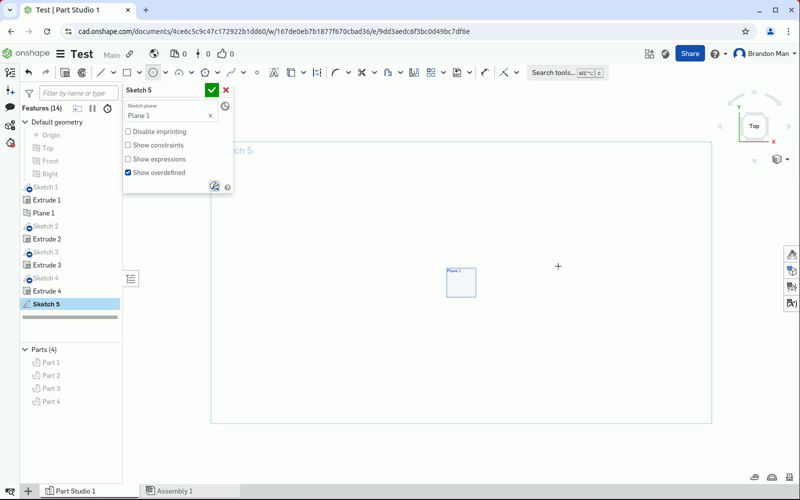
click(558, 265)
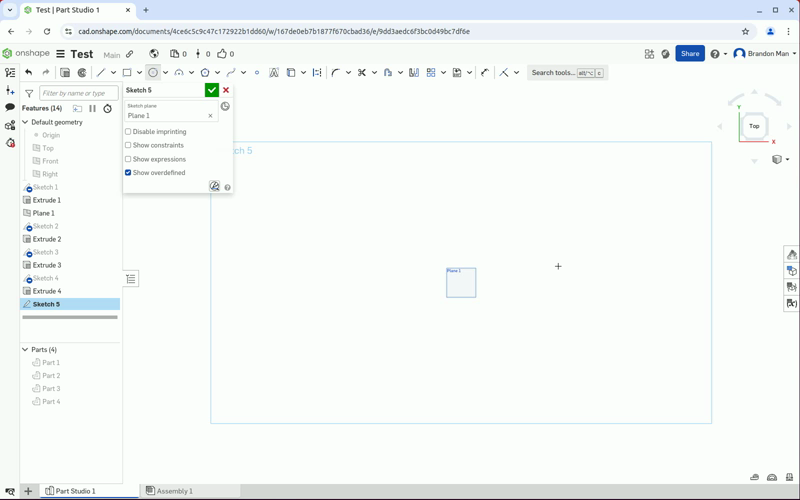
key_up(shift)
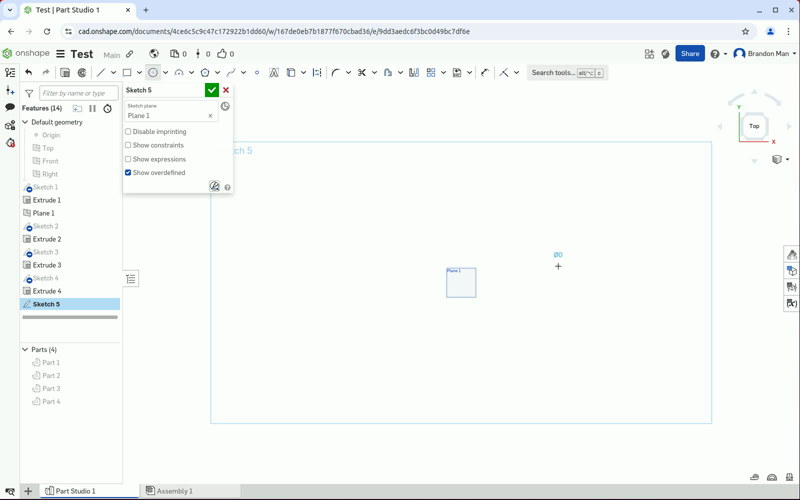
mouse_move(560, 265)
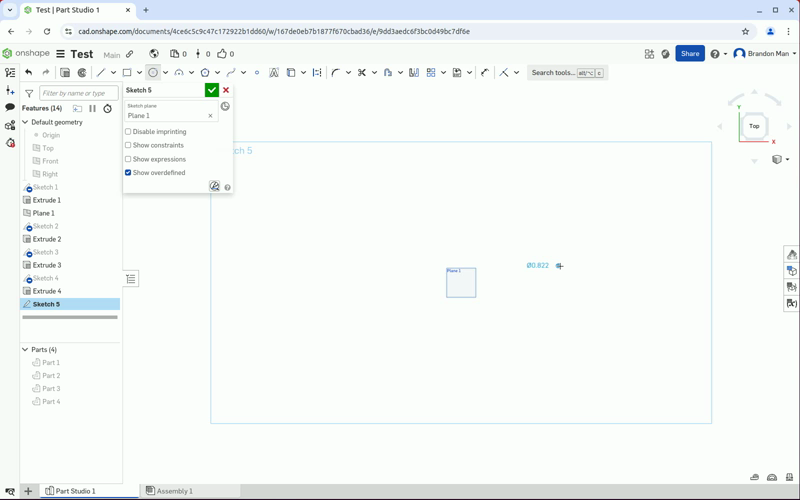
scroll(6)
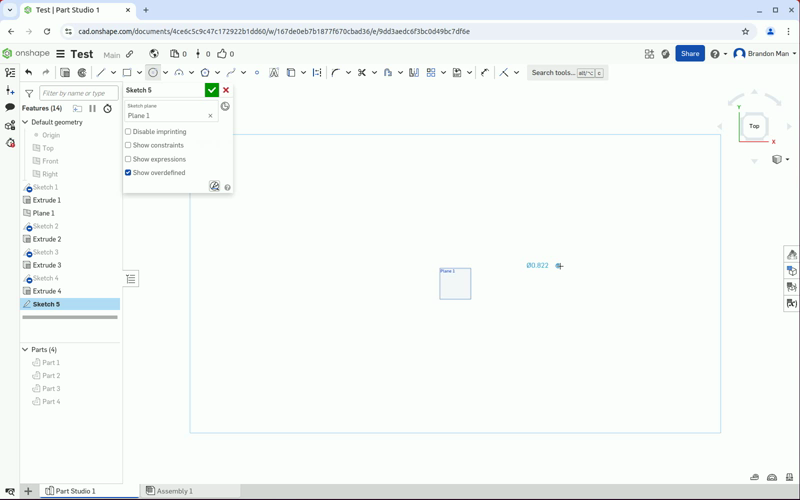
scroll(6)
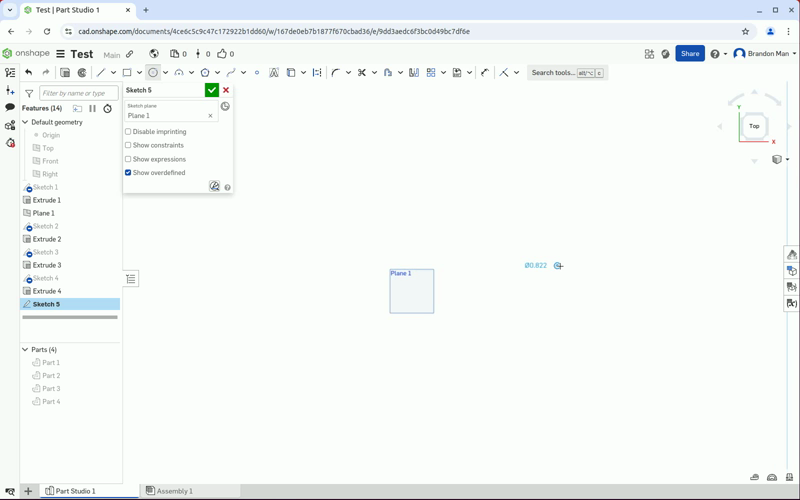
scroll(6)
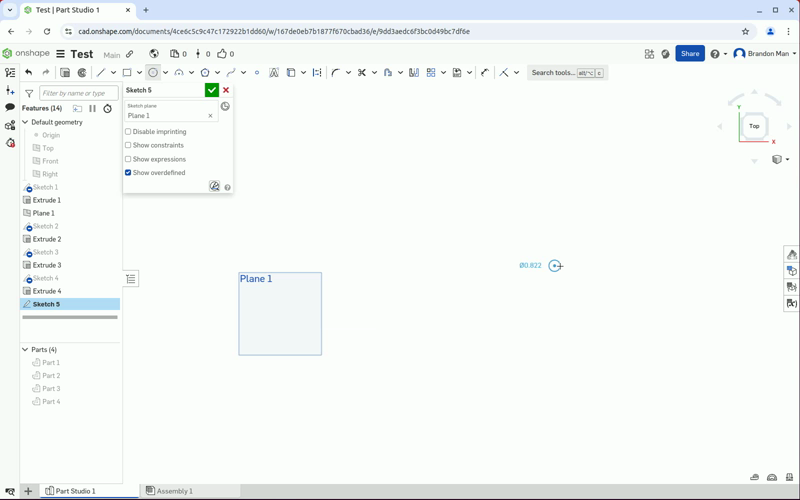
scroll(6)
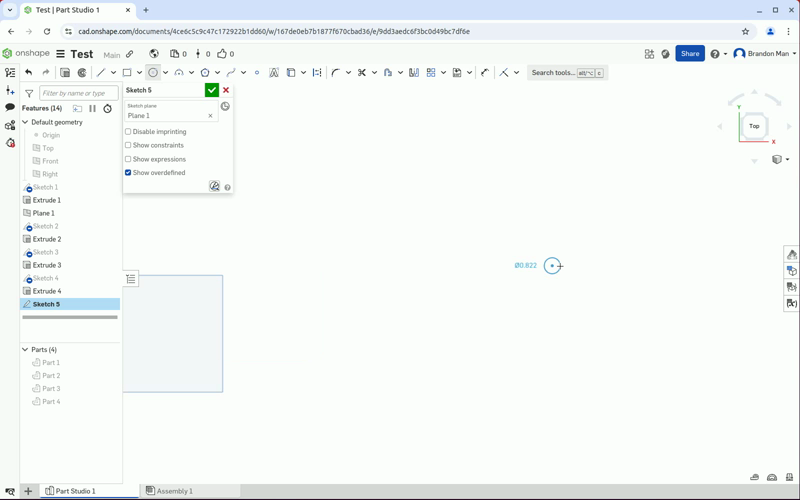
scroll(6)
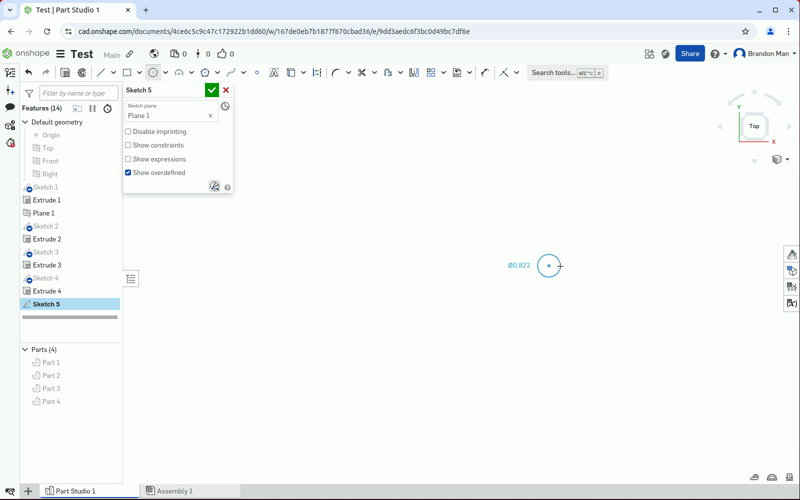
scroll(6)
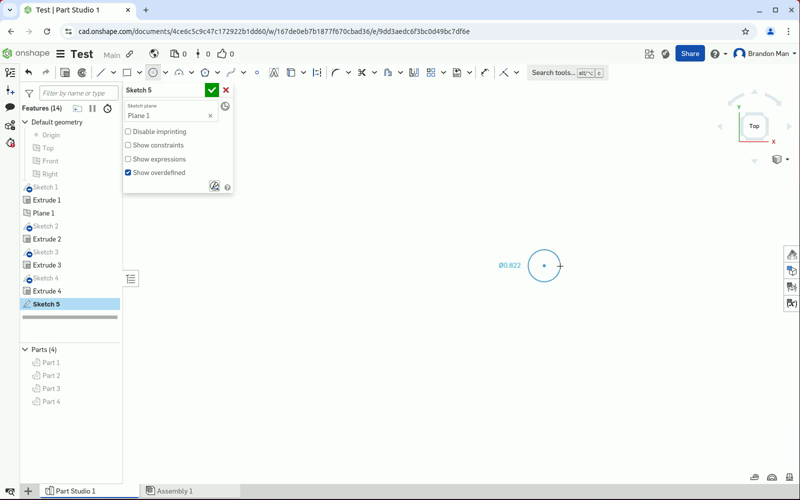
scroll(6)
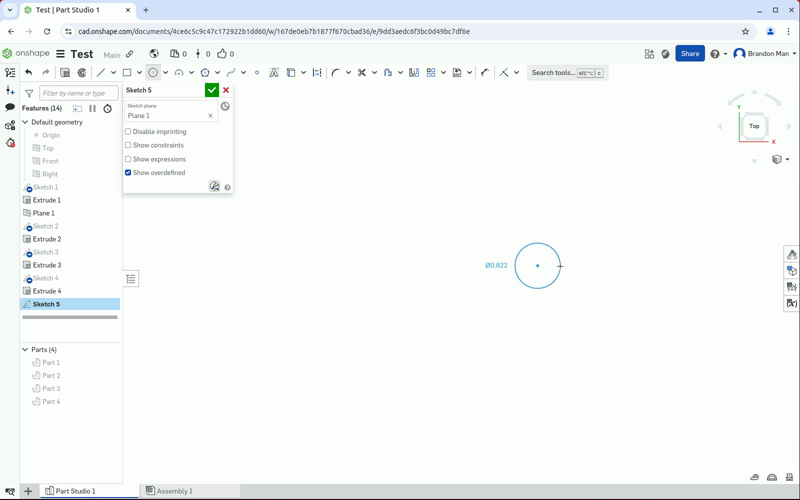
click(560, 265)
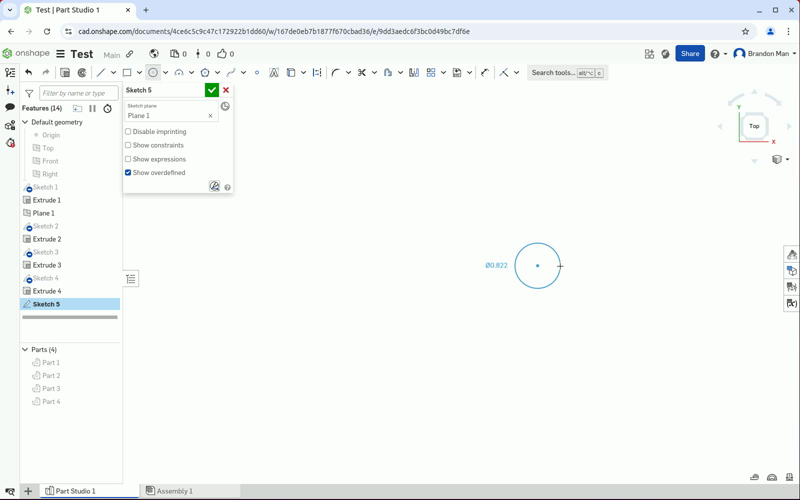
scroll(-6)
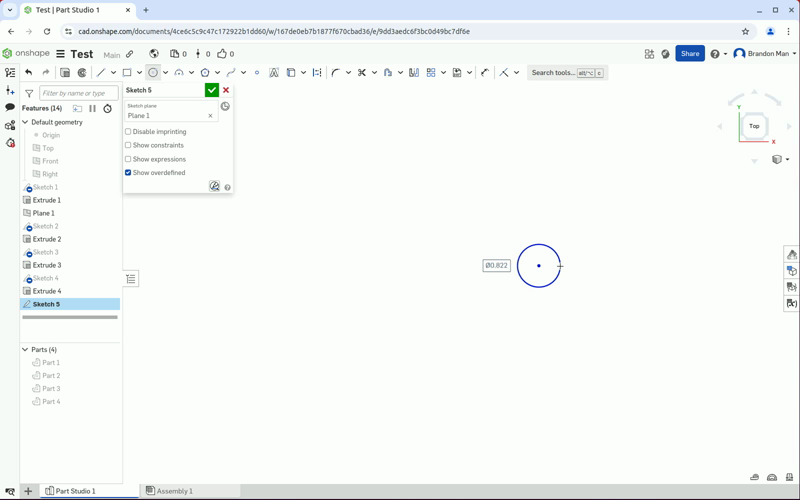
scroll(-6)
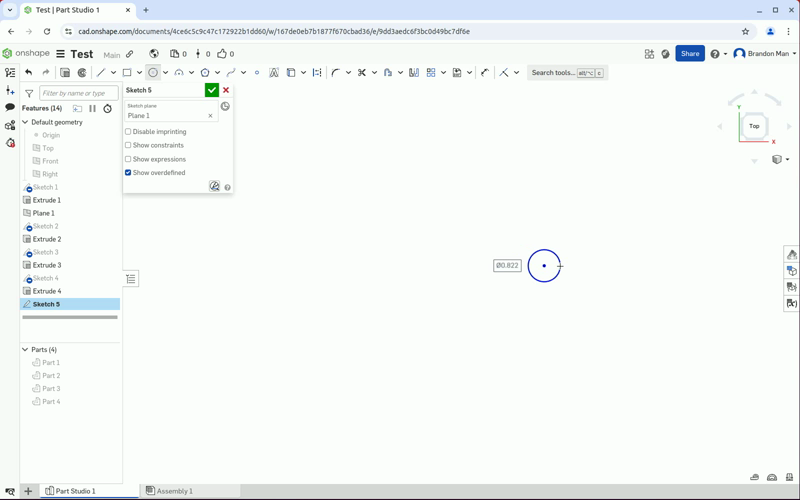
scroll(-6)
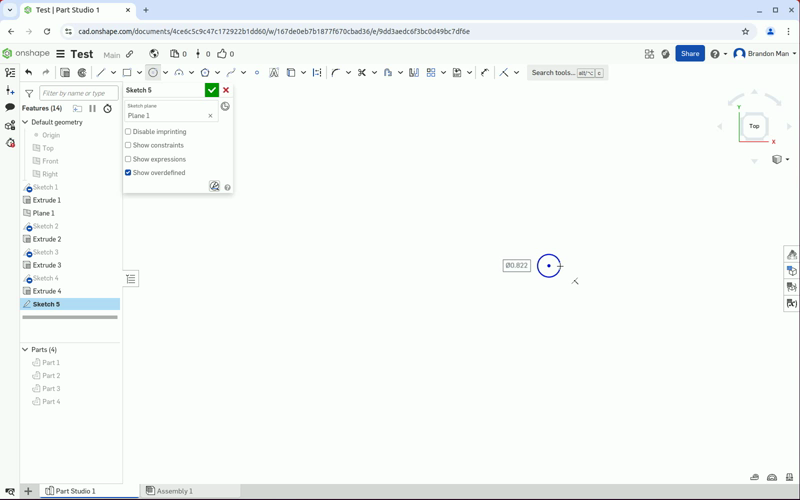
scroll(-6)
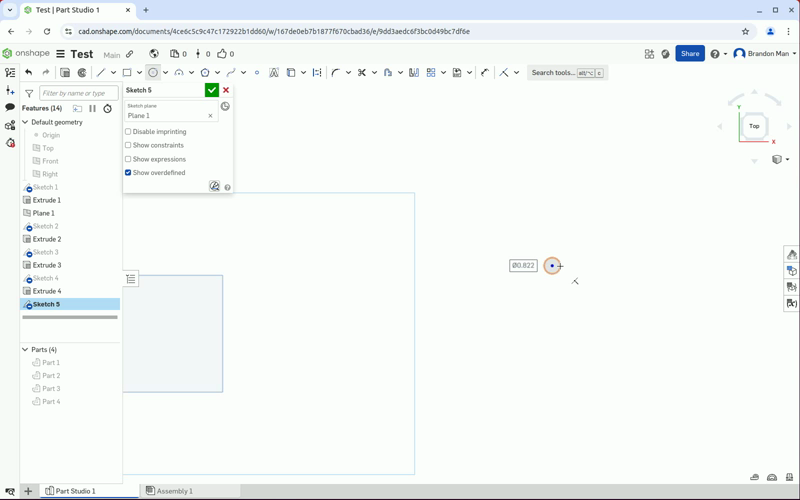
scroll(-6)
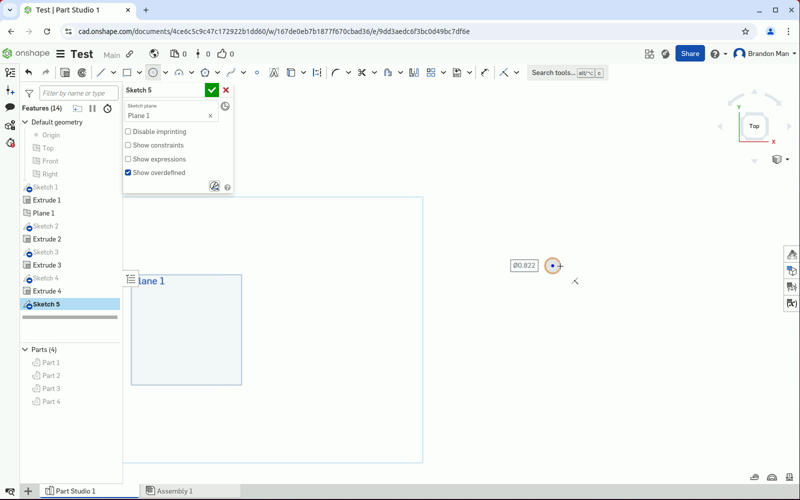
scroll(-6)
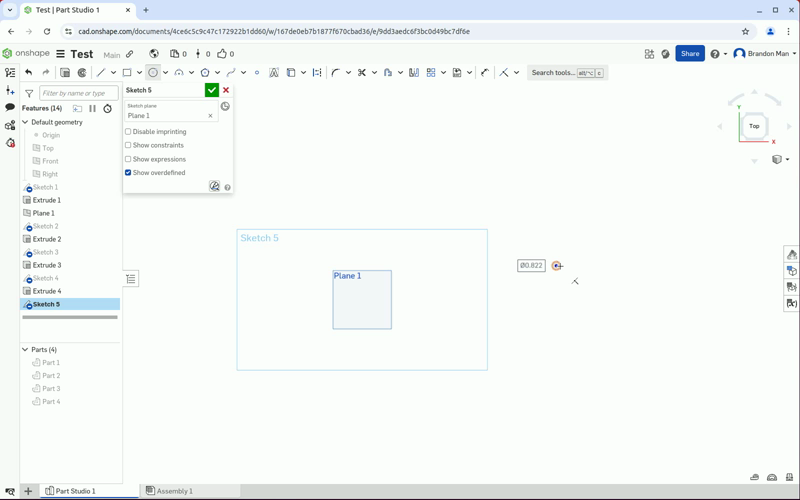
scroll(-6)
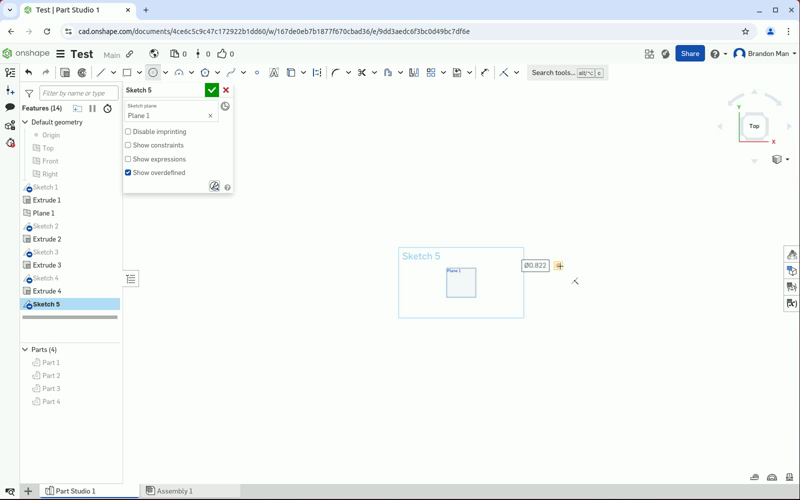
key(esc)
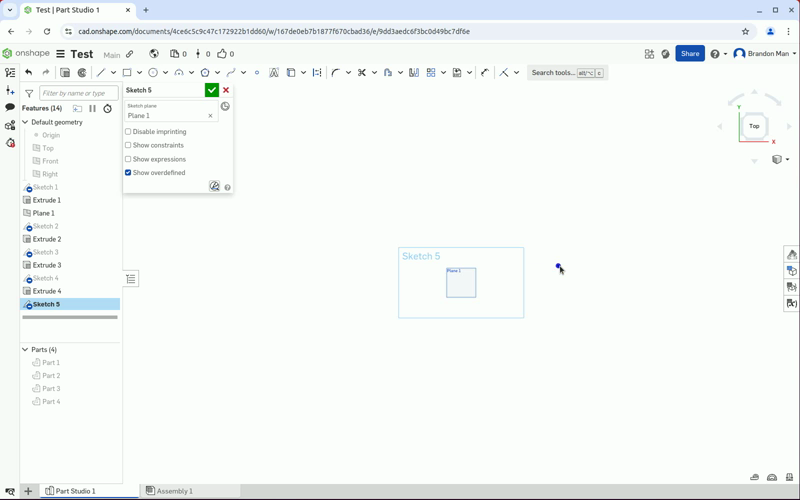
key(c)
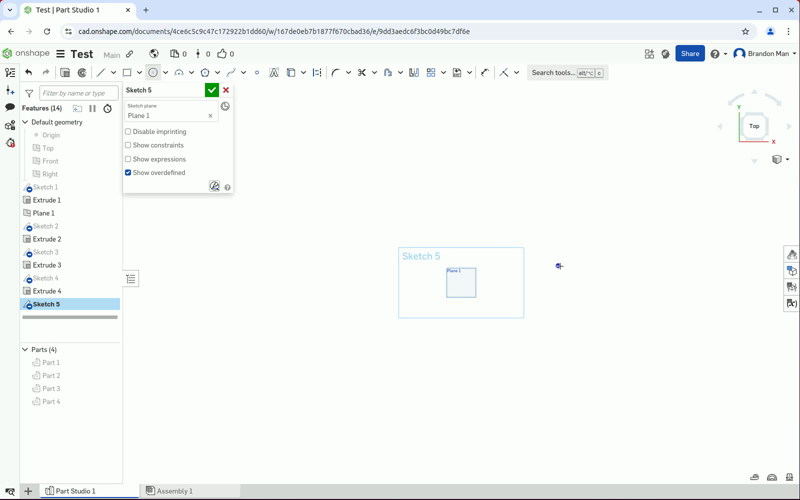
key_down(shift)
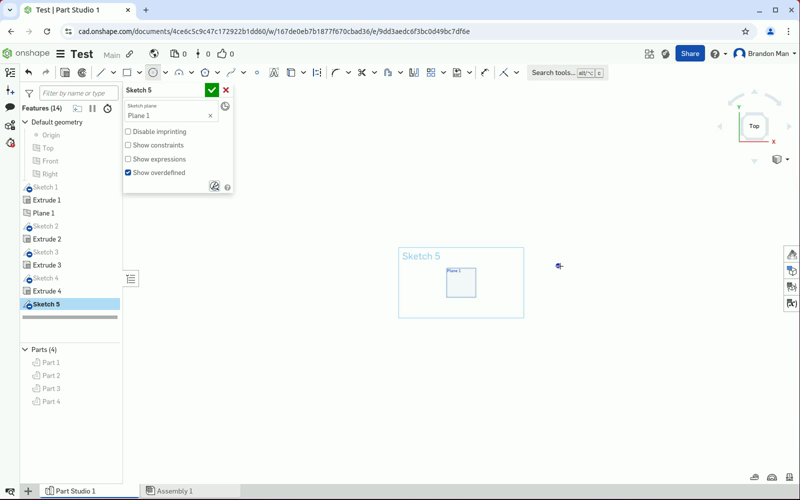
mouse_move(558, 265)
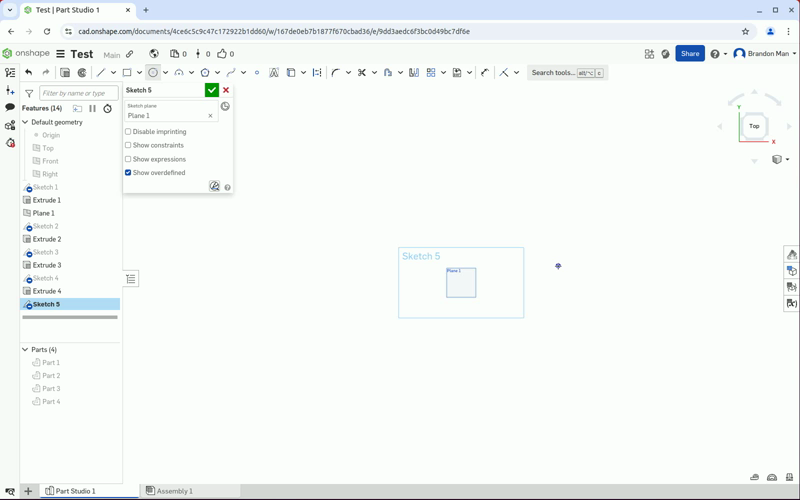
scroll(6)
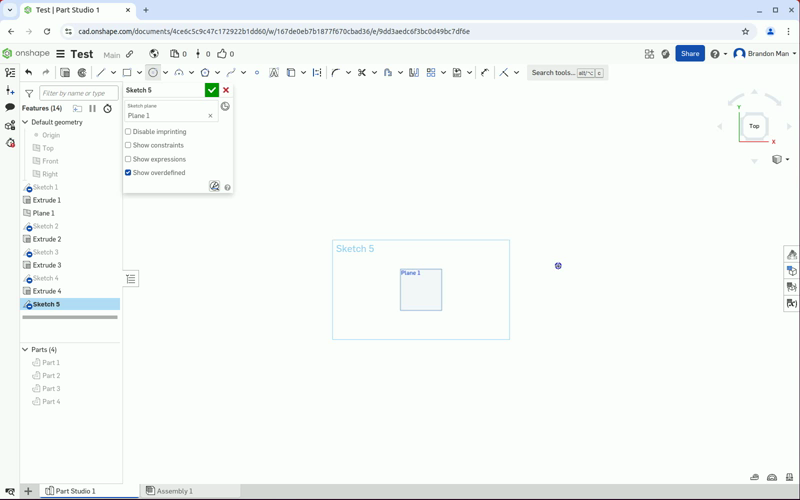
scroll(6)
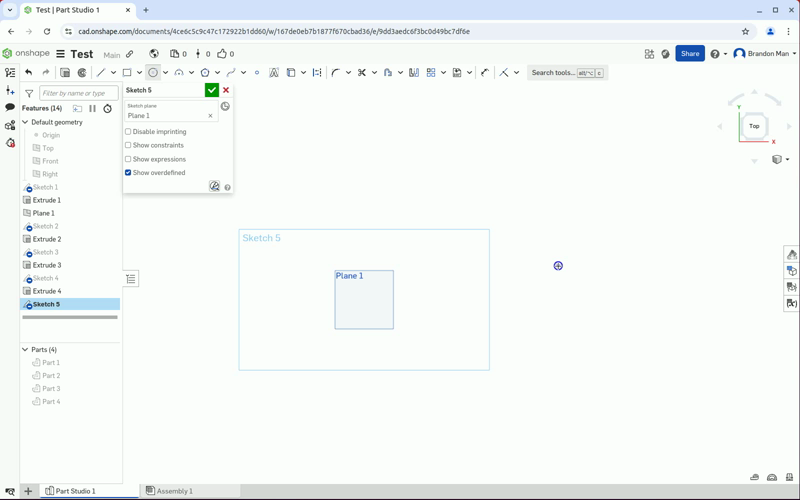
scroll(6)
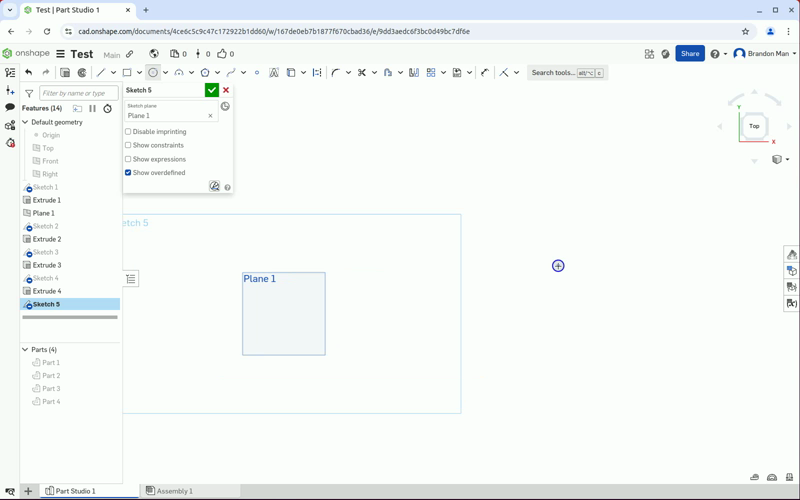
scroll(6)
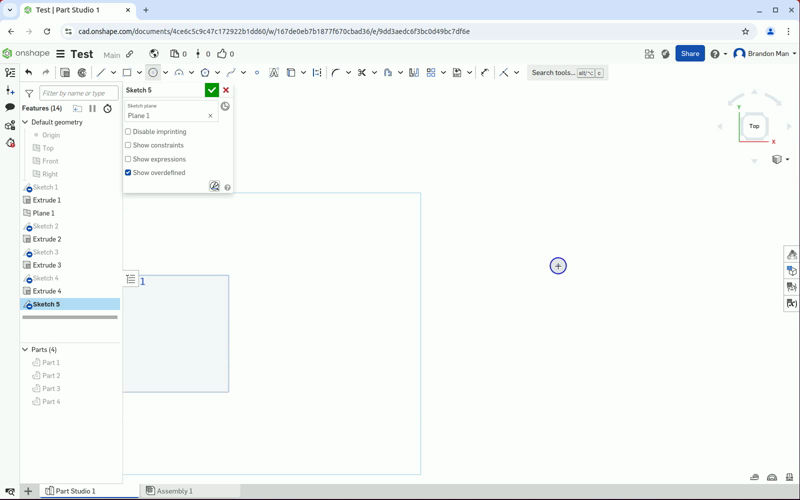
scroll(6)
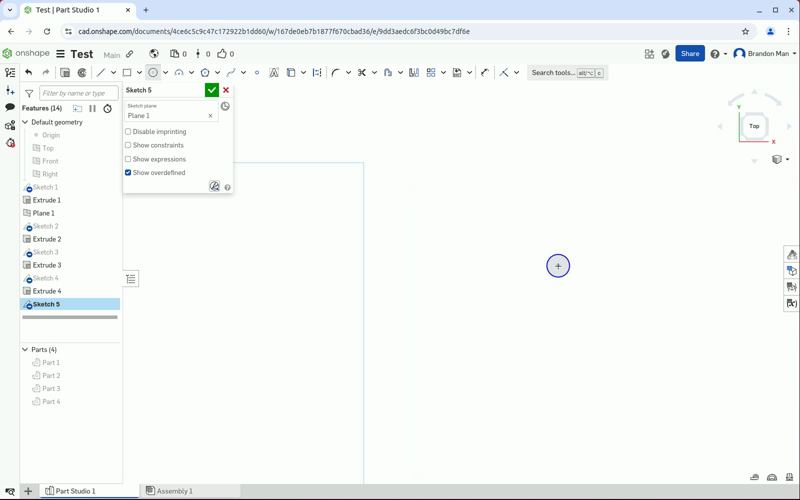
scroll(6)
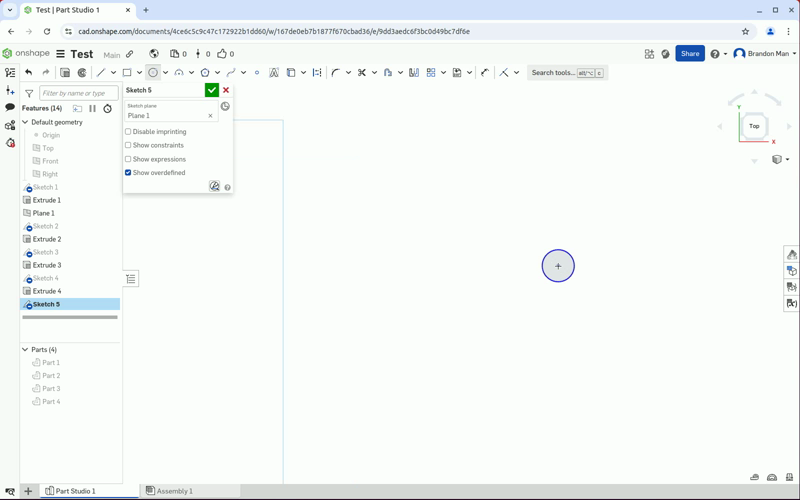
scroll(6)
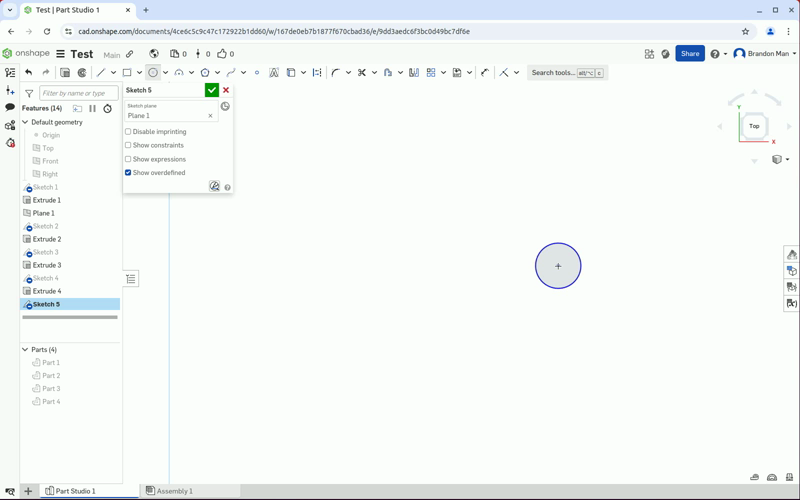
click(558, 265)
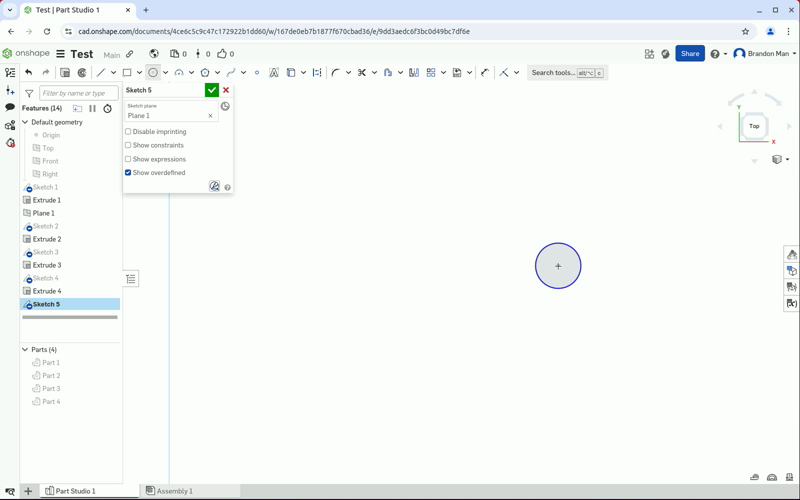
scroll(-6)
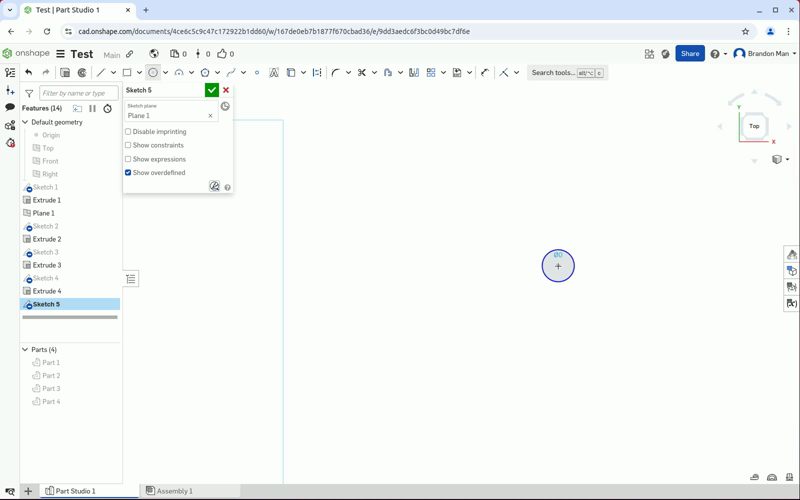
scroll(-6)
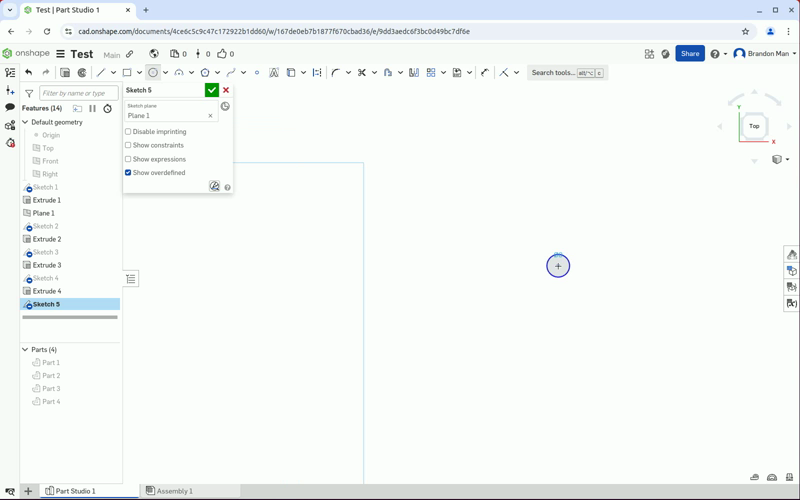
scroll(-6)
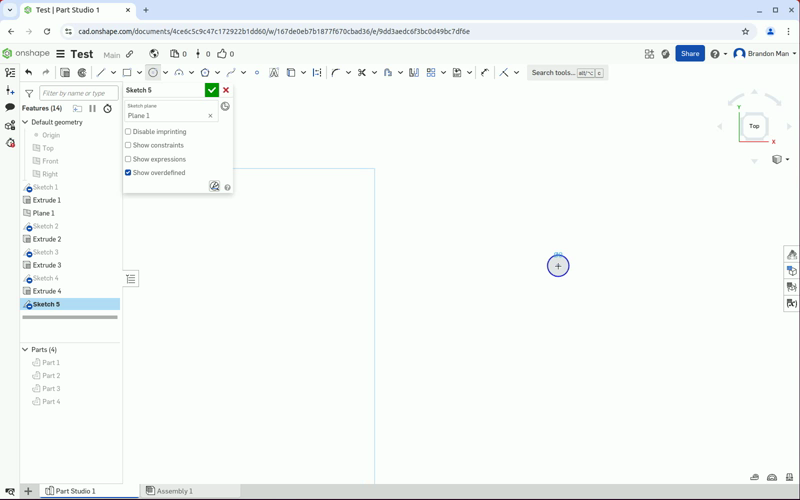
scroll(-6)
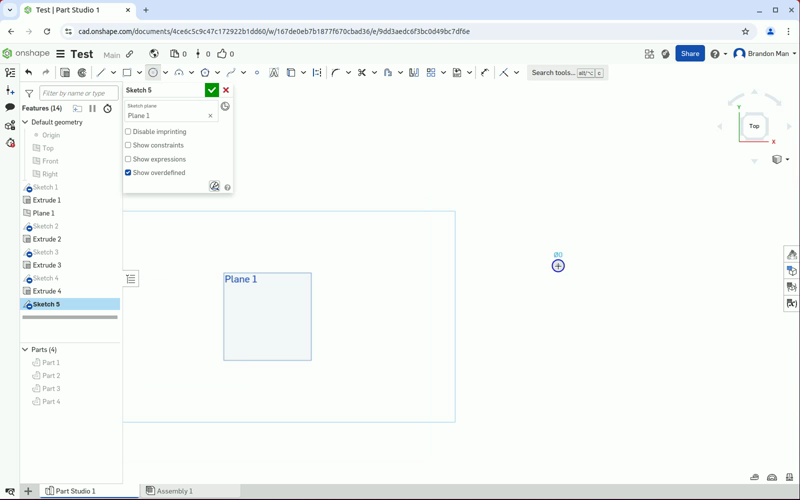
scroll(-6)
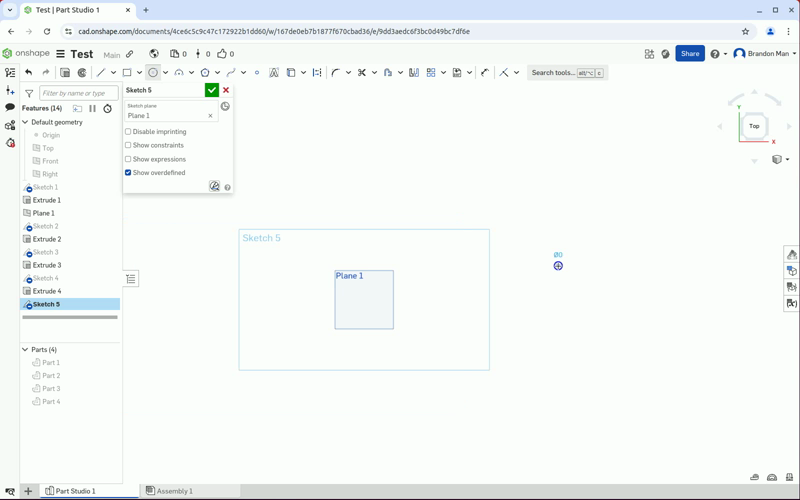
scroll(-6)
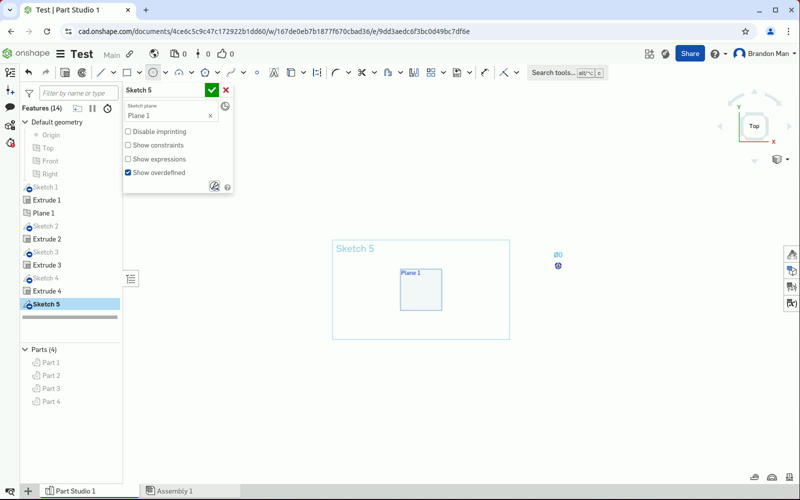
scroll(-6)
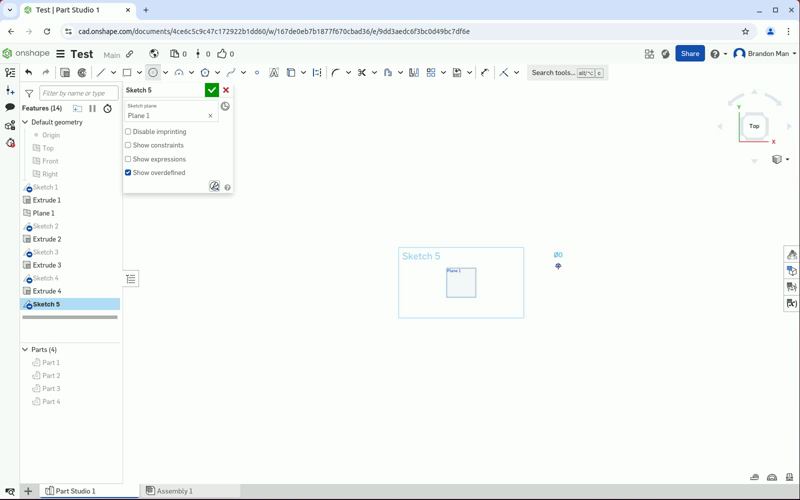
key_up(shift)
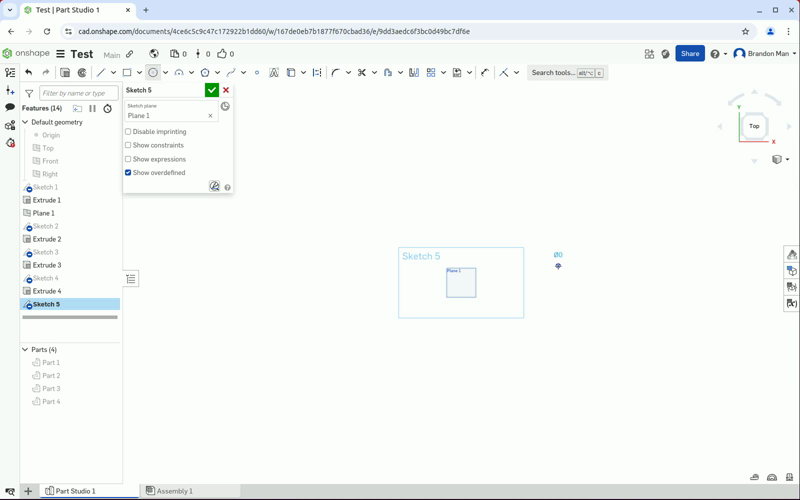
mouse_move(559, 265)
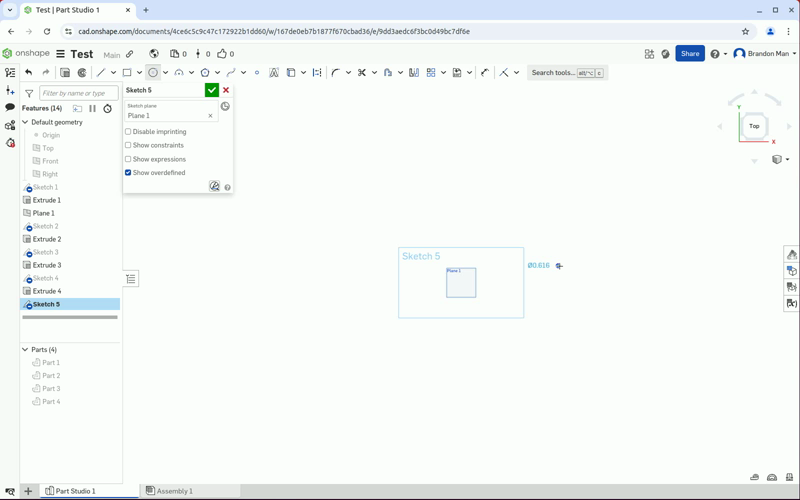
scroll(6)
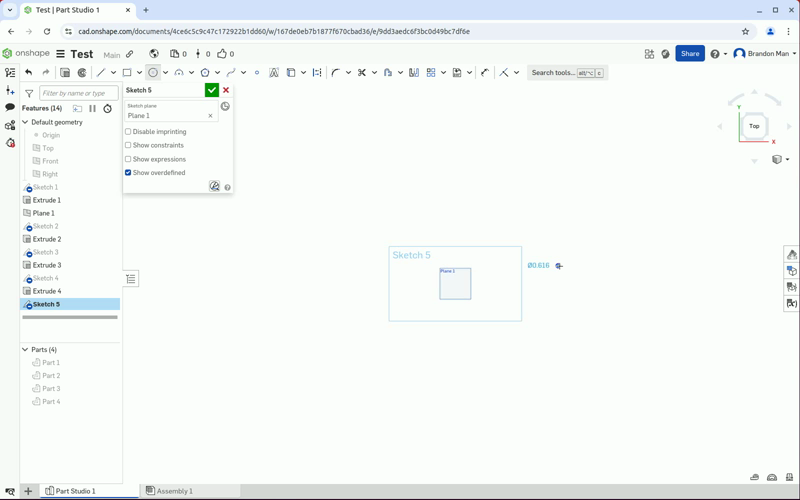
scroll(6)
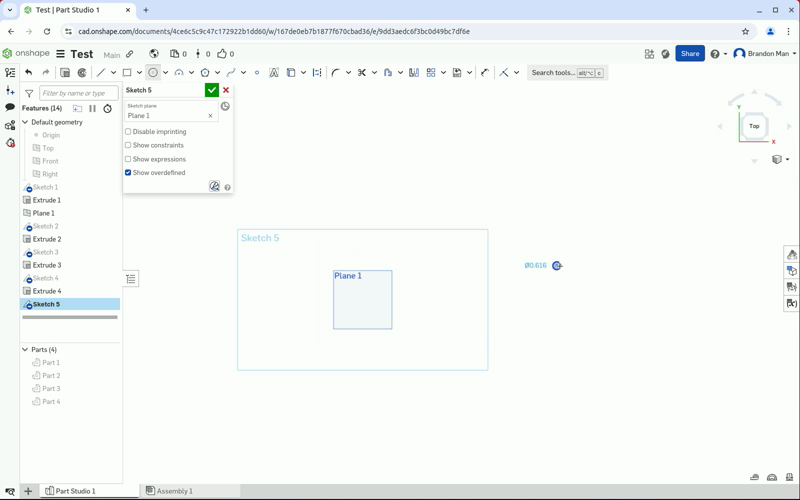
scroll(6)
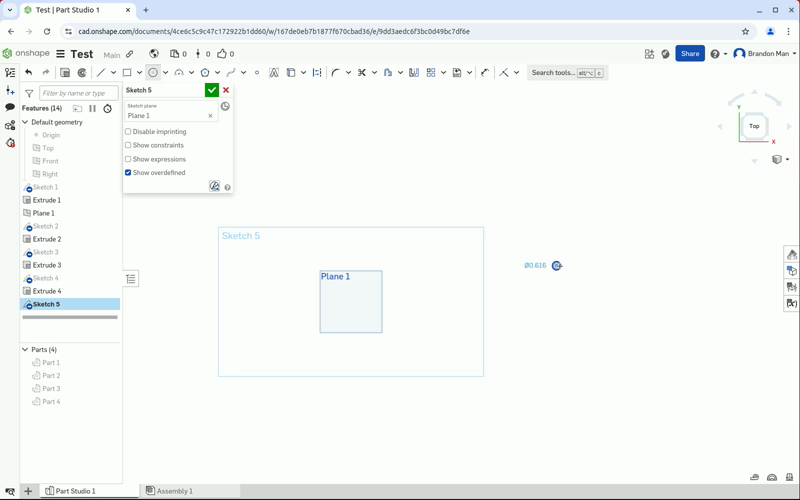
scroll(6)
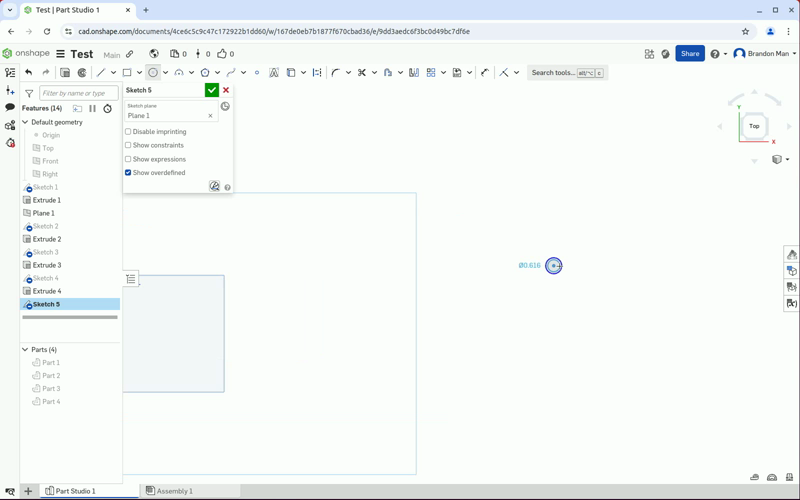
scroll(6)
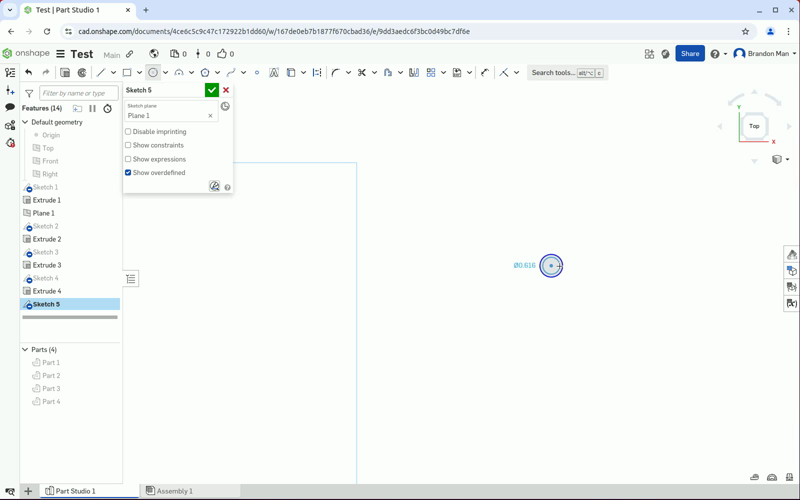
scroll(6)
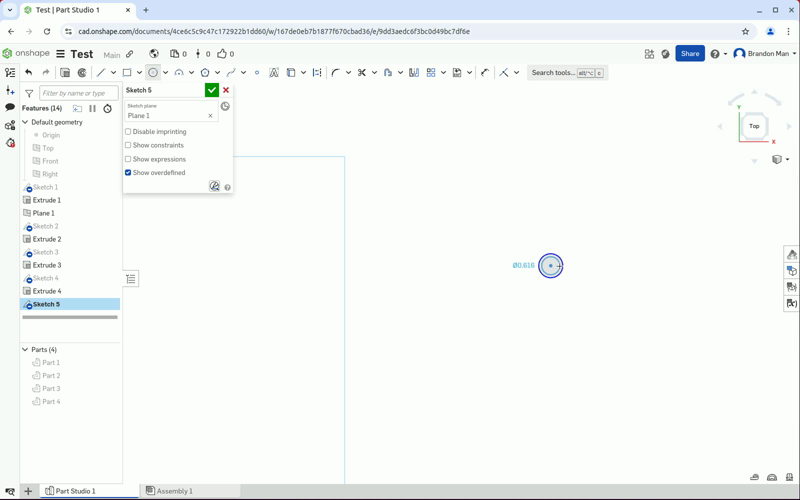
scroll(6)
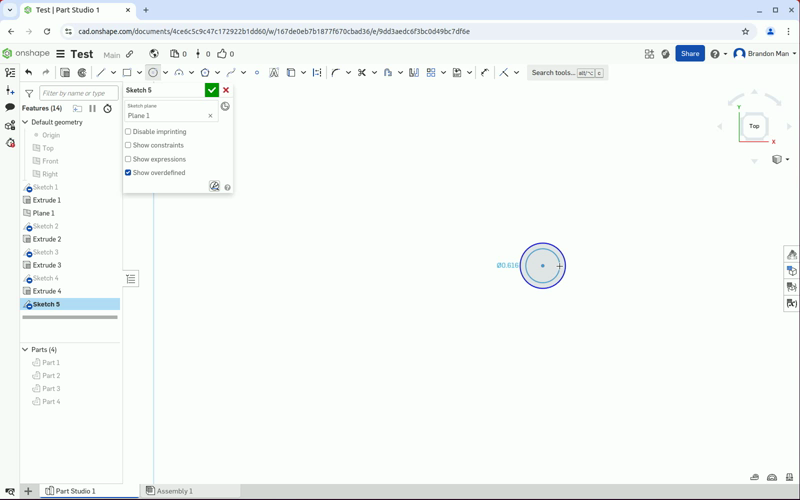
click(559, 265)
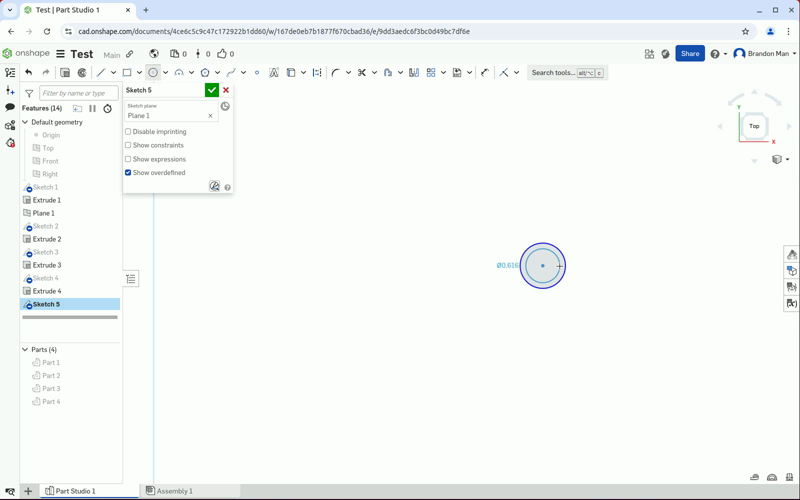
scroll(-6)
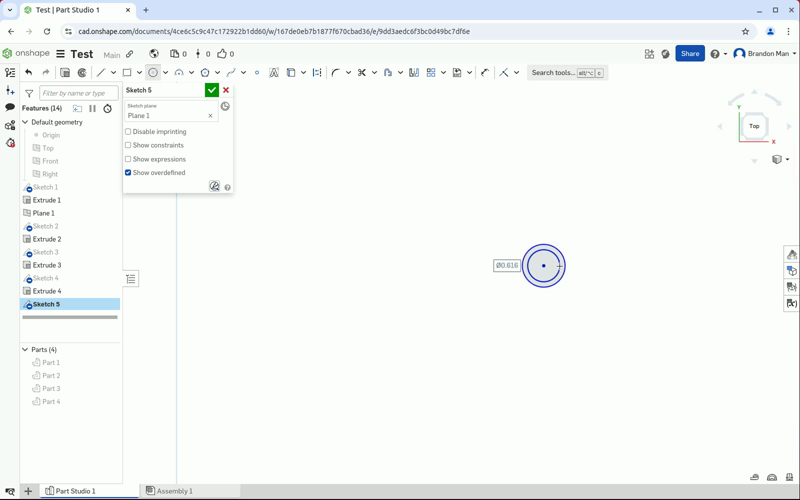
scroll(-6)
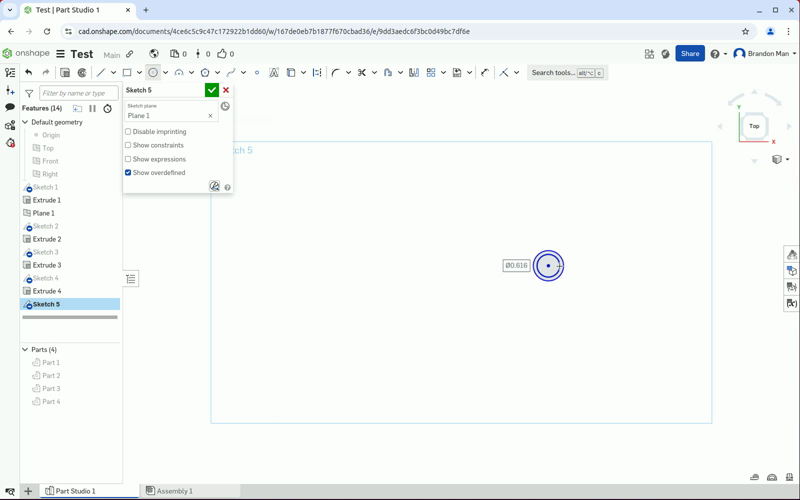
scroll(-6)
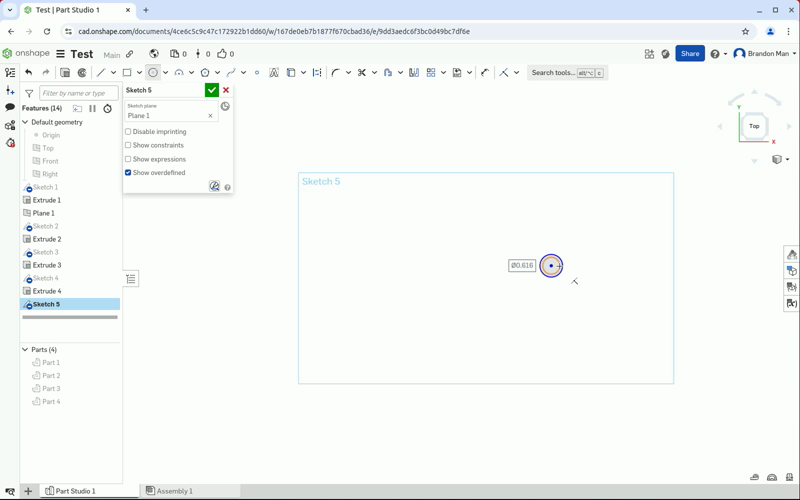
scroll(-6)
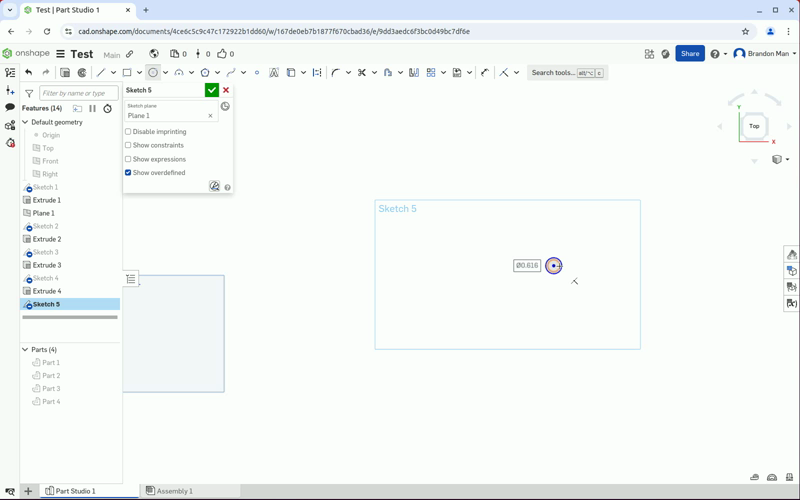
scroll(-6)
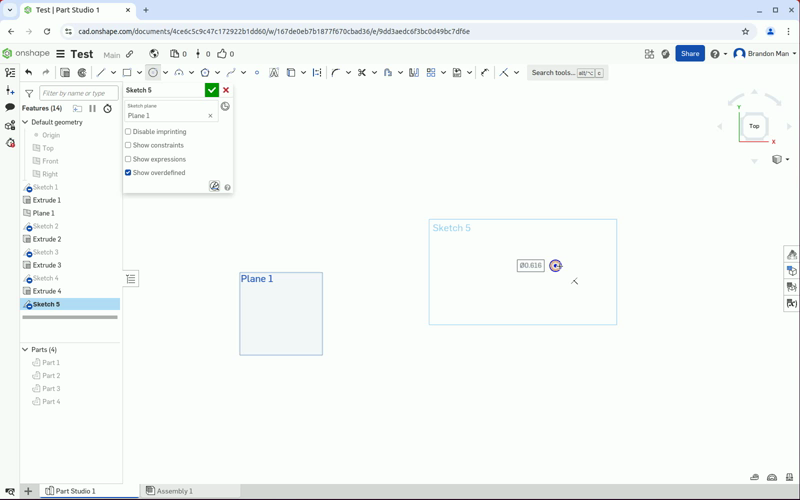
scroll(-6)
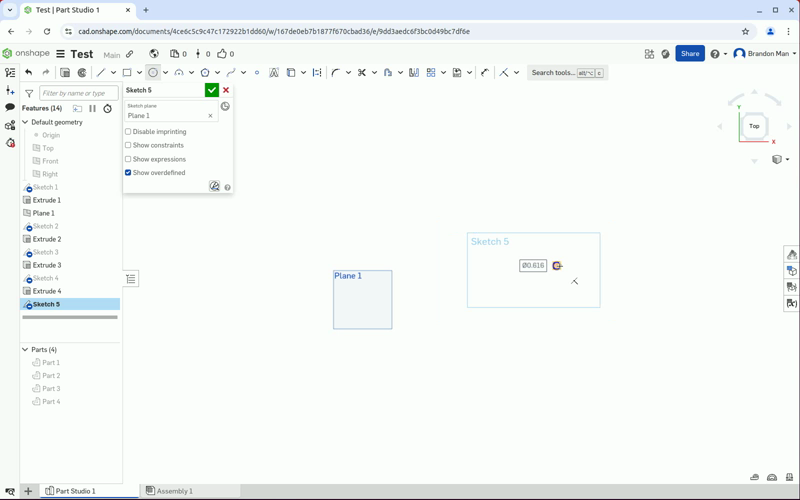
scroll(-6)
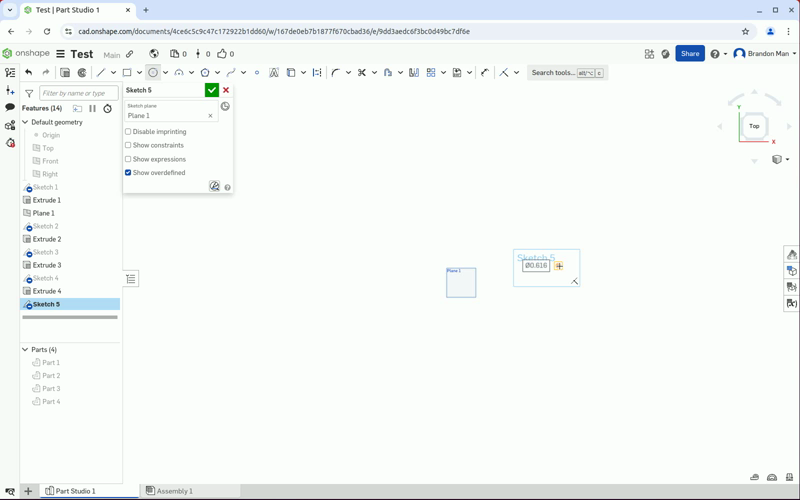
key(esc)
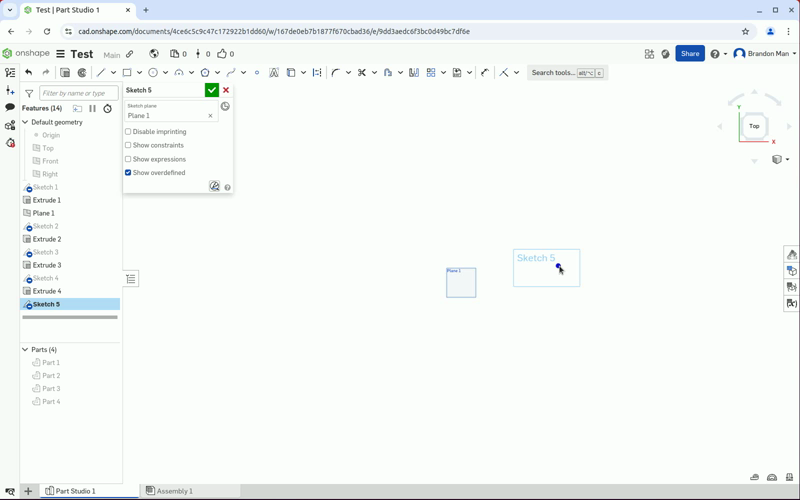
mouse_move(556, 265)
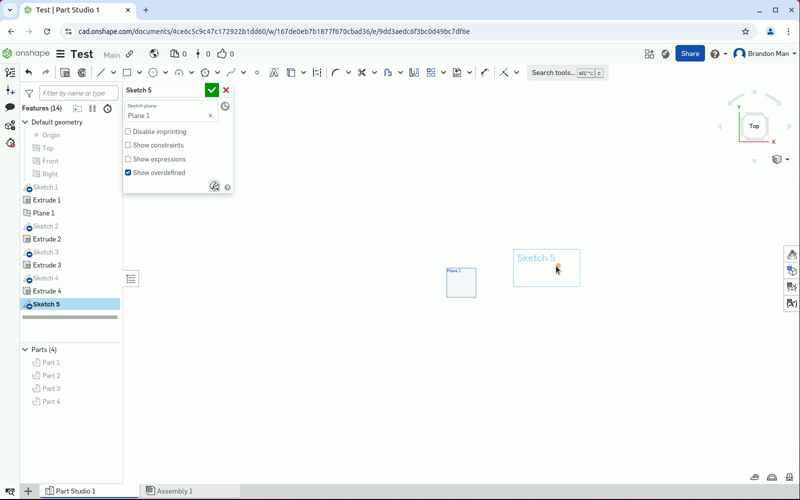
scroll(6)
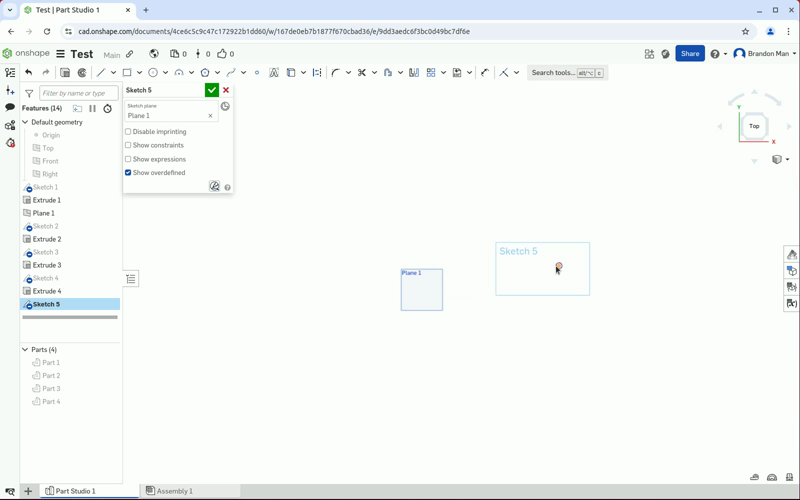
scroll(6)
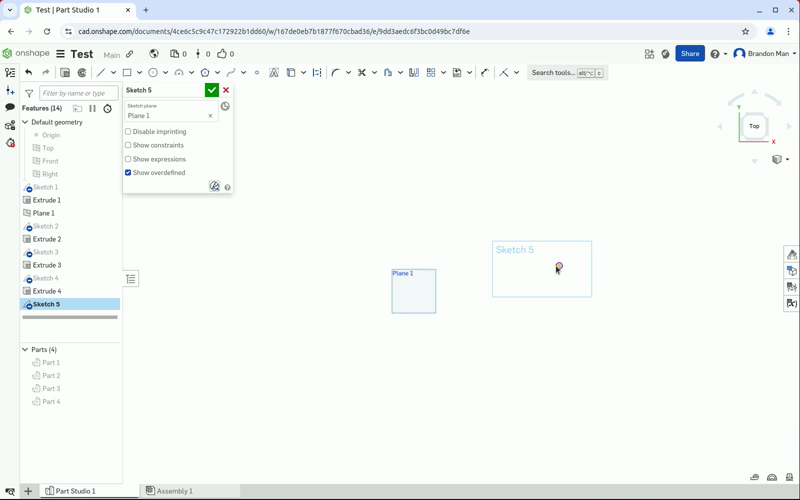
scroll(6)
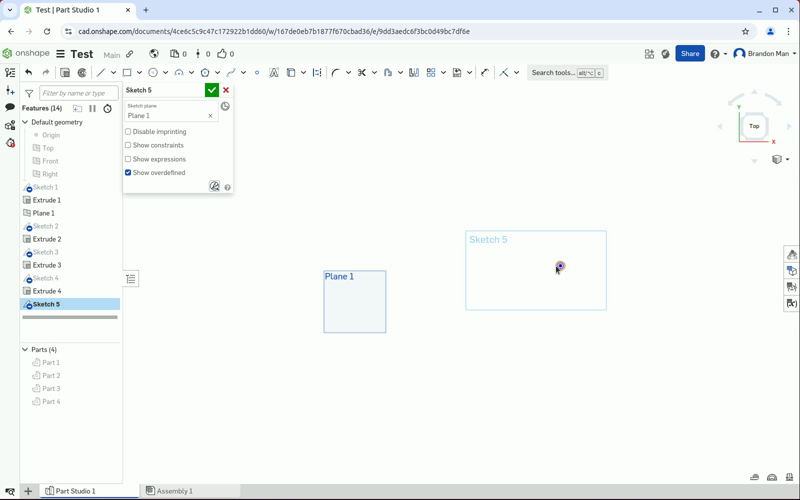
scroll(6)
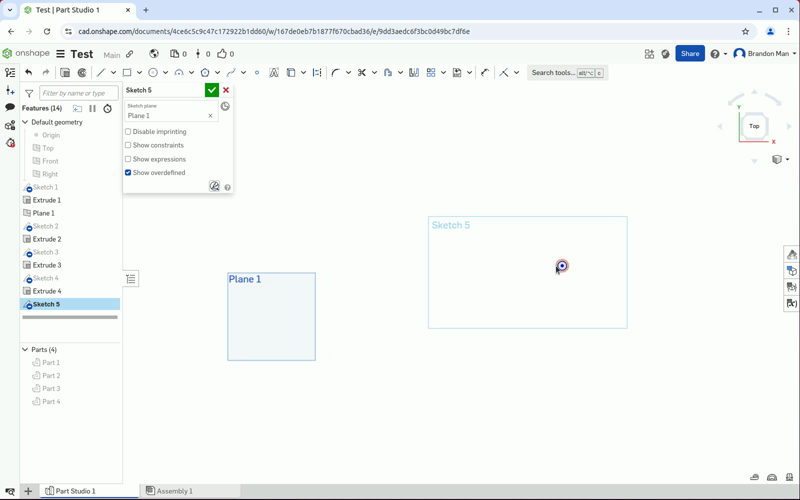
scroll(6)
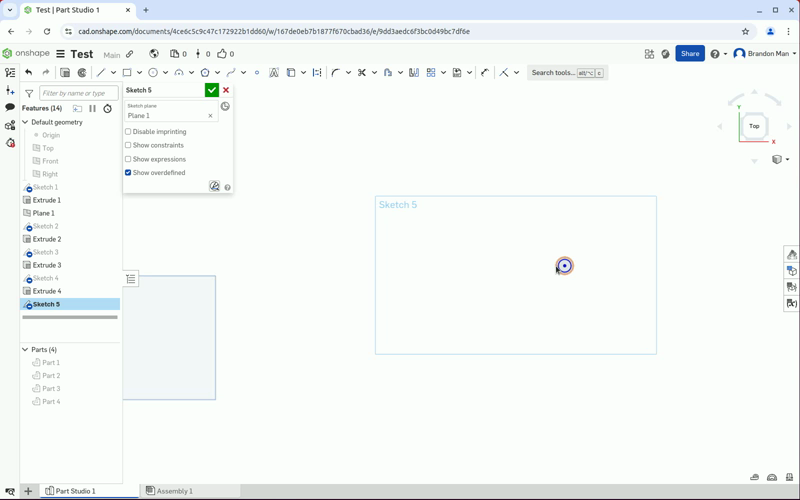
scroll(6)
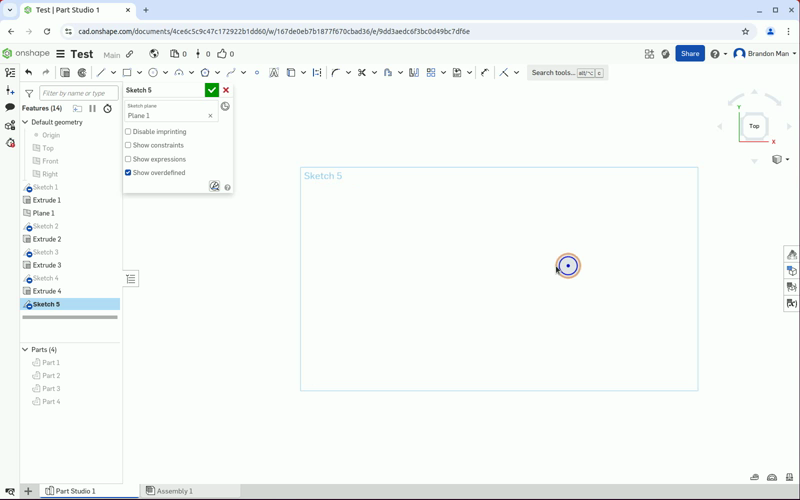
scroll(6)
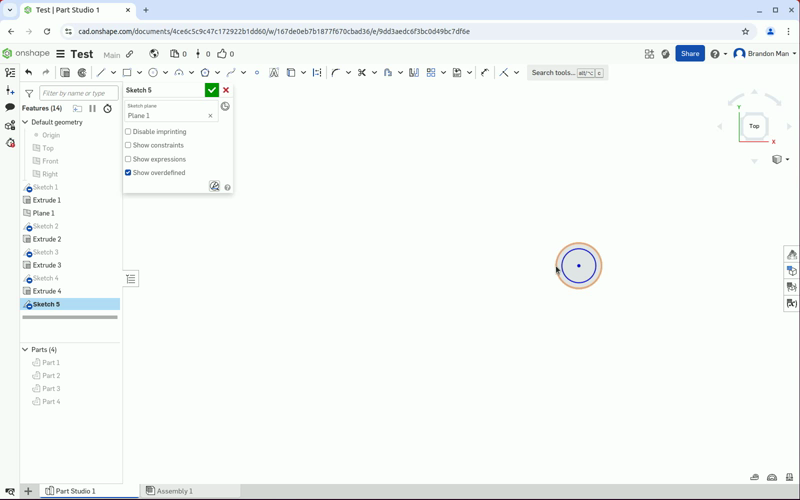
click(556, 265)
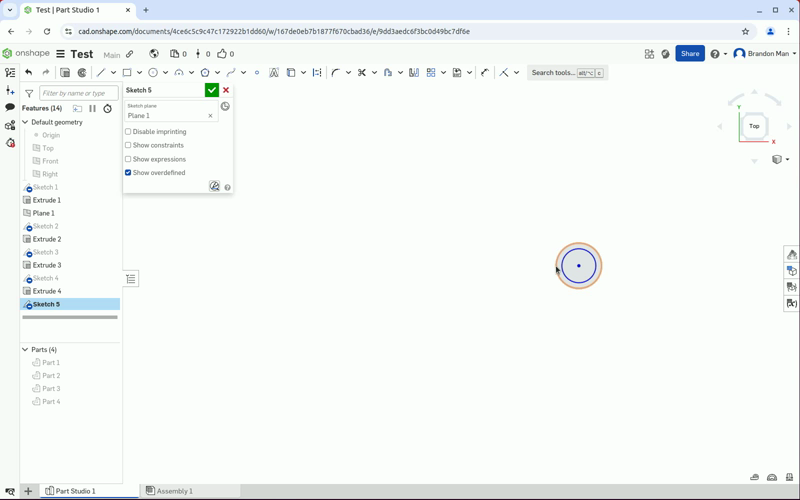
scroll(-6)
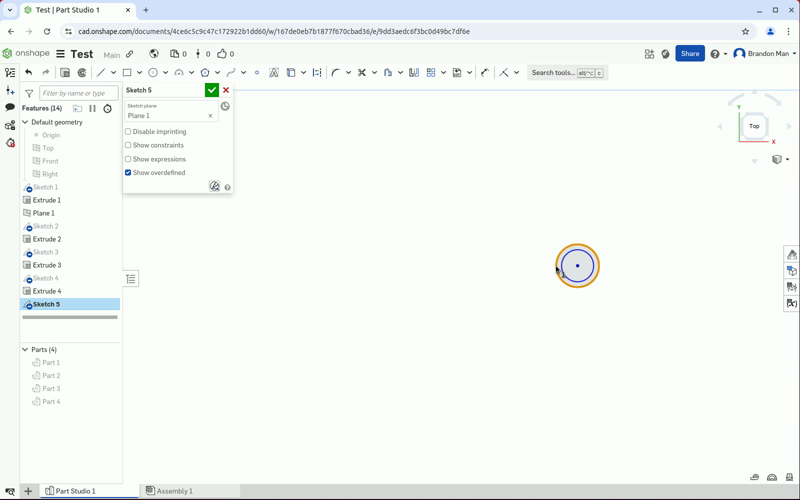
scroll(-6)
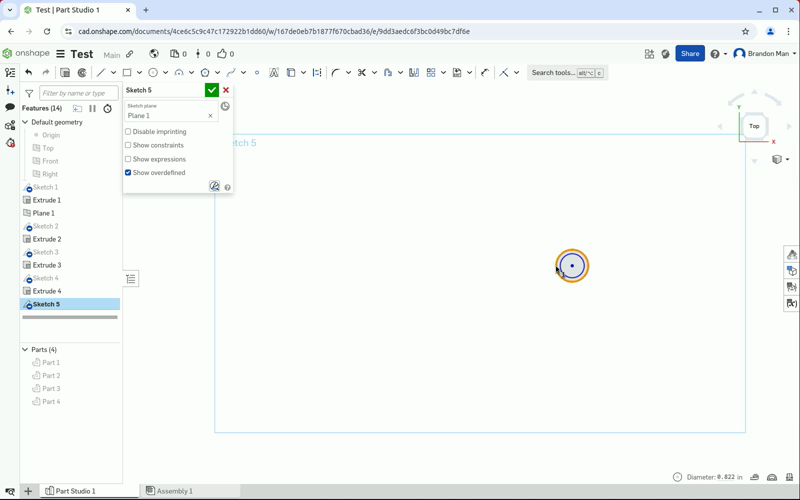
scroll(-6)
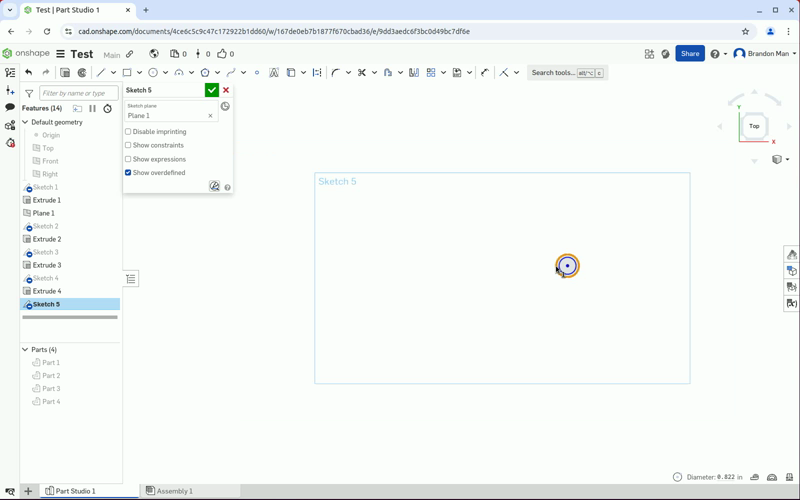
scroll(-6)
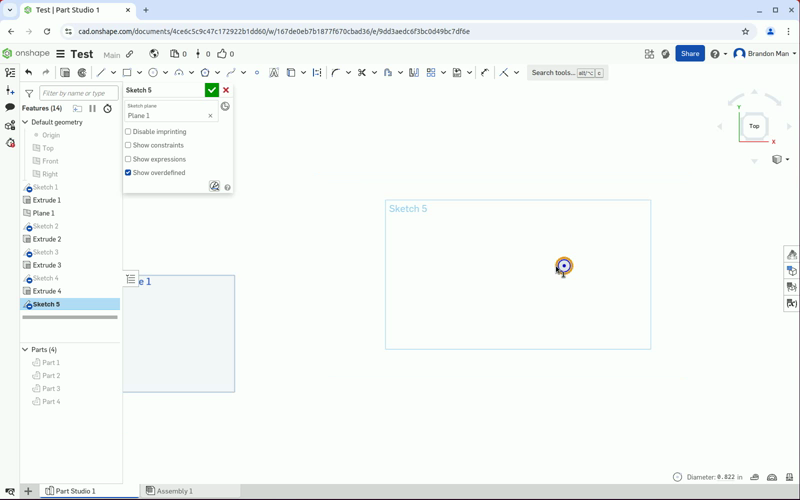
scroll(-6)
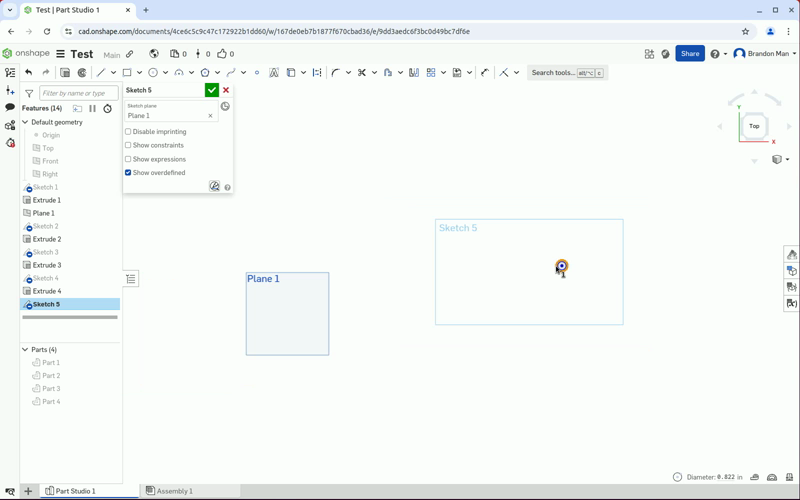
scroll(-6)
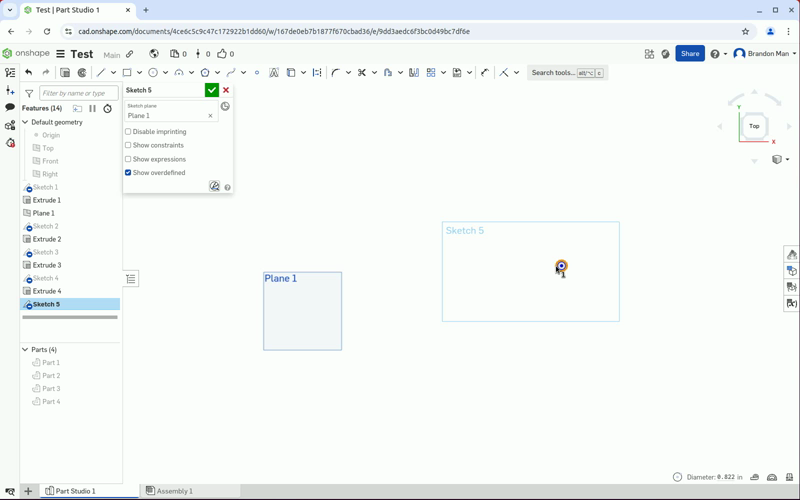
scroll(-6)
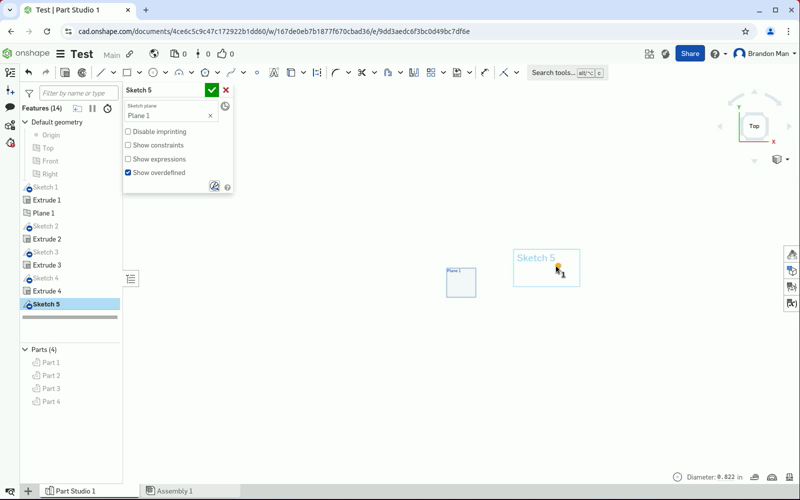
mouse_move(73, 352)
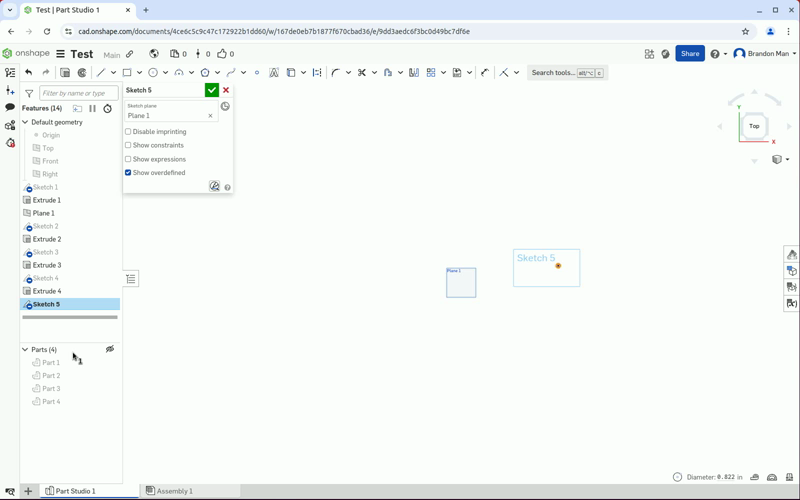
key(shift+y)
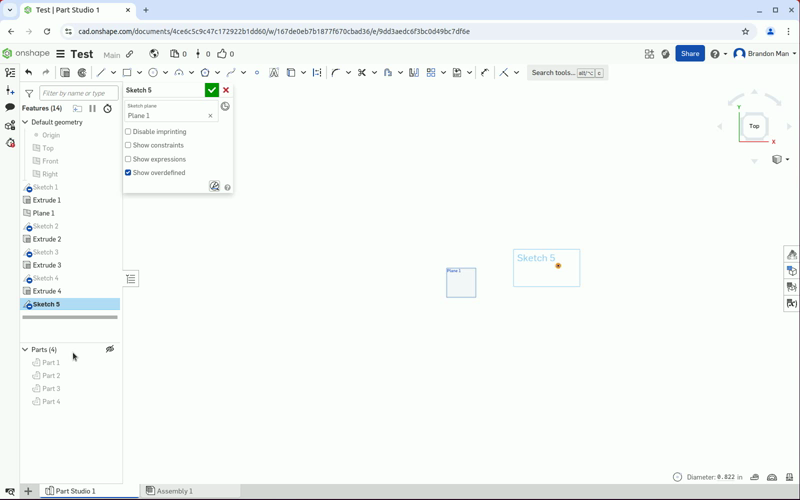
key(shift+e)
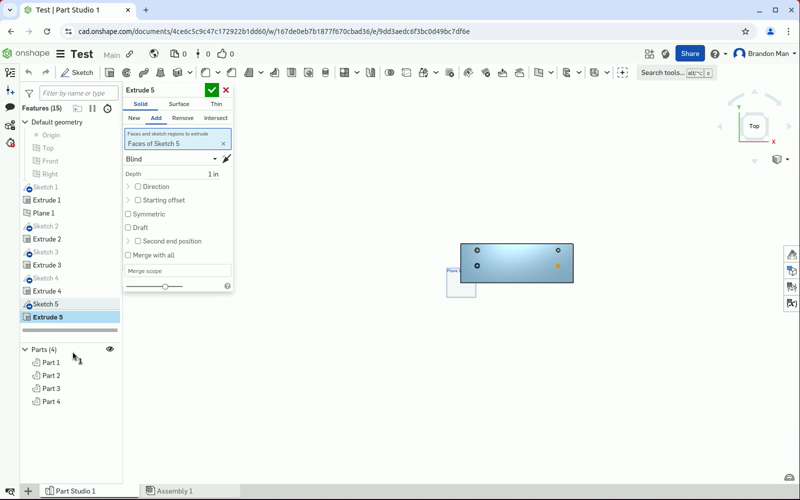
mouse_move(143, 106)
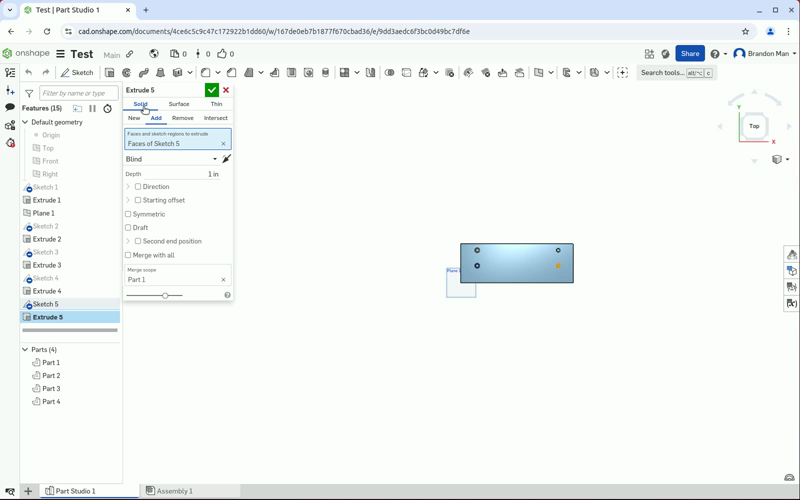
click(143, 106)
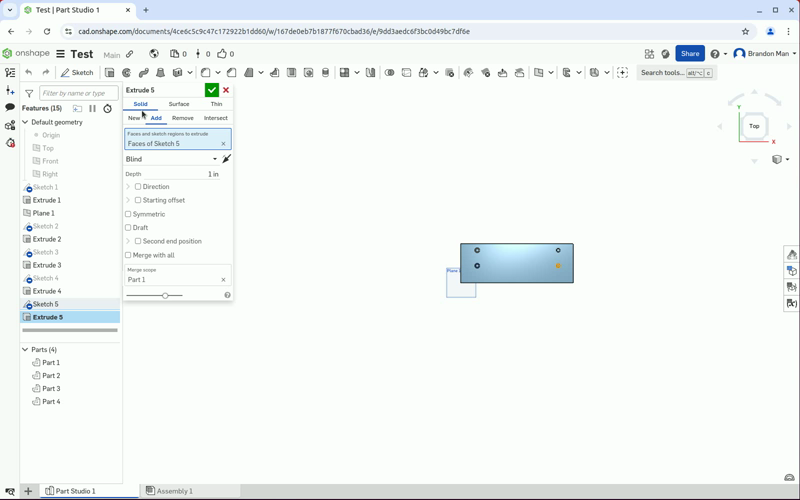
mouse_move(137, 120)
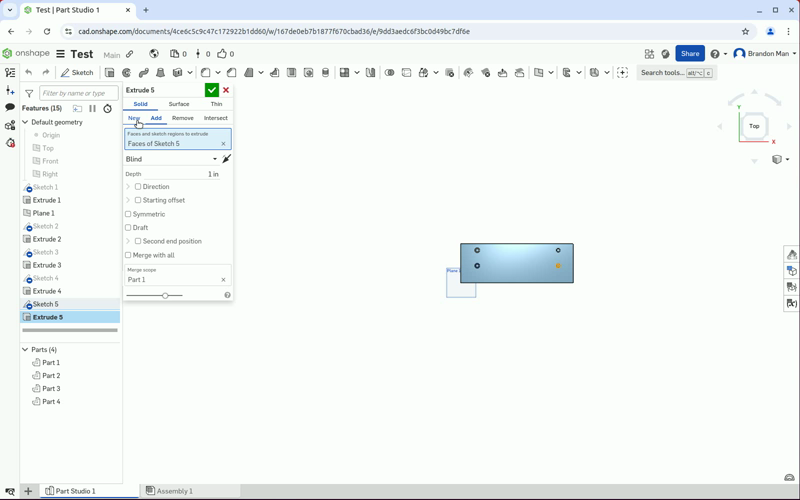
click(137, 120)
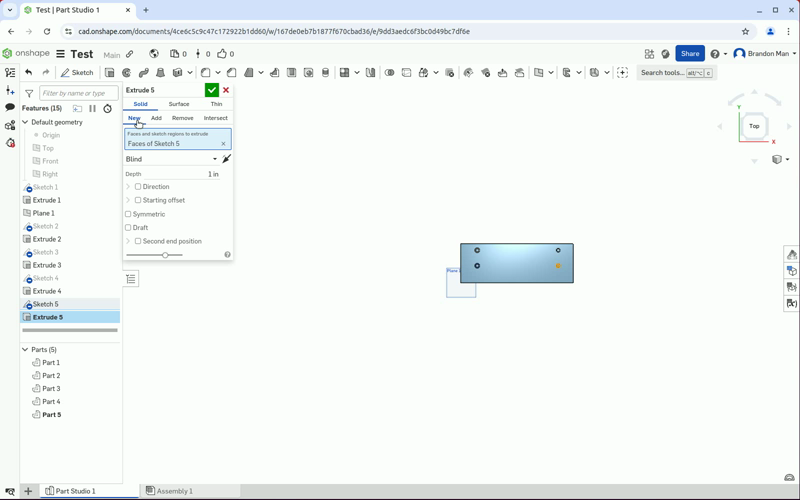
key(tab, 4)
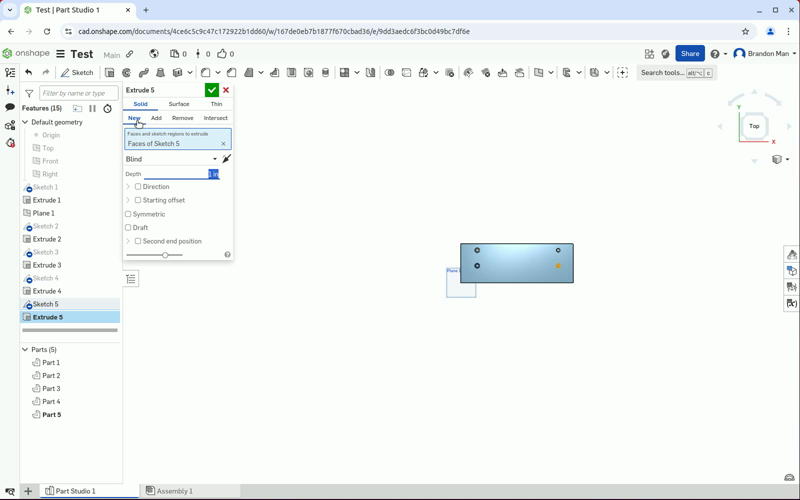
text(1.444)
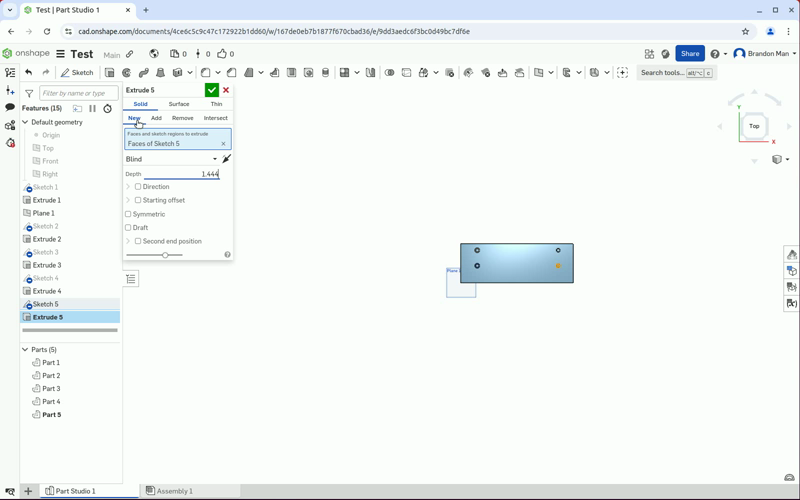
key(enter)
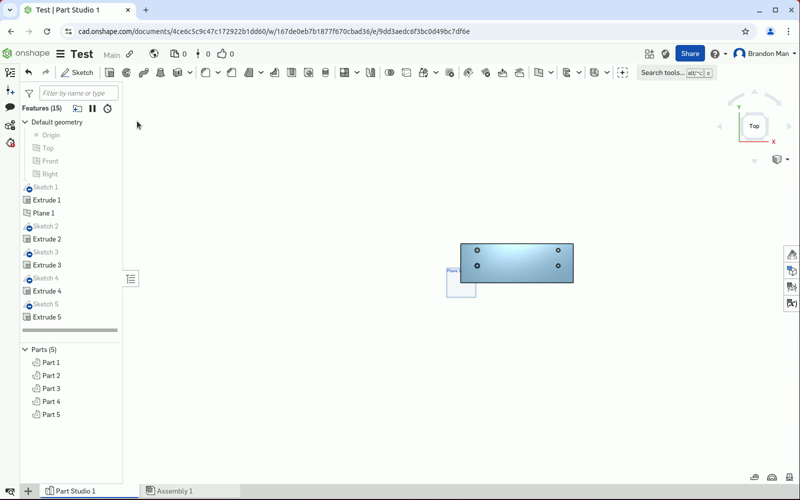
key(shift+h)
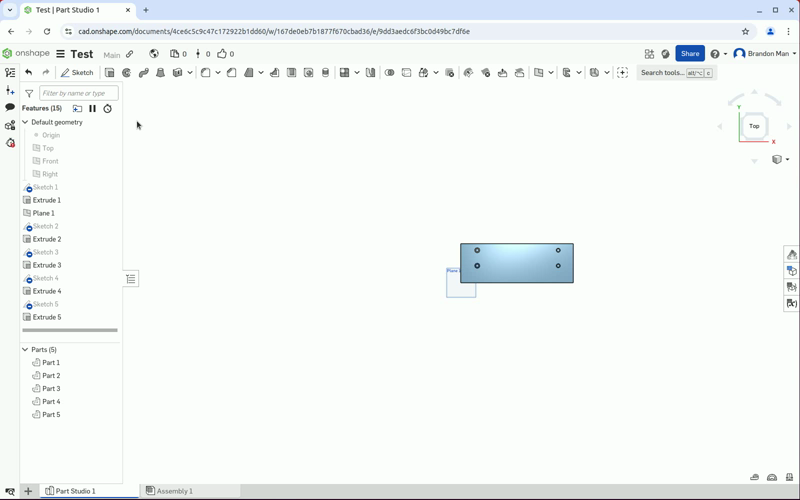
key(shift+h)
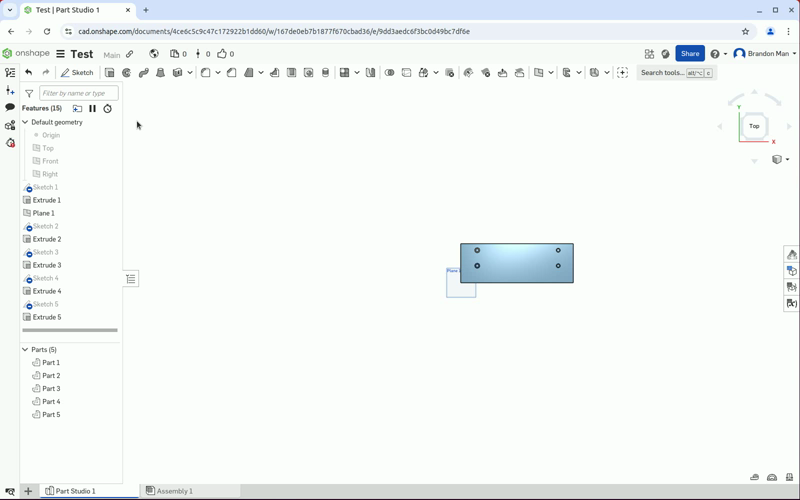
mouse_move(73, 189)
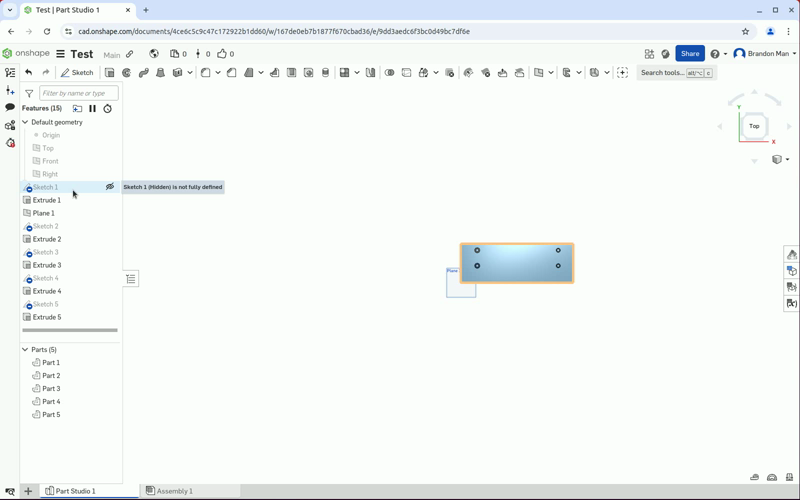
click(73, 189)
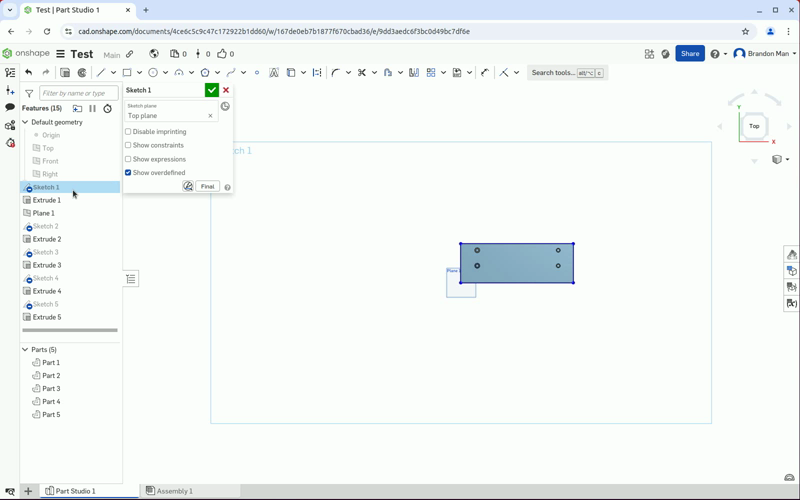
mouse_move(229, 92)
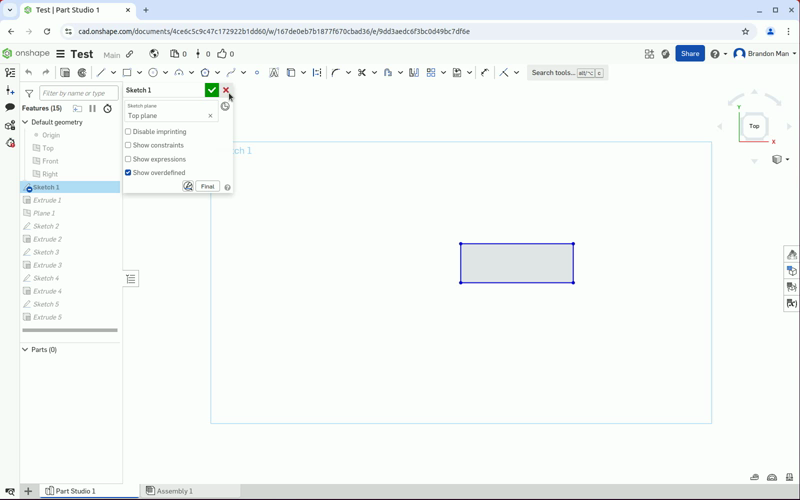
click(229, 92)
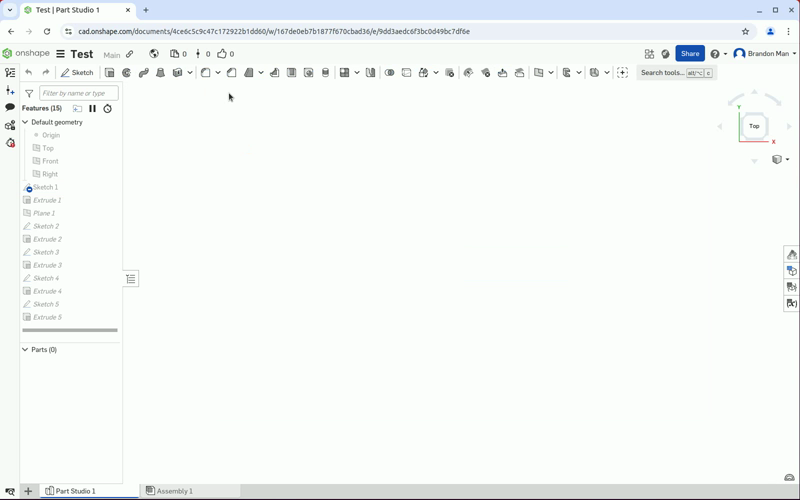
key(shift+s)
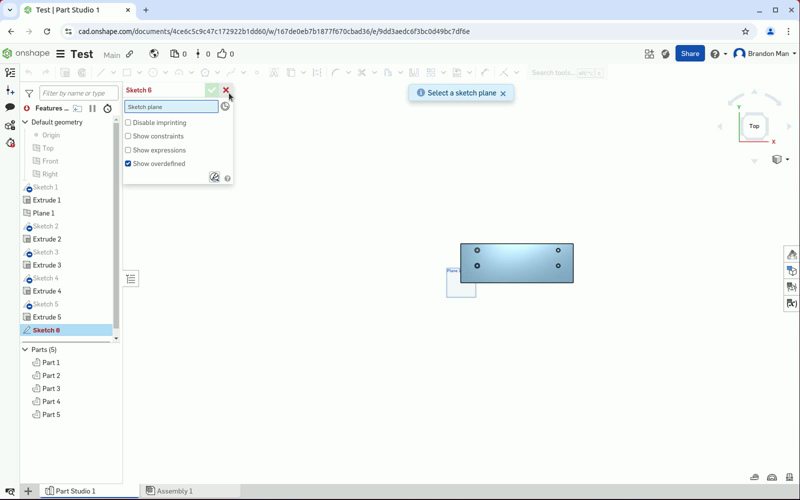
mouse_move(69, 215)
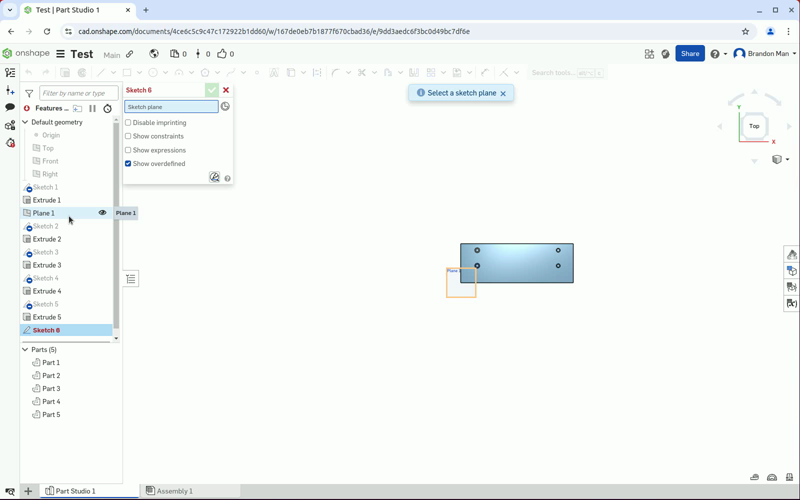
click(69, 215)
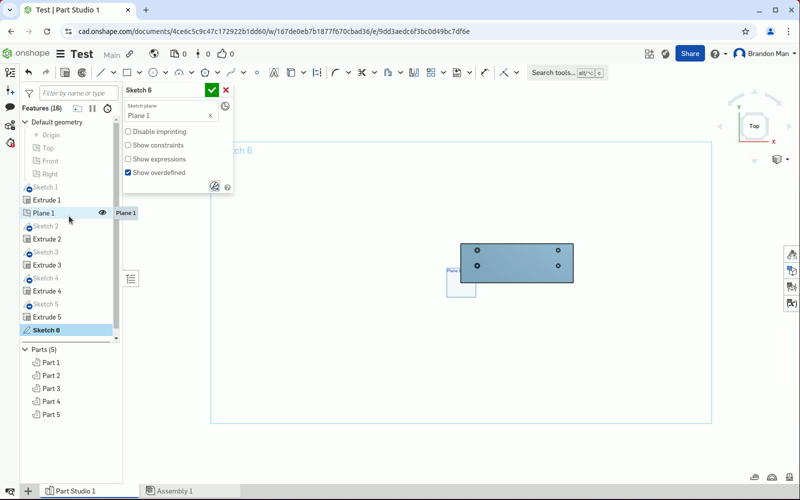
mouse_move(73, 352)
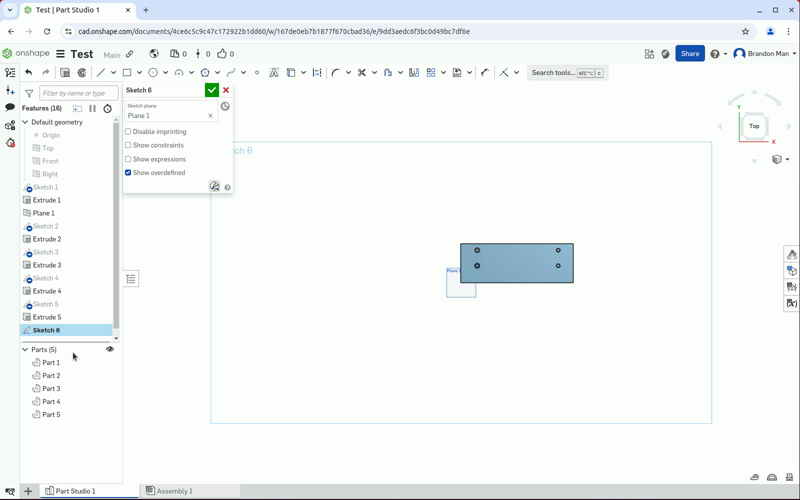
key(y)
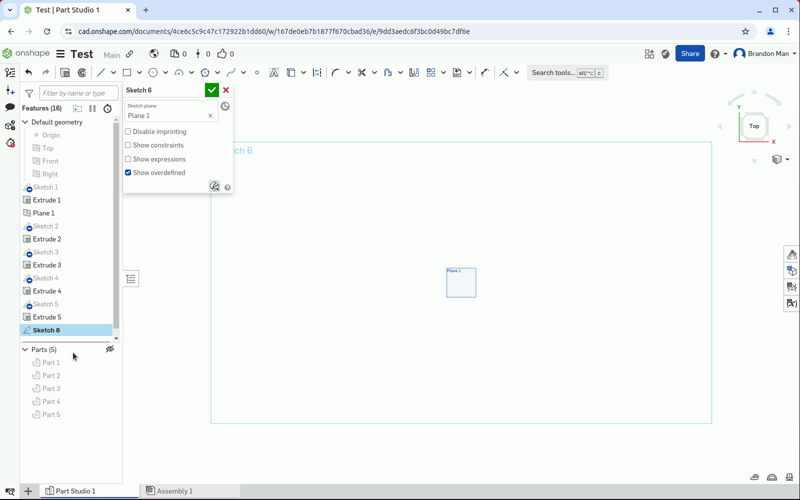
key(c)
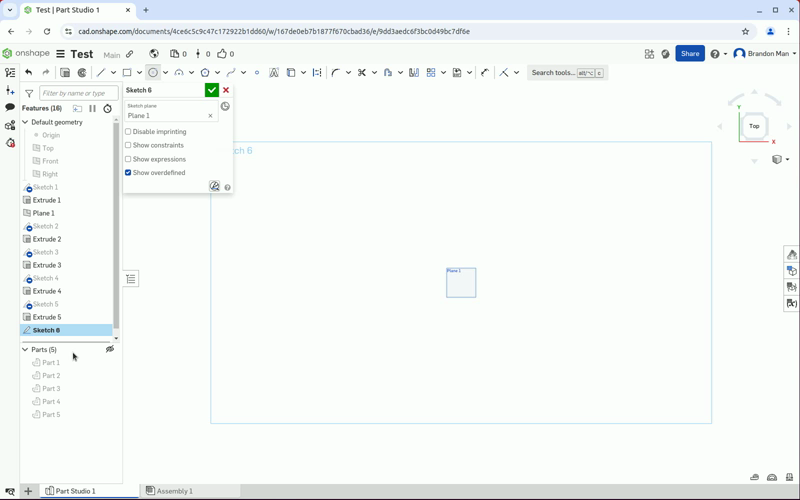
key_down(shift)
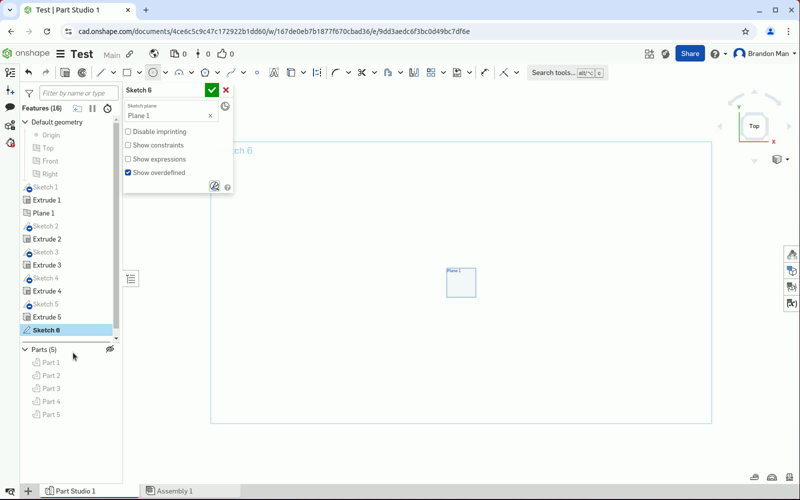
mouse_move(476, 250)
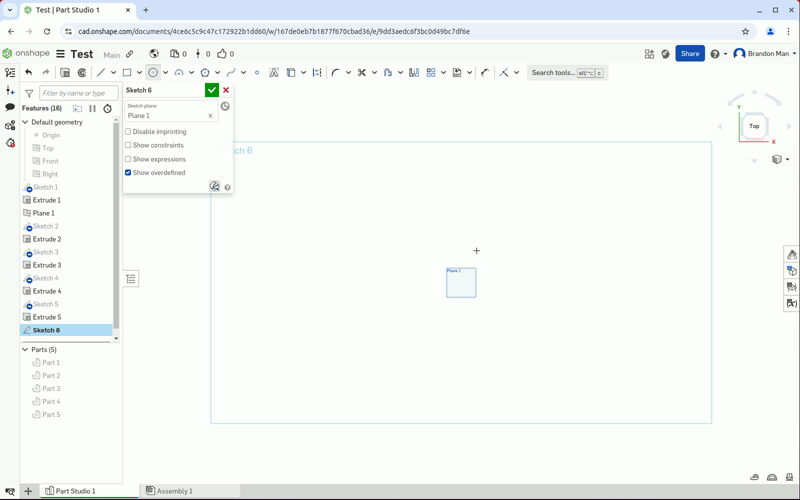
click(476, 250)
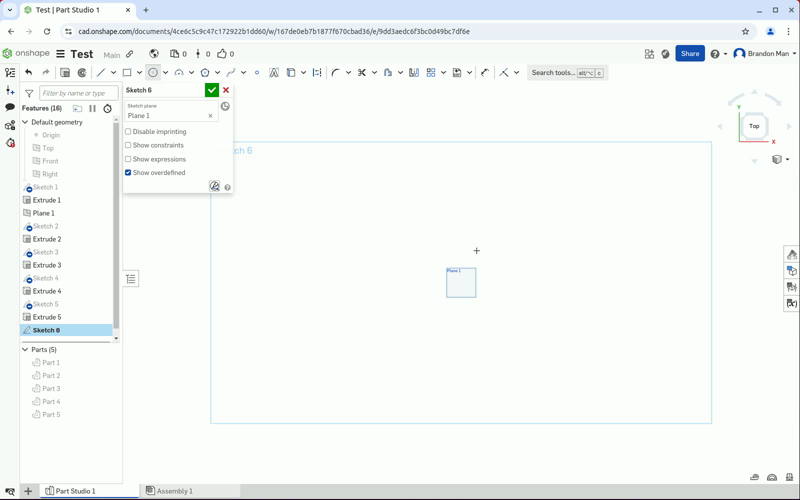
key_up(shift)
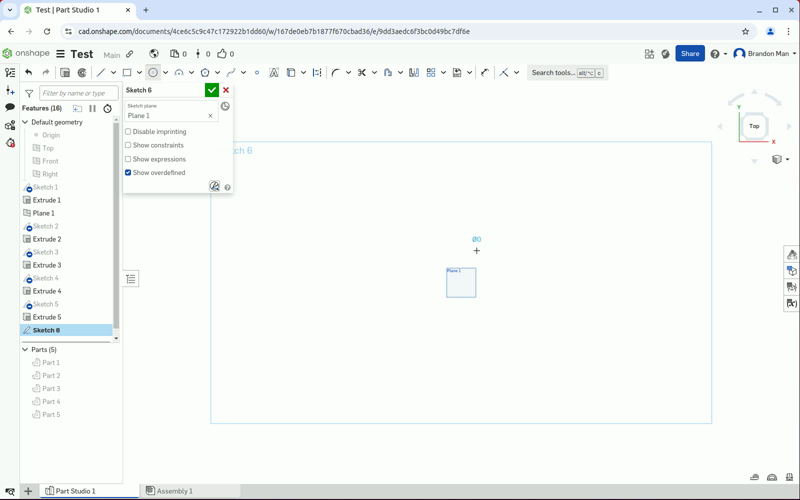
mouse_move(478, 250)
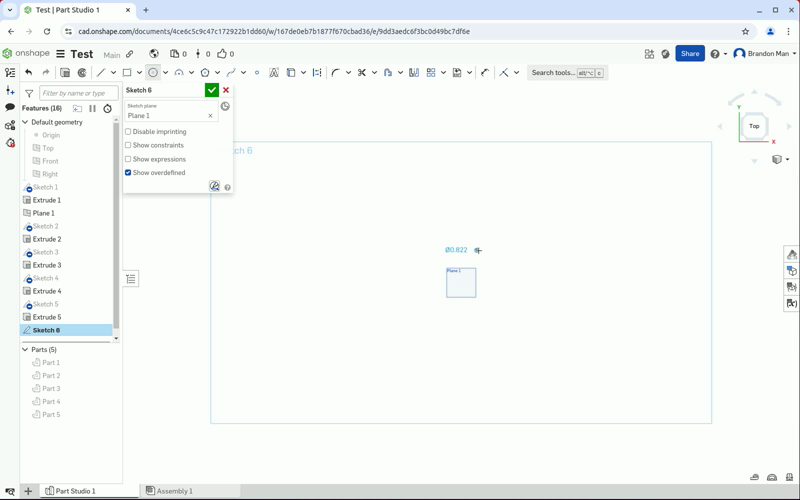
scroll(6)
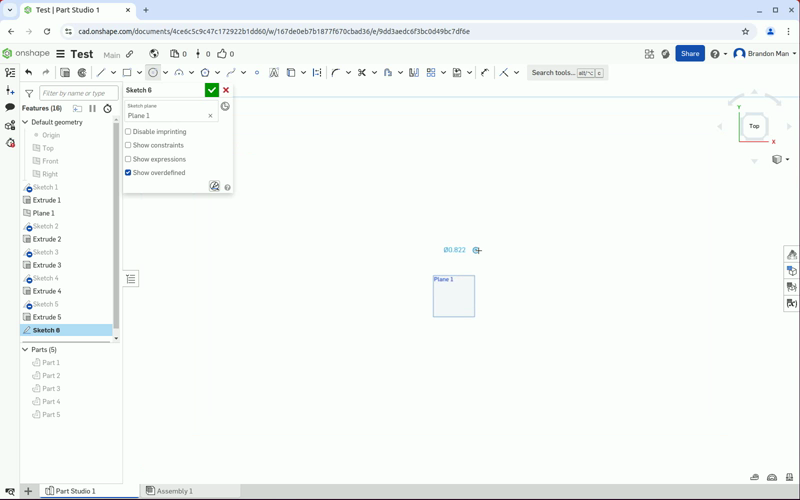
scroll(6)
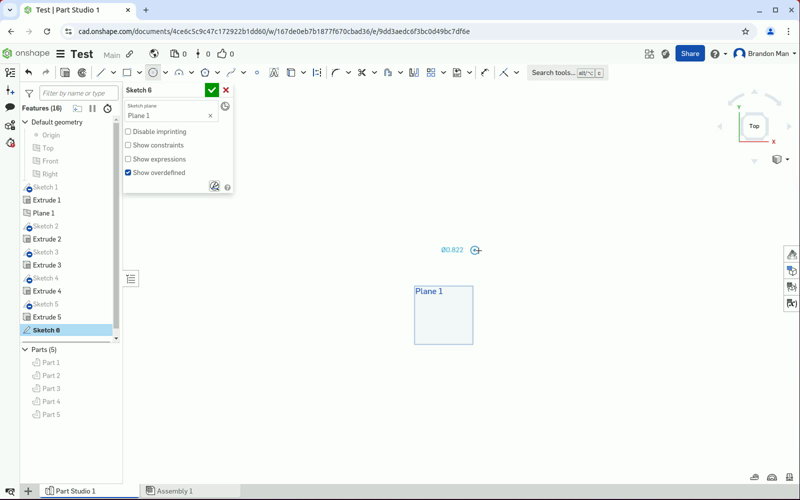
scroll(6)
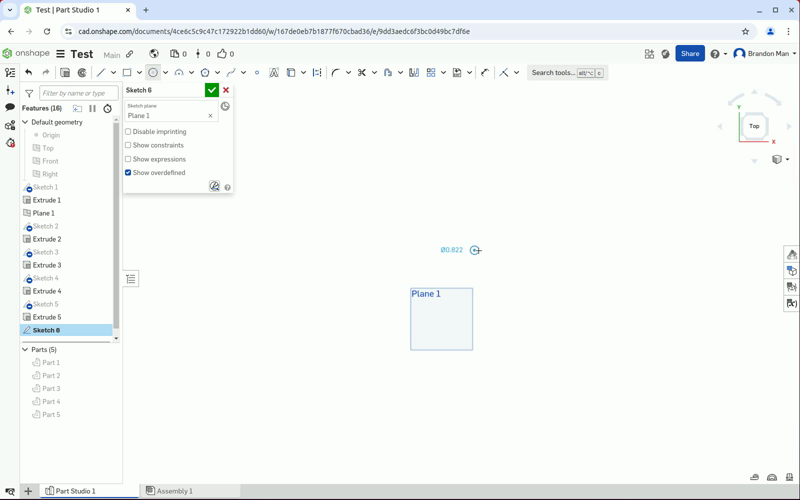
scroll(6)
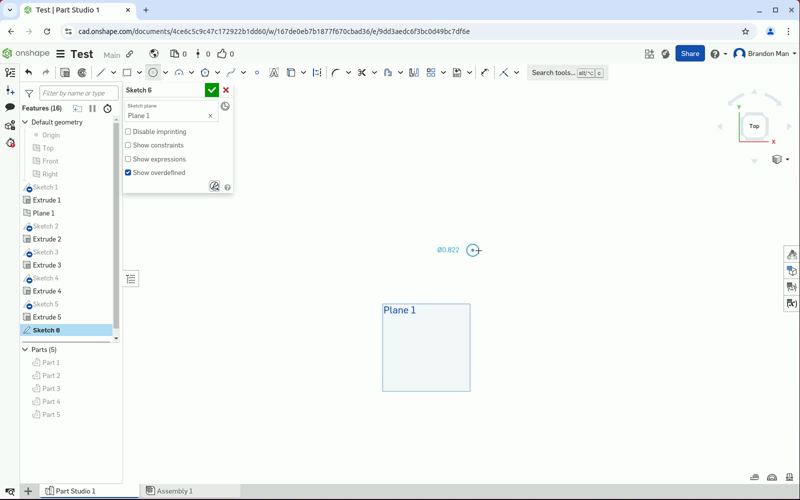
scroll(6)
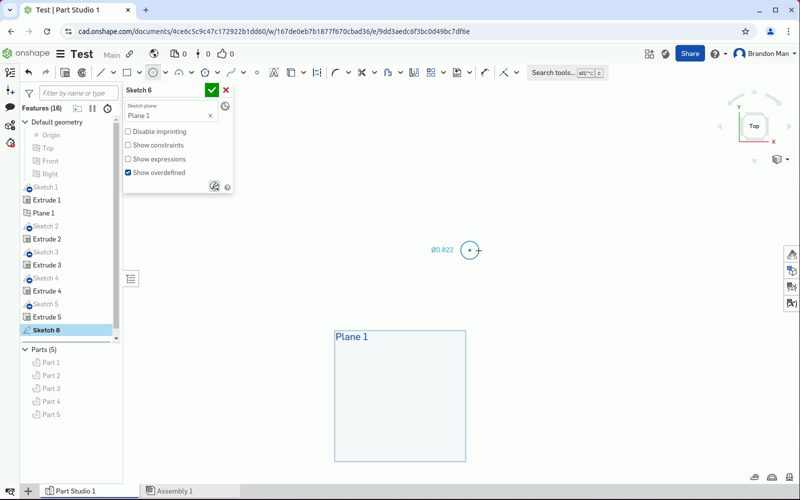
scroll(6)
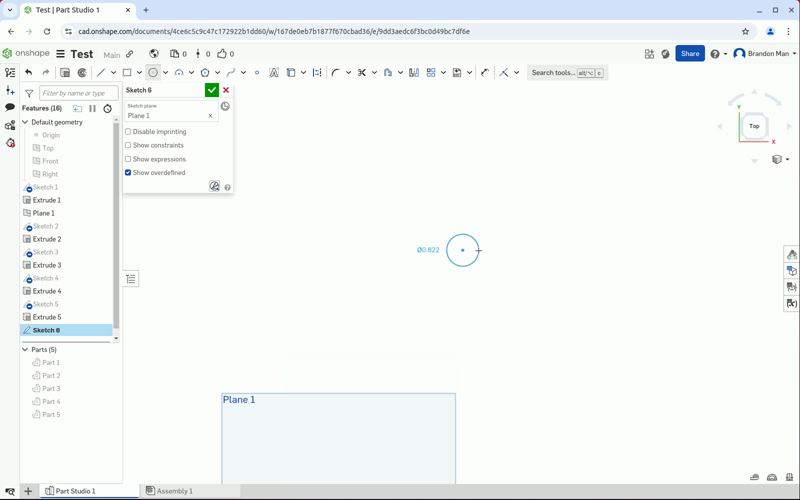
scroll(6)
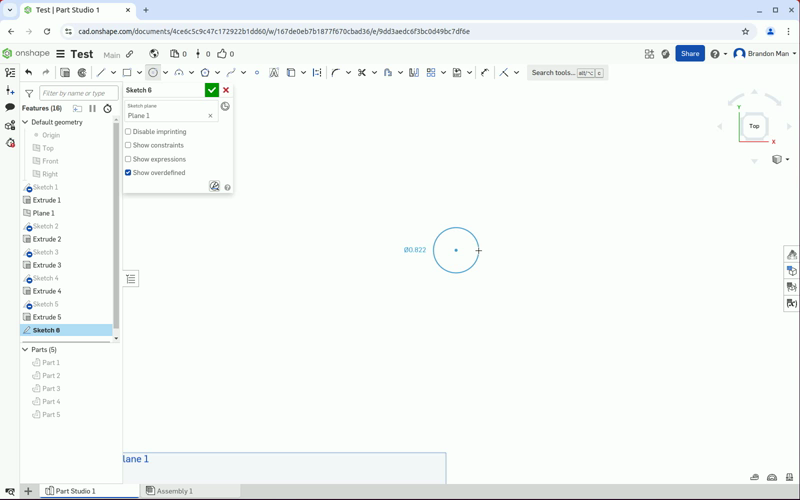
click(478, 250)
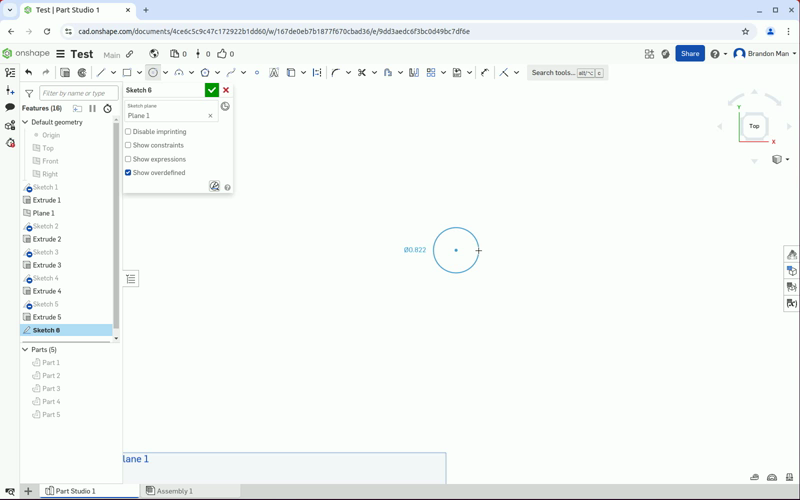
scroll(-6)
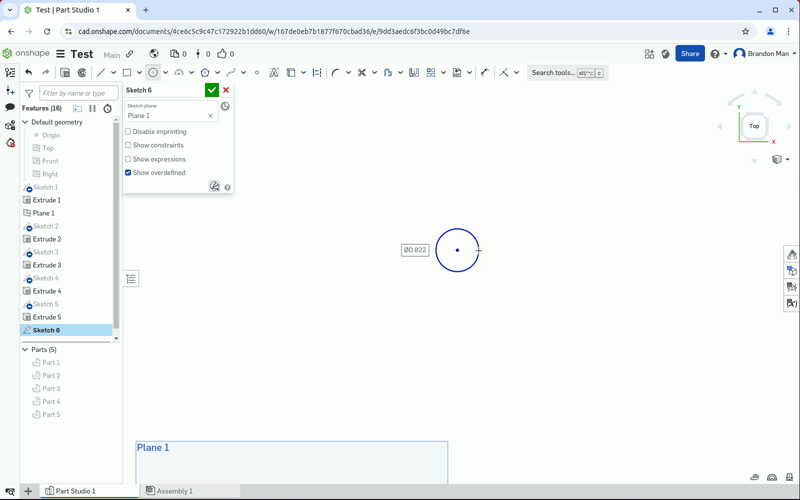
scroll(-6)
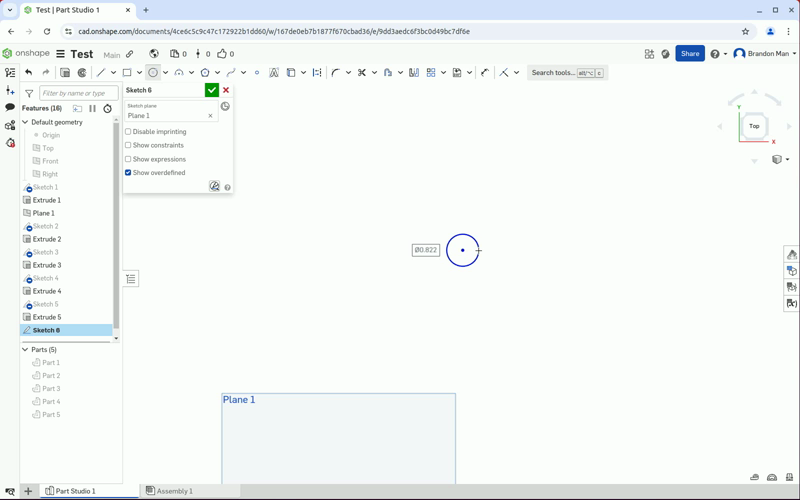
scroll(-6)
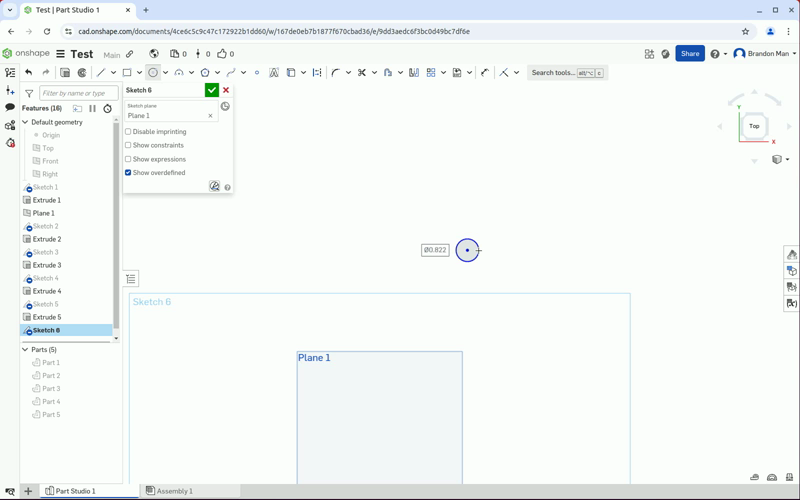
scroll(-6)
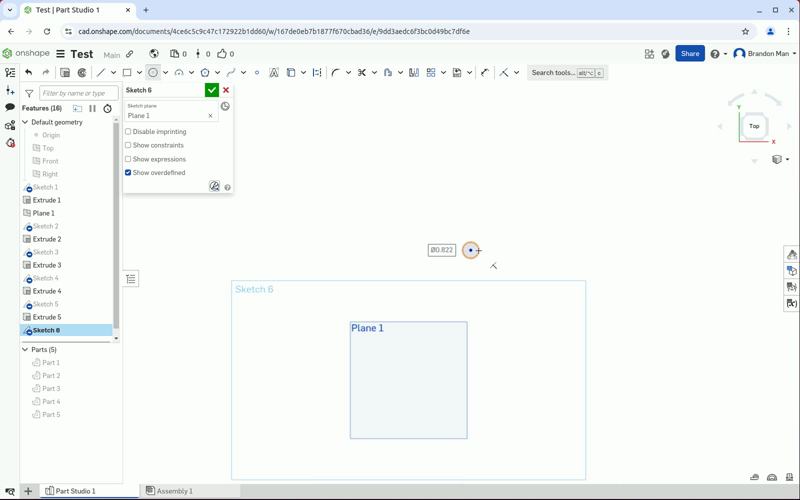
scroll(-6)
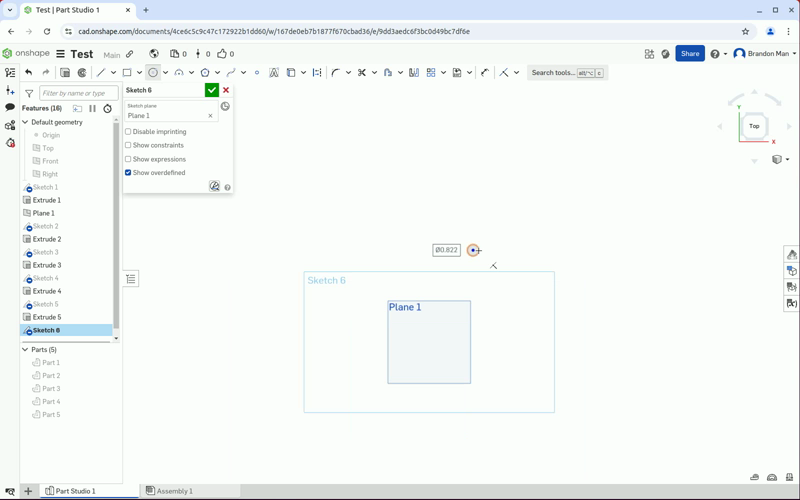
scroll(-6)
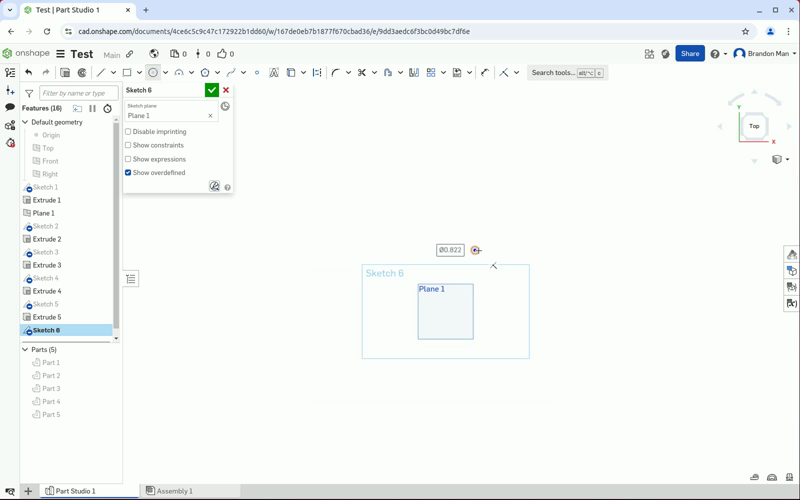
scroll(-6)
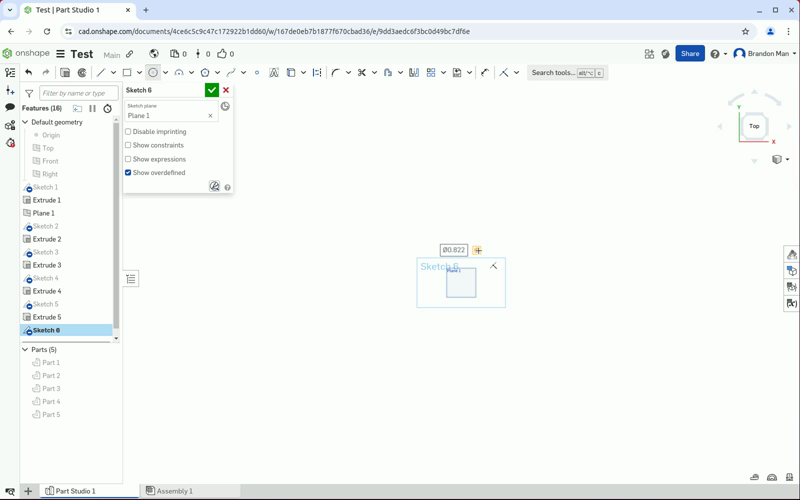
key(esc)
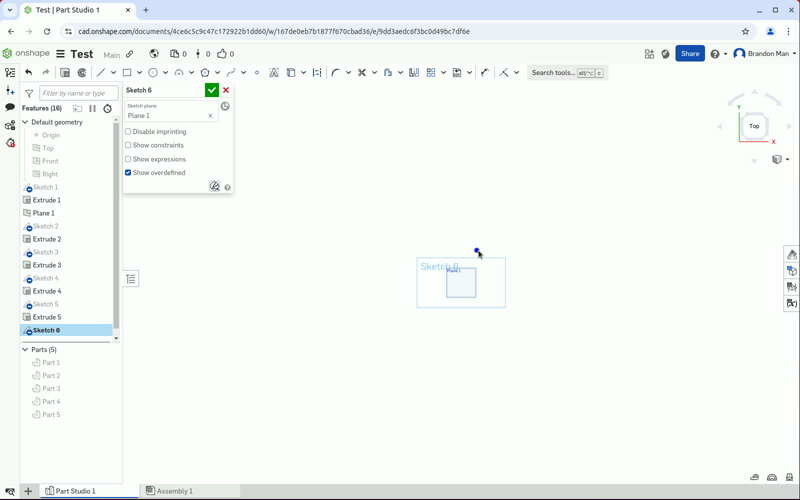
mouse_move(476, 251)
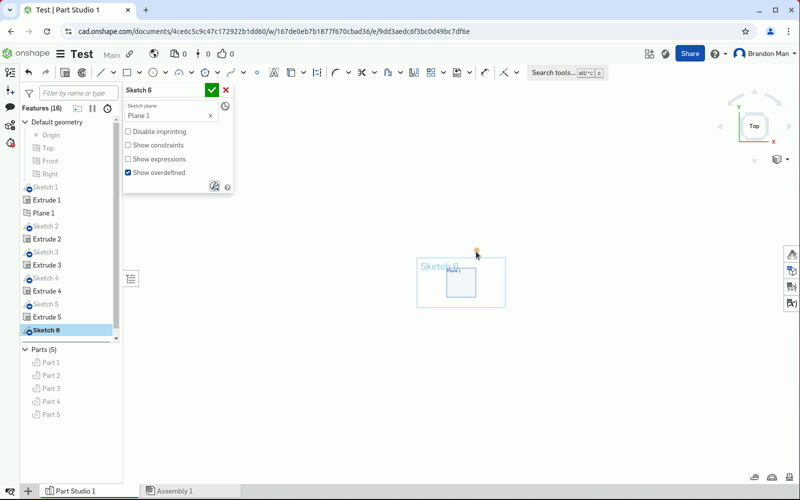
scroll(6)
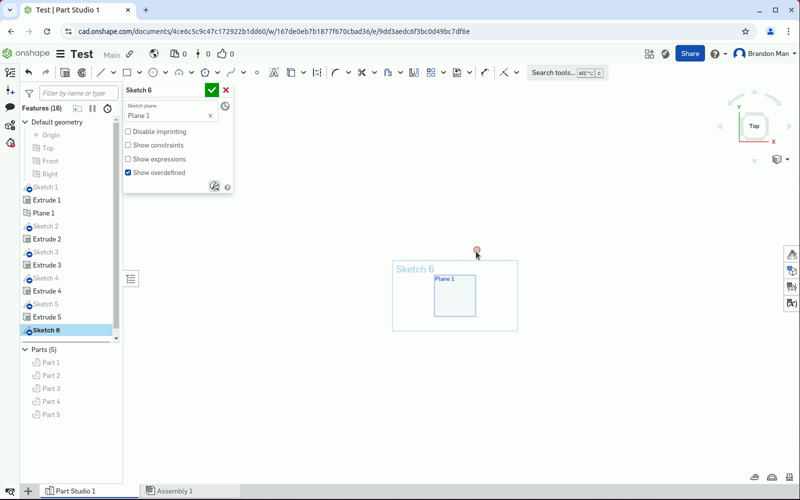
scroll(6)
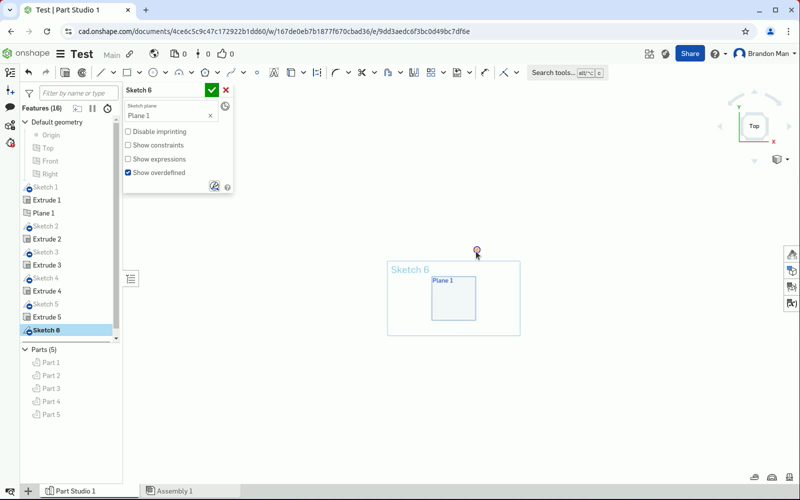
scroll(6)
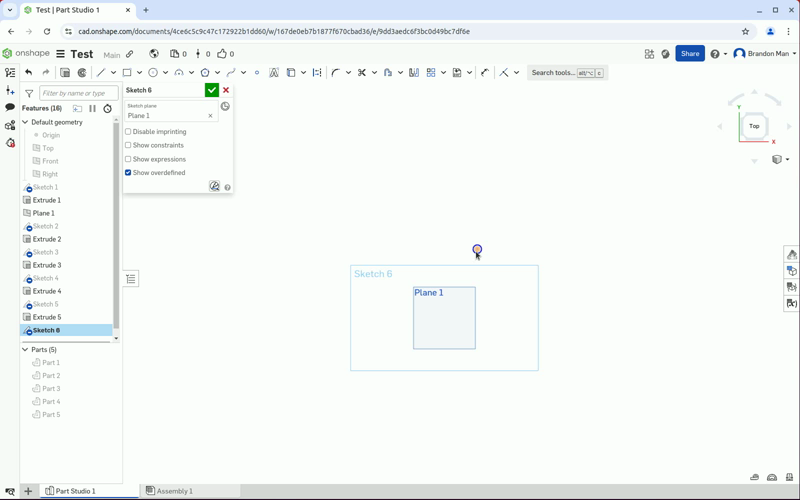
scroll(6)
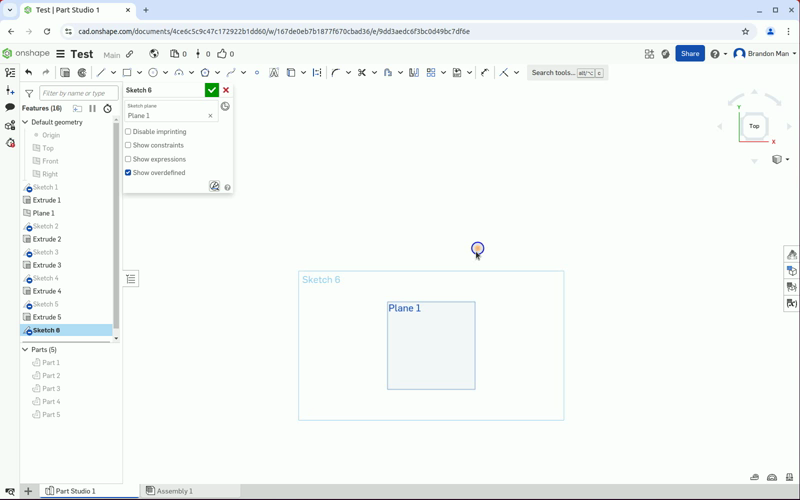
scroll(6)
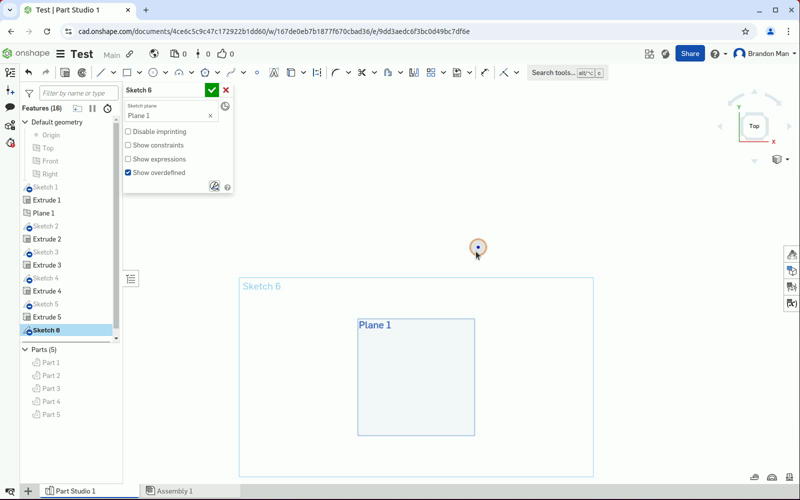
scroll(6)
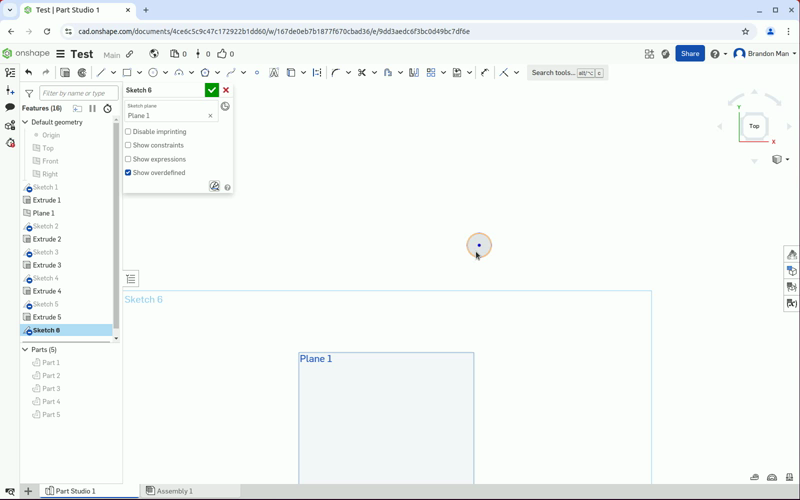
scroll(6)
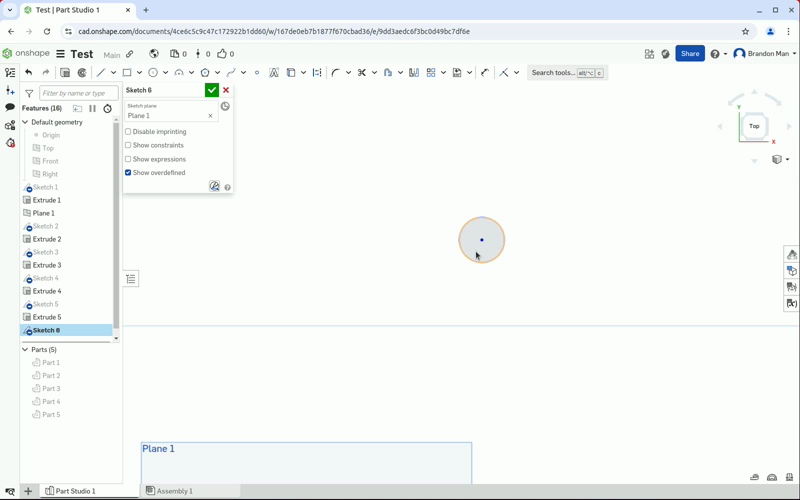
click(476, 251)
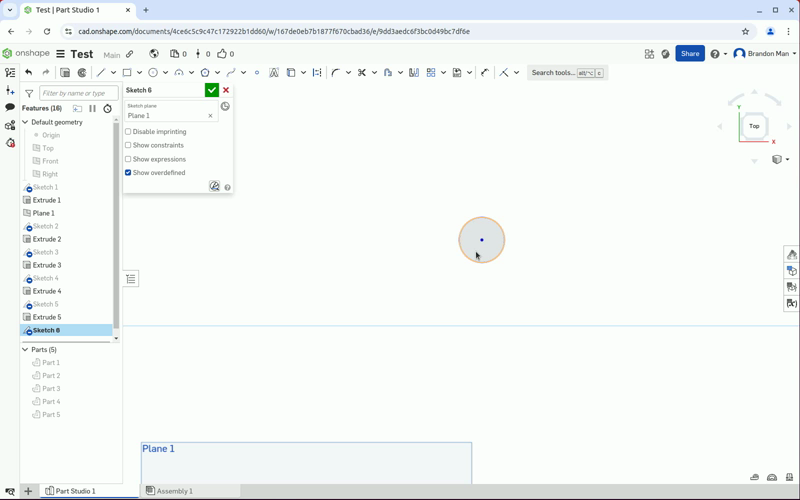
scroll(-6)
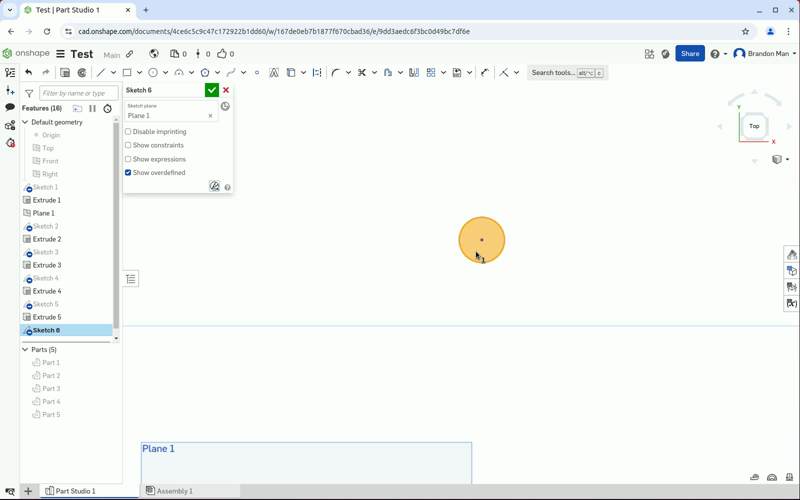
scroll(-6)
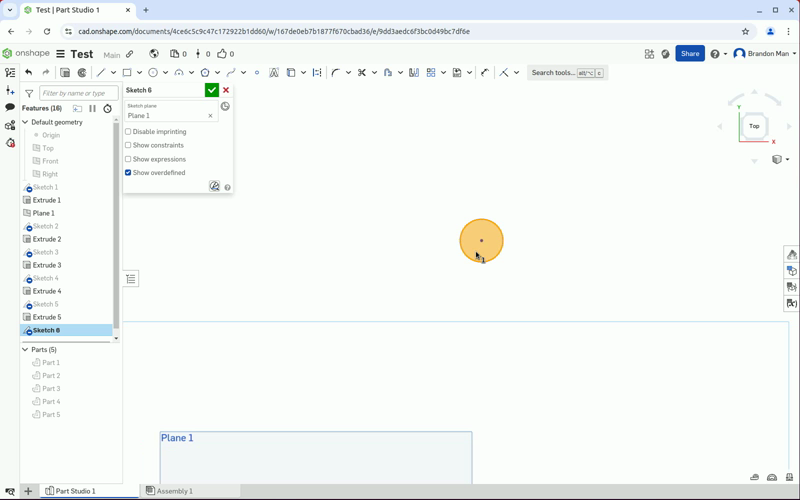
scroll(-6)
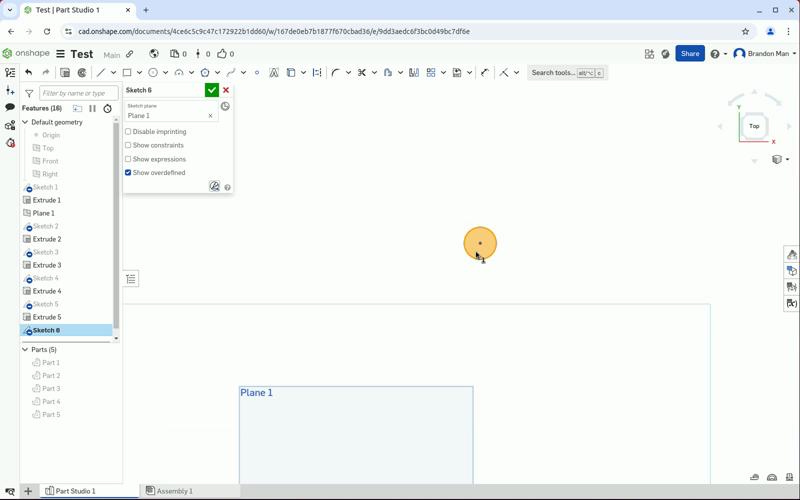
scroll(-6)
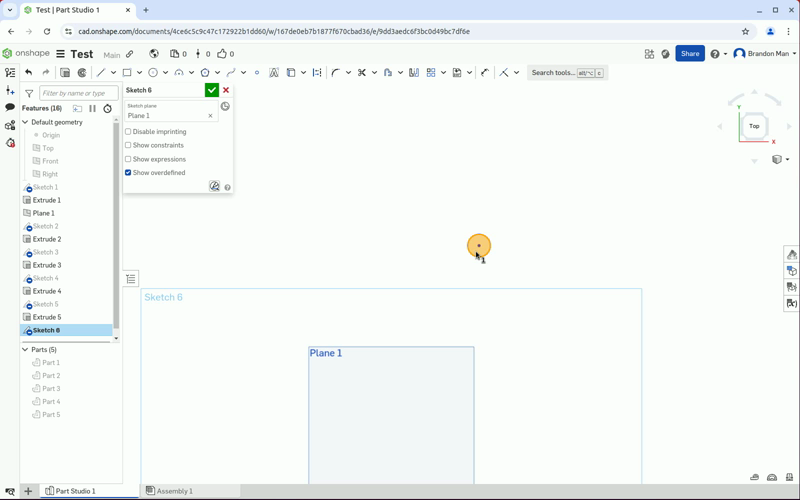
scroll(-6)
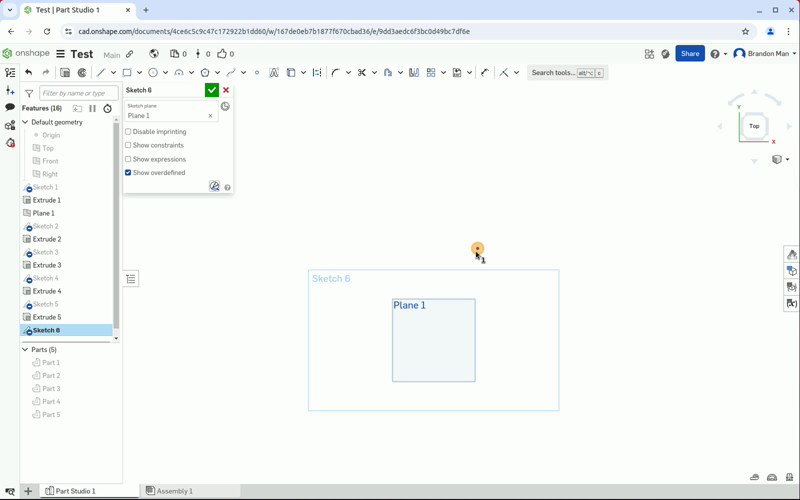
scroll(-6)
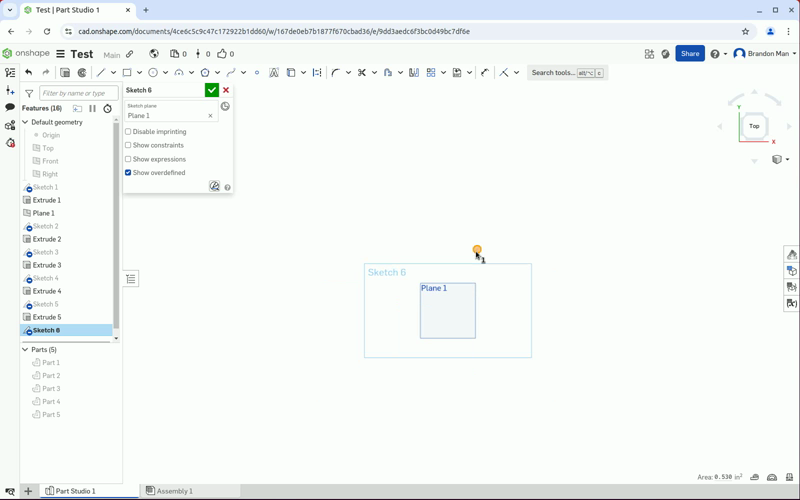
scroll(-6)
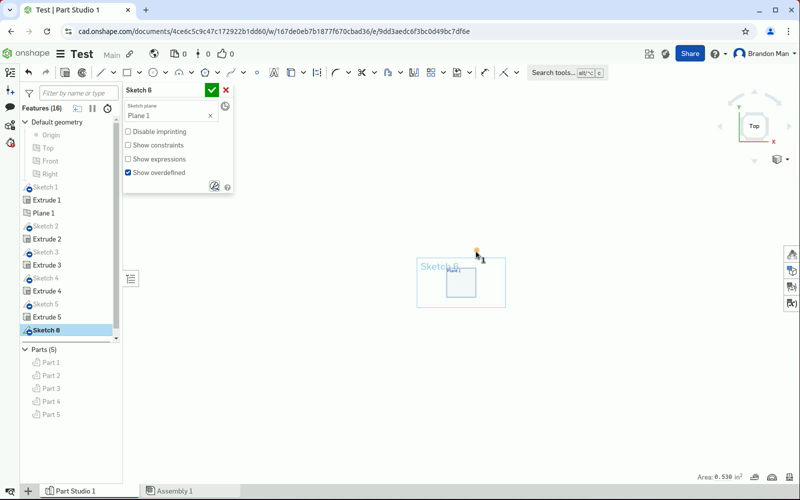
mouse_move(73, 352)
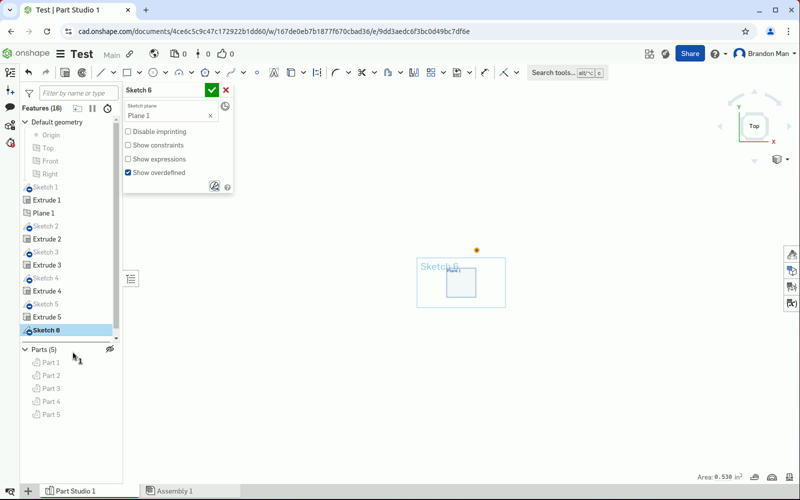
key(shift+y)
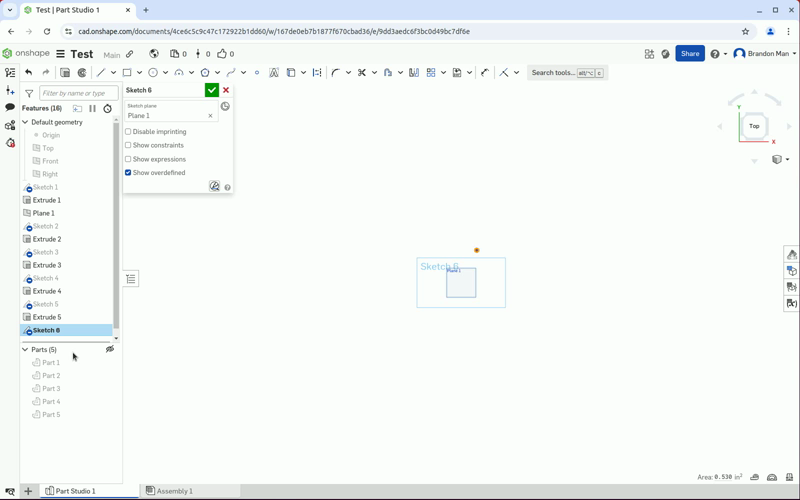
key(shift+e)
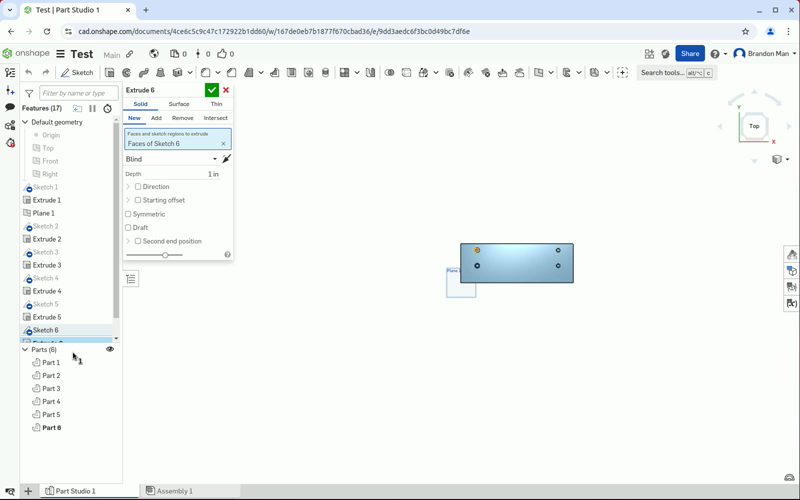
mouse_move(143, 106)
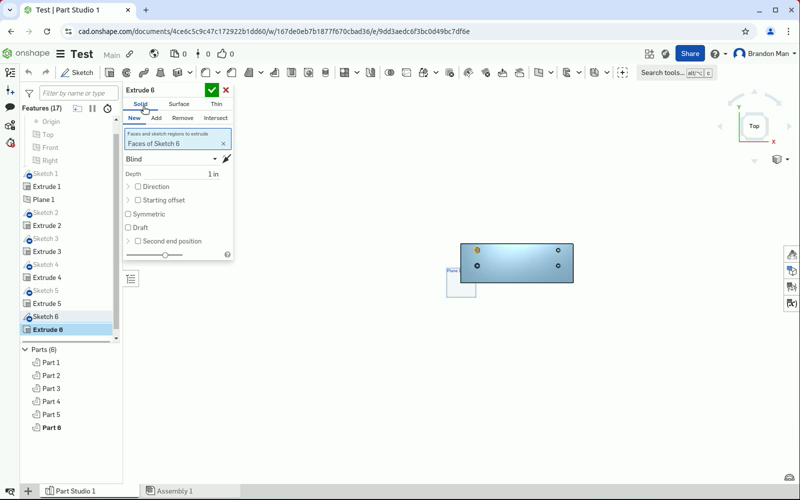
click(143, 106)
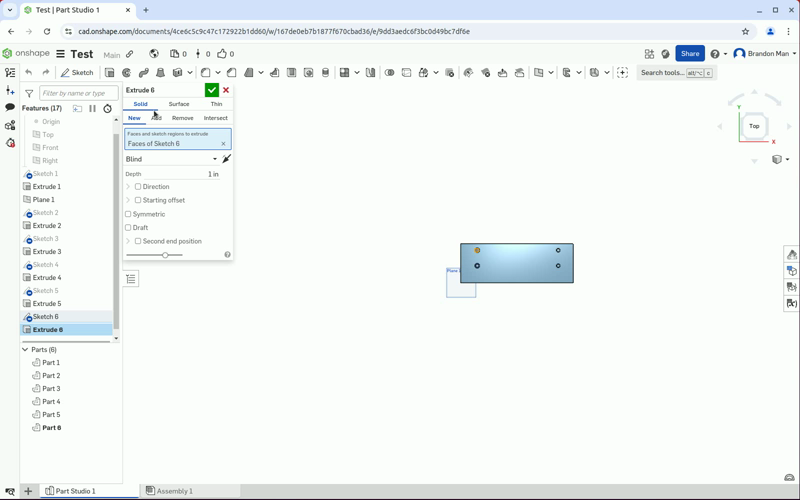
mouse_move(186, 120)
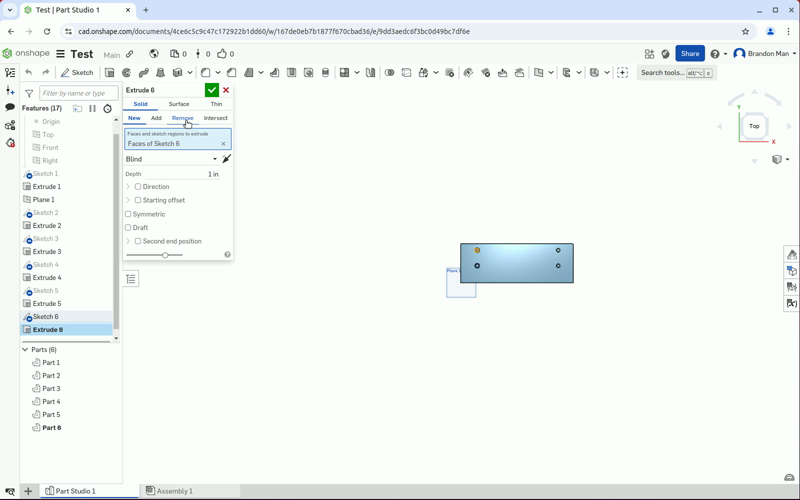
click(186, 120)
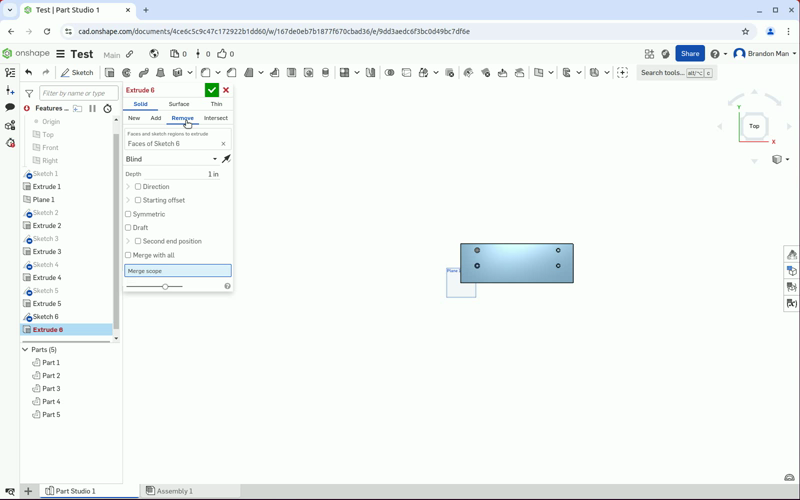
key(tab, 4)
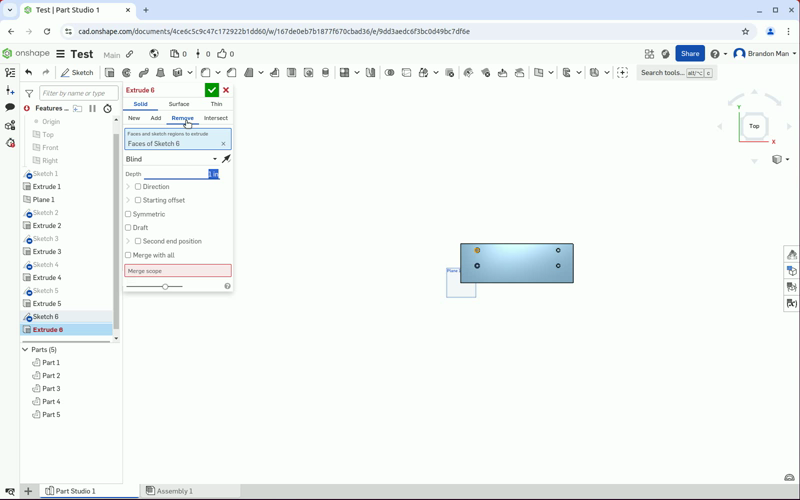
text(4.092)
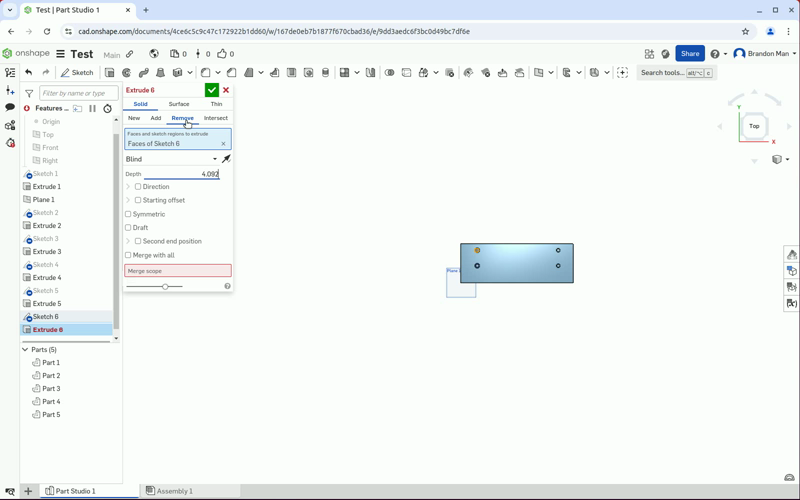
key(tab, 6)
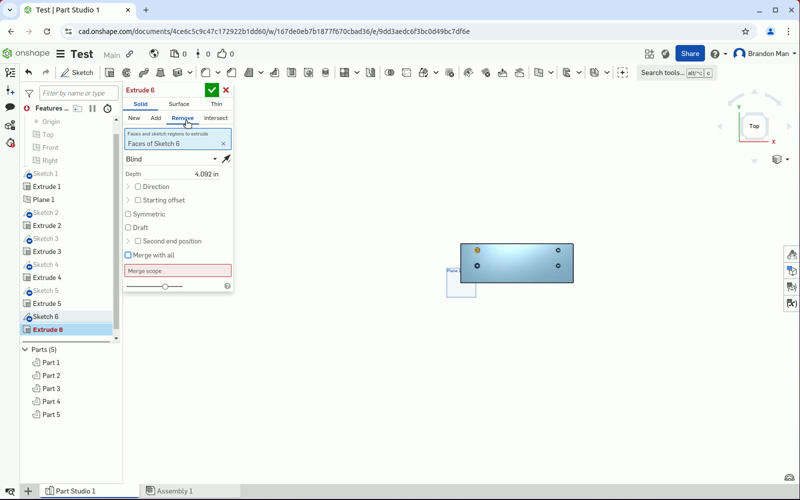
key(space)
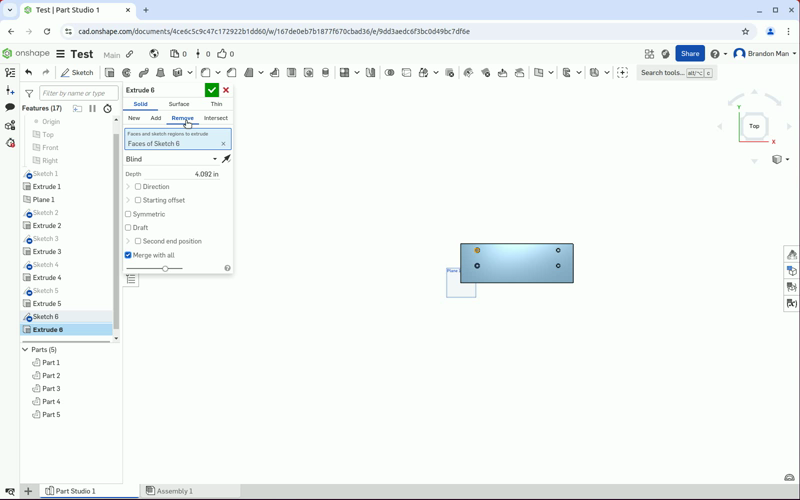
key(enter)
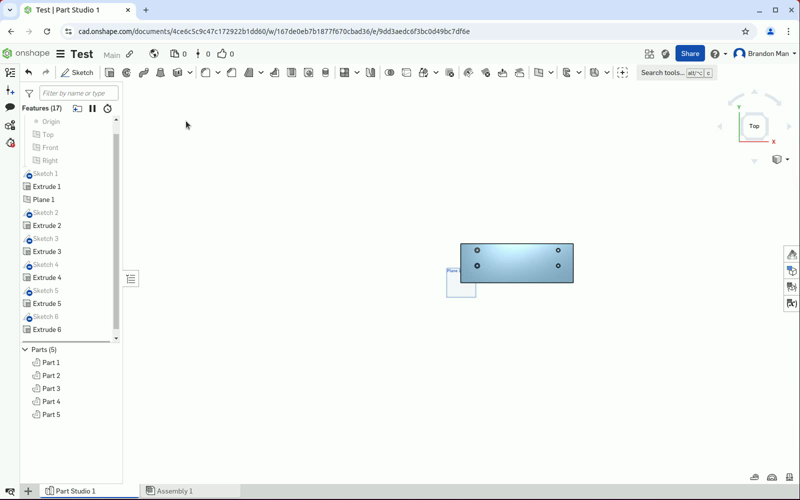
key(shift+h)
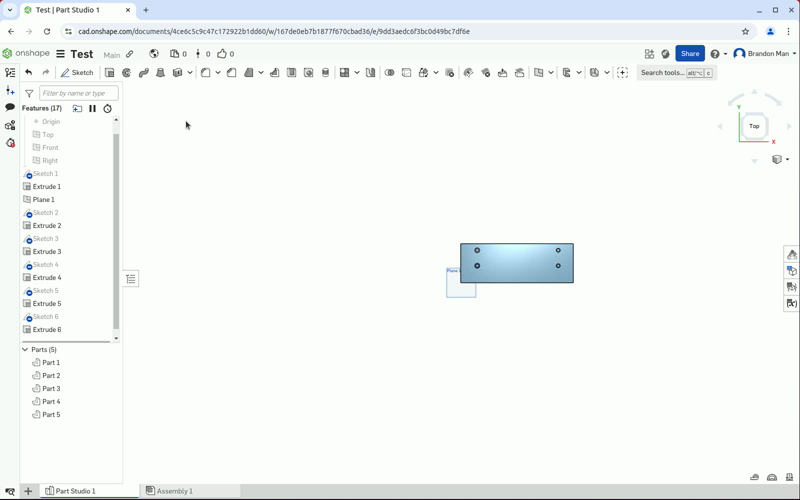
key(shift+h)
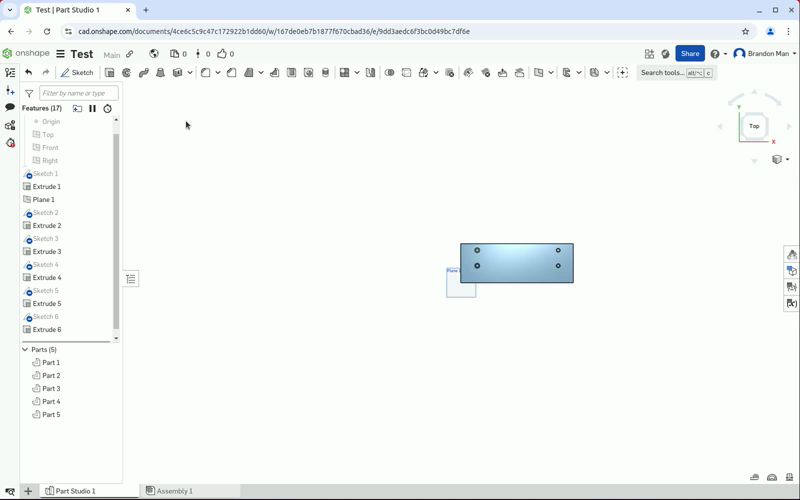
mouse_move(69, 176)
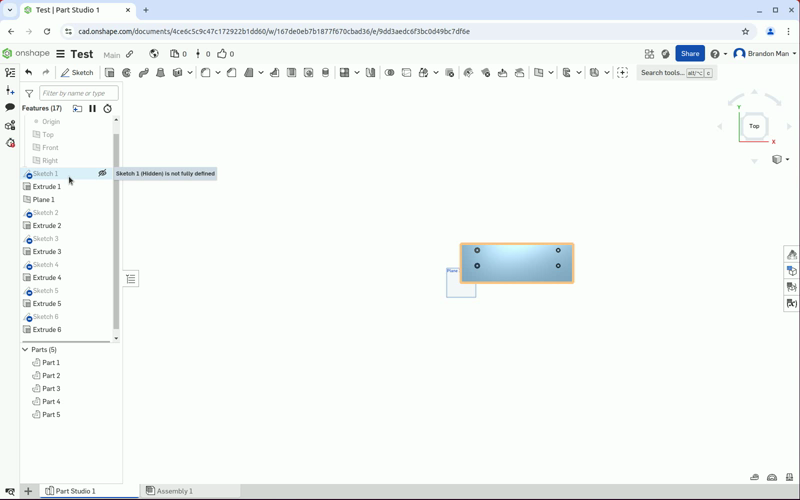
click(69, 176)
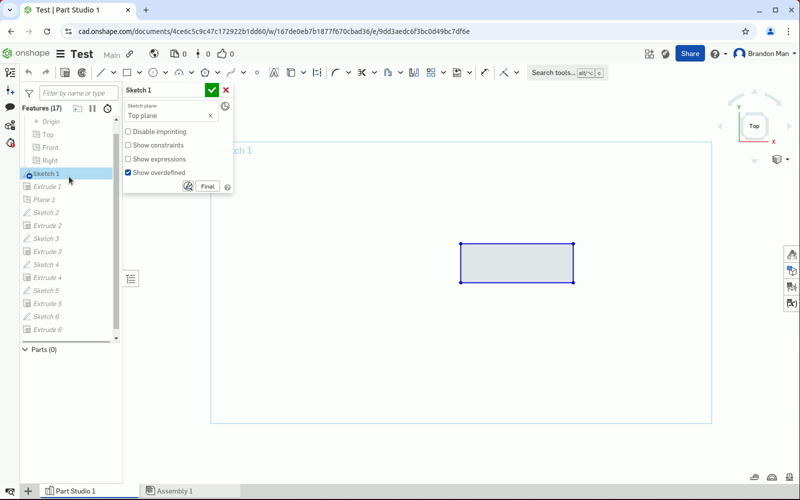
mouse_move(229, 92)
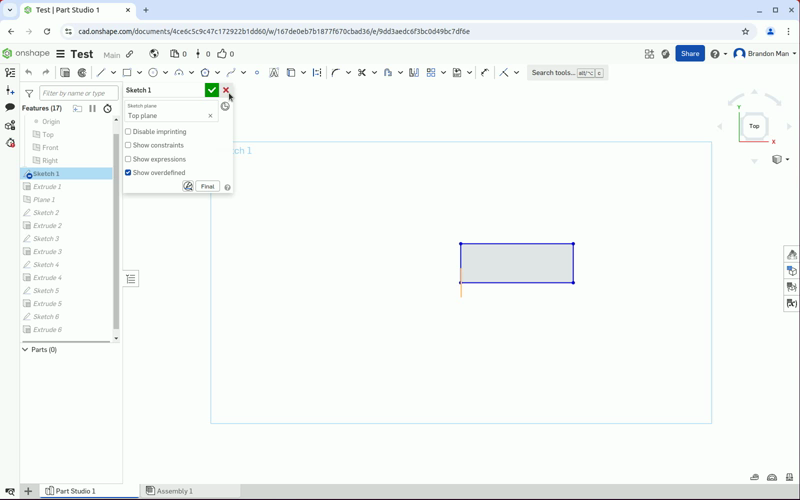
click(229, 92)
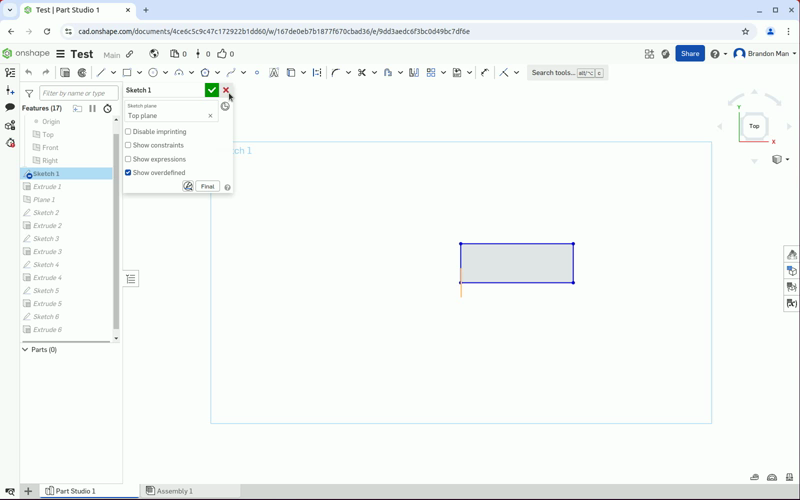
key(shift+s)
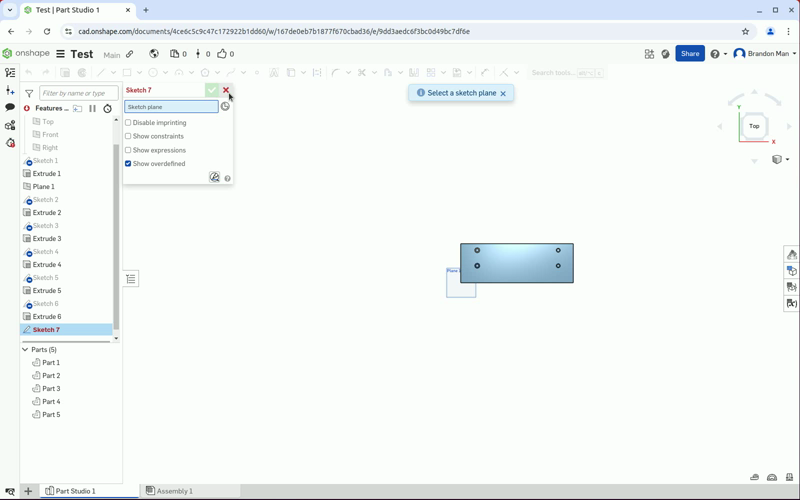
mouse_move(69, 189)
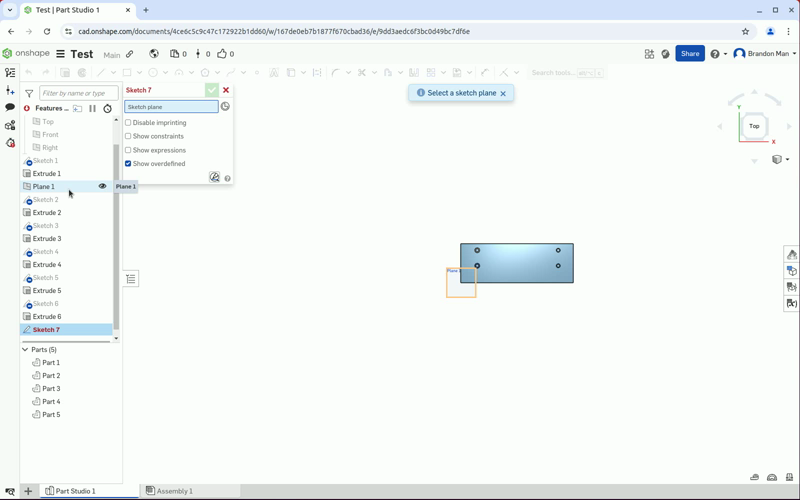
click(69, 189)
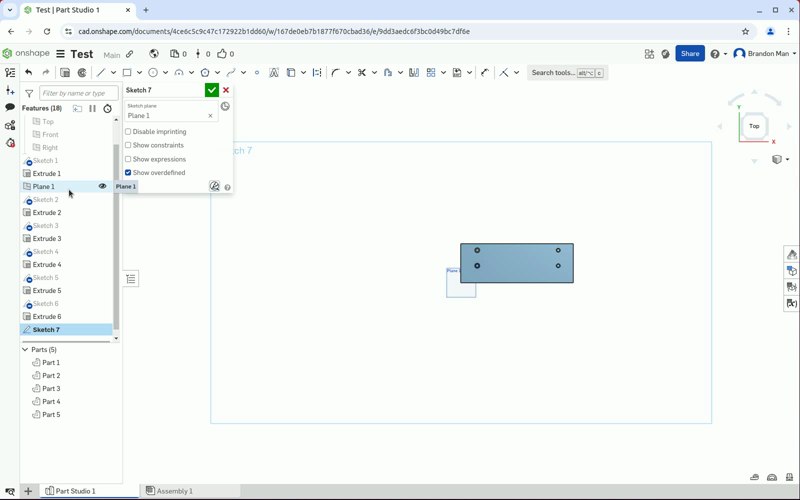
mouse_move(73, 352)
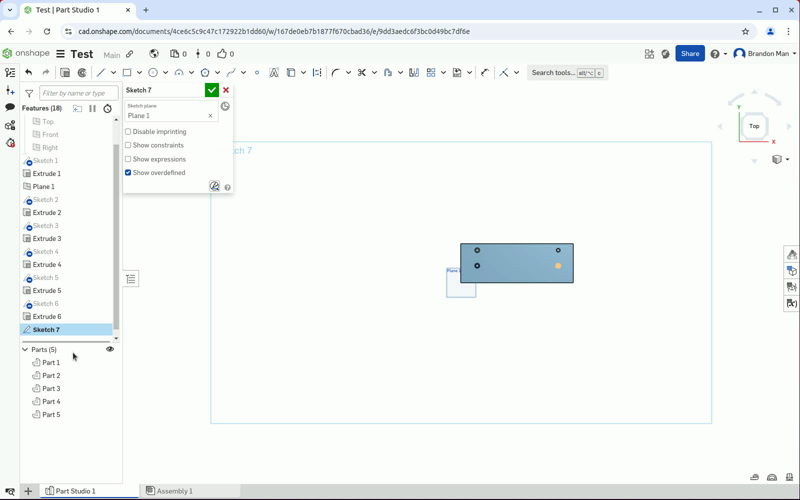
key(y)
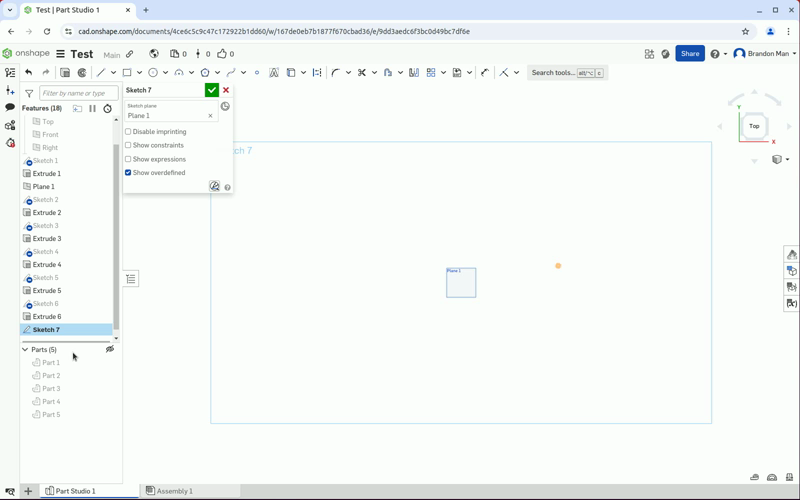
key(c)
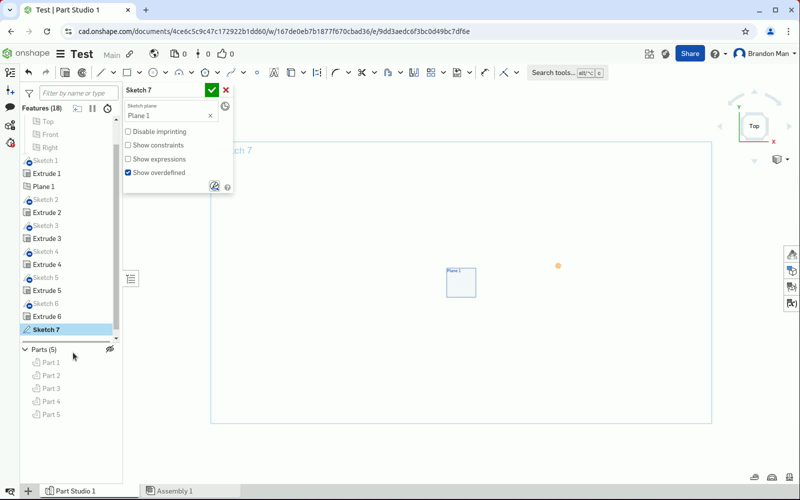
key_down(shift)
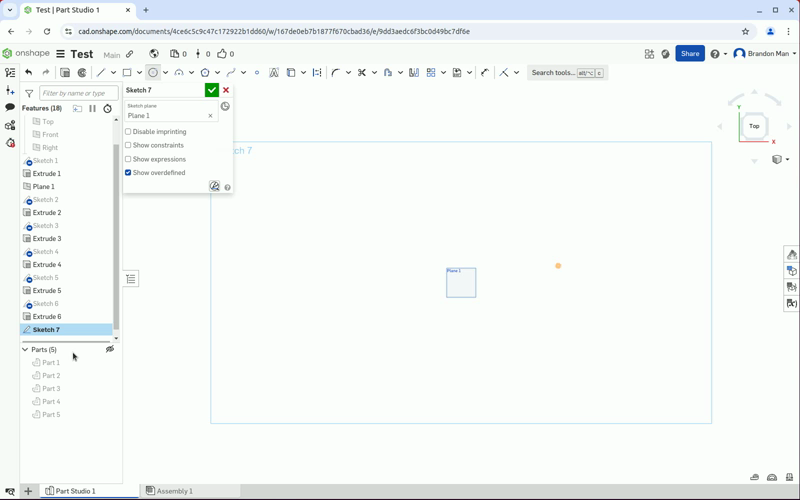
mouse_move(476, 265)
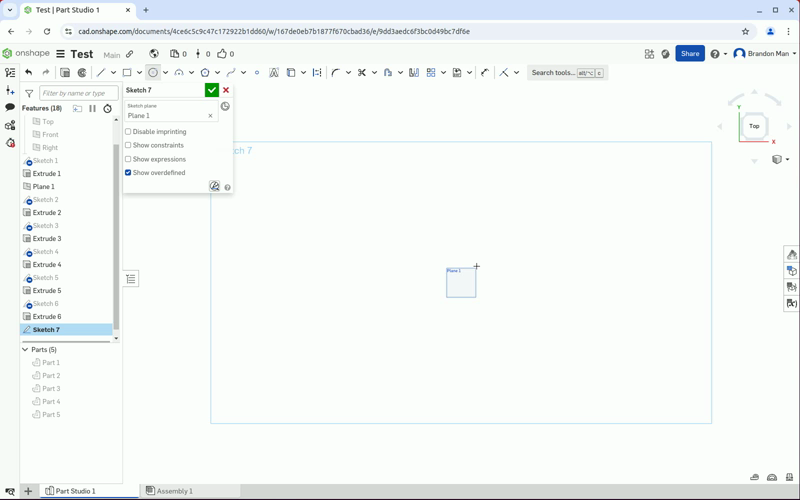
click(476, 265)
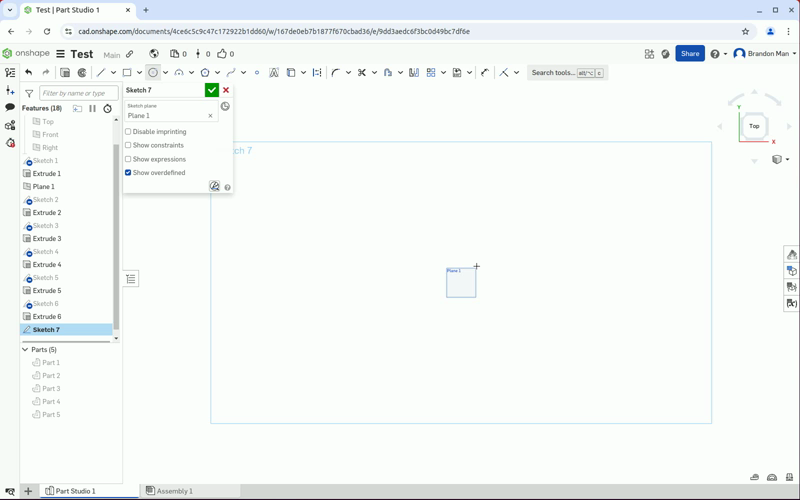
key_up(shift)
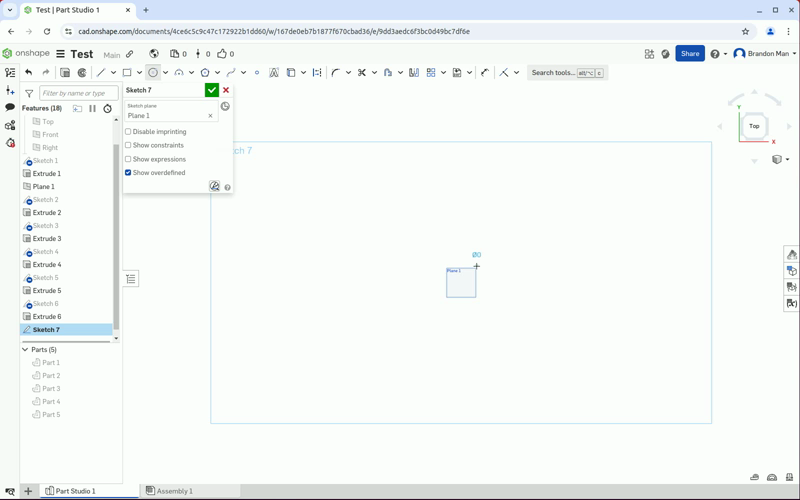
mouse_move(478, 265)
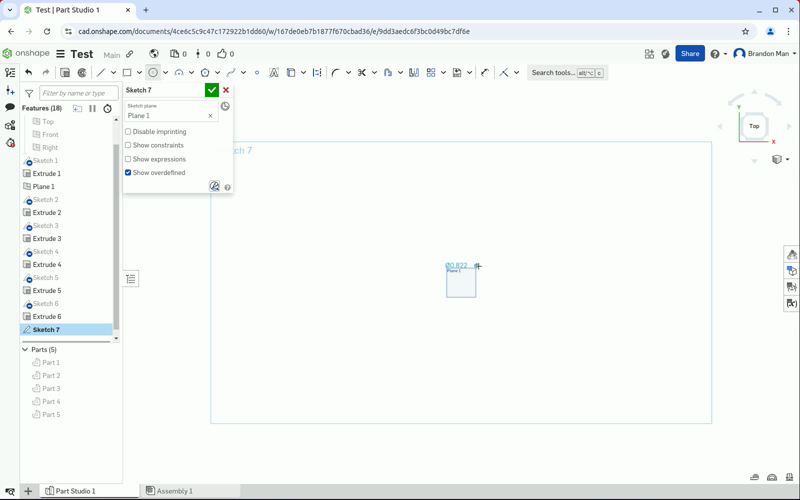
scroll(6)
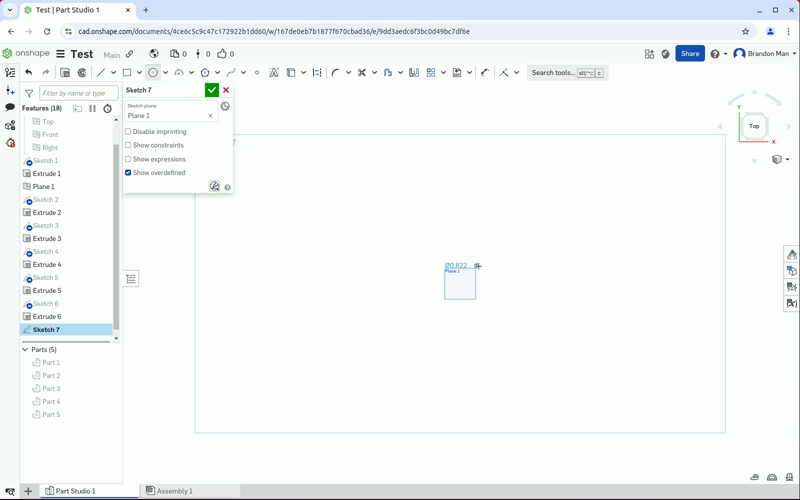
scroll(6)
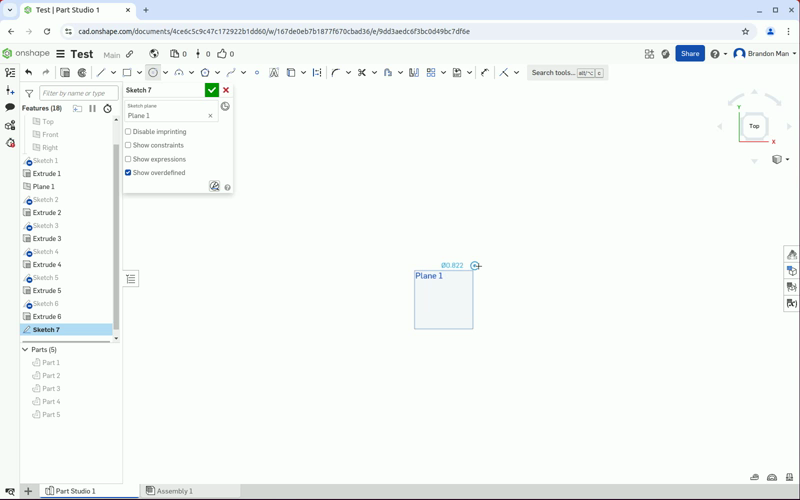
scroll(6)
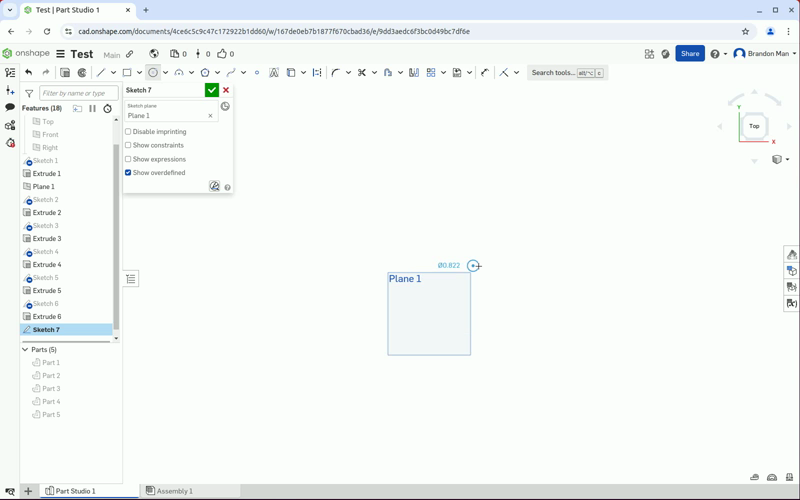
scroll(6)
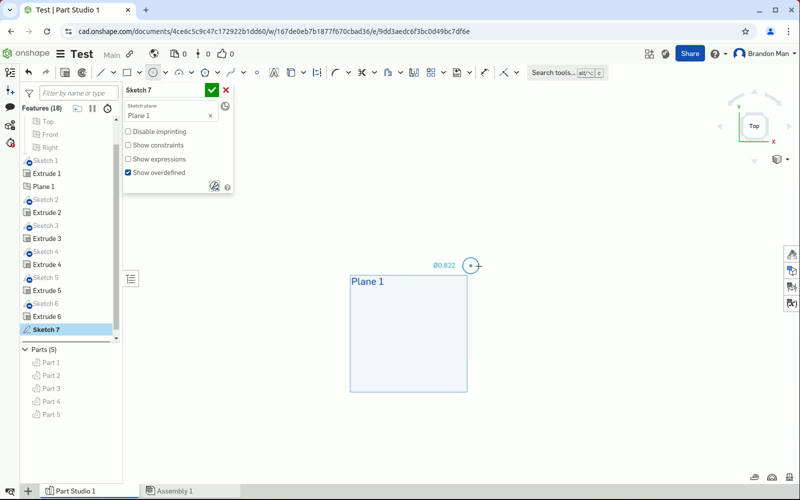
scroll(6)
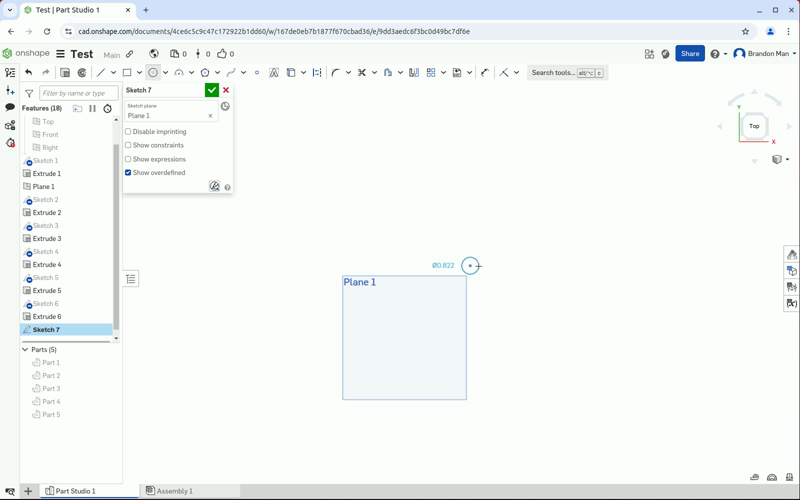
scroll(6)
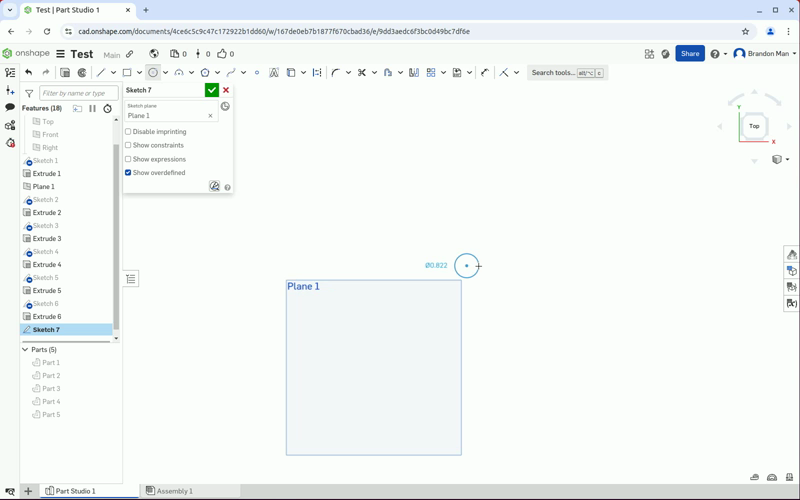
scroll(6)
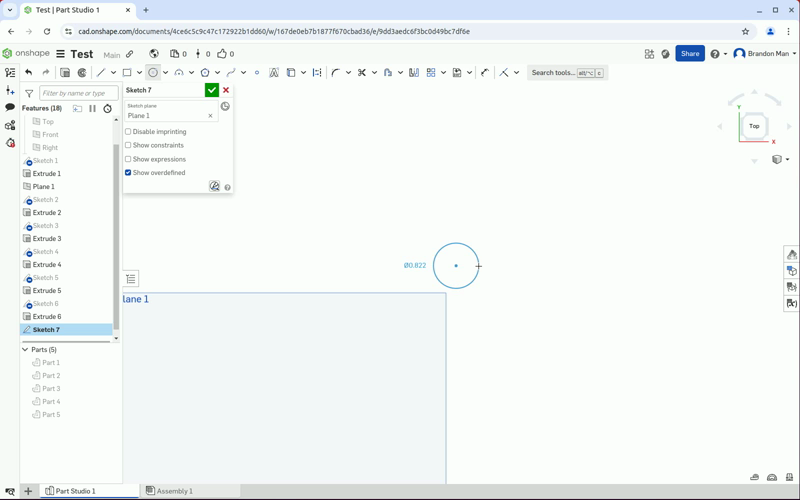
click(478, 265)
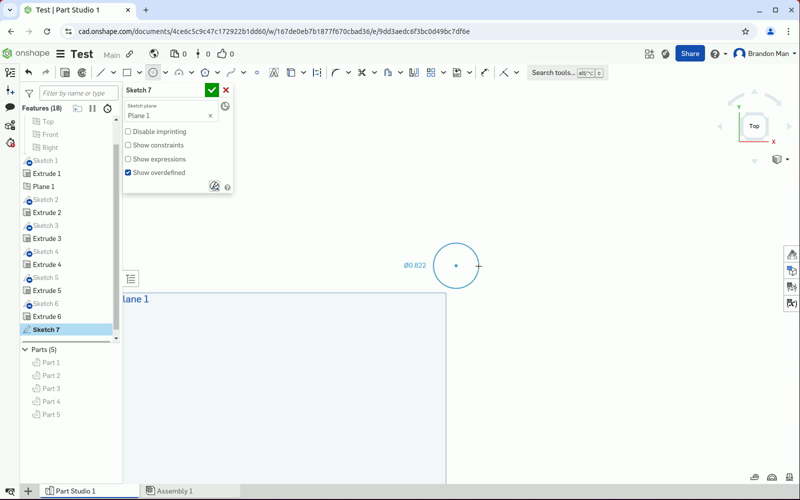
scroll(-6)
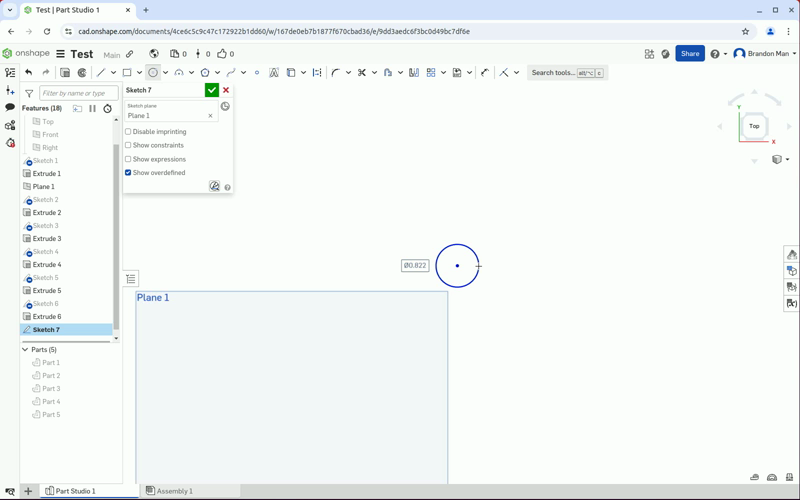
scroll(-6)
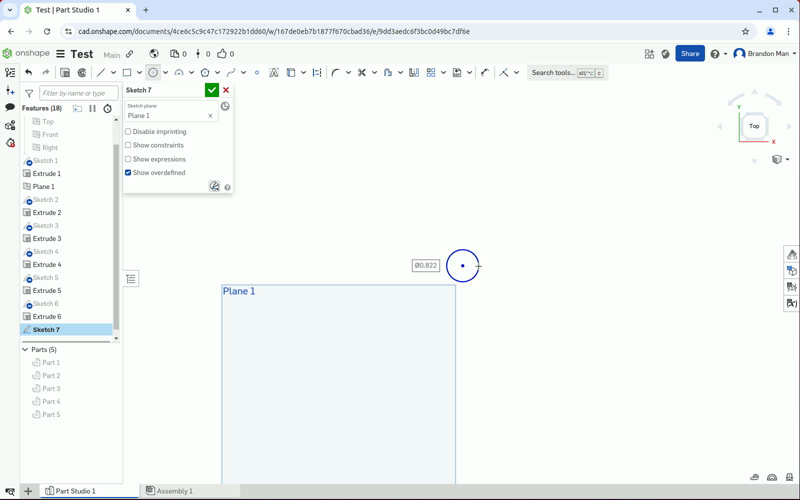
scroll(-6)
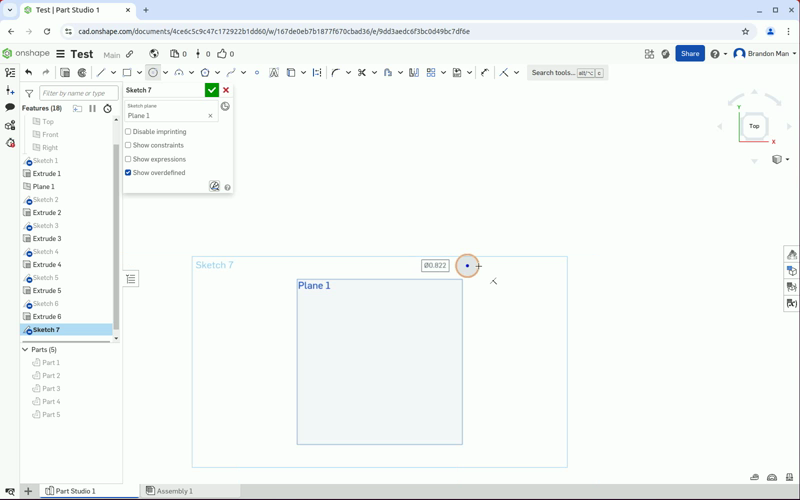
scroll(-6)
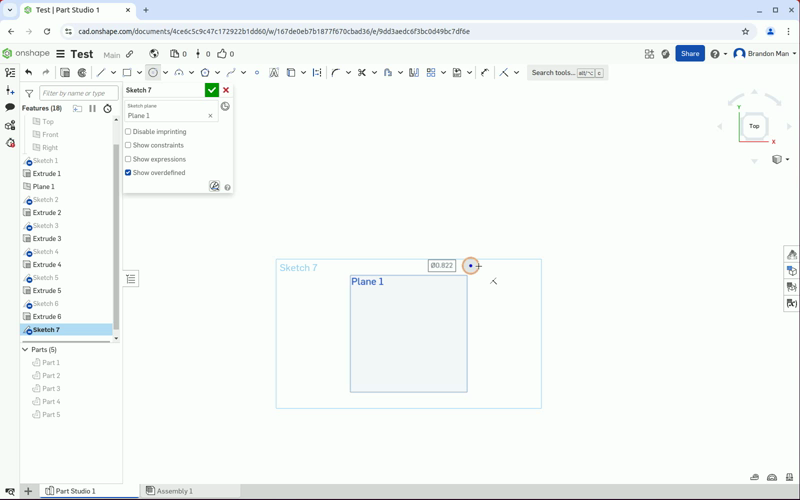
scroll(-6)
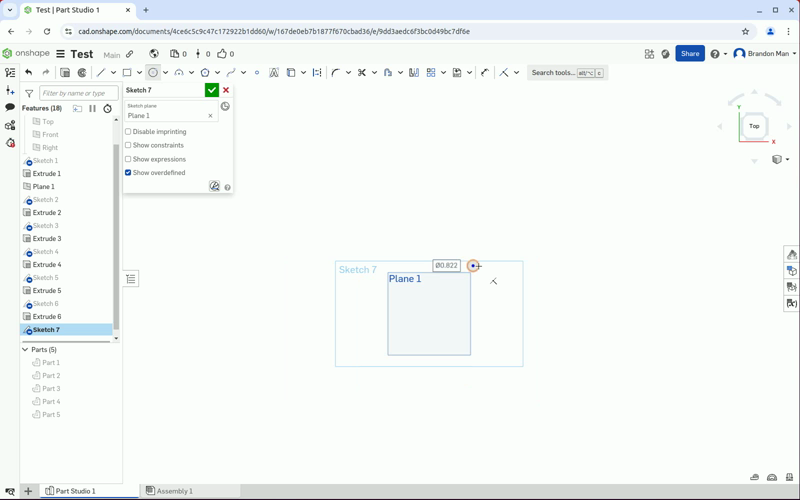
scroll(-6)
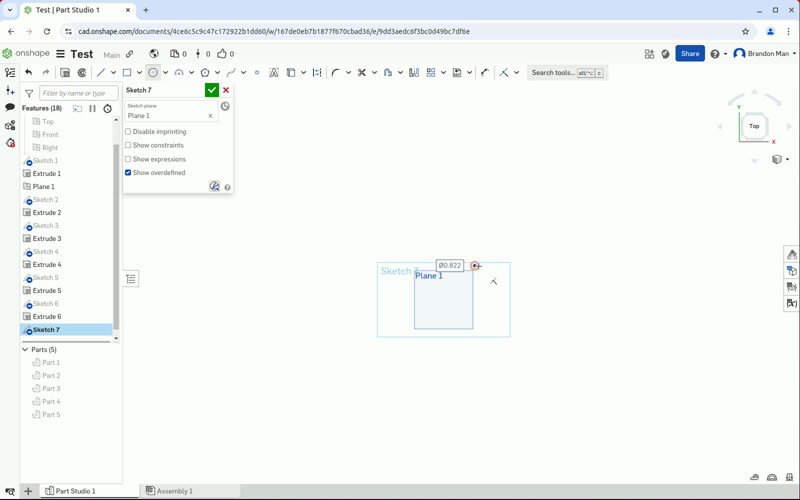
scroll(-6)
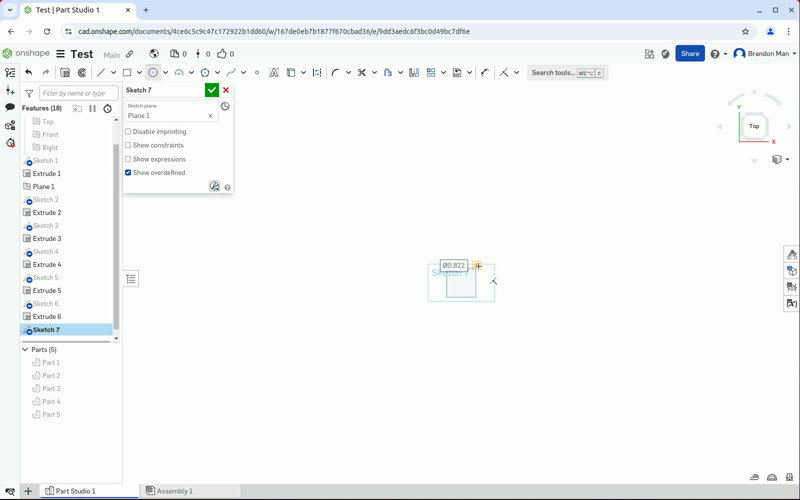
key(esc)
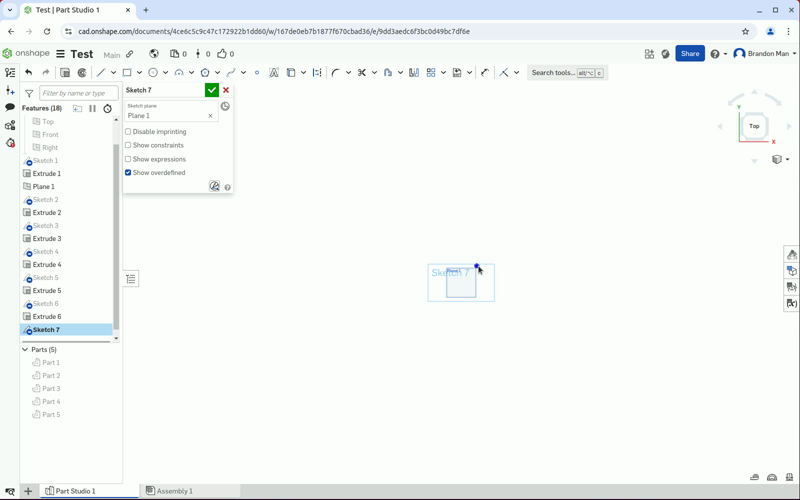
mouse_move(477, 265)
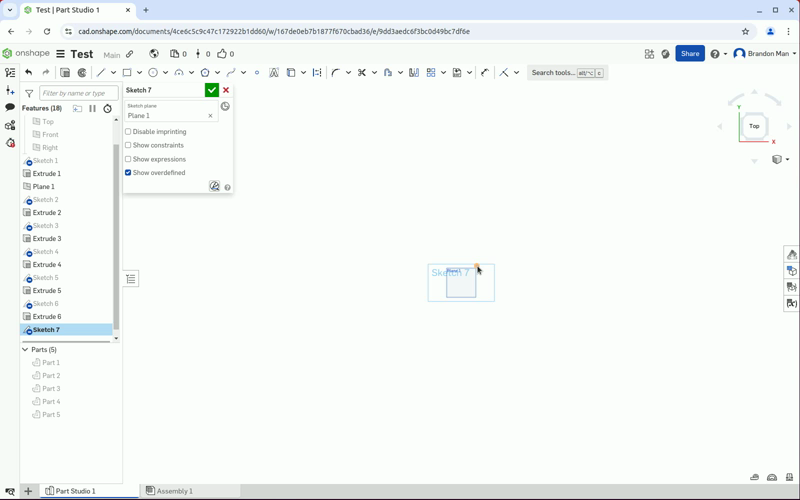
scroll(6)
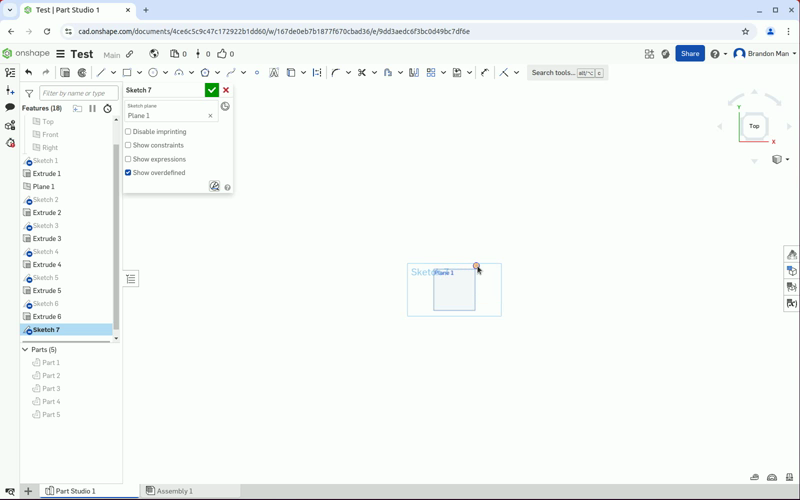
scroll(6)
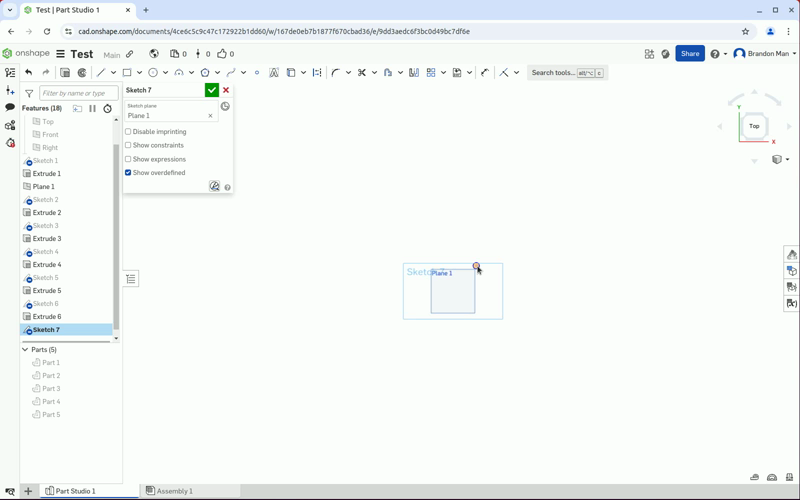
scroll(6)
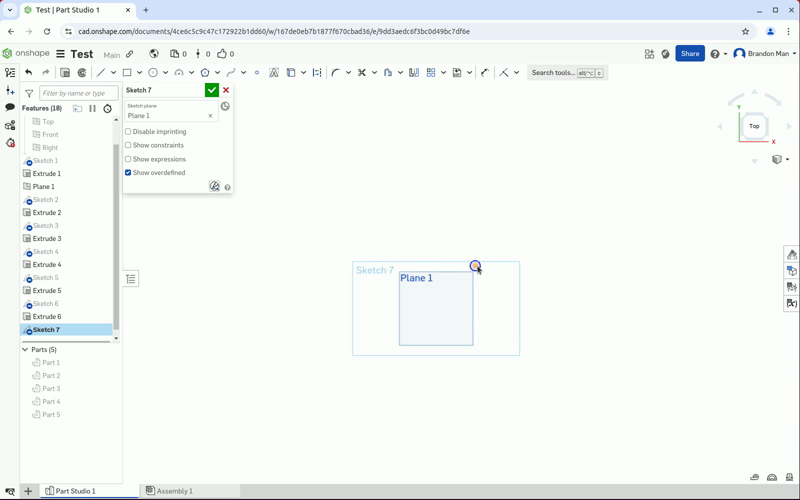
scroll(6)
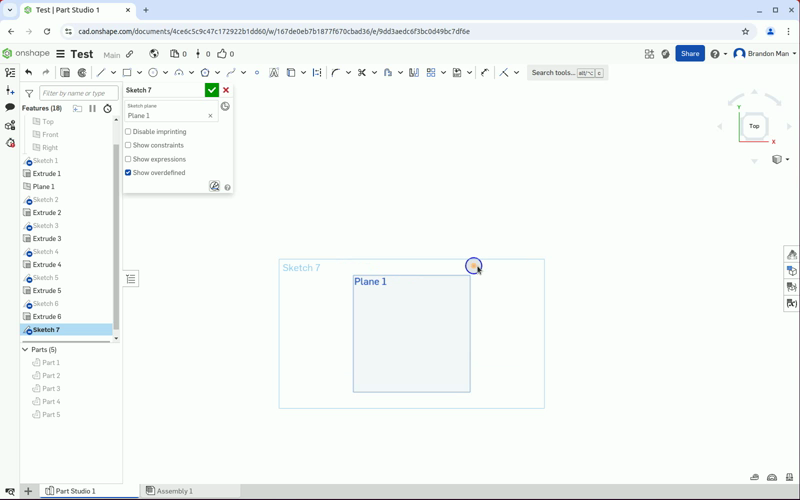
scroll(6)
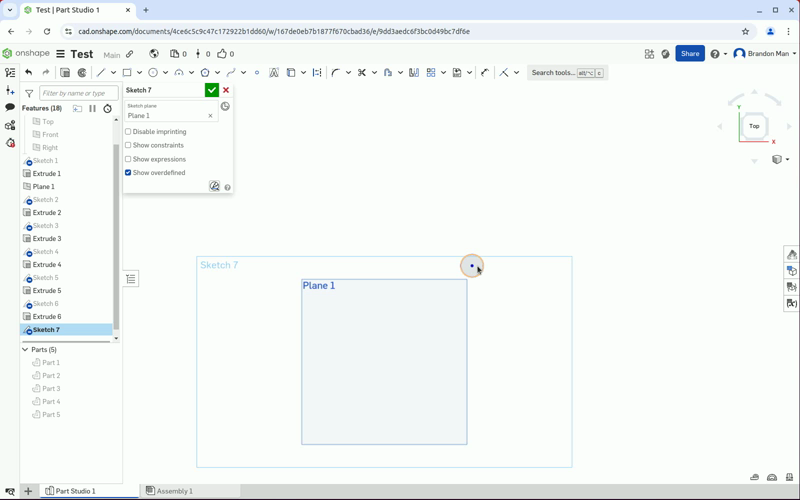
scroll(6)
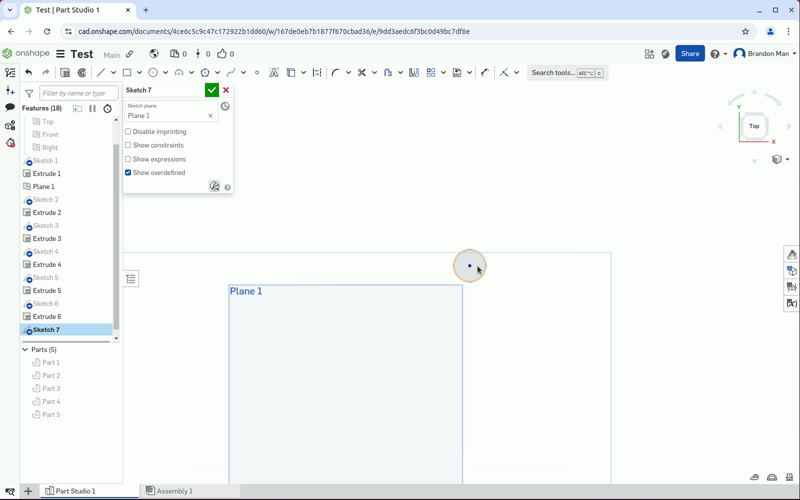
scroll(6)
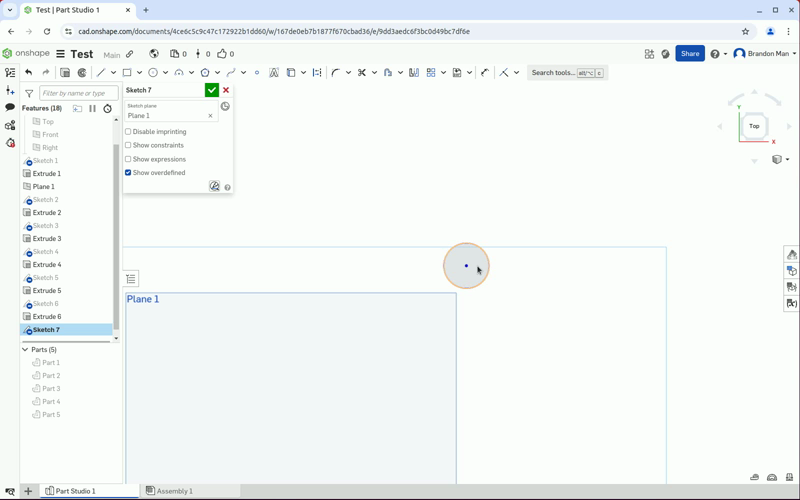
click(477, 265)
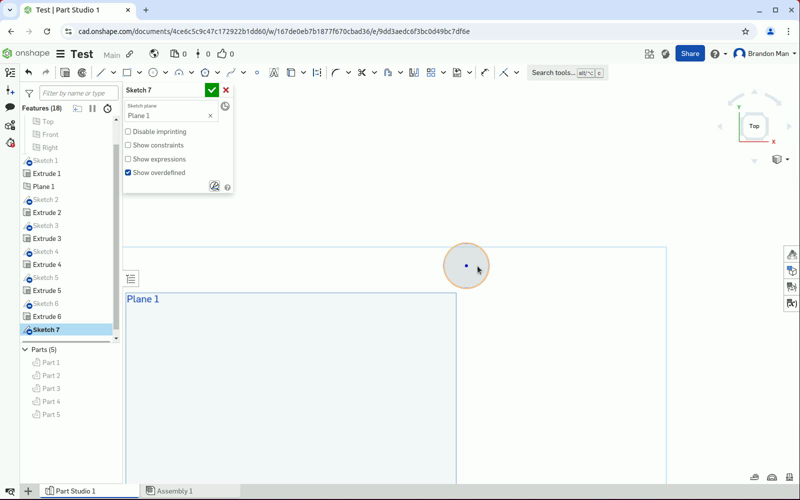
scroll(-6)
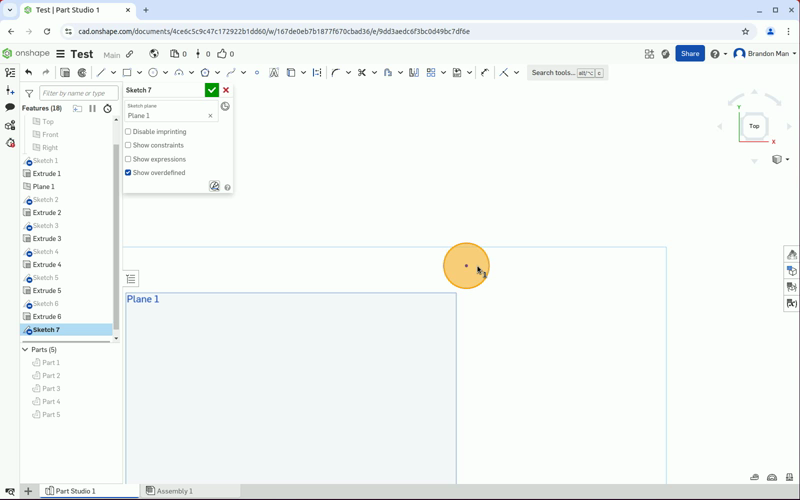
scroll(-6)
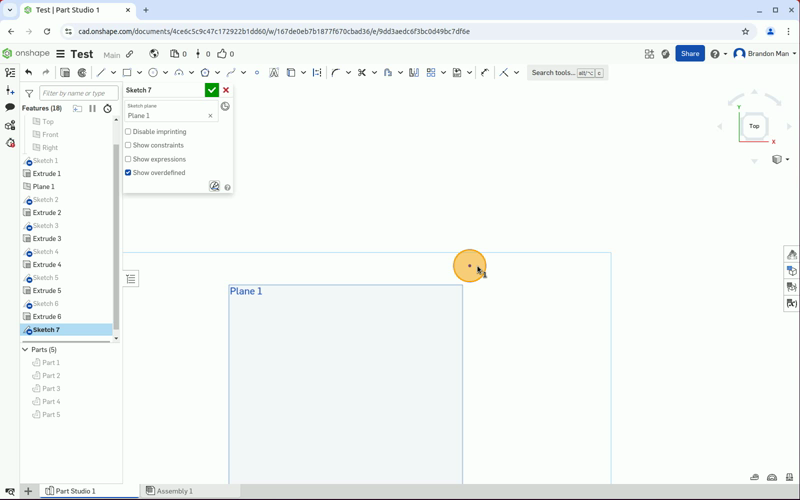
scroll(-6)
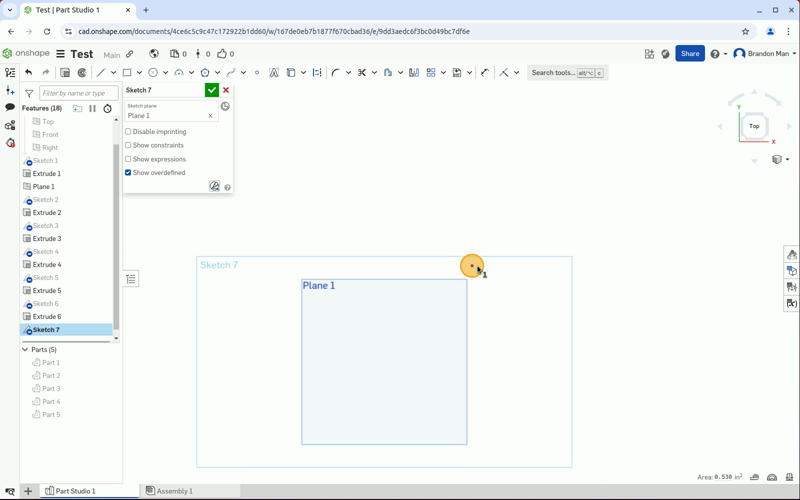
scroll(-6)
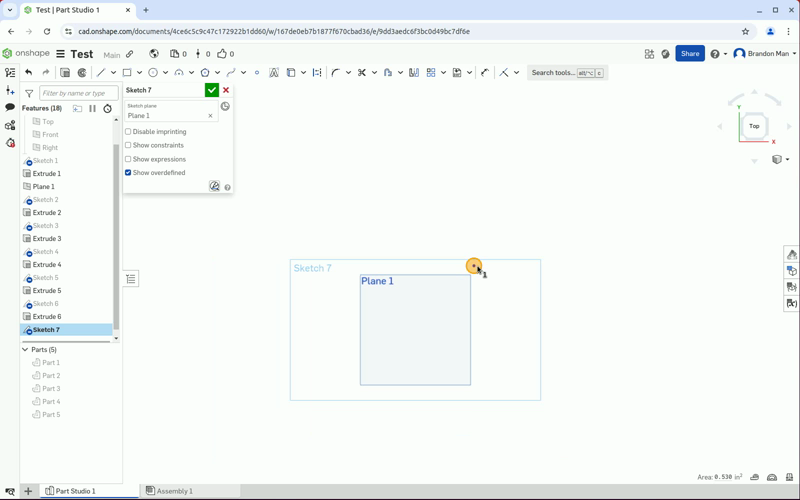
scroll(-6)
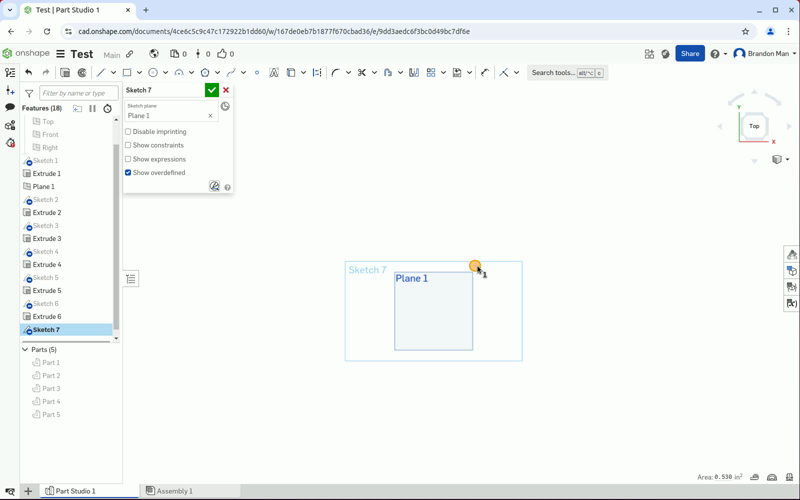
scroll(-6)
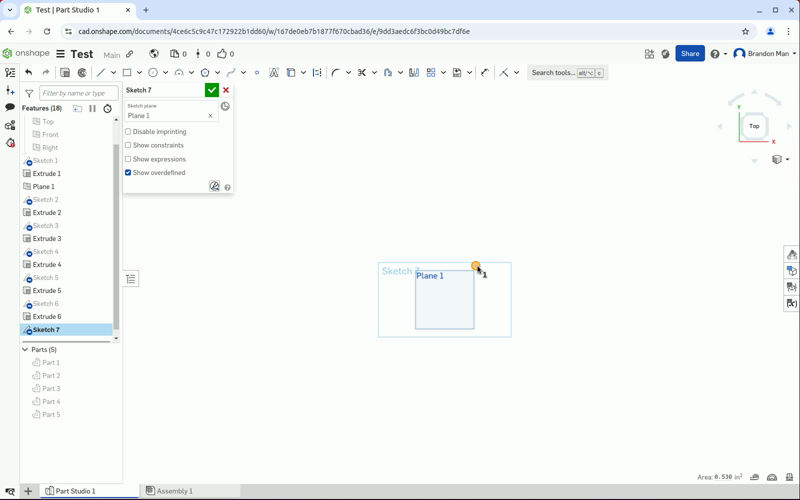
scroll(-6)
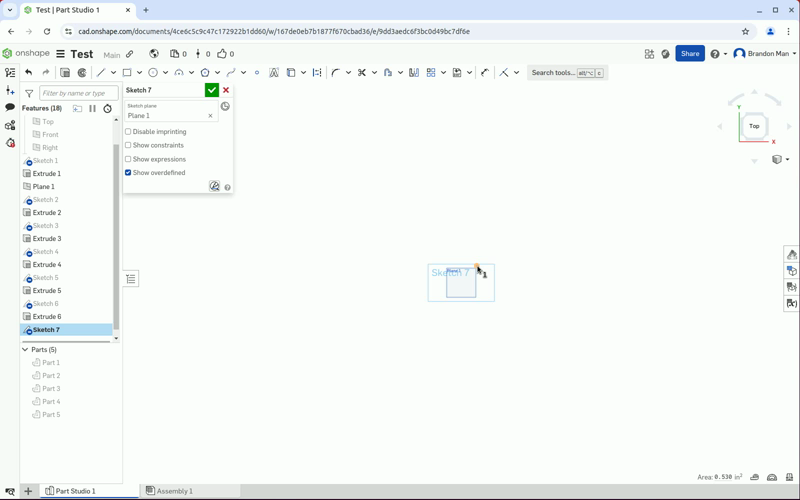
mouse_move(73, 352)
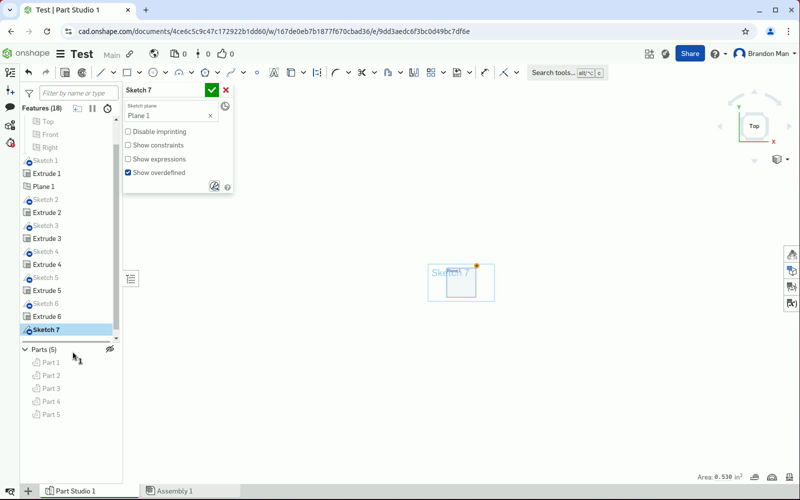
key(shift+y)
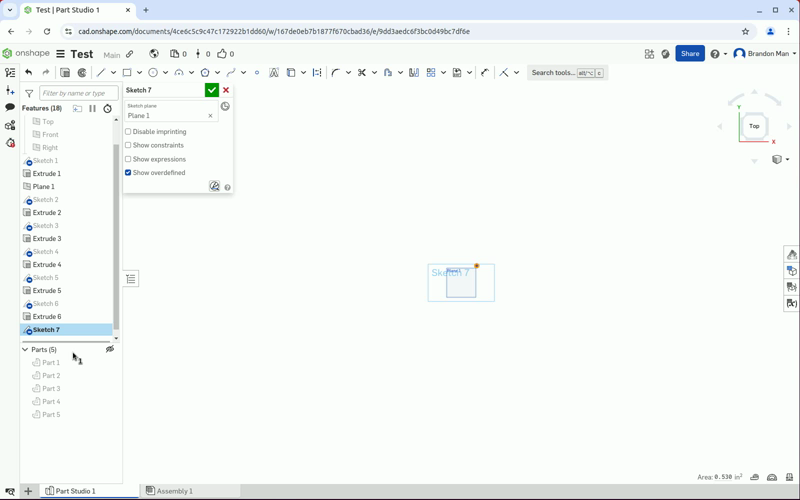
key(shift+e)
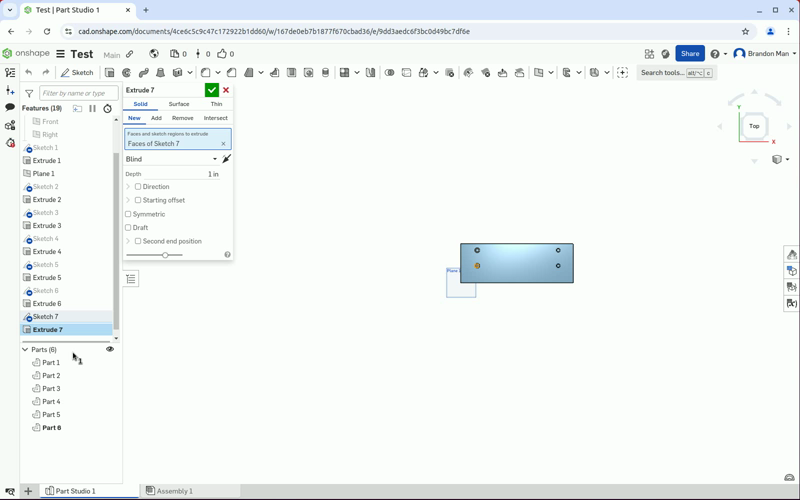
mouse_move(143, 106)
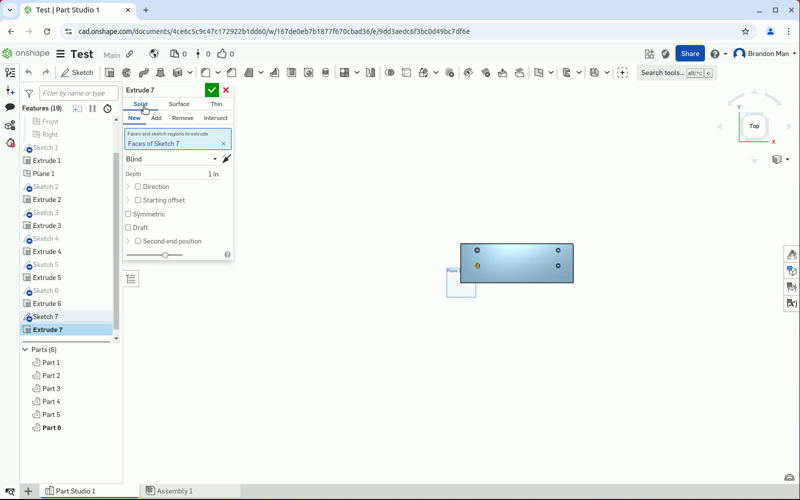
click(143, 106)
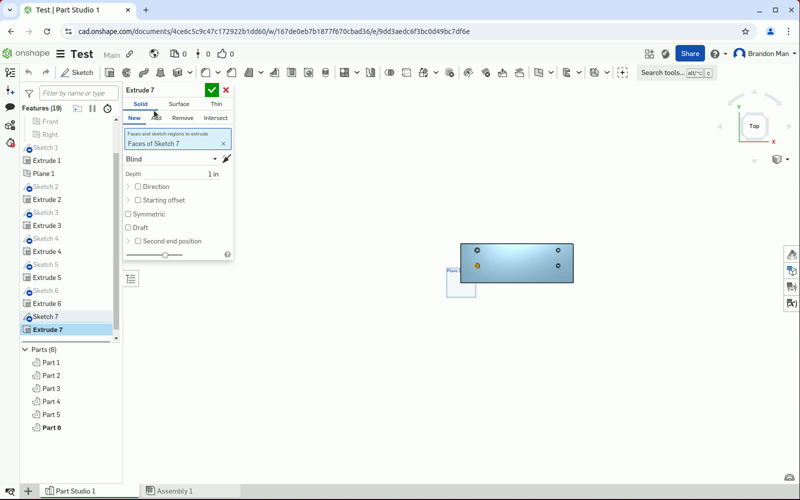
mouse_move(186, 120)
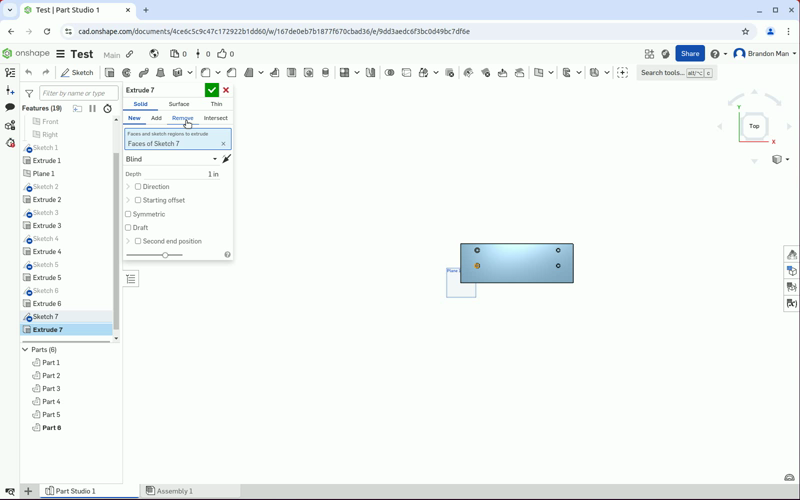
click(186, 120)
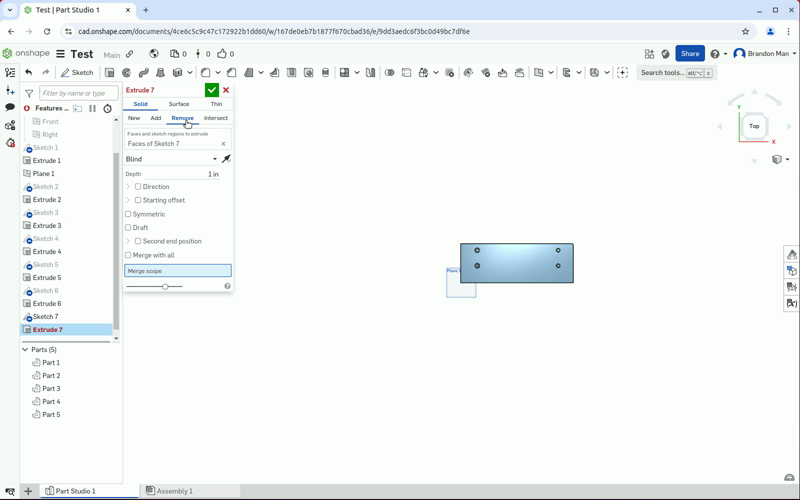
key(tab, 4)
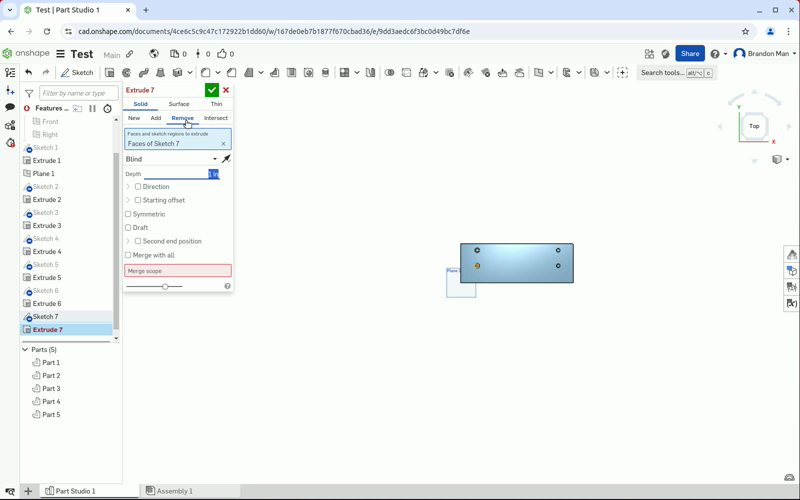
text(4.092)
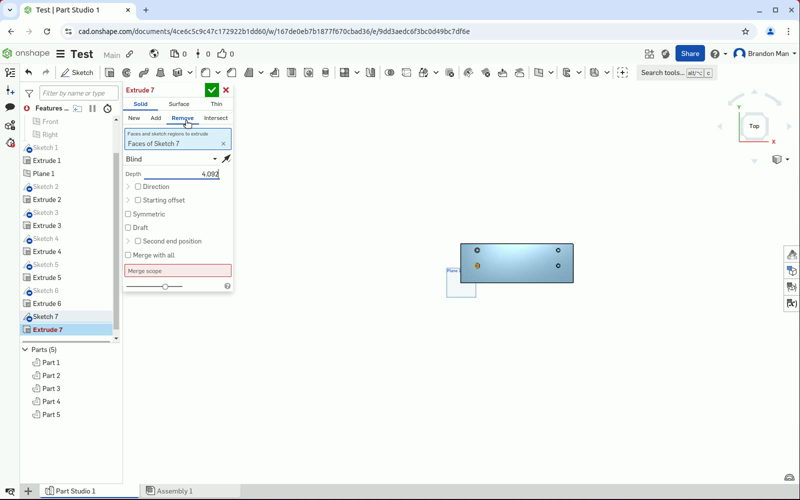
key(tab, 6)
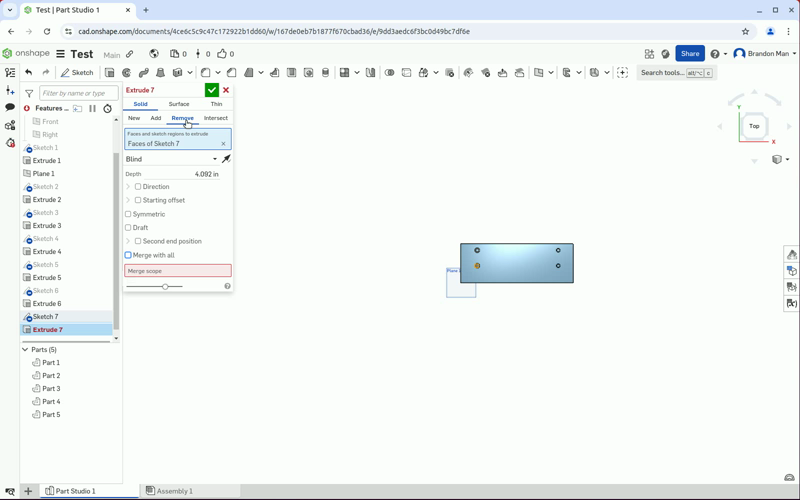
key(space)
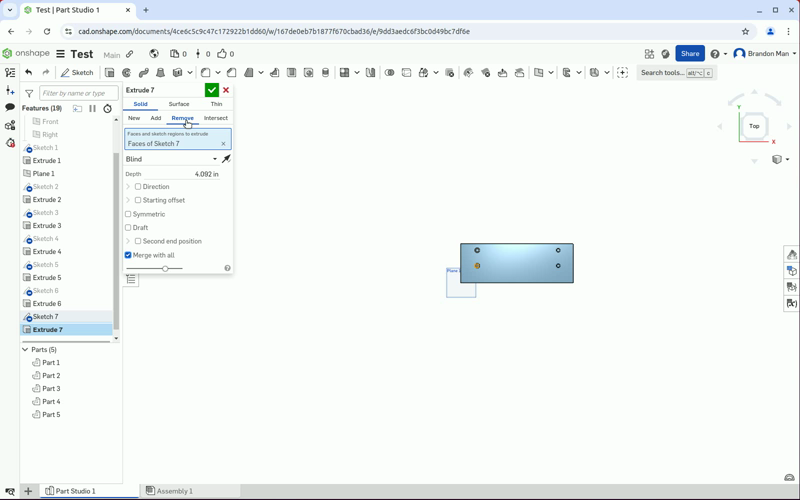
key(enter)
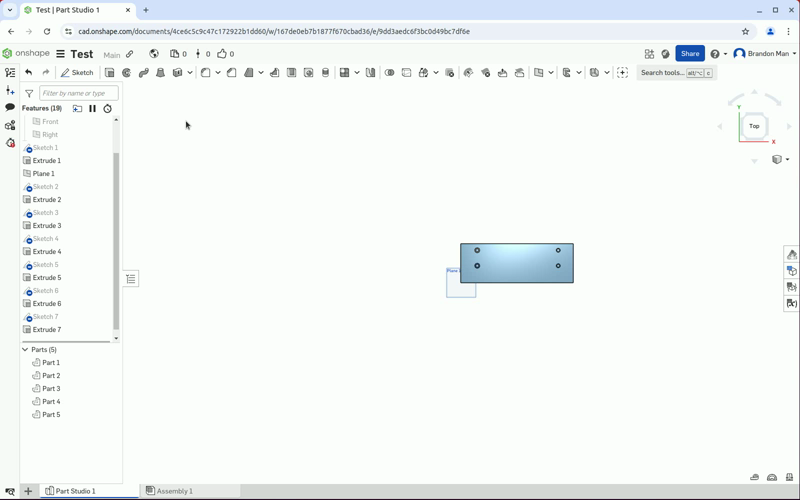
key(shift+h)
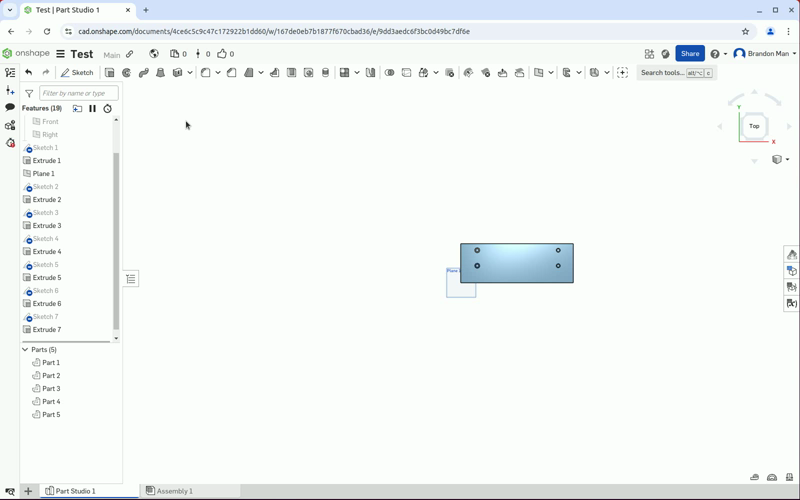
key(shift+h)
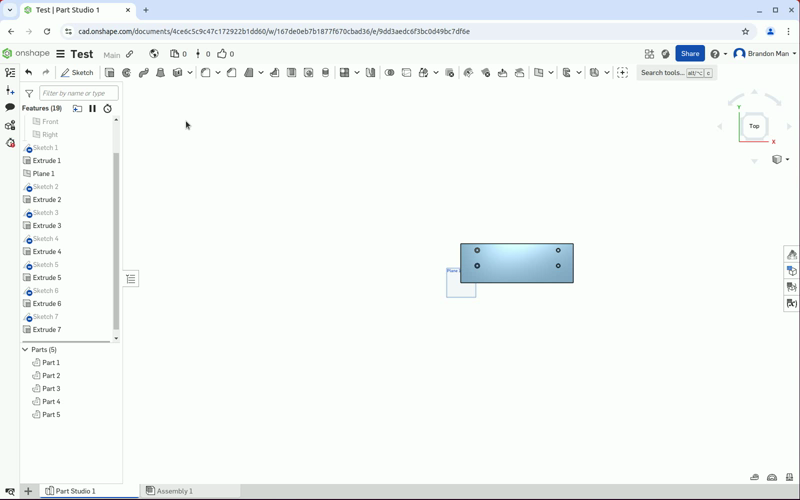
mouse_move(69, 150)
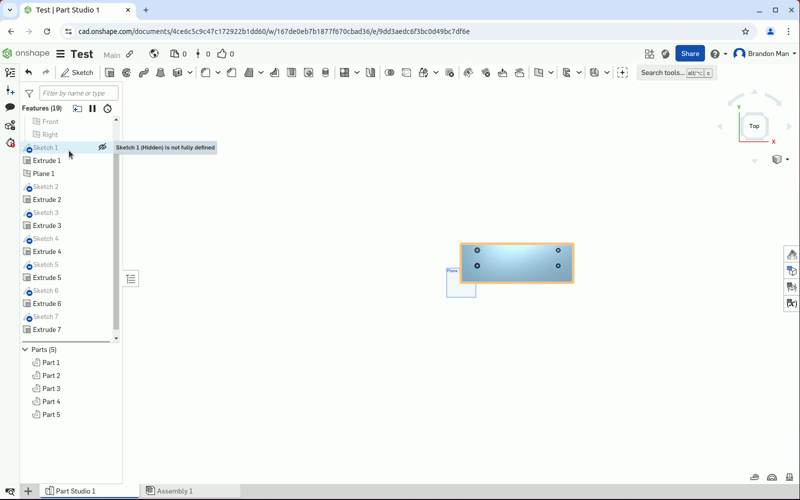
click(69, 150)
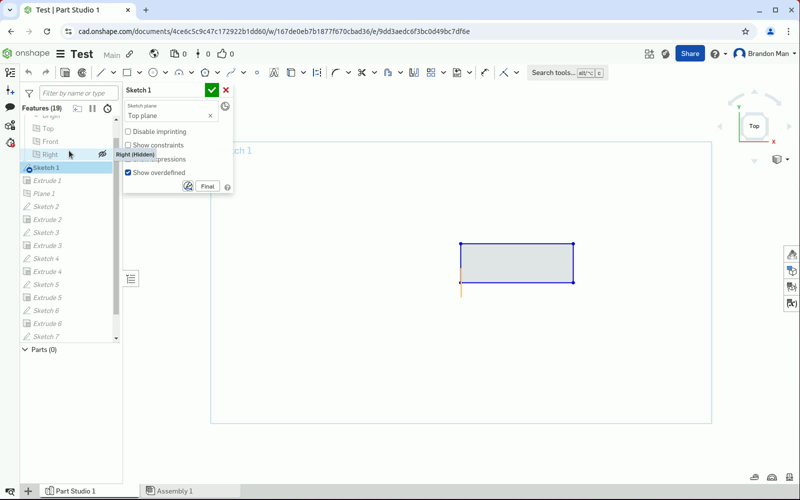
mouse_move(229, 92)
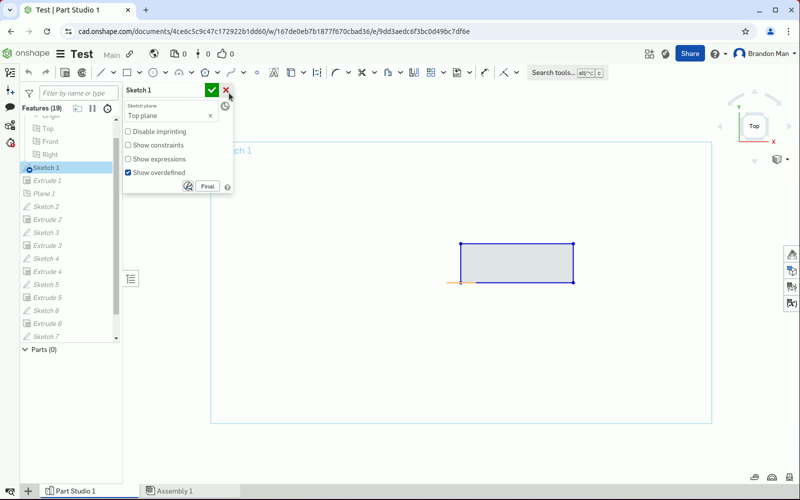
click(229, 92)
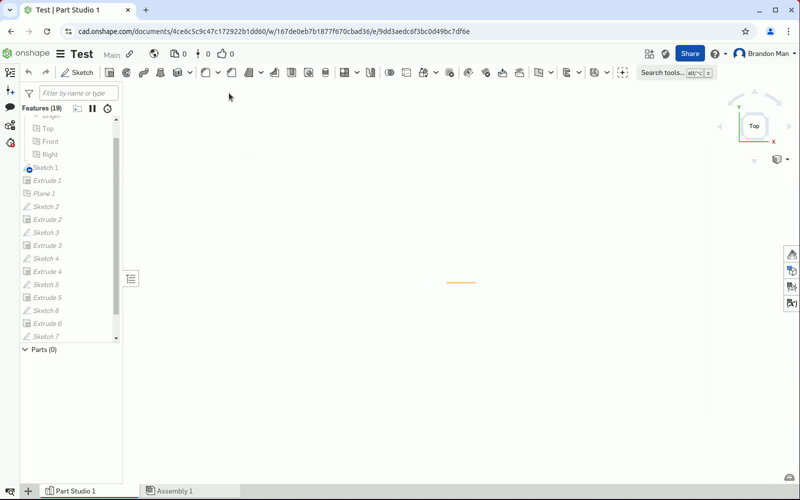
key(shift+s)
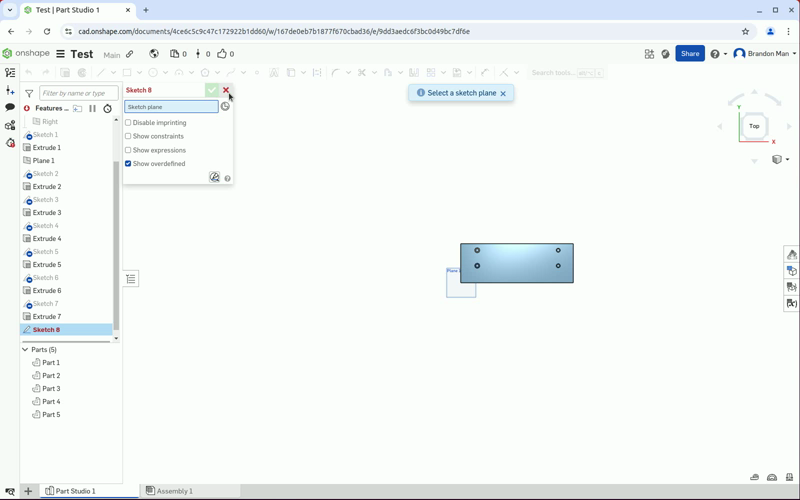
mouse_move(69, 163)
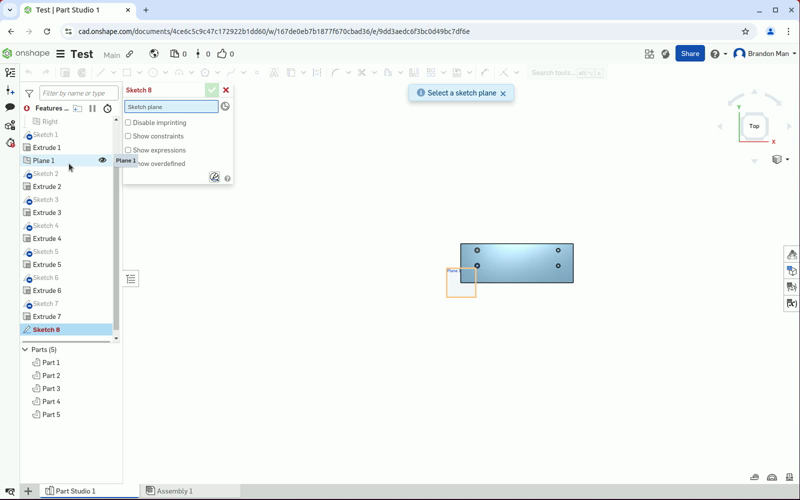
click(69, 163)
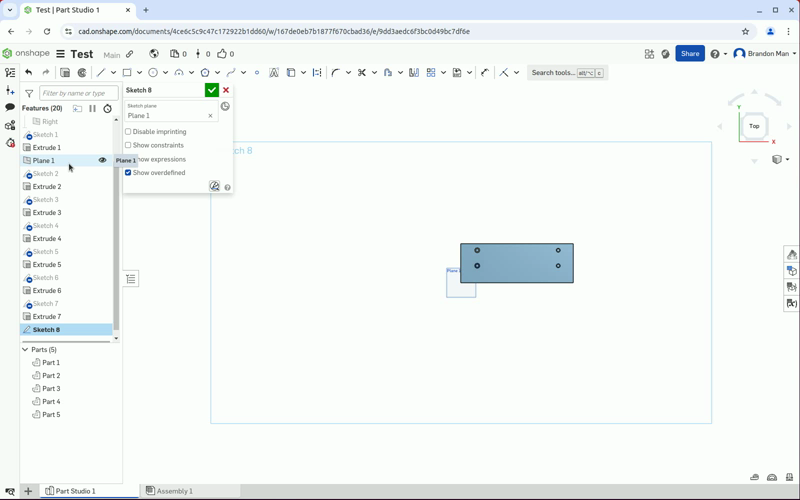
mouse_move(73, 352)
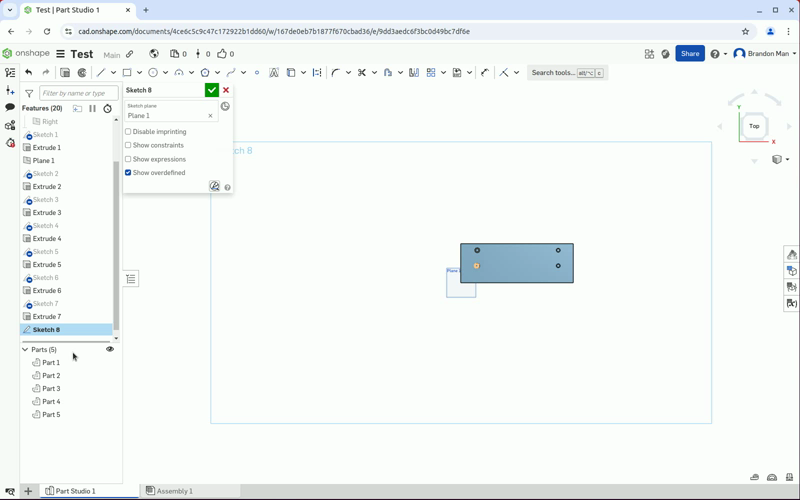
key(y)
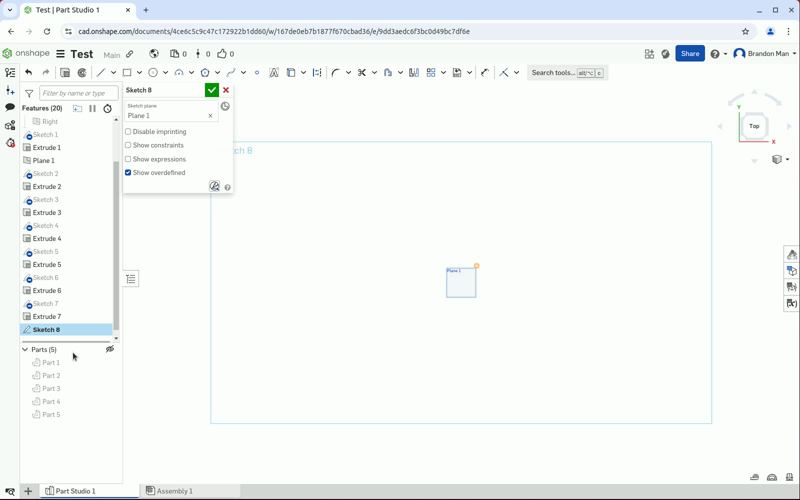
key(c)
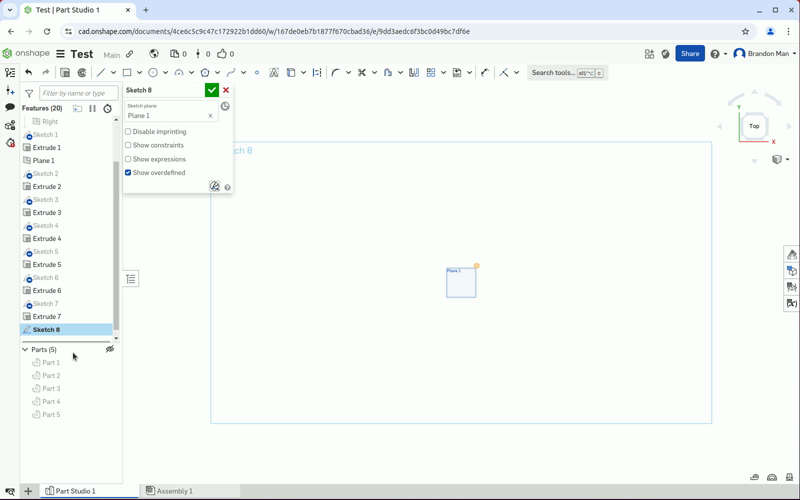
key_down(shift)
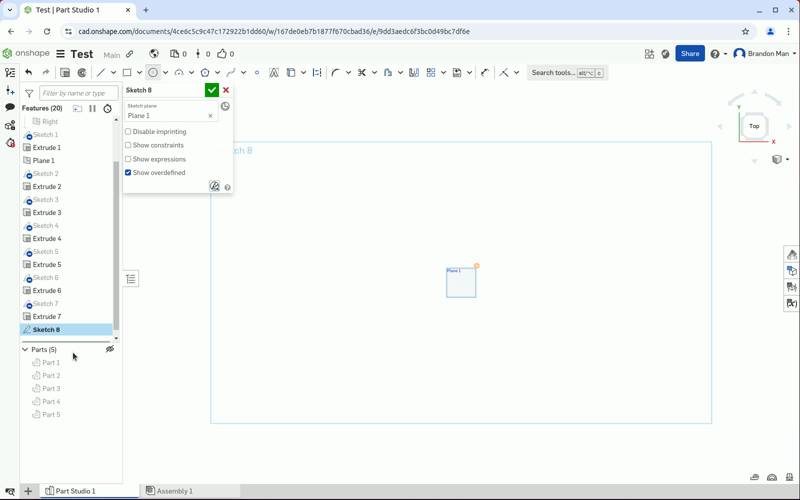
mouse_move(558, 250)
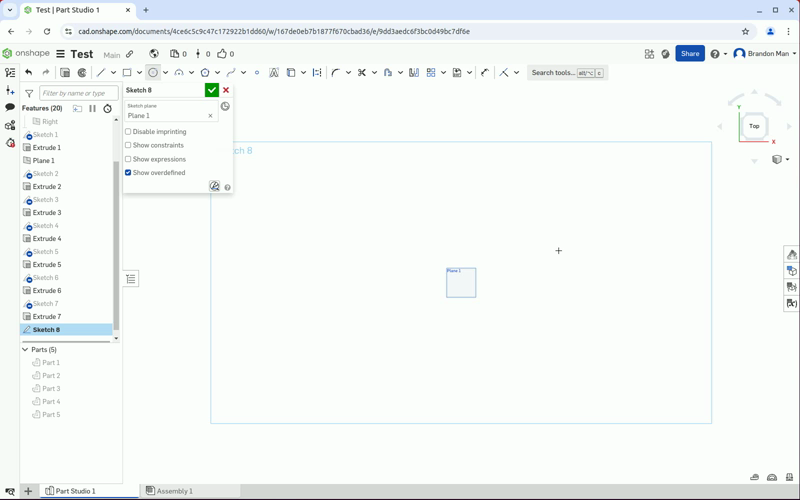
click(558, 250)
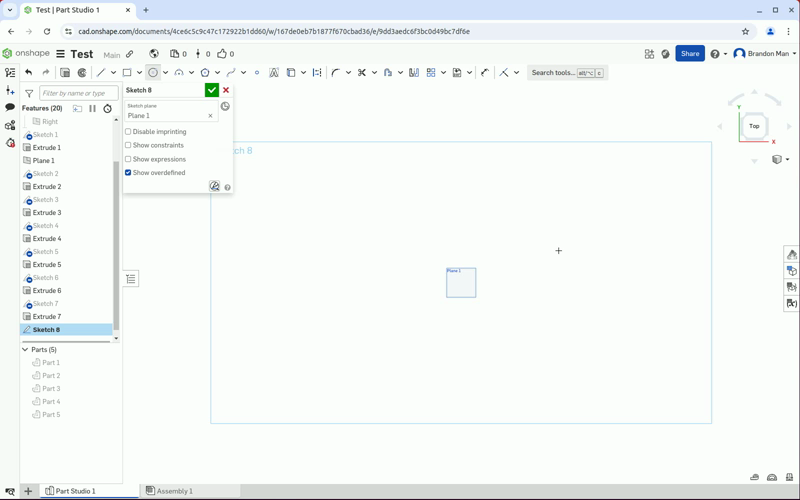
key_up(shift)
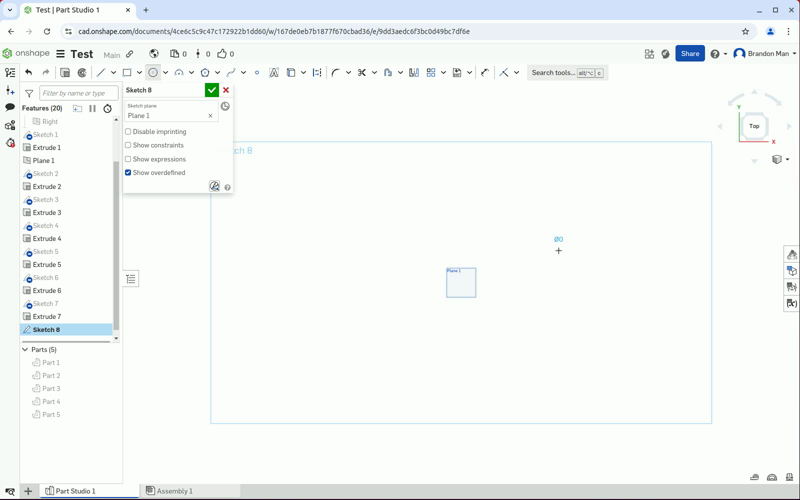
mouse_move(560, 250)
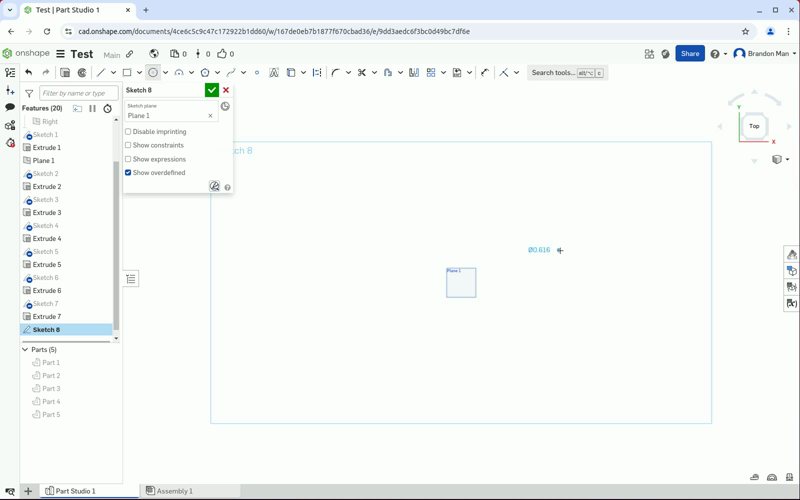
scroll(6)
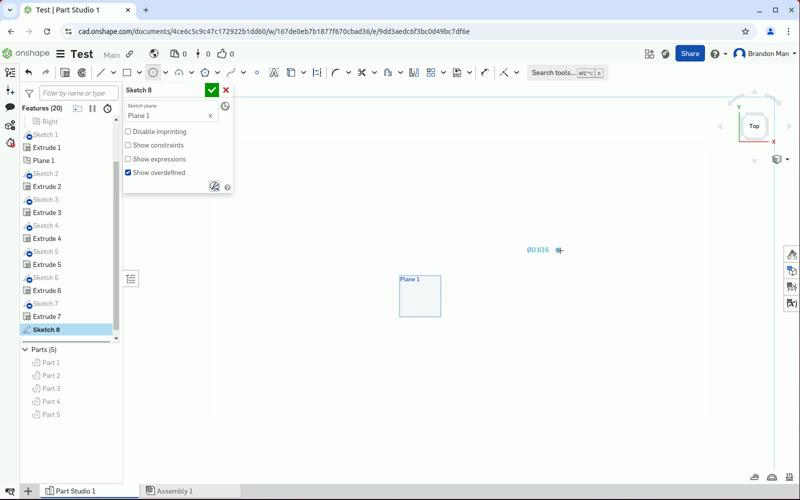
scroll(6)
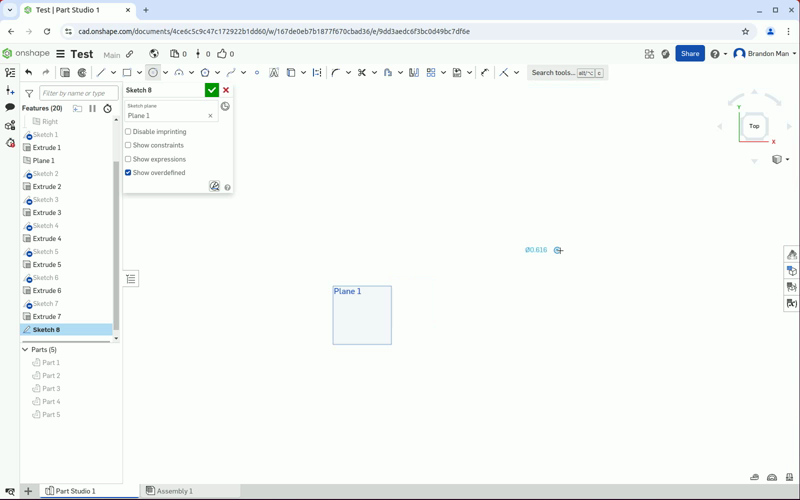
scroll(6)
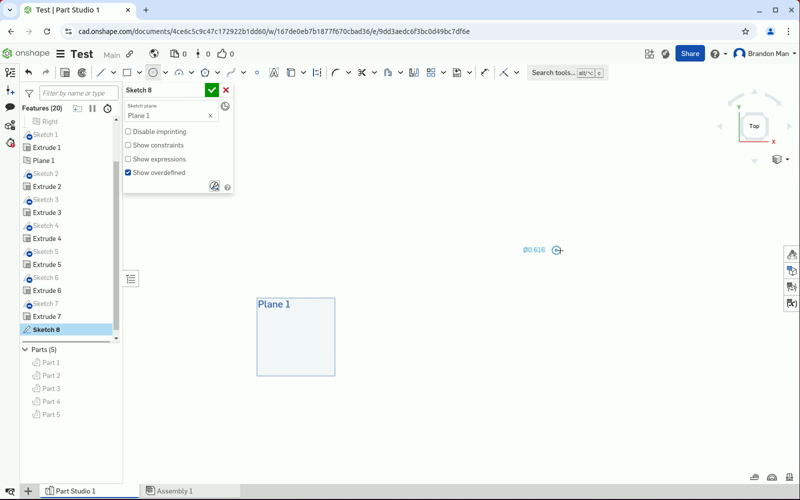
scroll(6)
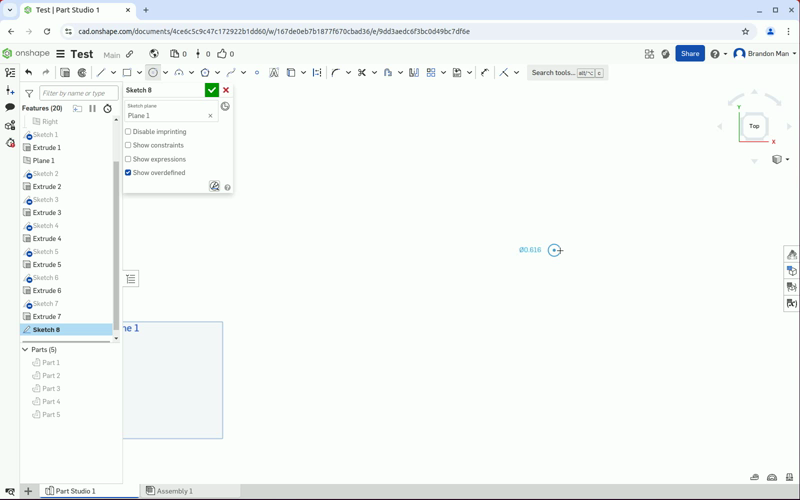
scroll(6)
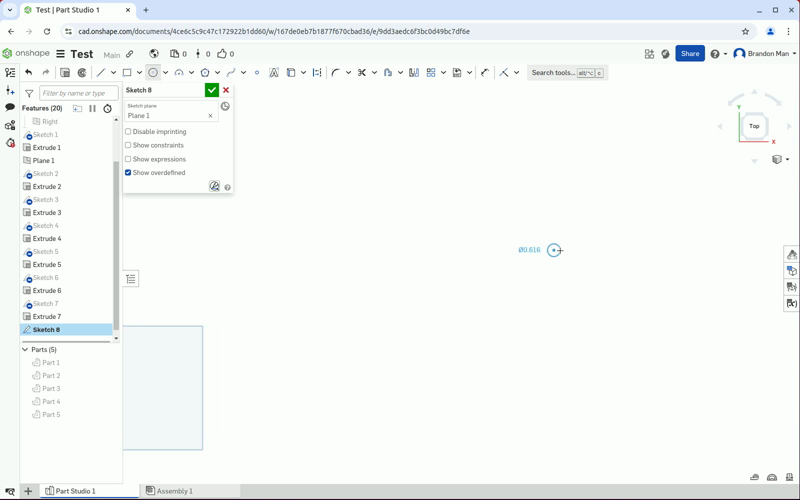
scroll(6)
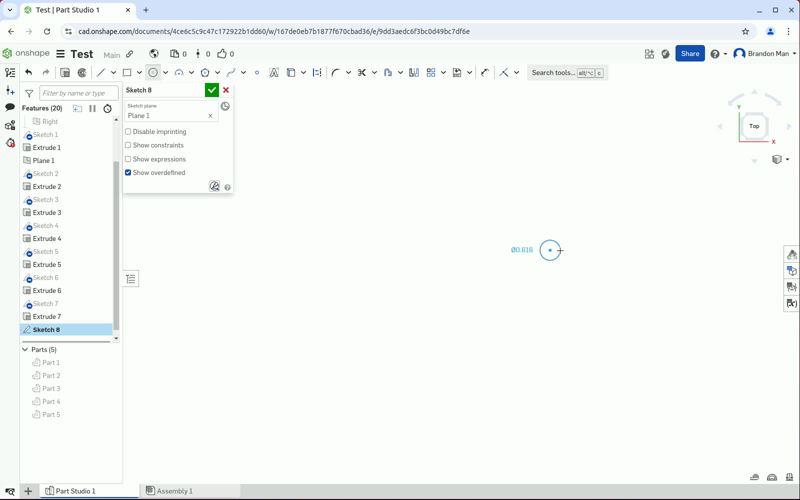
scroll(6)
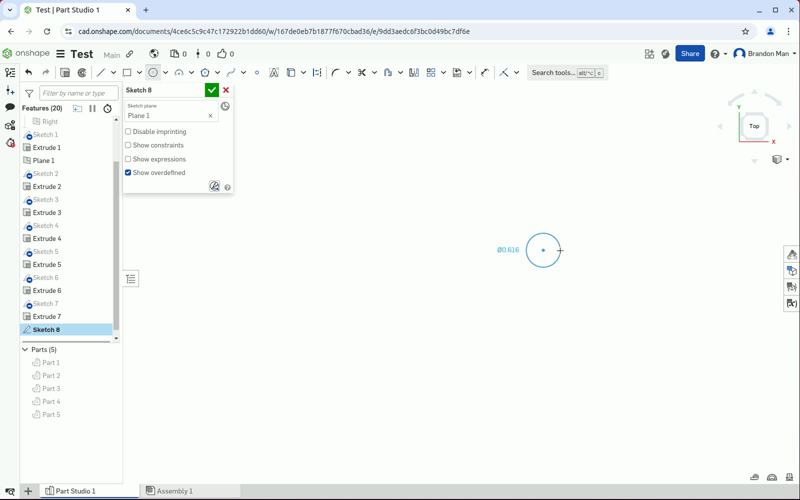
click(560, 250)
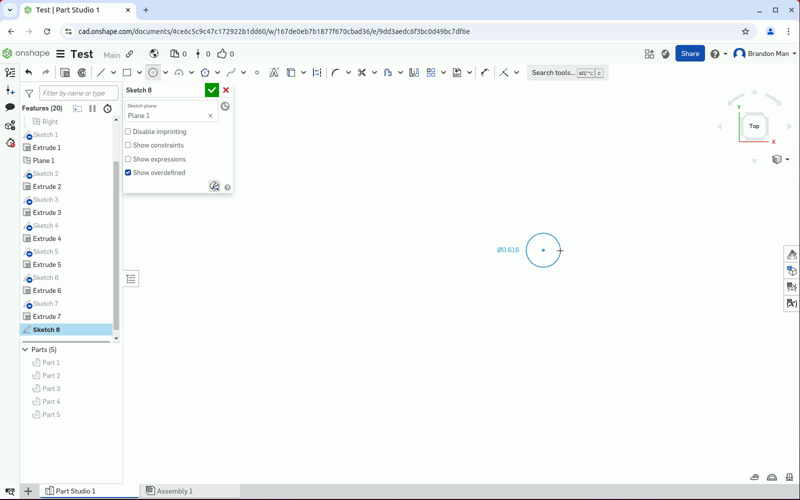
scroll(-6)
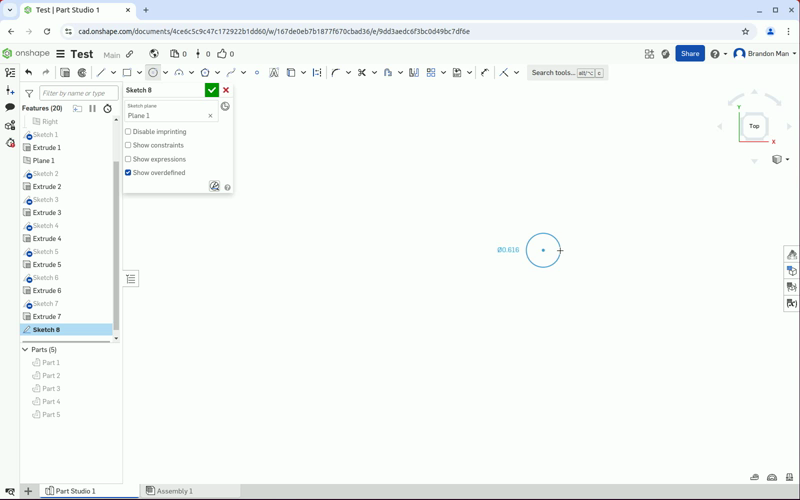
scroll(-6)
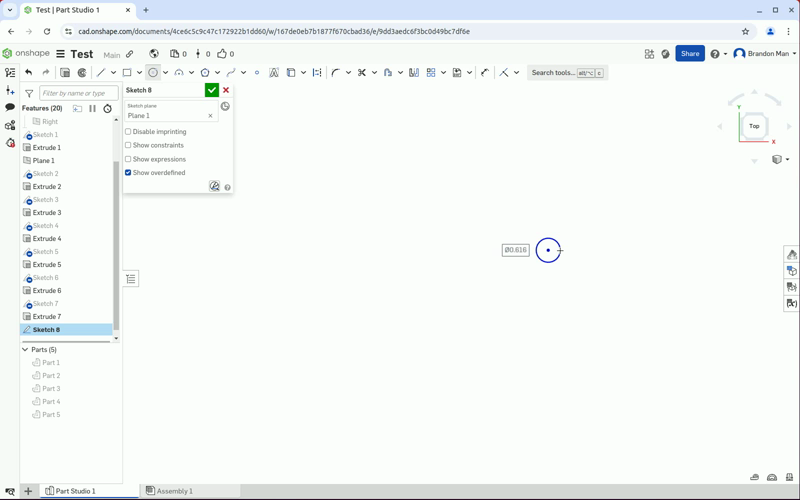
scroll(-6)
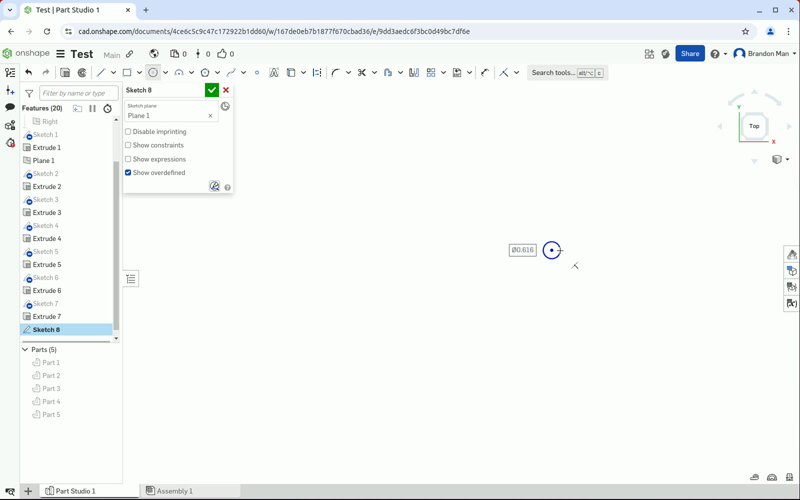
scroll(-6)
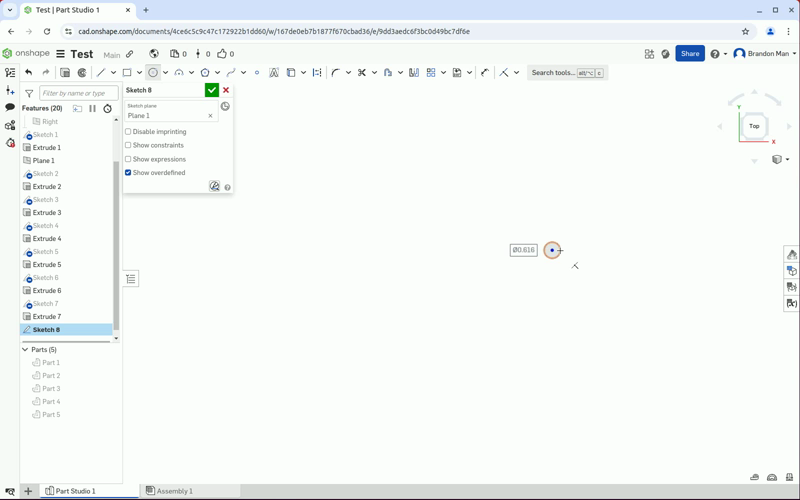
scroll(-6)
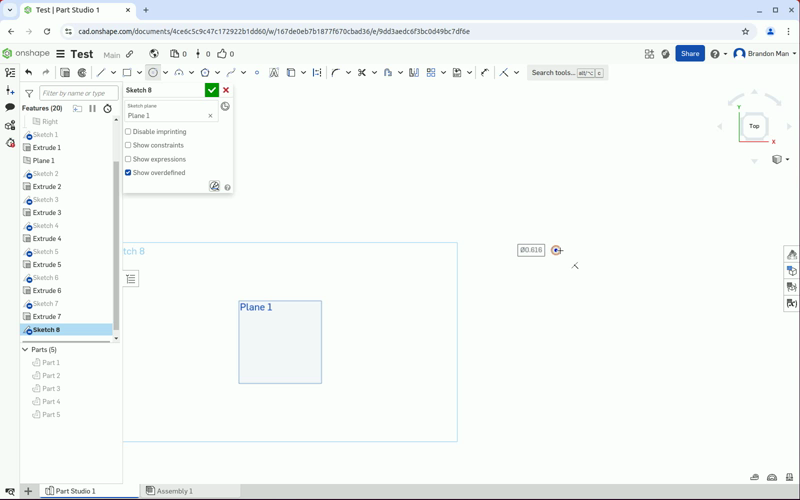
scroll(-6)
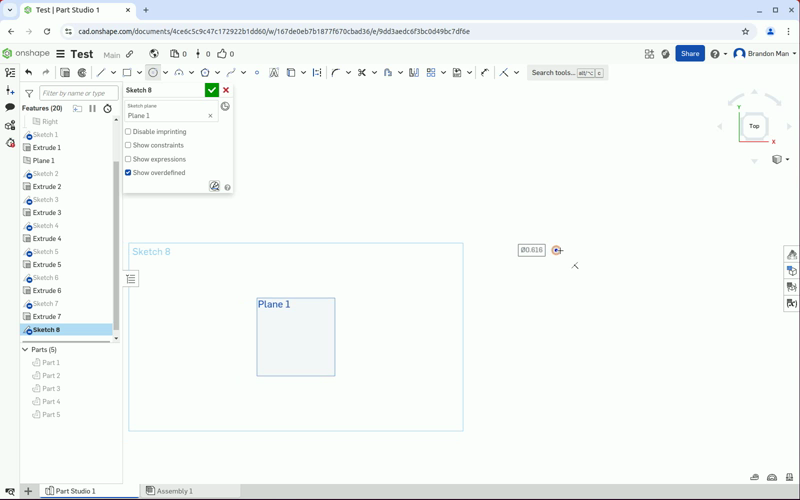
scroll(-6)
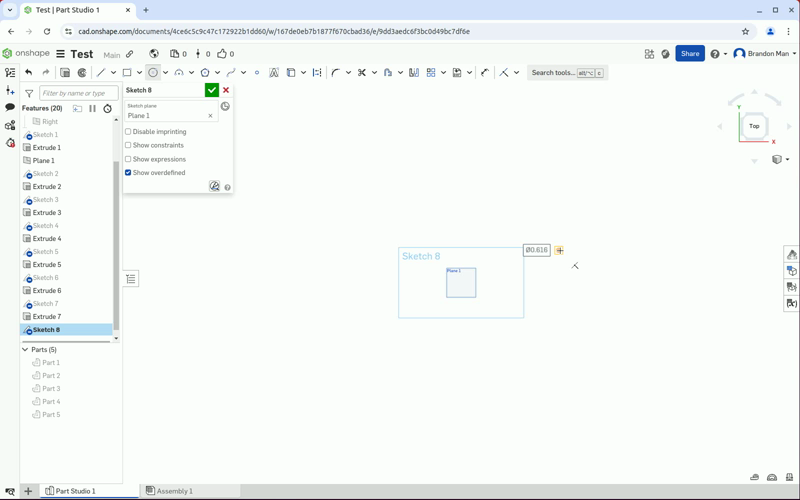
key(esc)
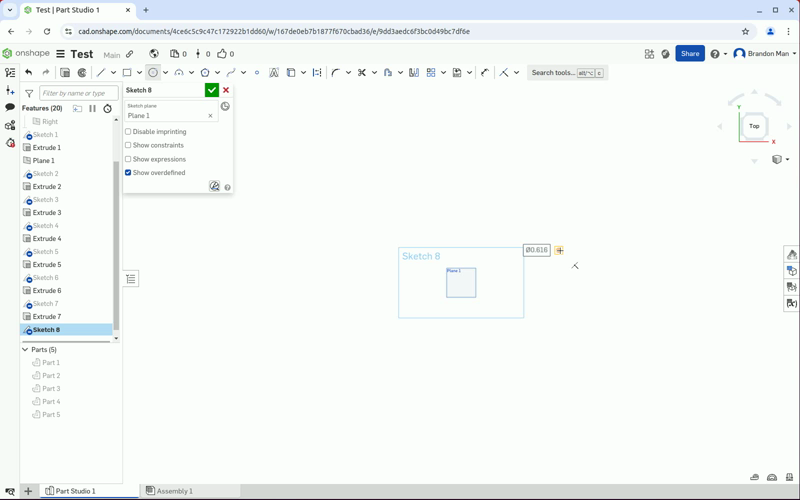
mouse_move(557, 251)
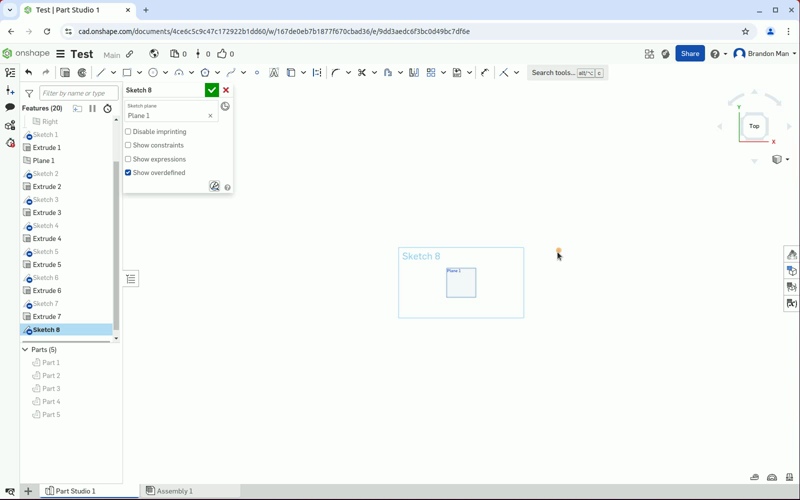
scroll(6)
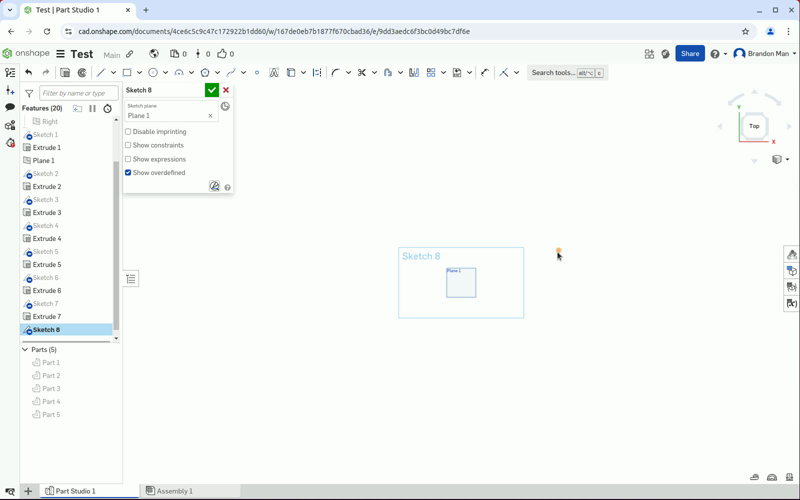
scroll(6)
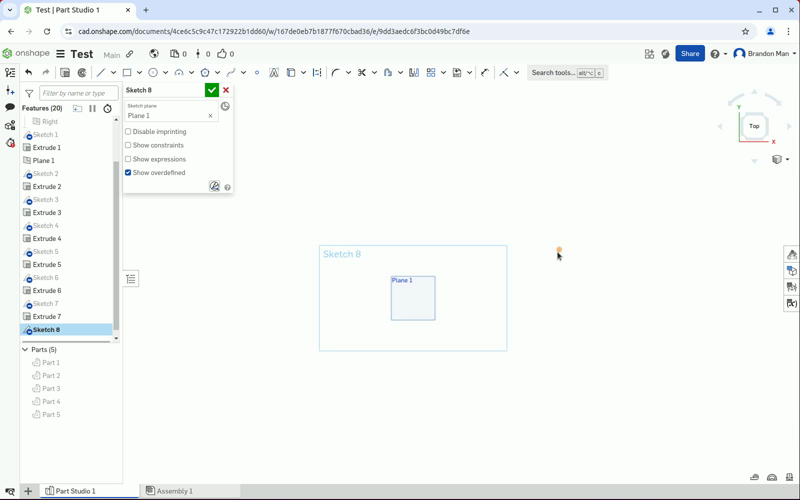
scroll(6)
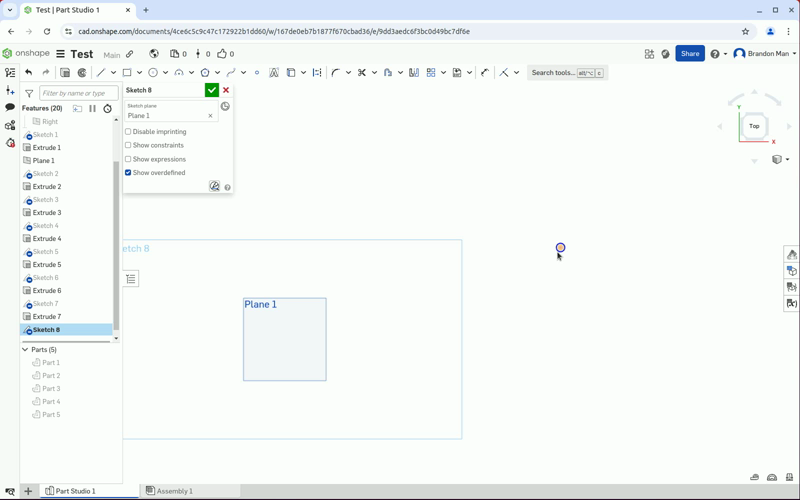
scroll(6)
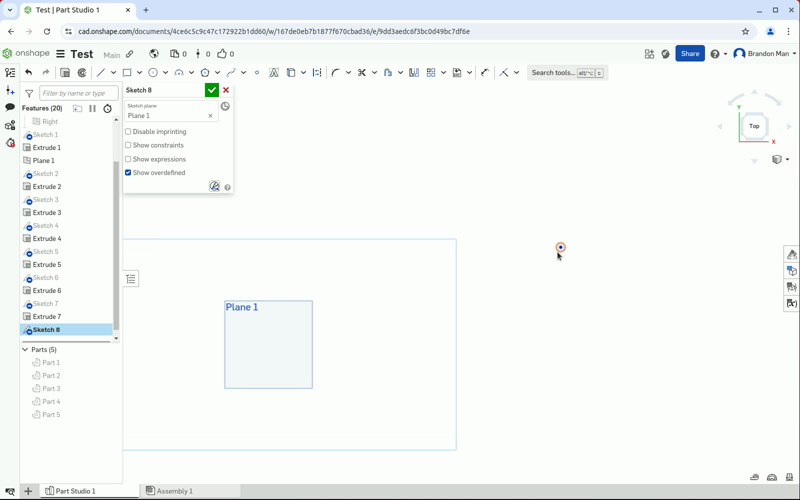
scroll(6)
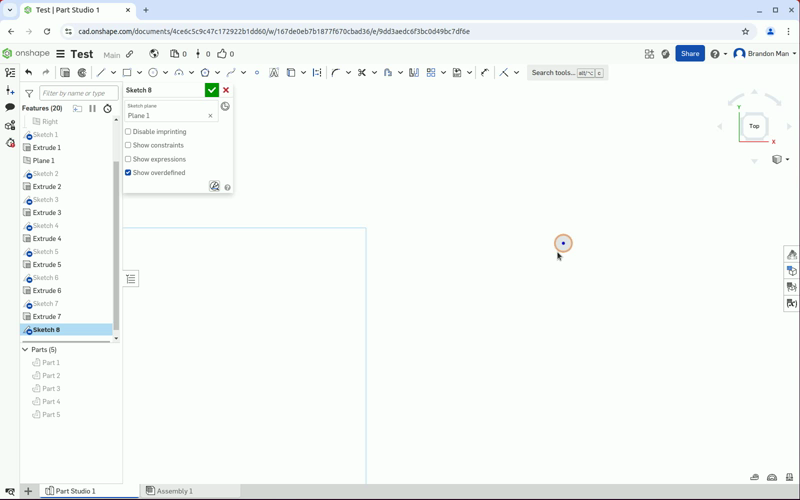
scroll(6)
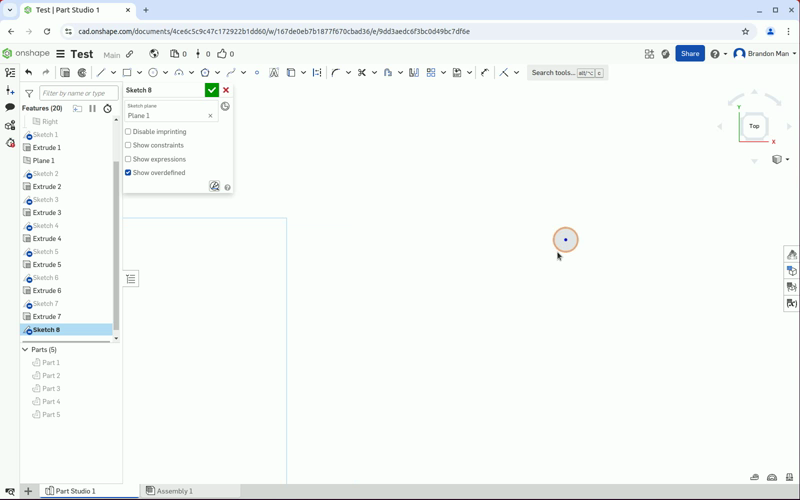
scroll(6)
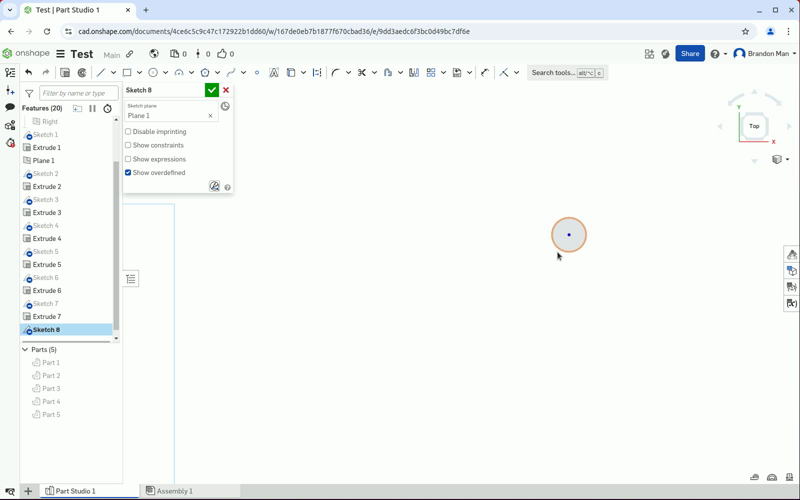
click(557, 251)
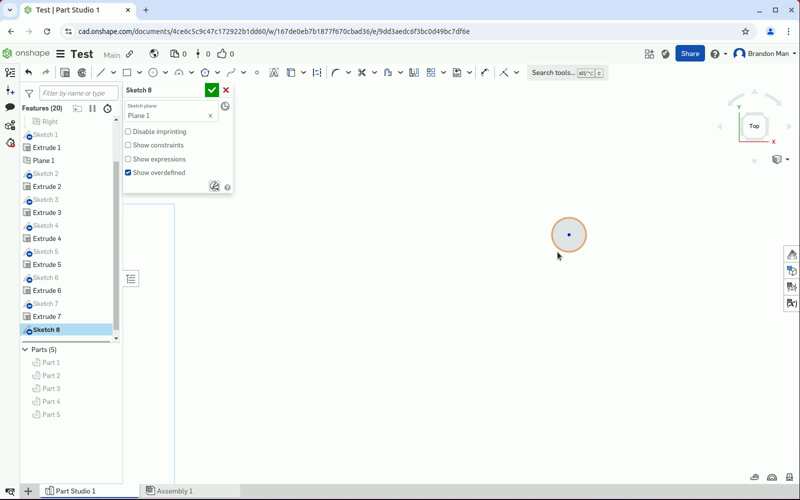
scroll(-6)
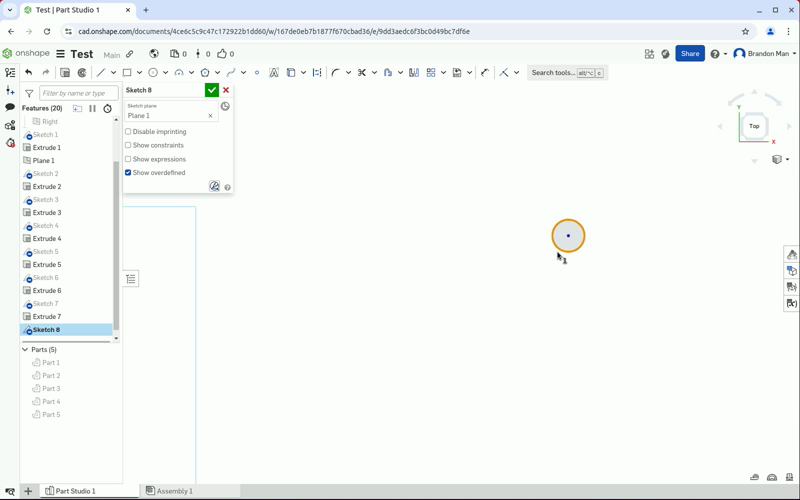
scroll(-6)
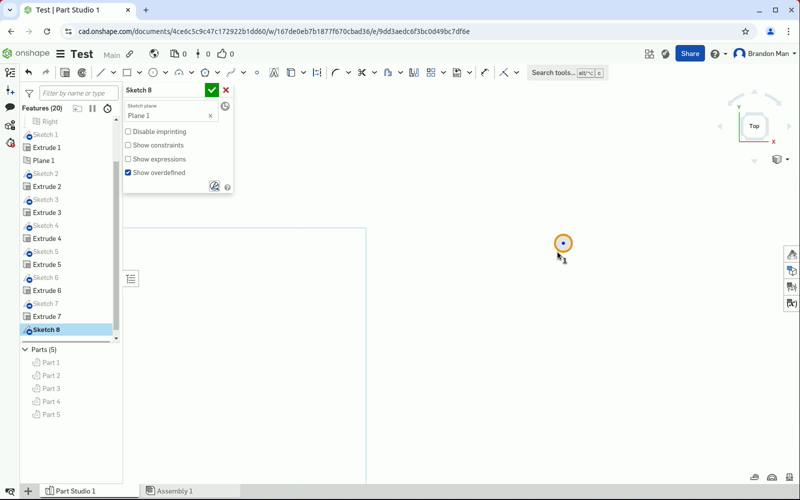
scroll(-6)
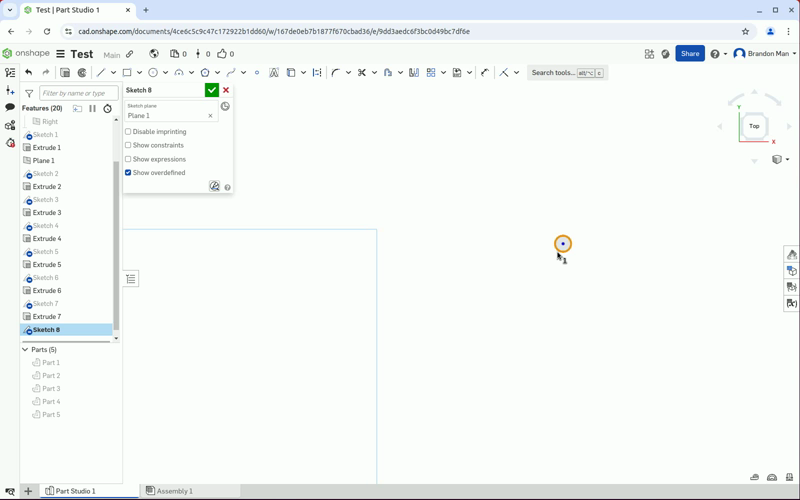
scroll(-6)
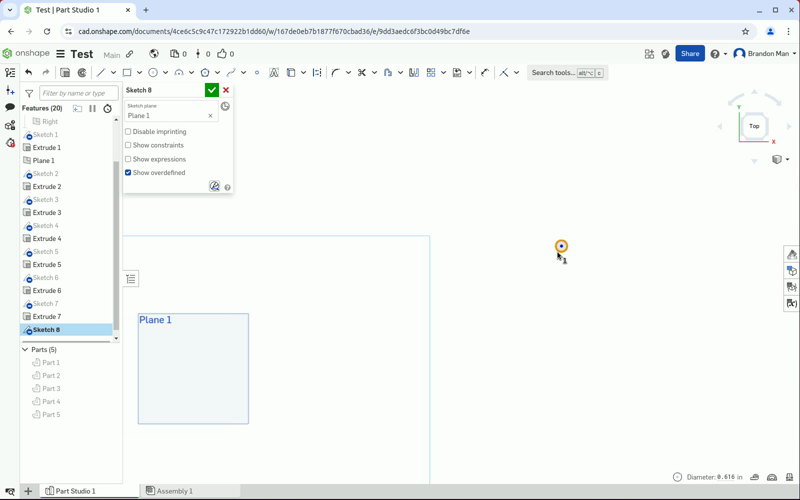
scroll(-6)
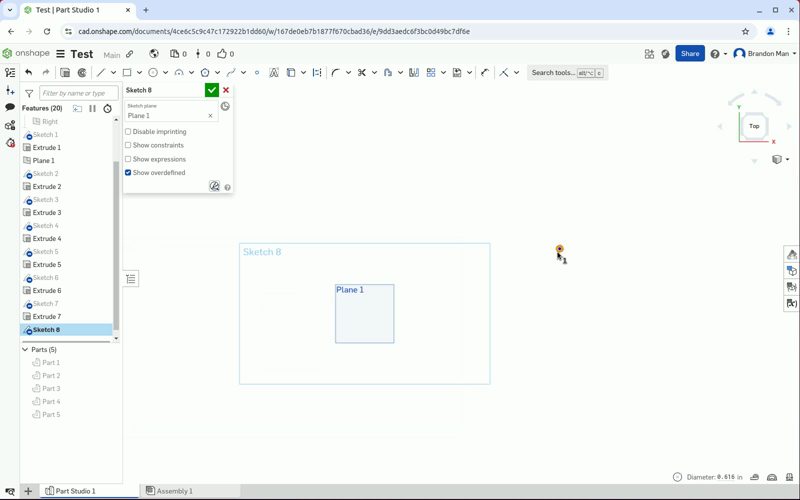
scroll(-6)
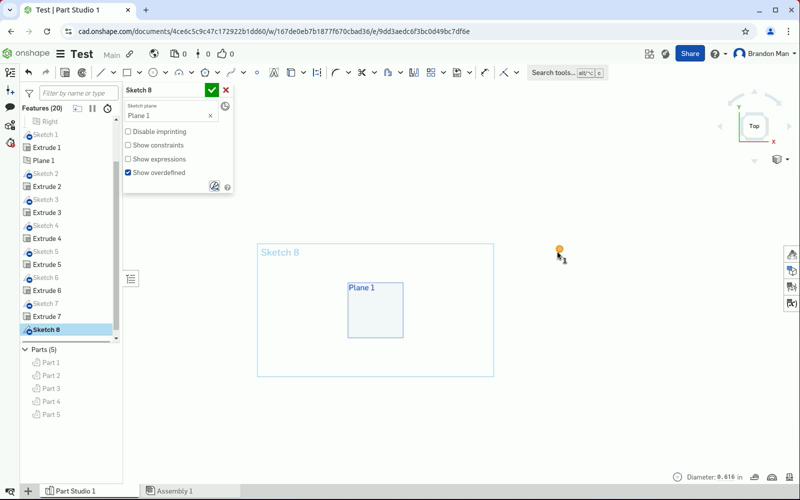
scroll(-6)
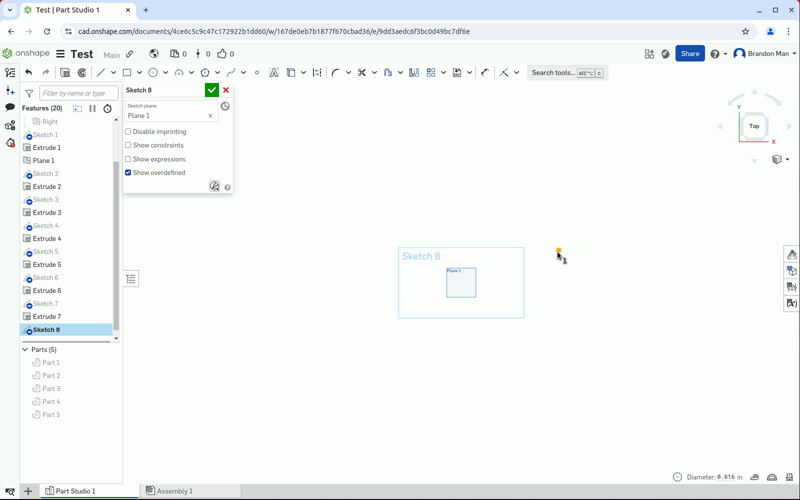
mouse_move(73, 352)
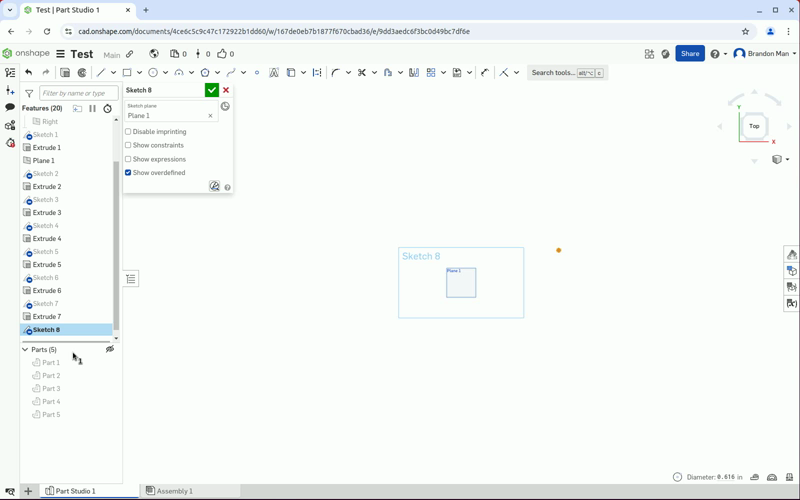
key(shift+y)
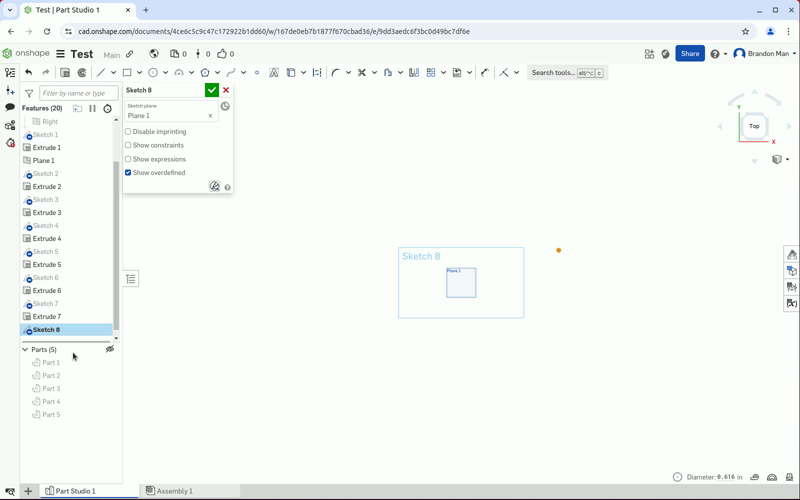
key(shift+e)
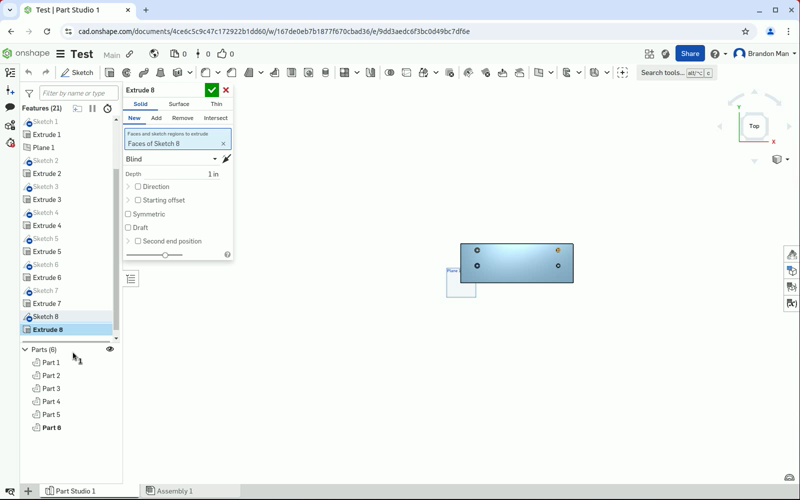
mouse_move(143, 106)
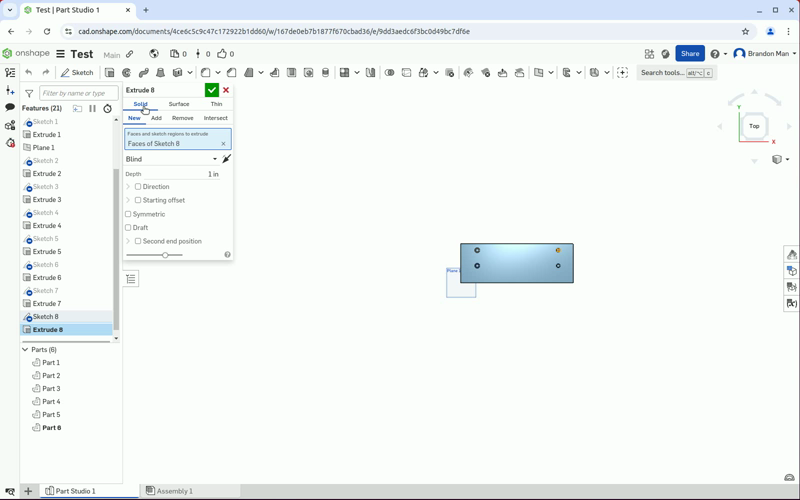
click(143, 106)
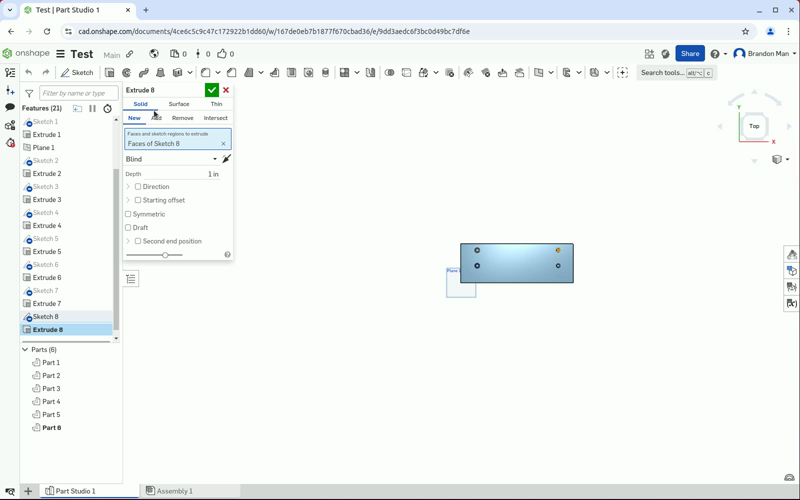
mouse_move(186, 120)
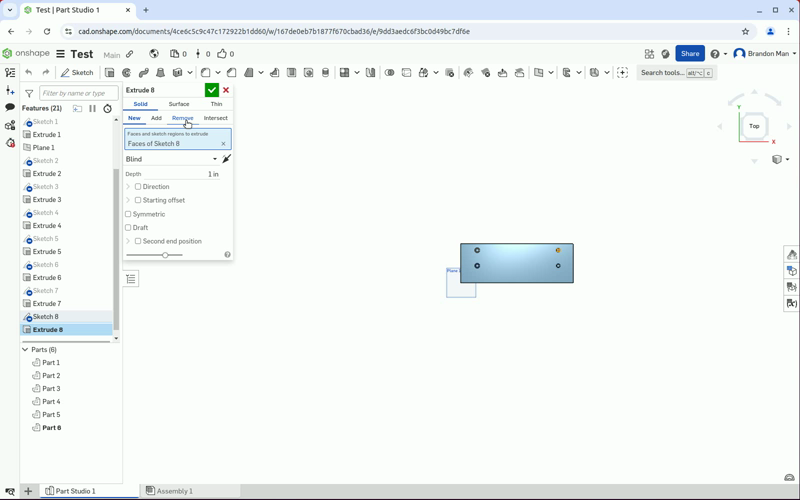
click(186, 120)
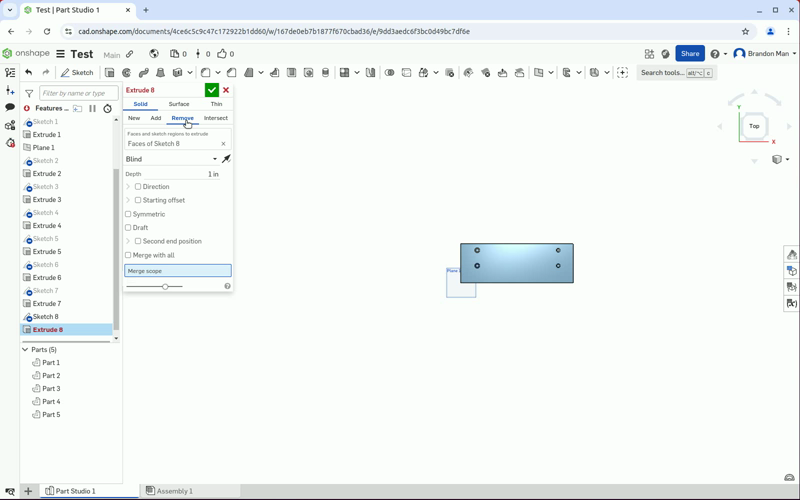
key(tab, 4)
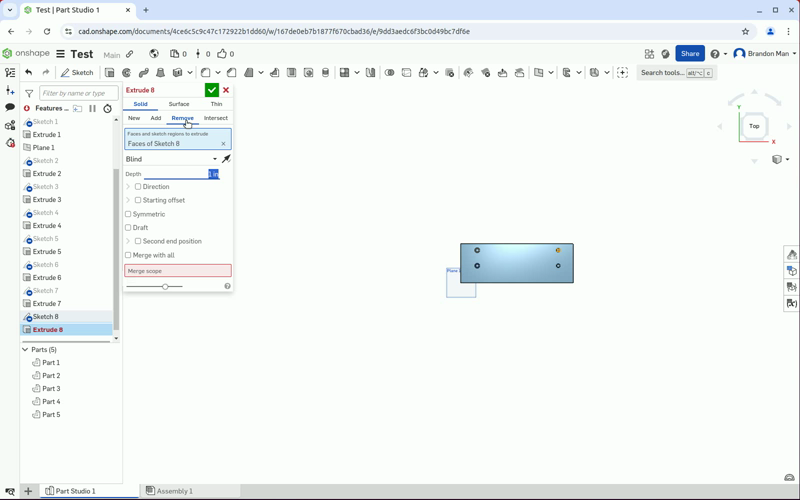
text(4.092)
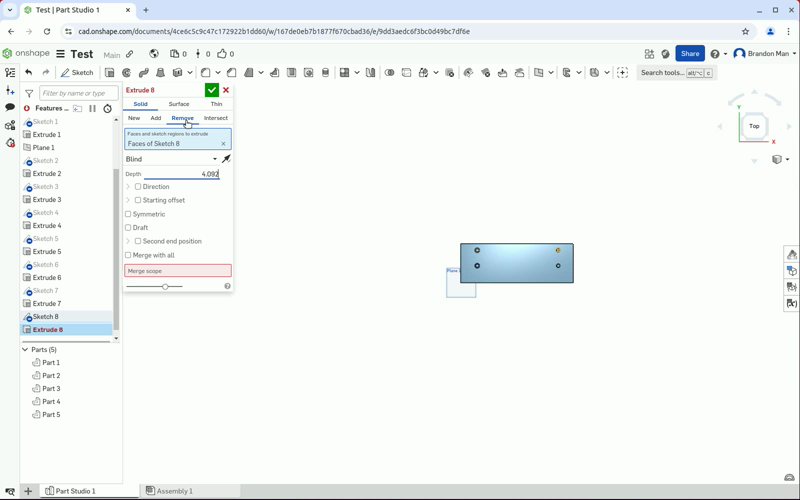
key(tab, 6)
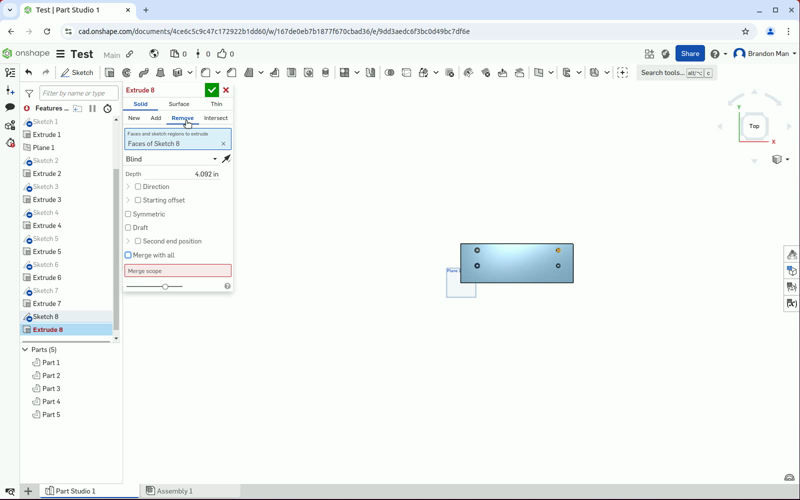
key(space)
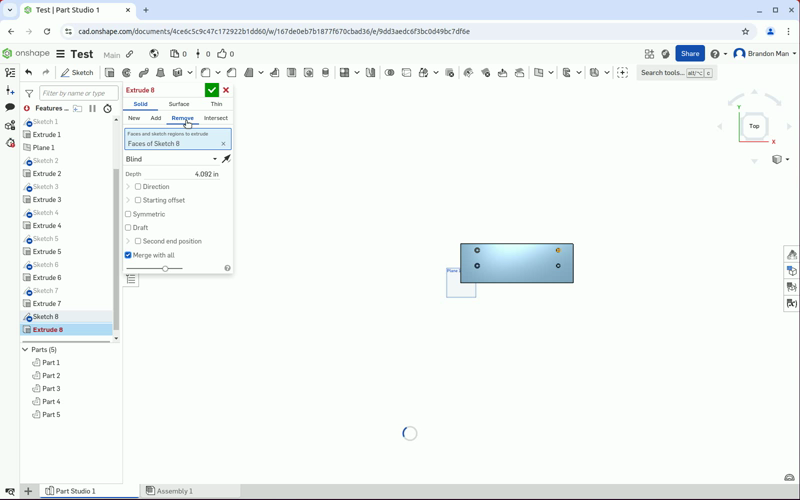
key(enter)
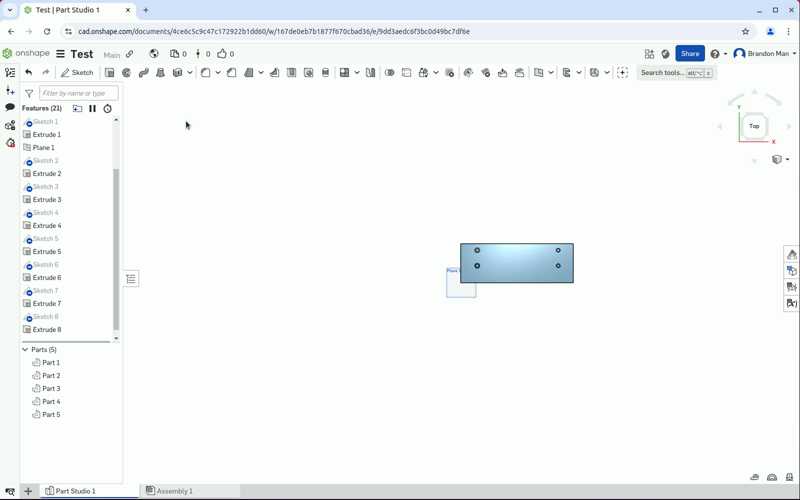
key(shift+h)
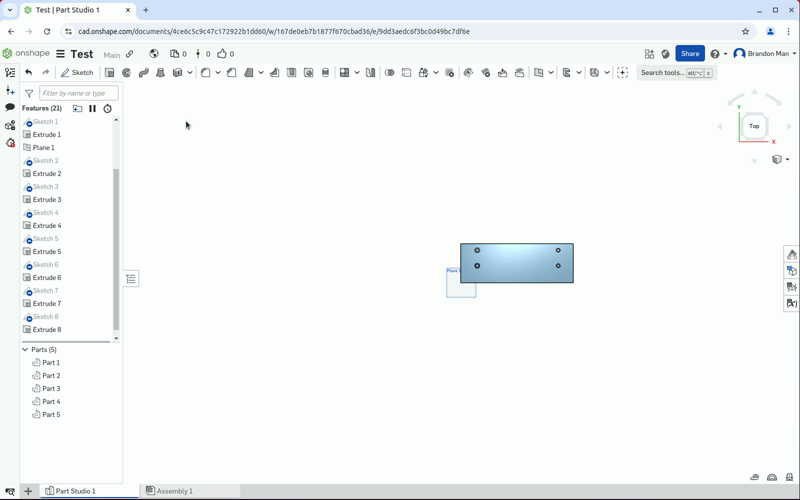
key(shift+h)
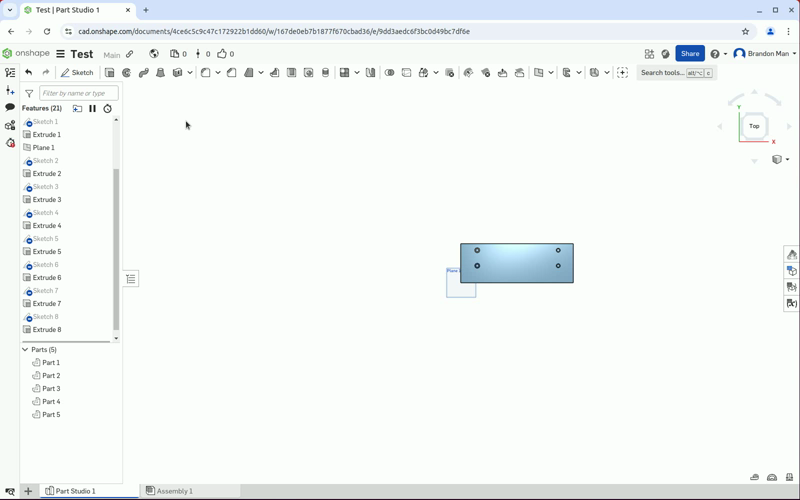
mouse_move(69, 124)
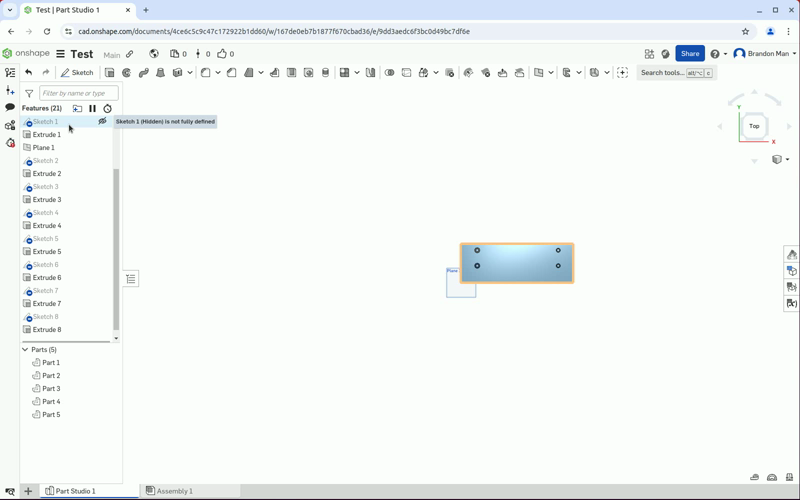
click(69, 124)
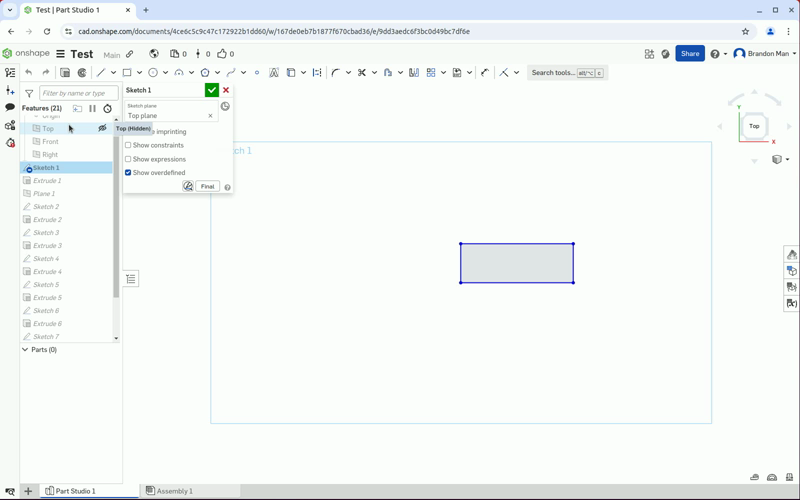
mouse_move(229, 92)
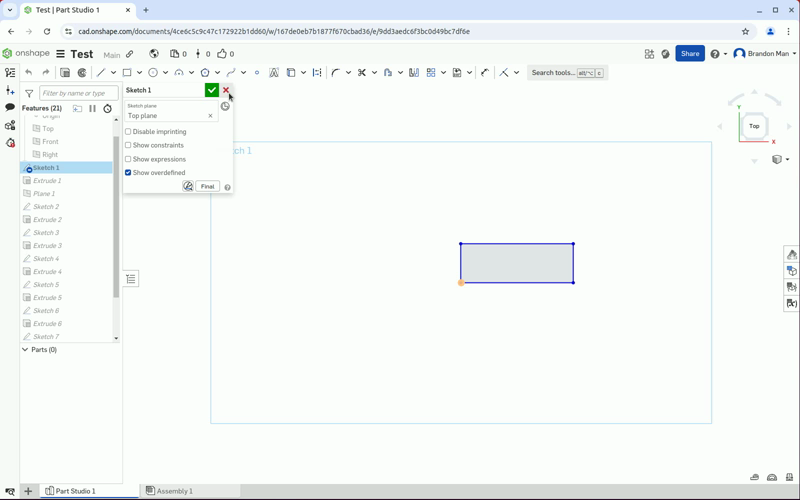
click(229, 92)
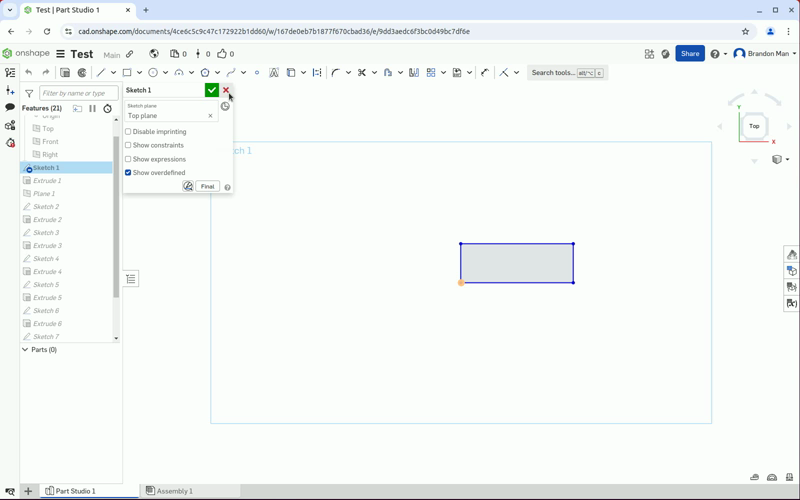
key(shift+s)
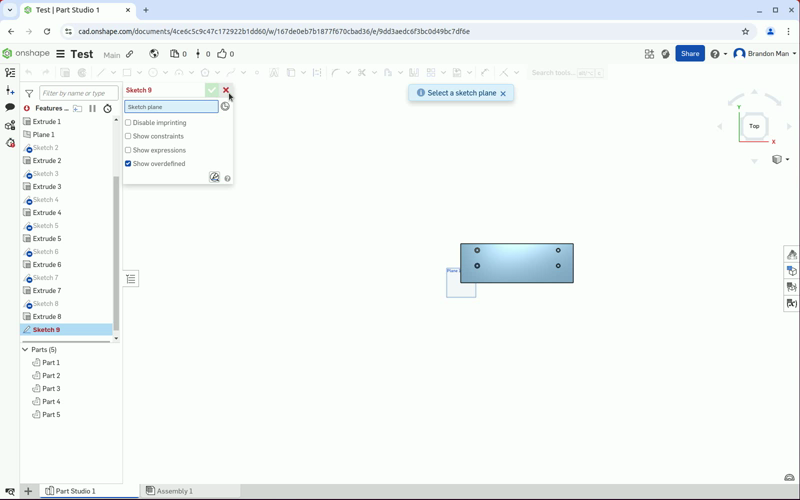
mouse_move(69, 137)
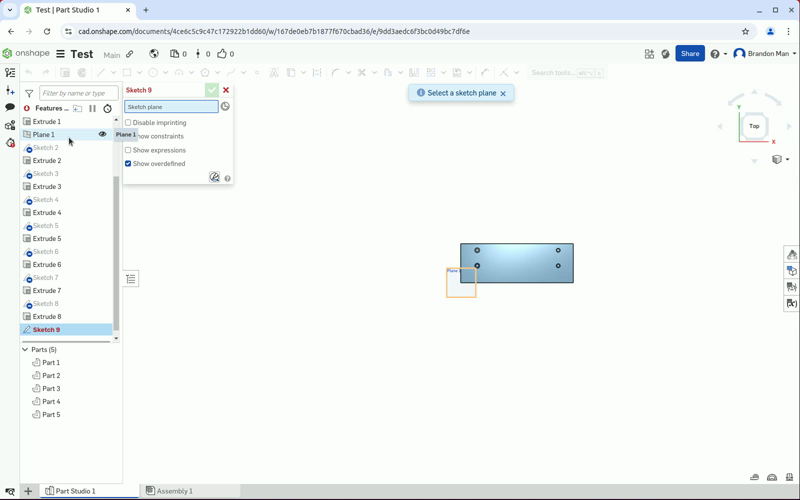
click(69, 137)
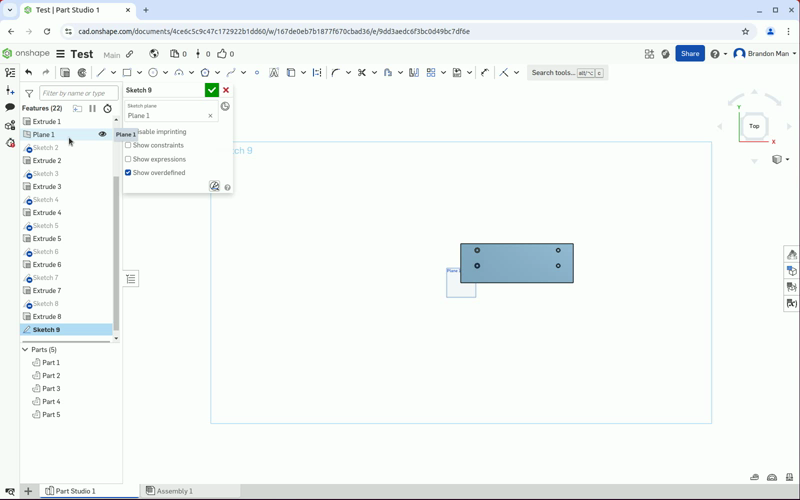
mouse_move(73, 352)
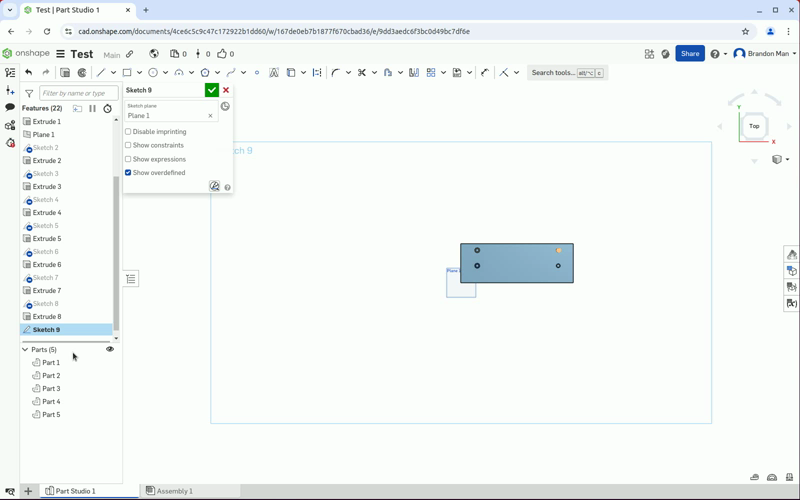
key(y)
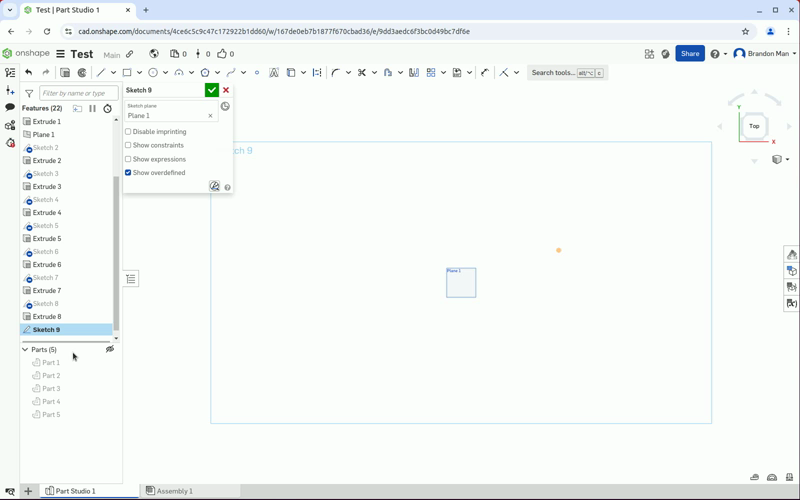
key(c)
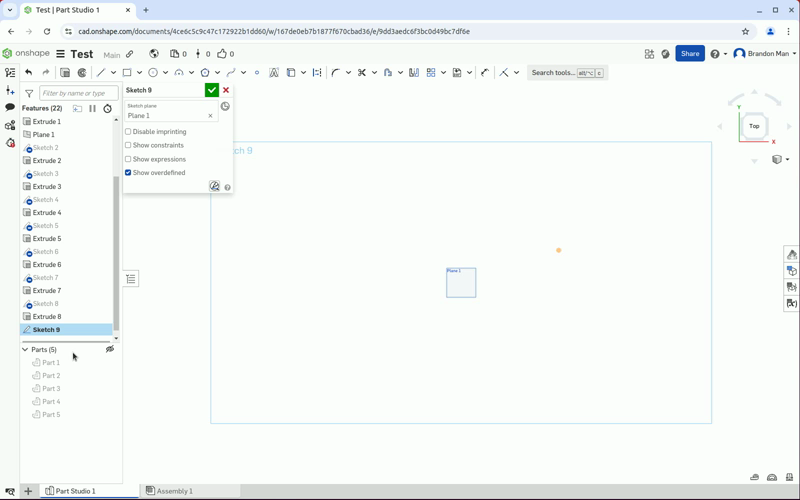
key_down(shift)
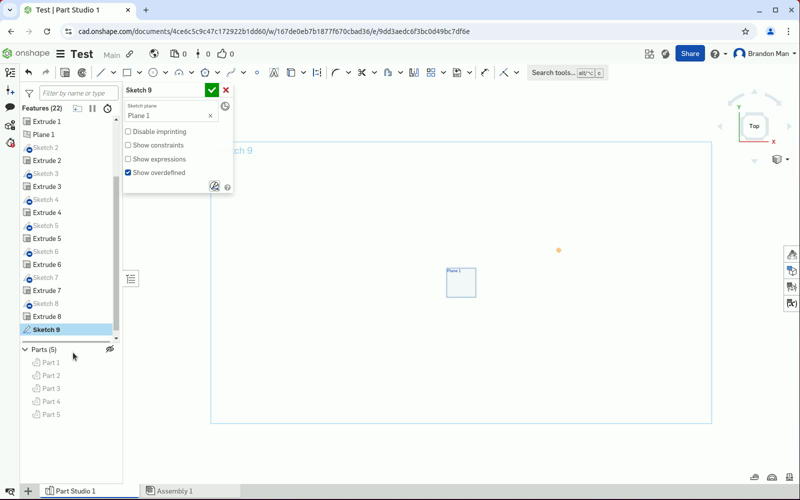
mouse_move(558, 265)
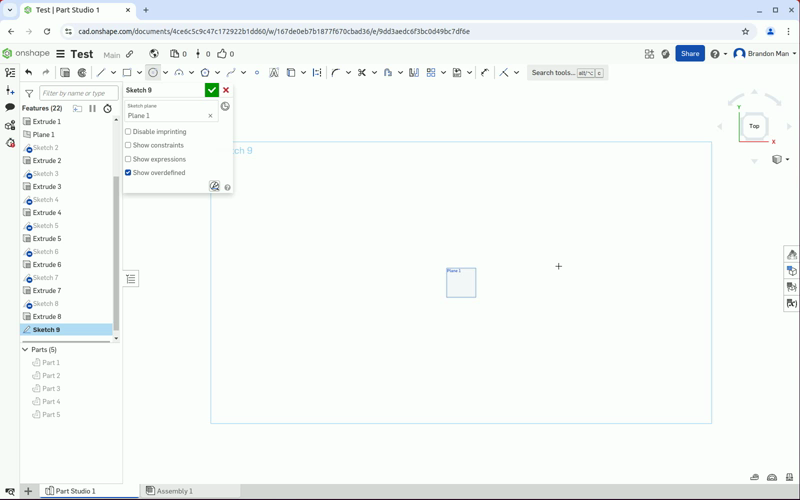
click(558, 265)
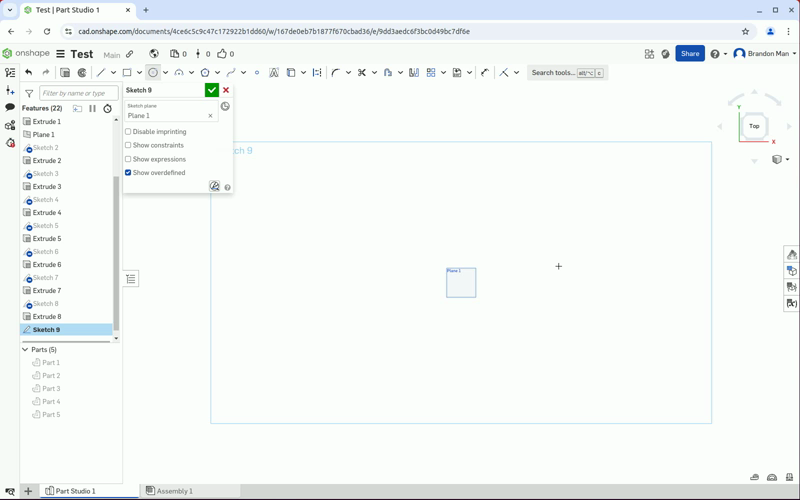
key_up(shift)
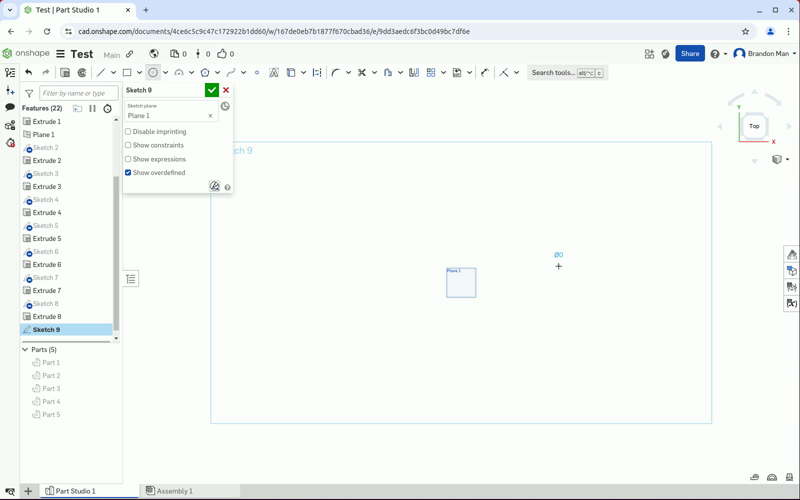
mouse_move(560, 265)
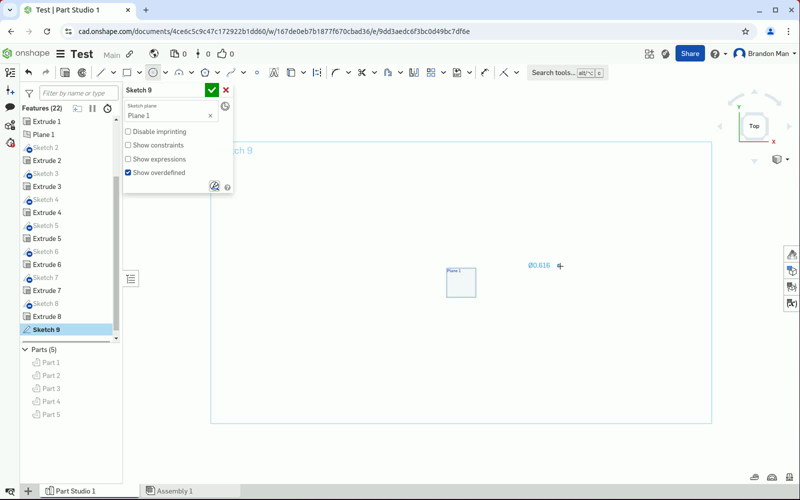
scroll(6)
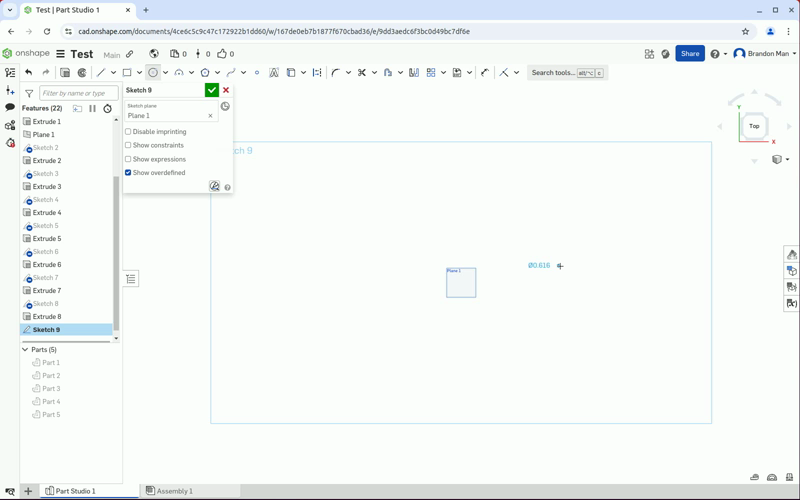
scroll(6)
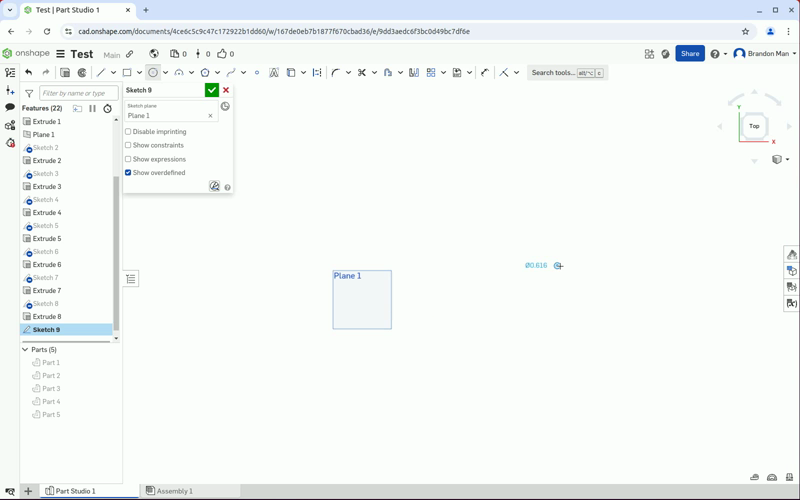
scroll(6)
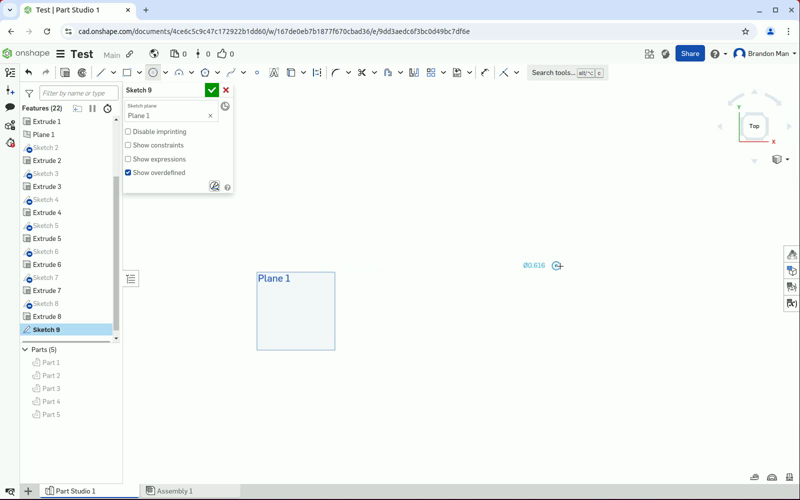
scroll(6)
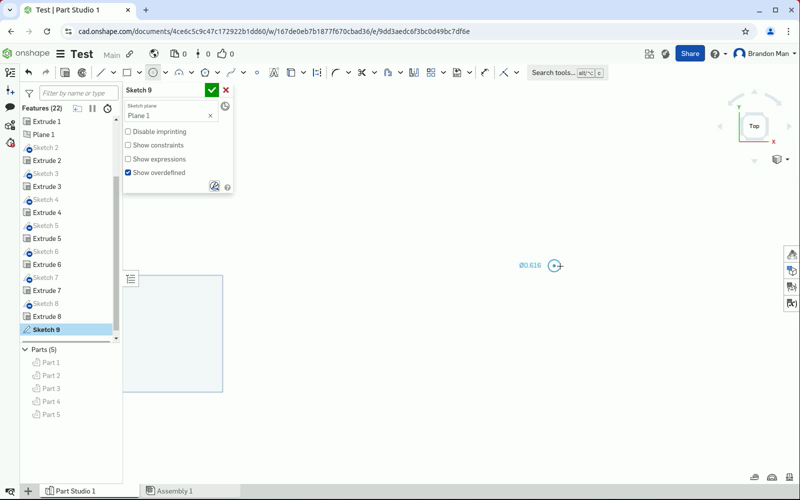
scroll(6)
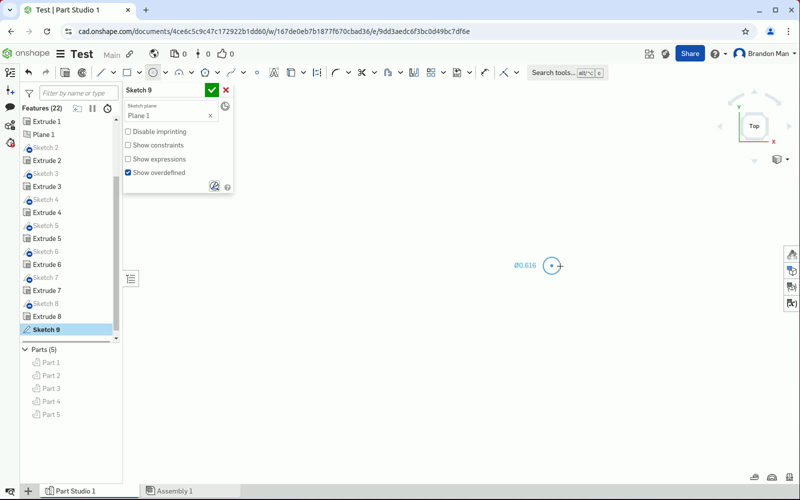
scroll(6)
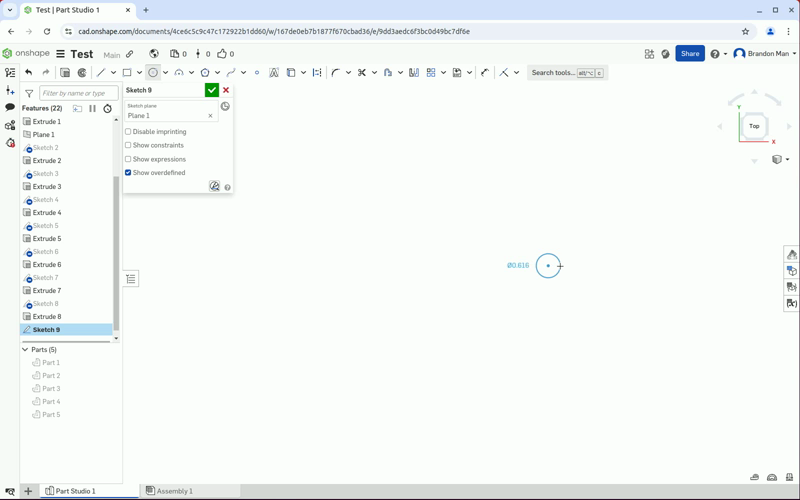
scroll(6)
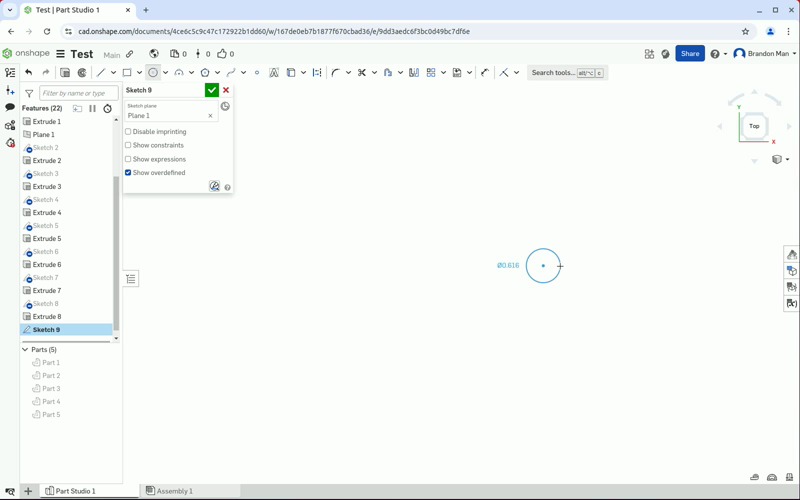
click(560, 265)
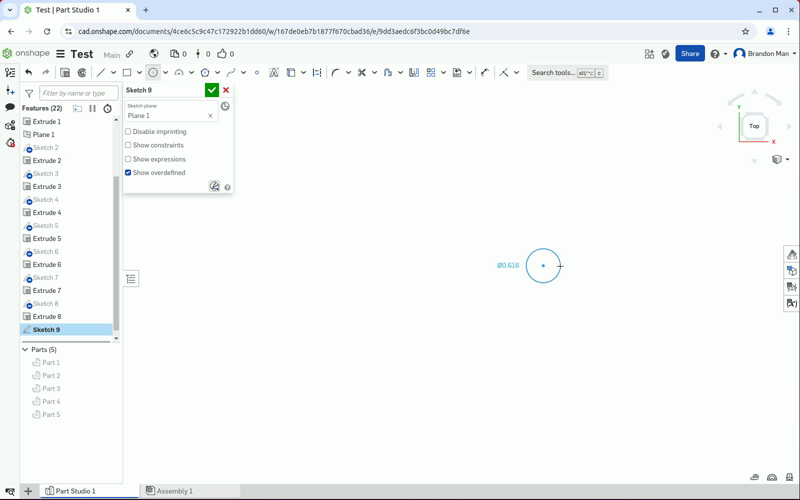
scroll(-6)
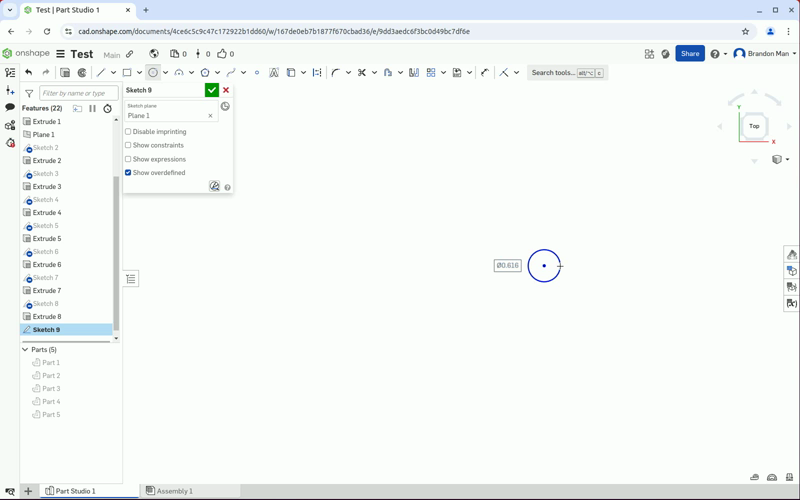
scroll(-6)
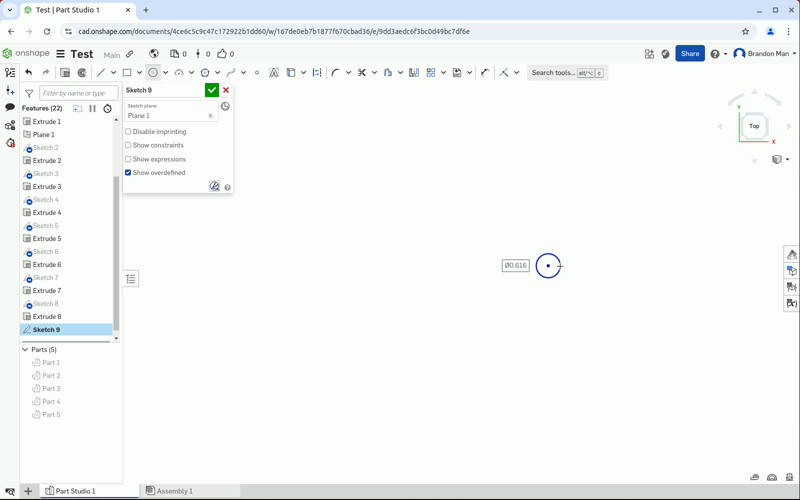
scroll(-6)
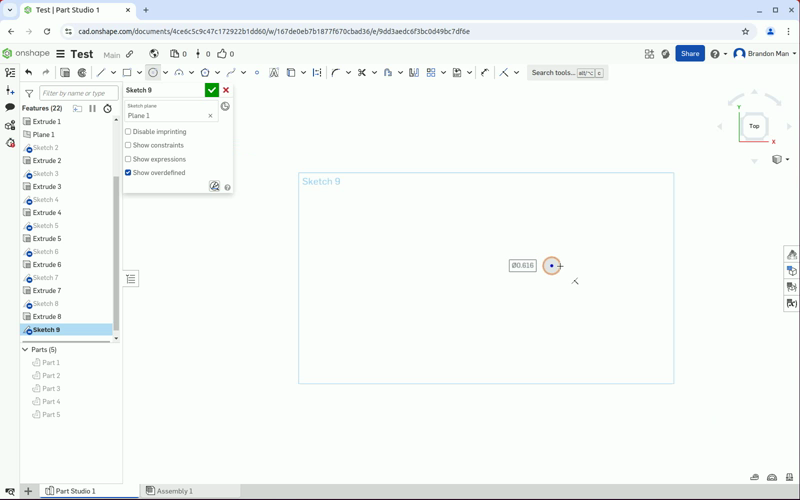
scroll(-6)
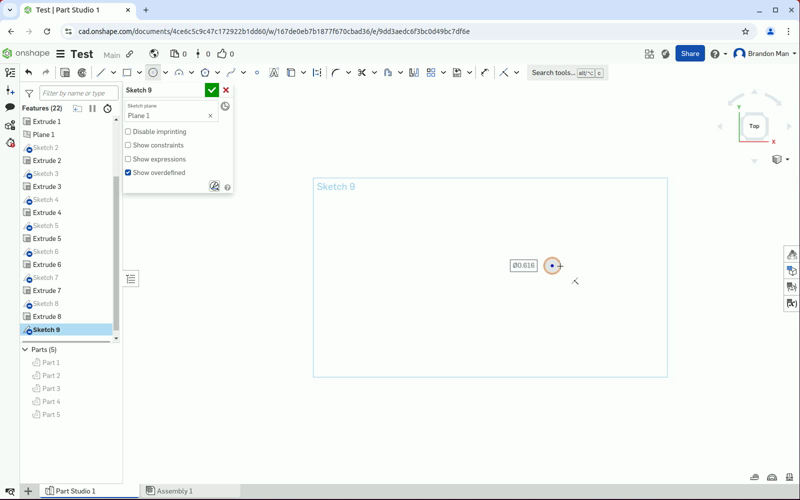
scroll(-6)
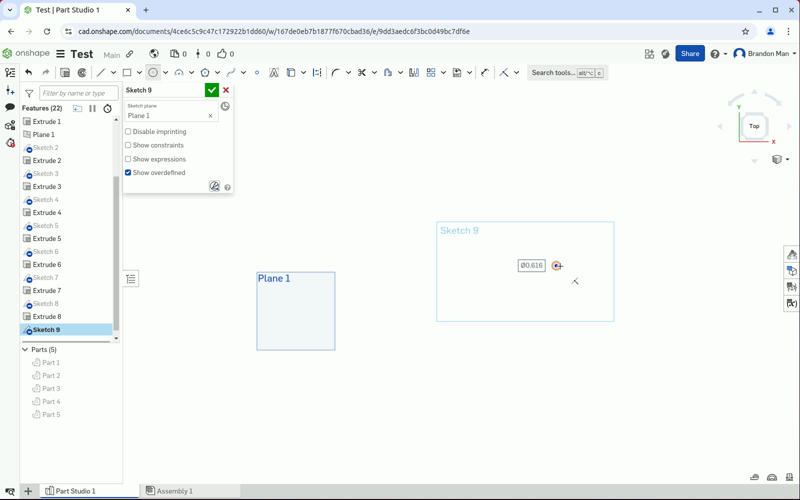
scroll(-6)
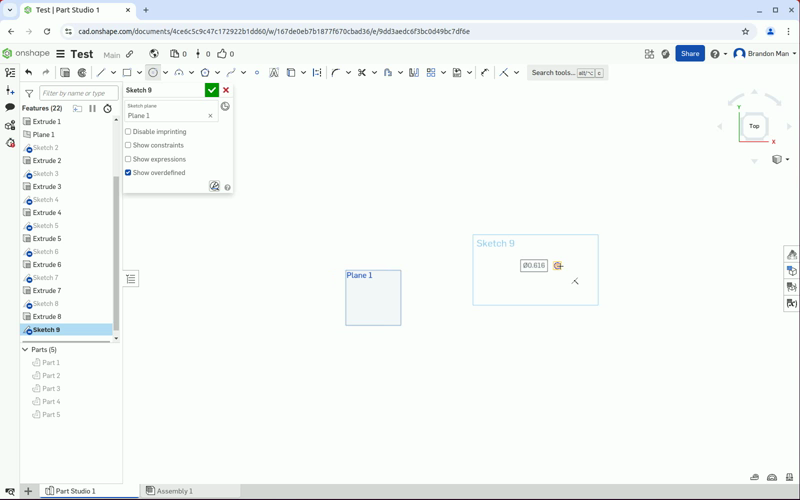
scroll(-6)
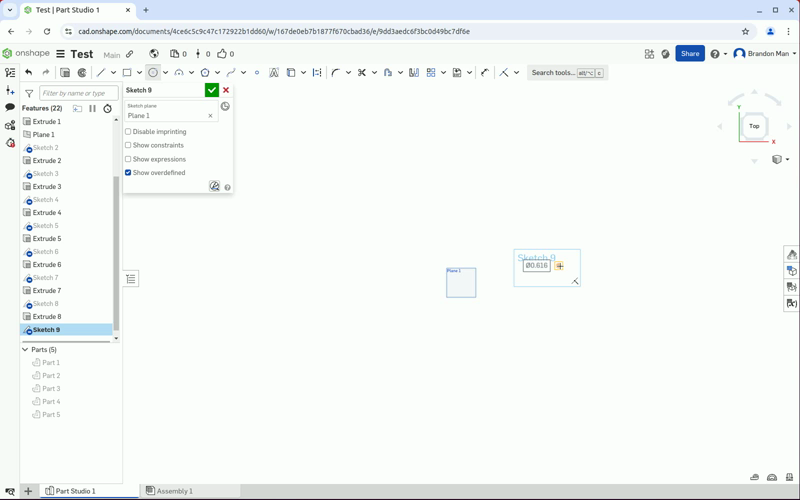
key(esc)
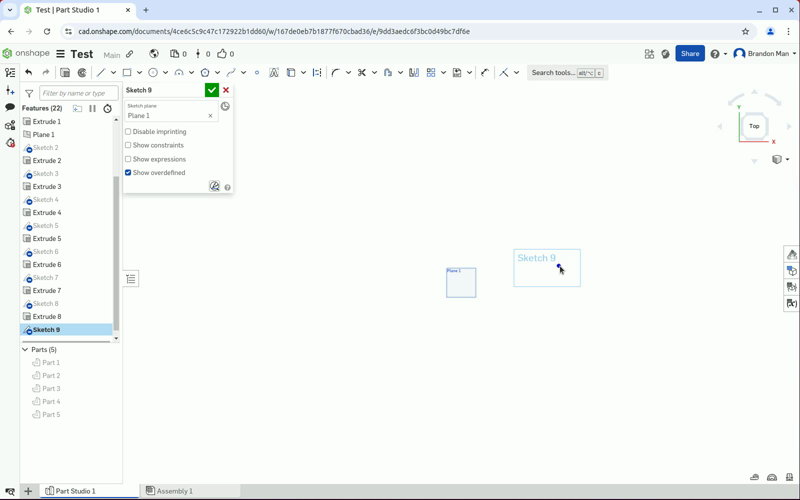
mouse_move(558, 264)
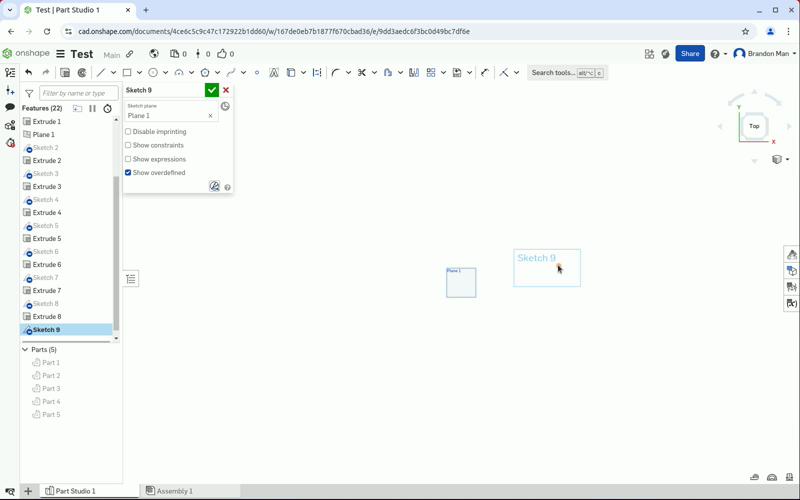
scroll(6)
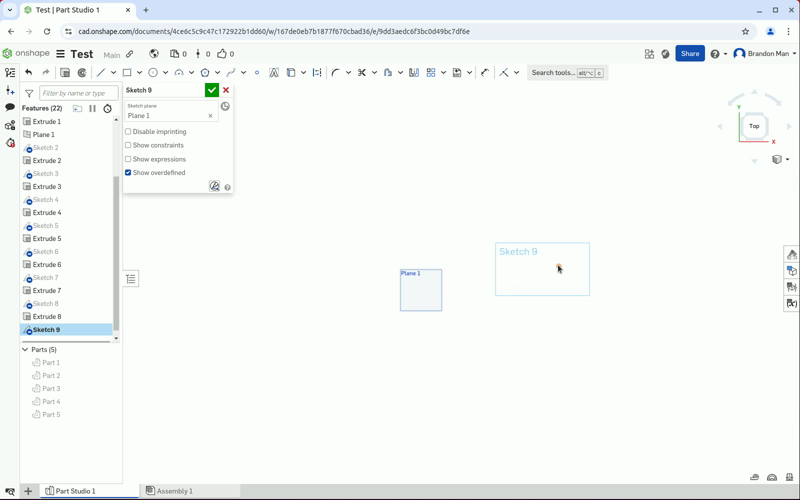
scroll(6)
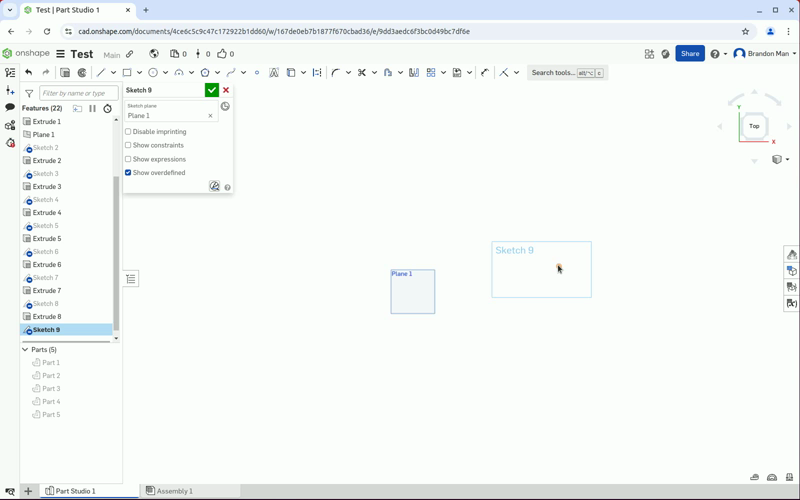
scroll(6)
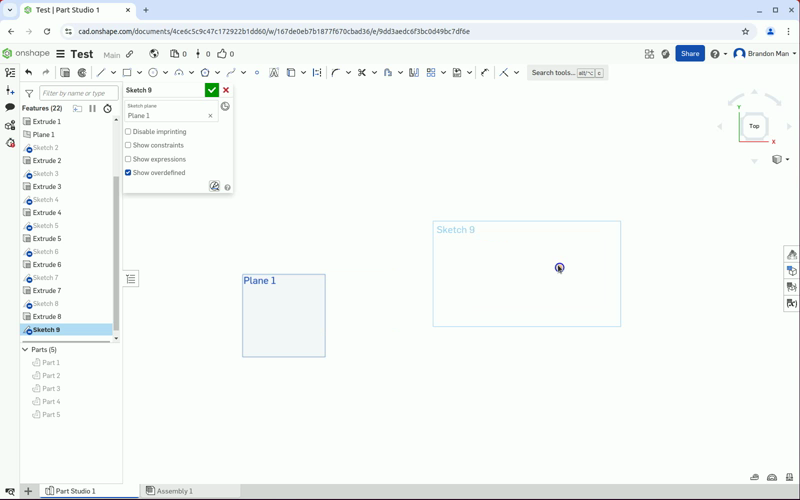
scroll(6)
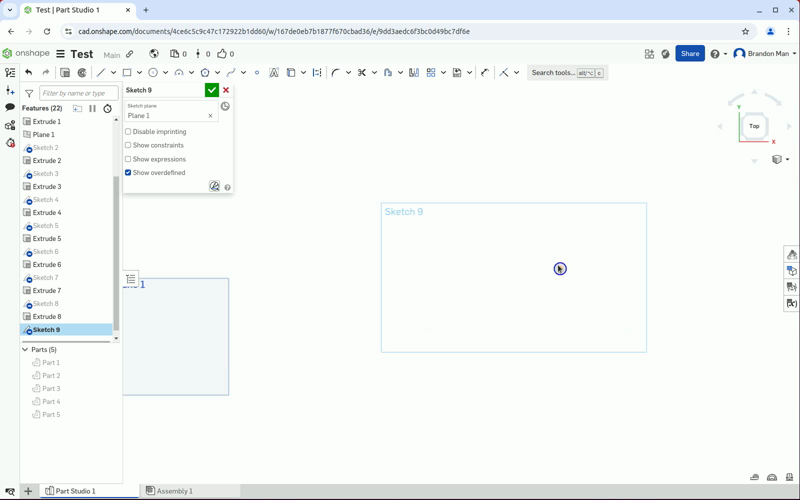
scroll(6)
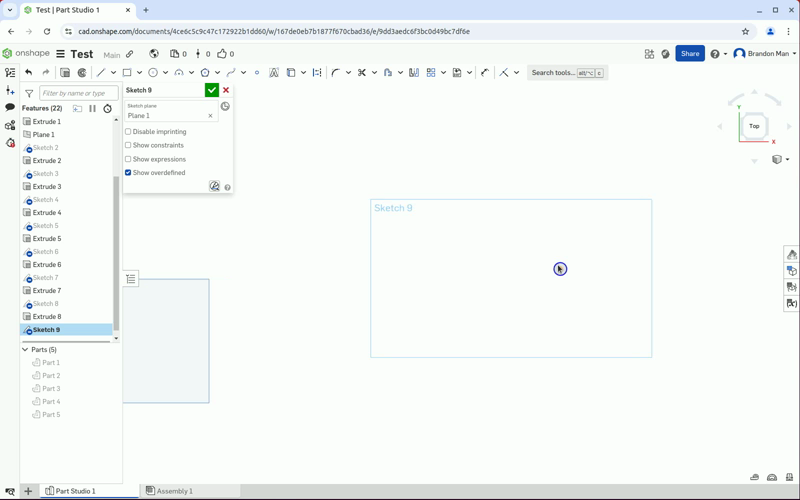
scroll(6)
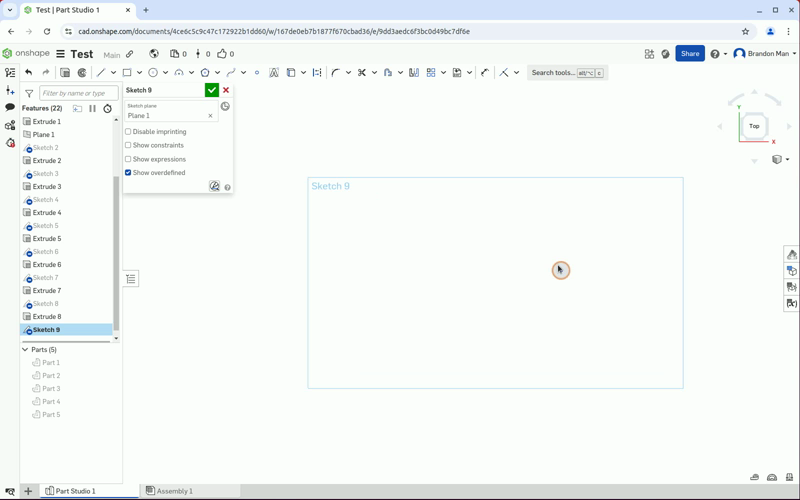
scroll(6)
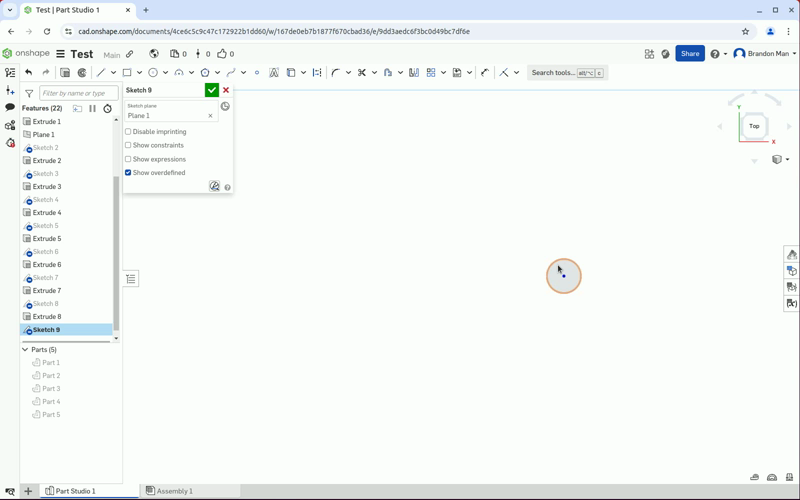
click(558, 264)
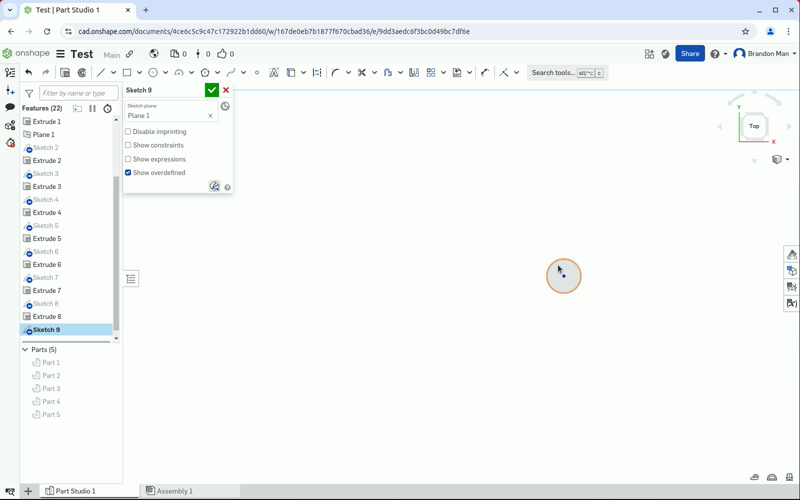
scroll(-6)
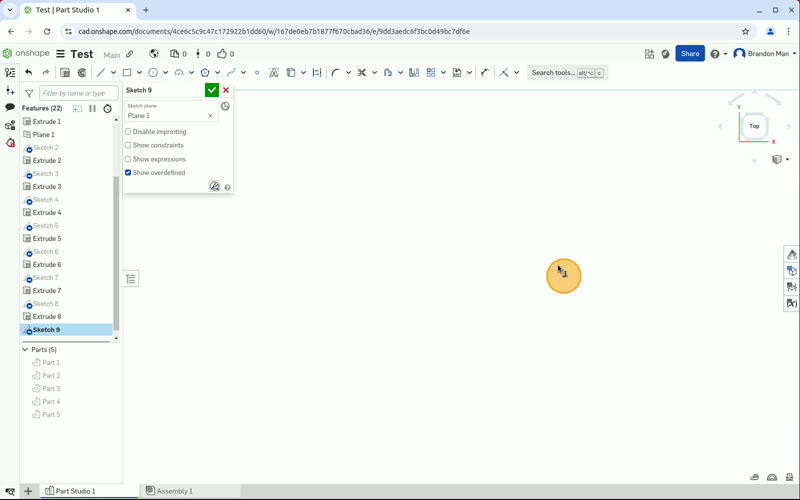
scroll(-6)
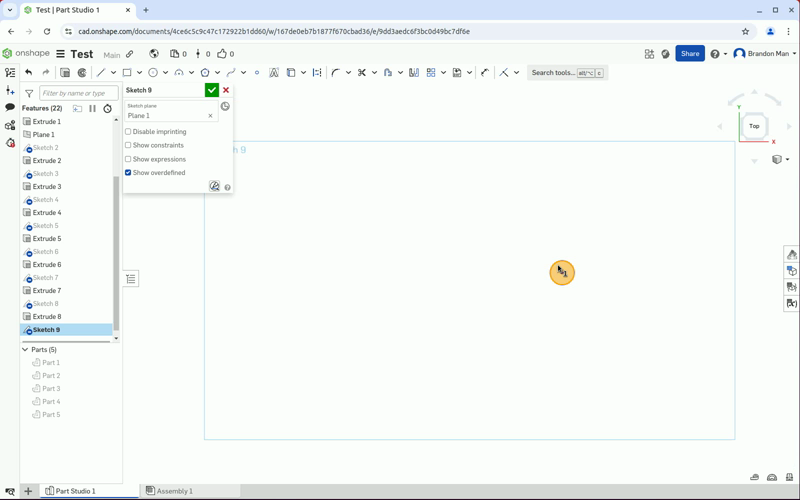
scroll(-6)
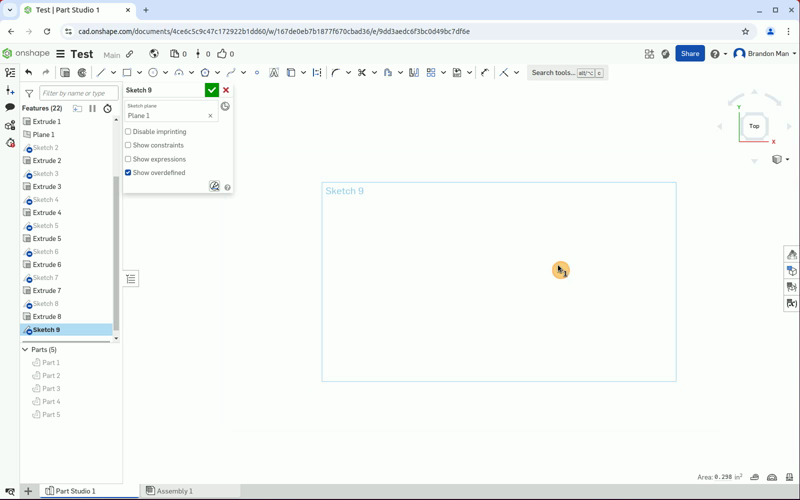
scroll(-6)
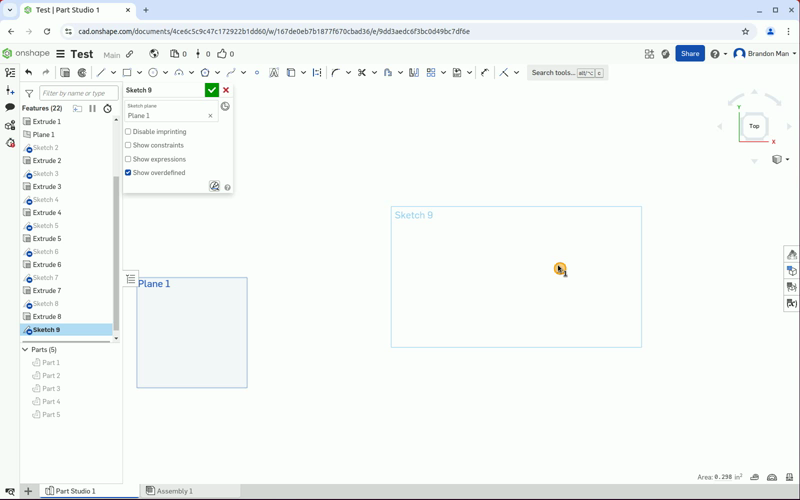
scroll(-6)
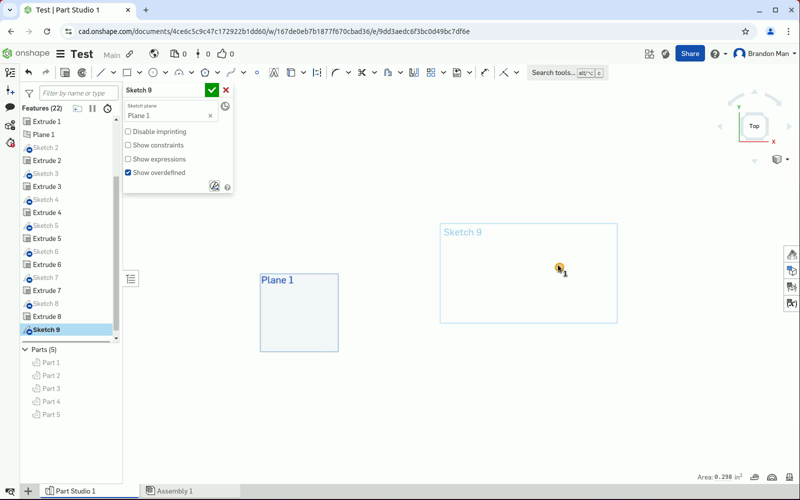
scroll(-6)
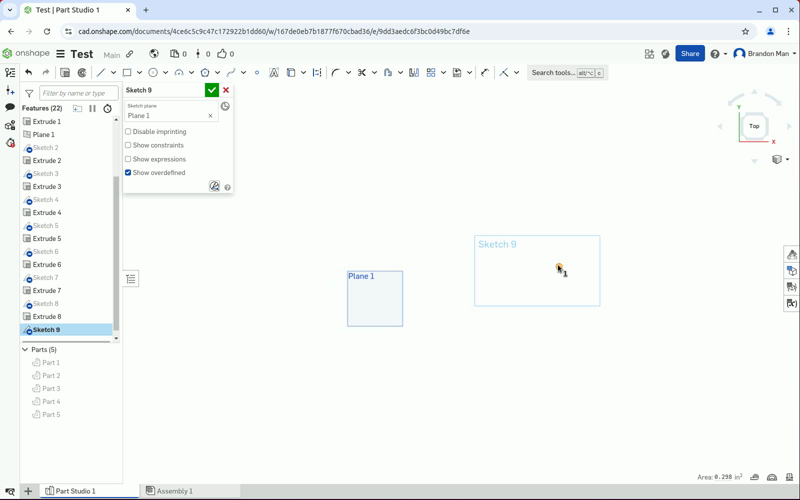
scroll(-6)
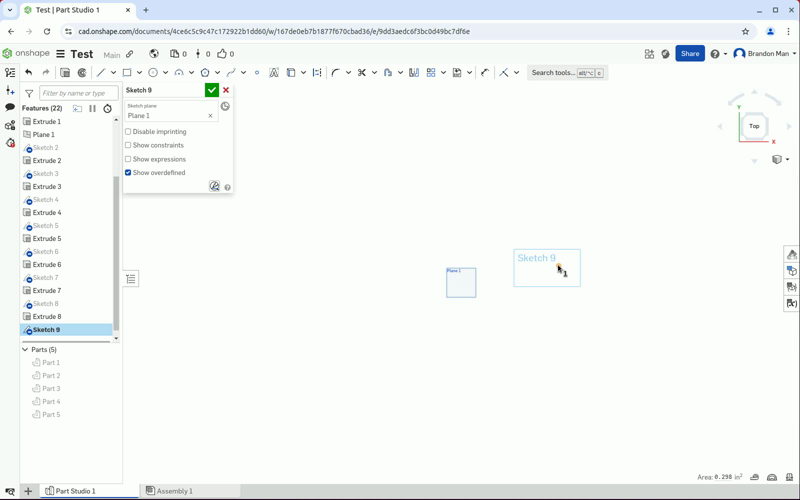
mouse_move(73, 352)
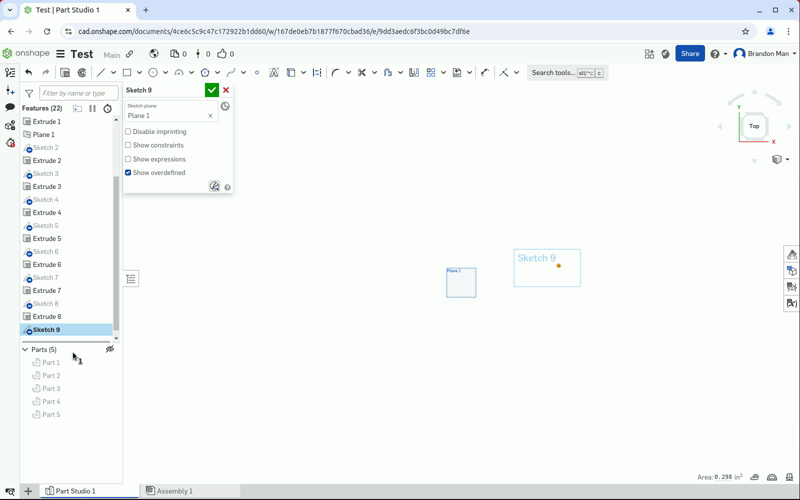
key(shift+y)
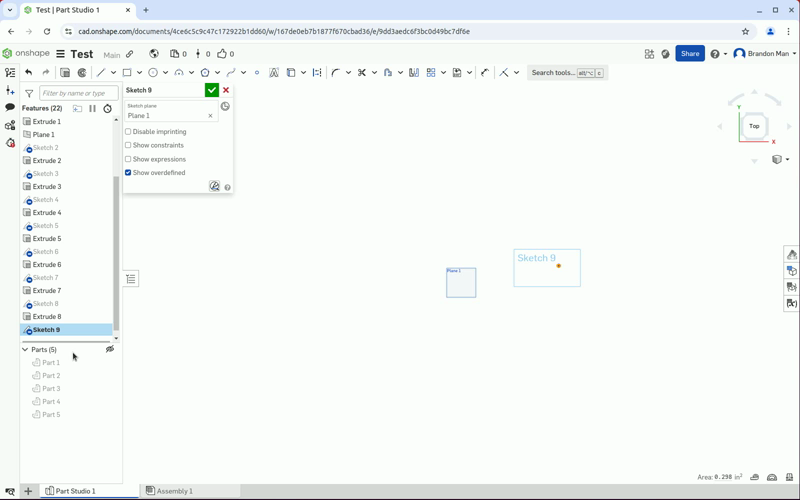
key(shift+e)
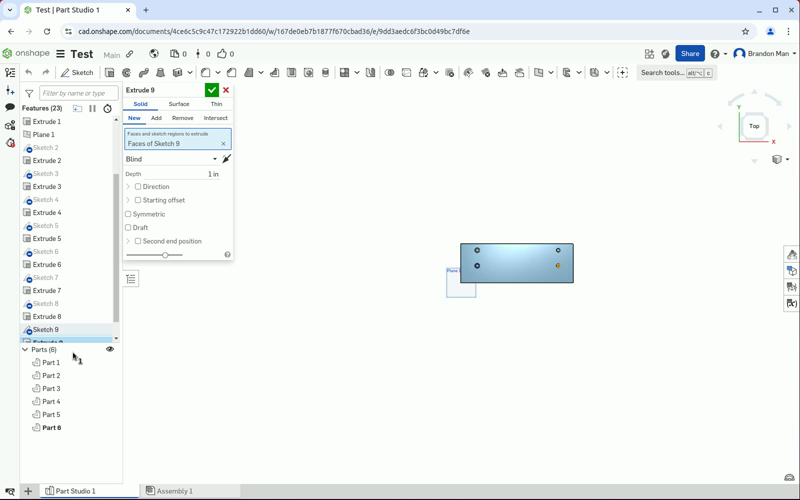
mouse_move(143, 106)
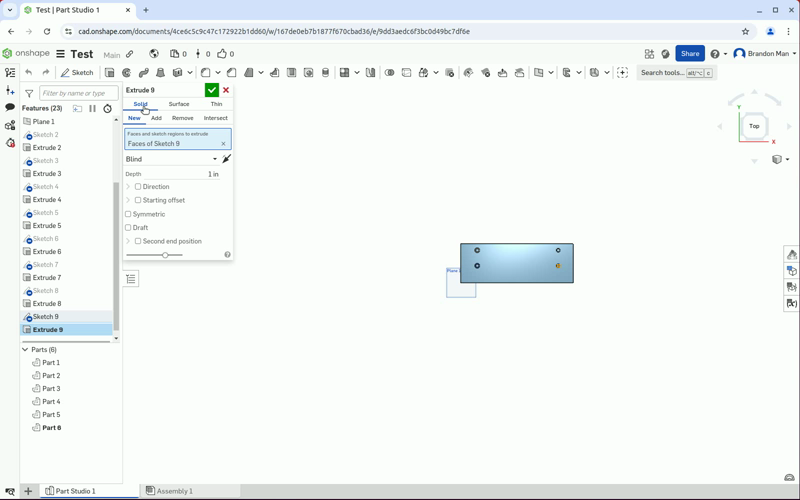
click(143, 106)
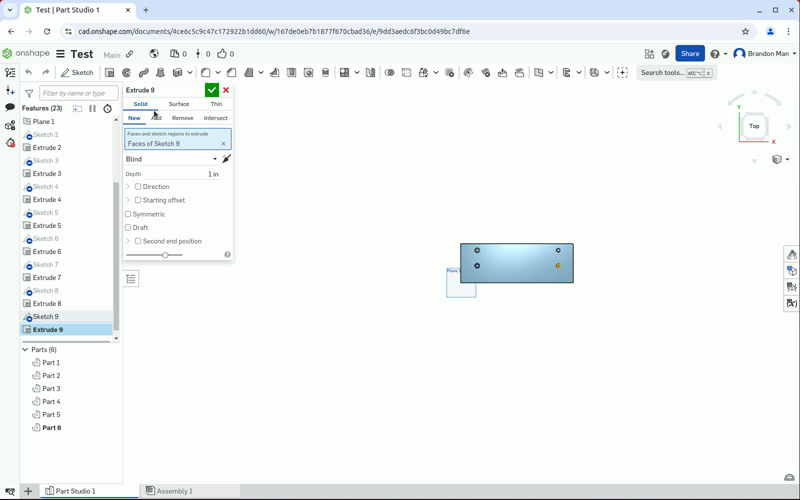
mouse_move(186, 120)
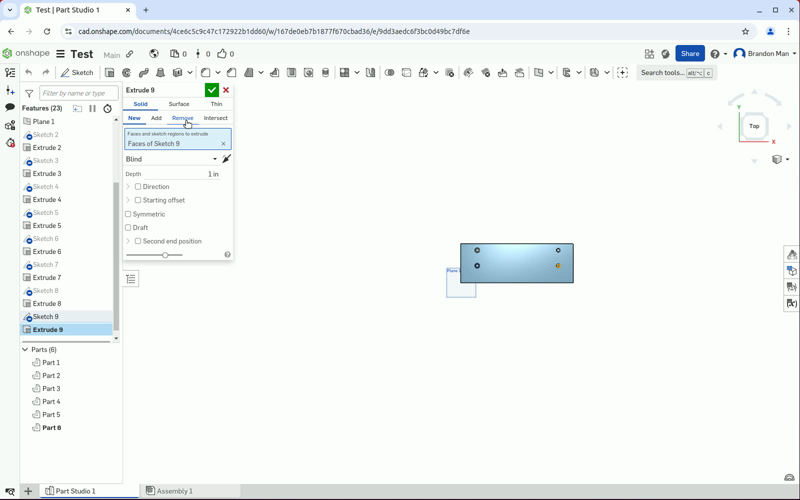
click(186, 120)
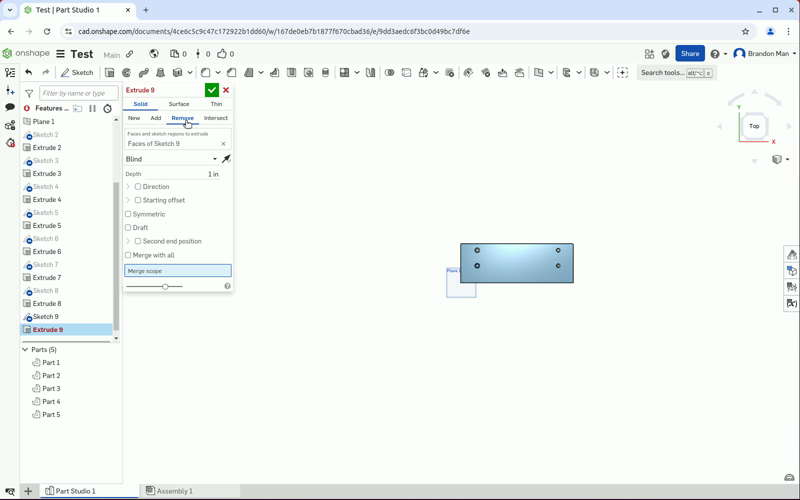
key(tab, 4)
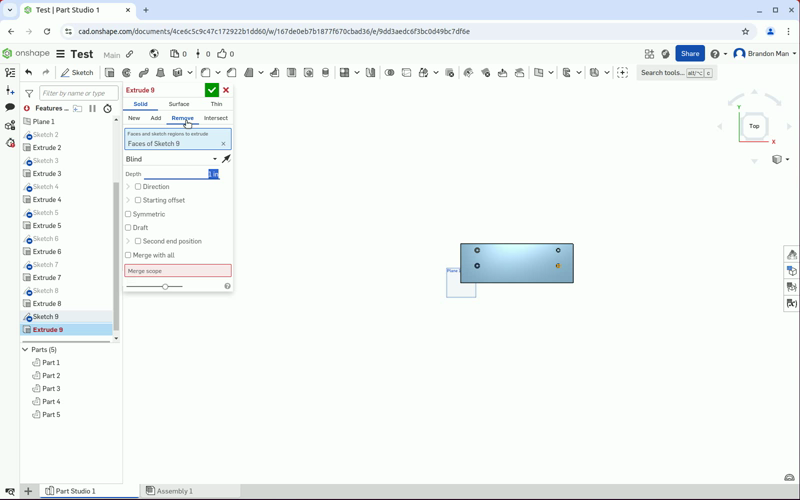
text(4.092)
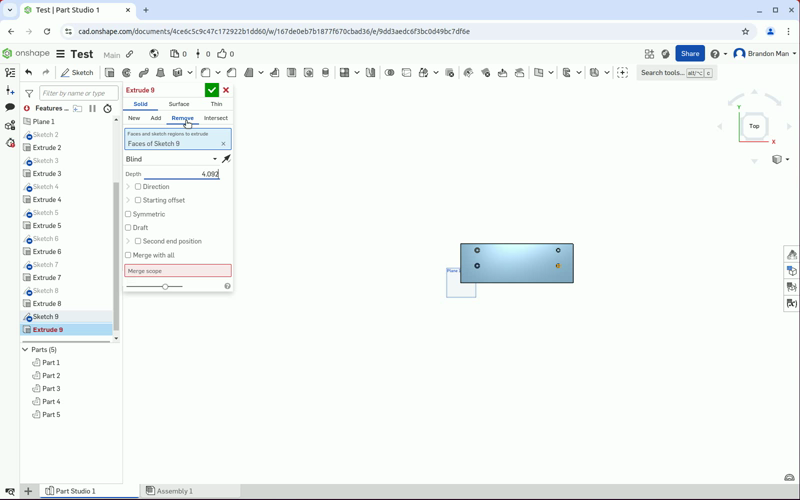
key(tab, 6)
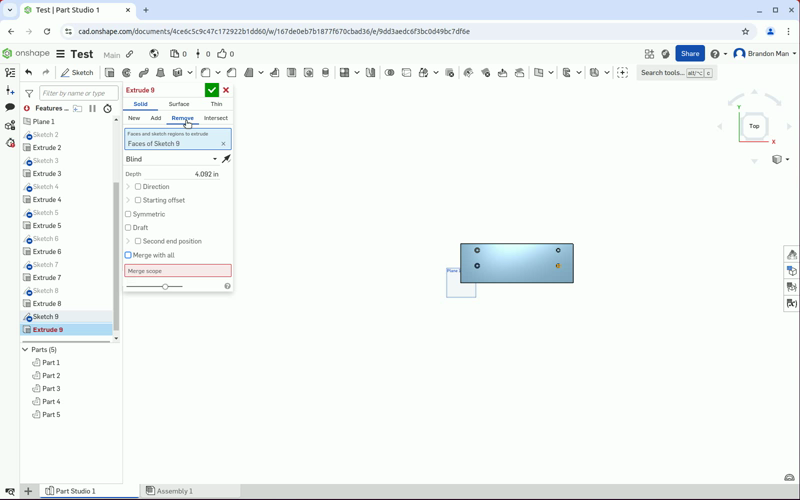
key(space)
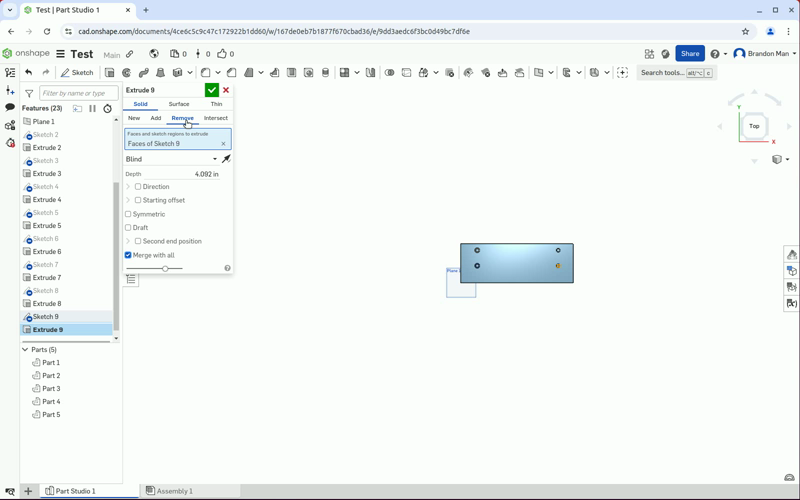
key(enter)
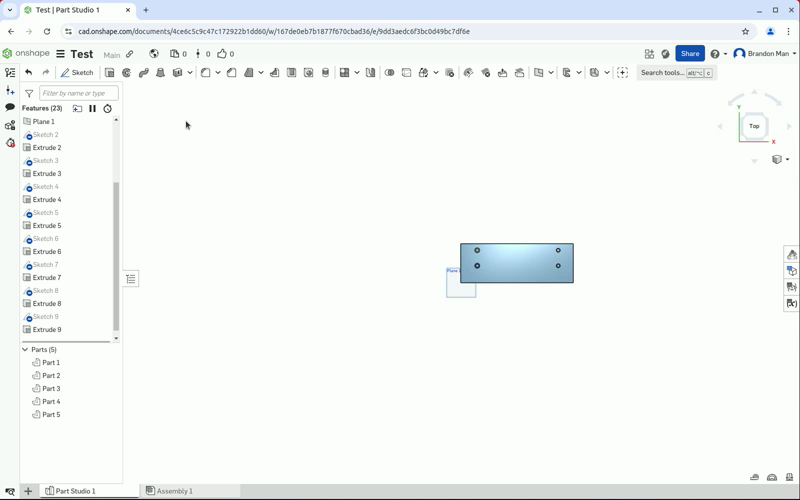
key(shift+h)
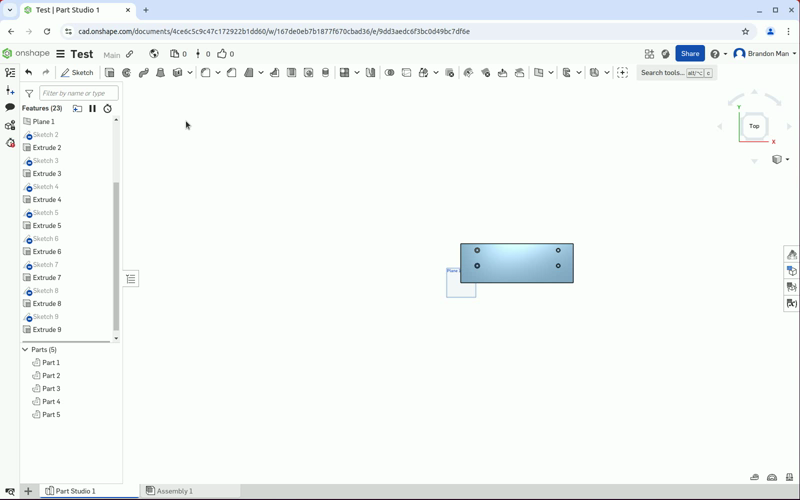
key(shift+h)
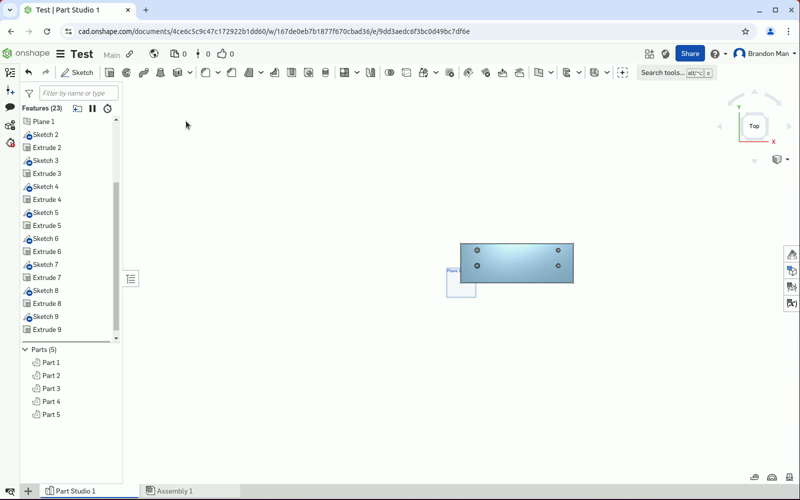
key(shift+7)
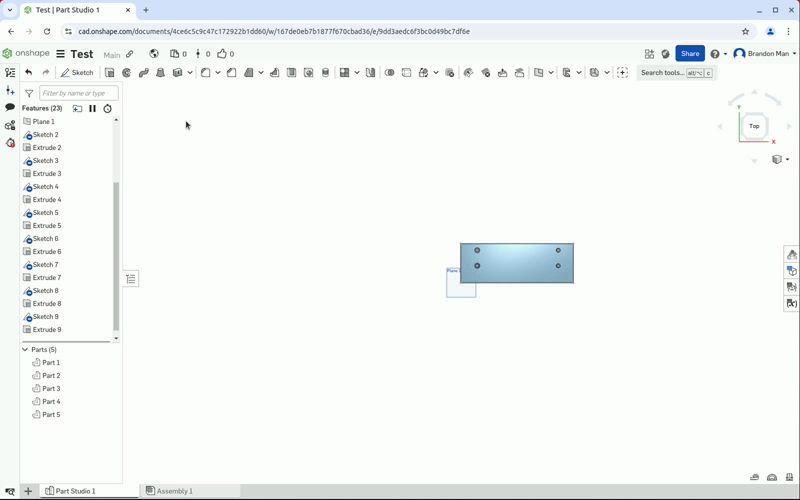
key(up, 3)
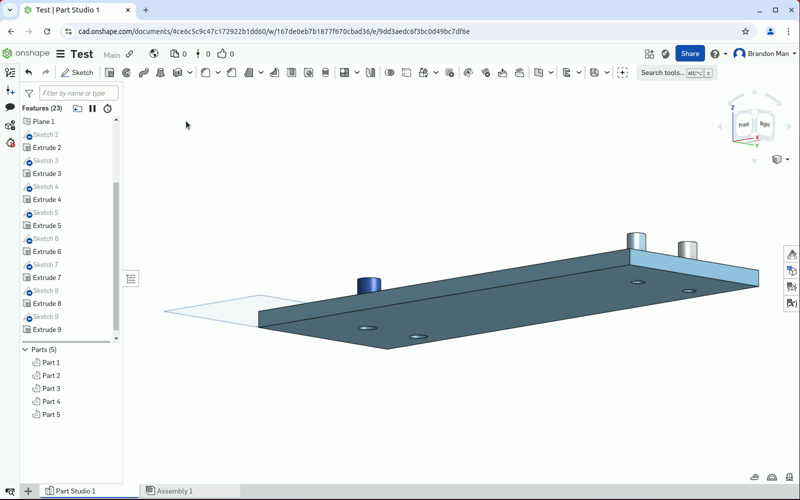
key(left, 3)
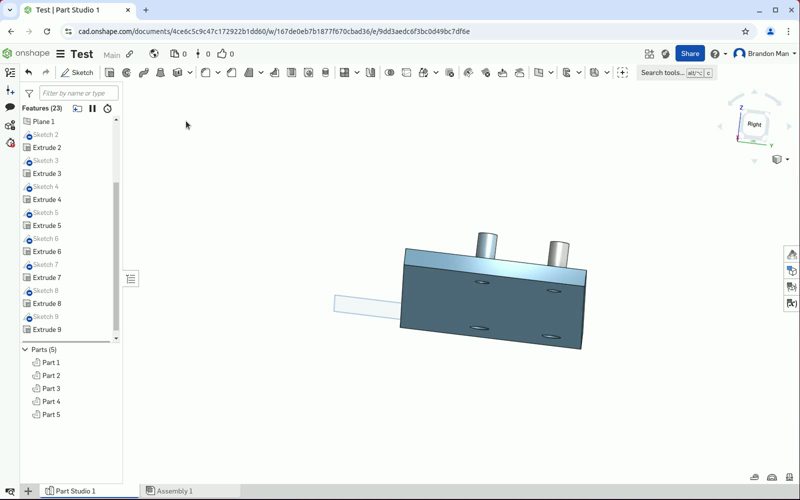
key(right, 3)
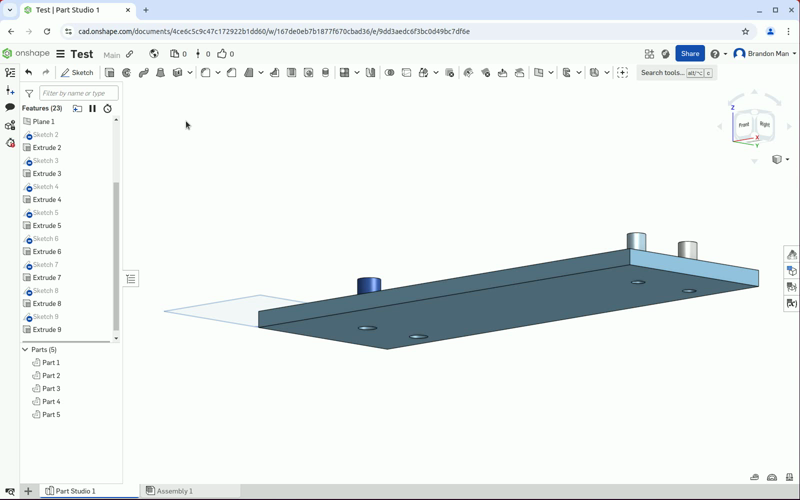
key(down, 3)
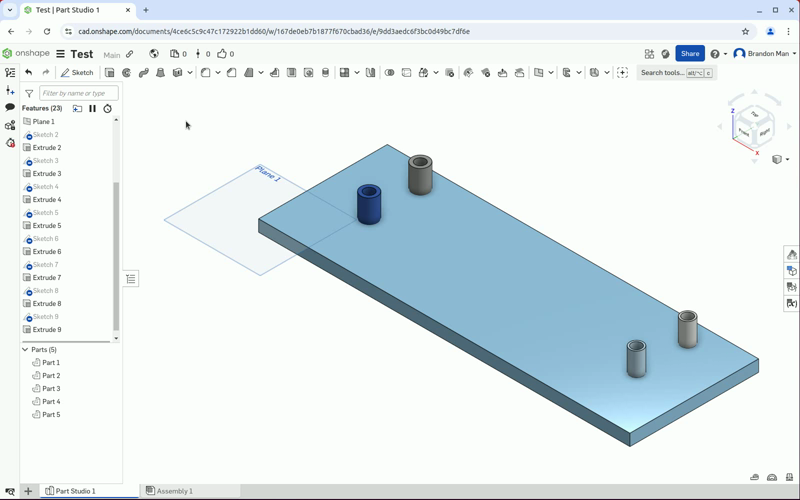
mouse_move(69, 98)
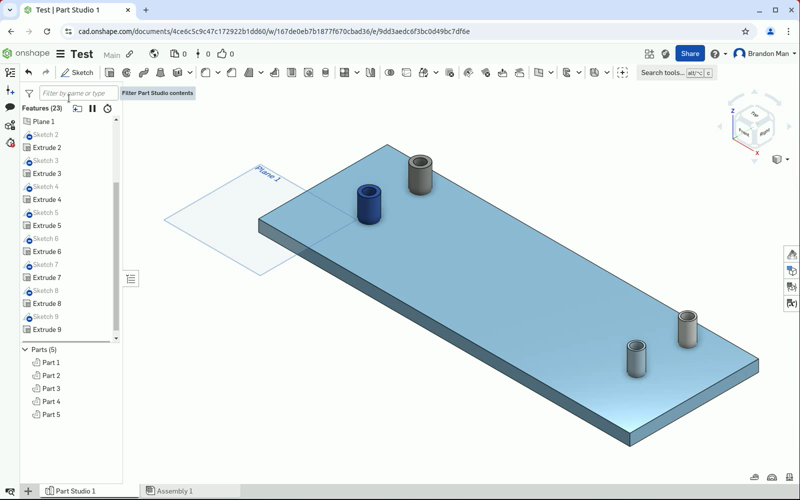
click(69, 98)